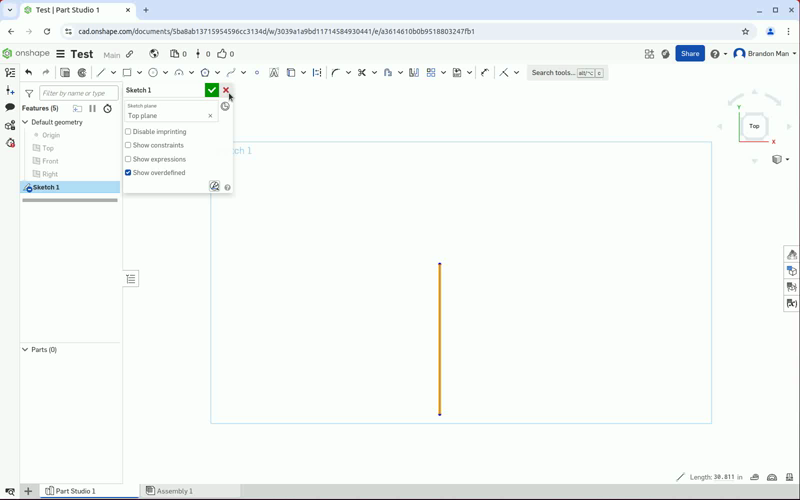
key(shift+h)
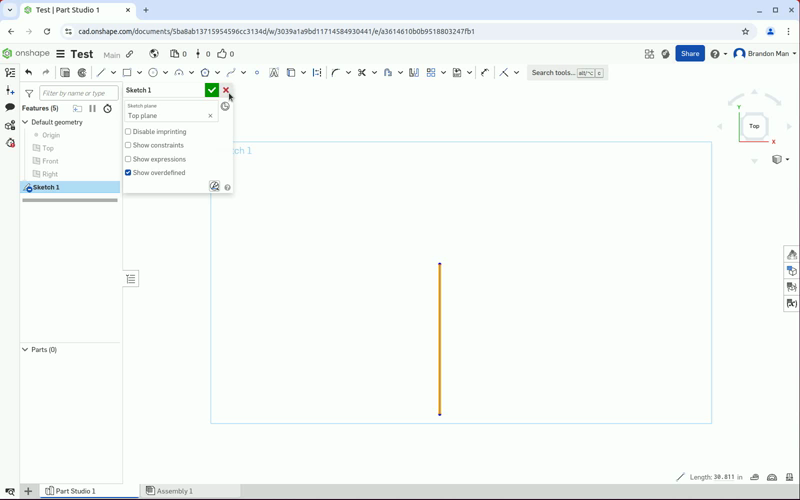
key(shift+s)
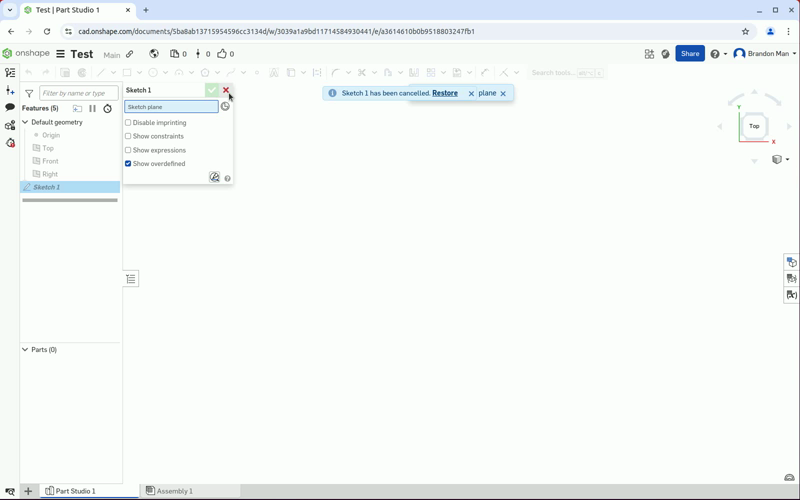
mouse_move(73, 150)
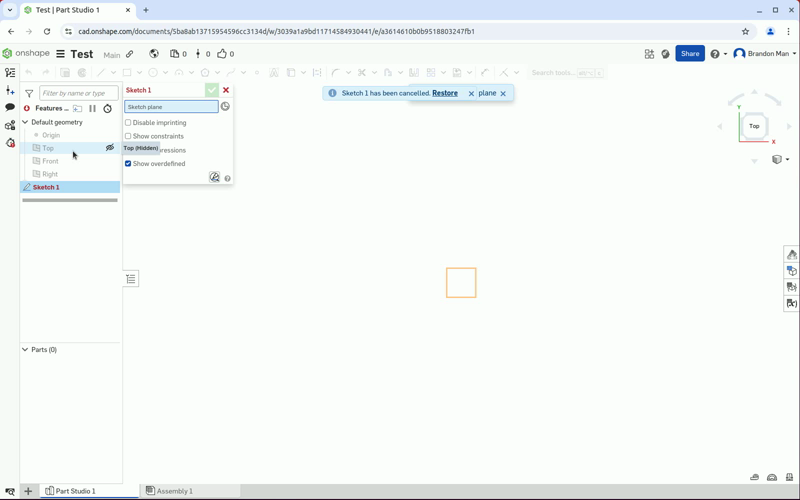
click(73, 150)
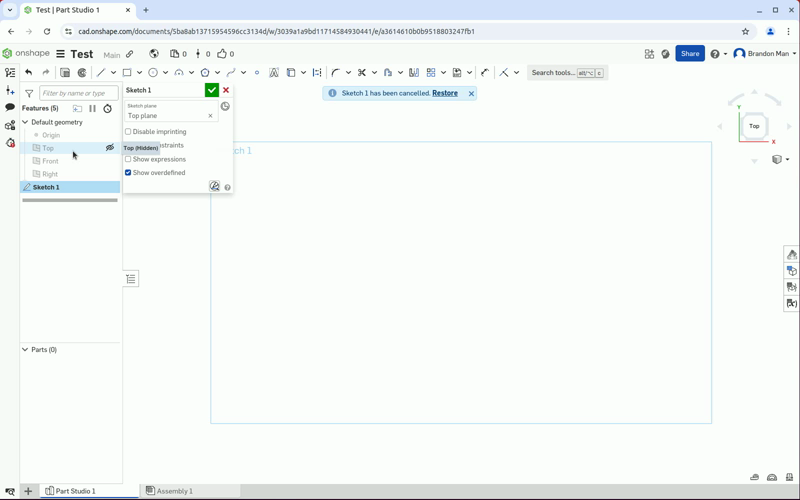
mouse_move(73, 352)
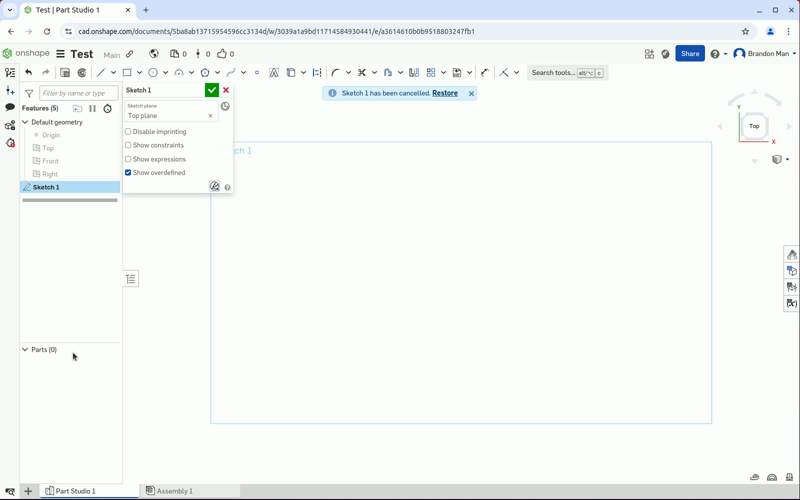
key(y)
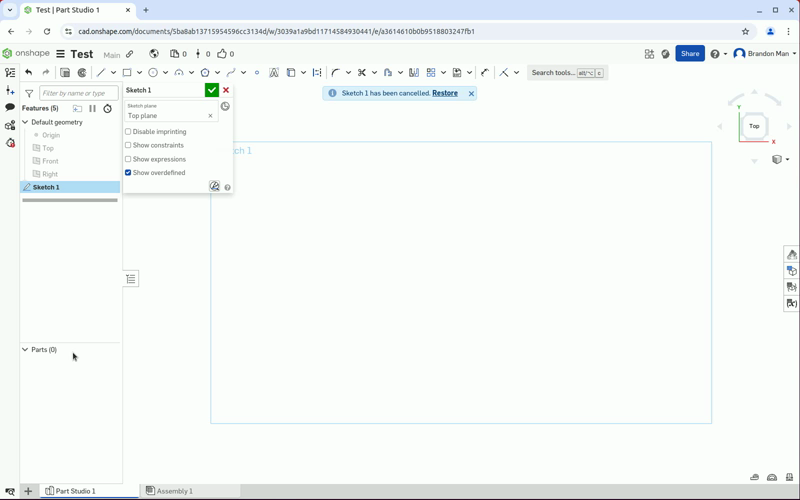
key(c)
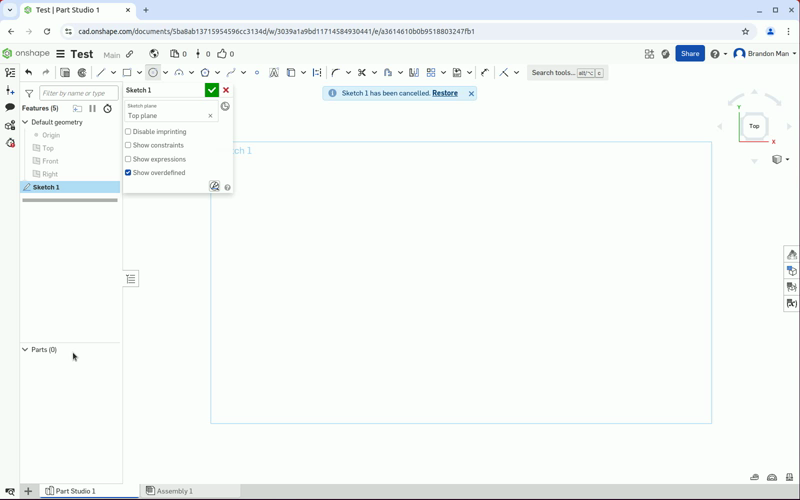
key_down(shift)
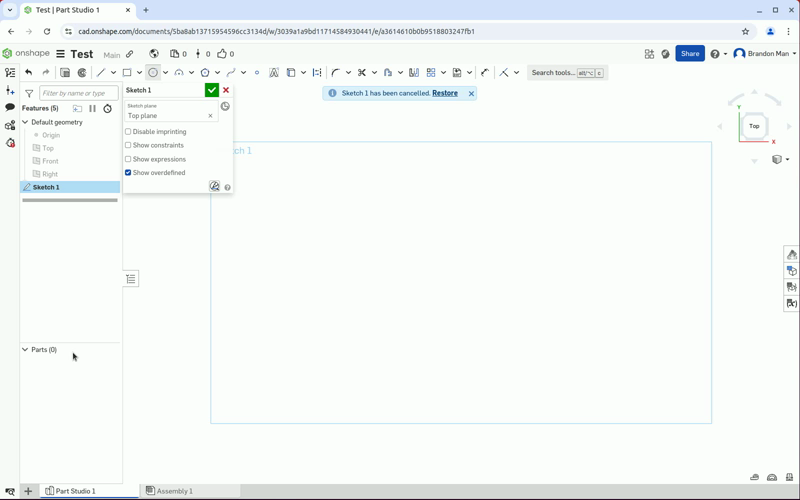
mouse_move(461, 178)
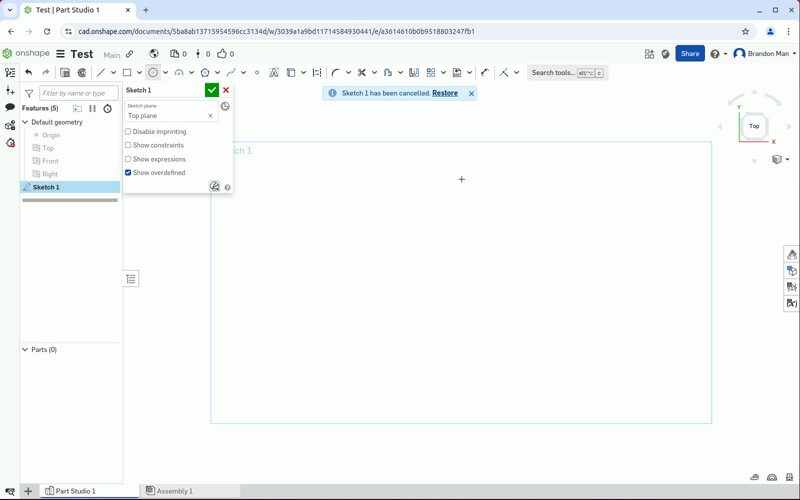
click(461, 178)
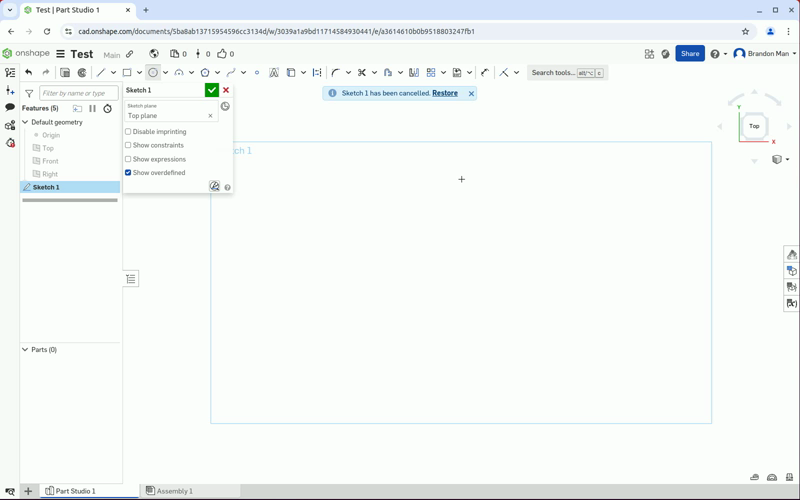
key_up(shift)
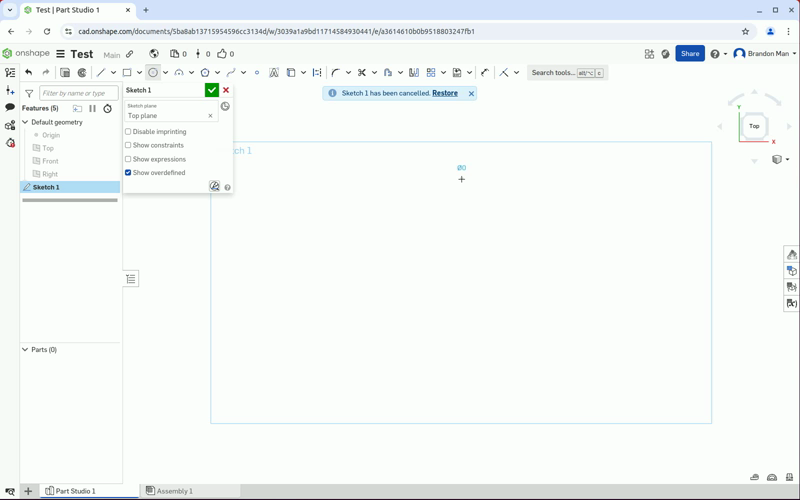
mouse_move(471, 178)
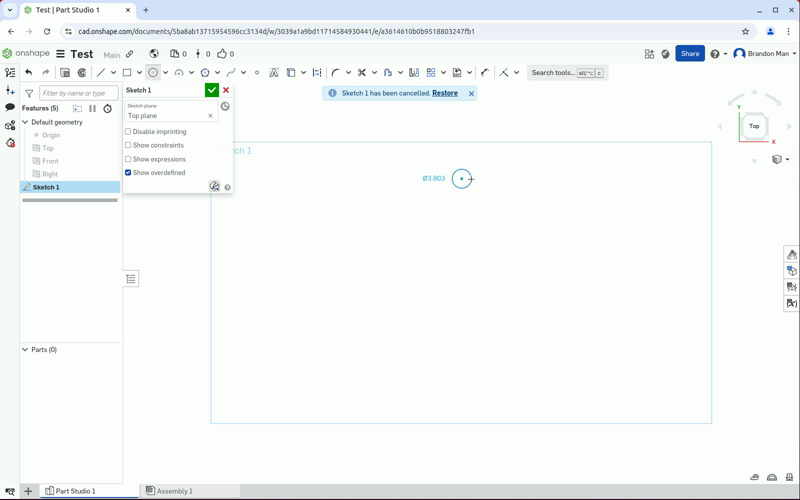
click(471, 178)
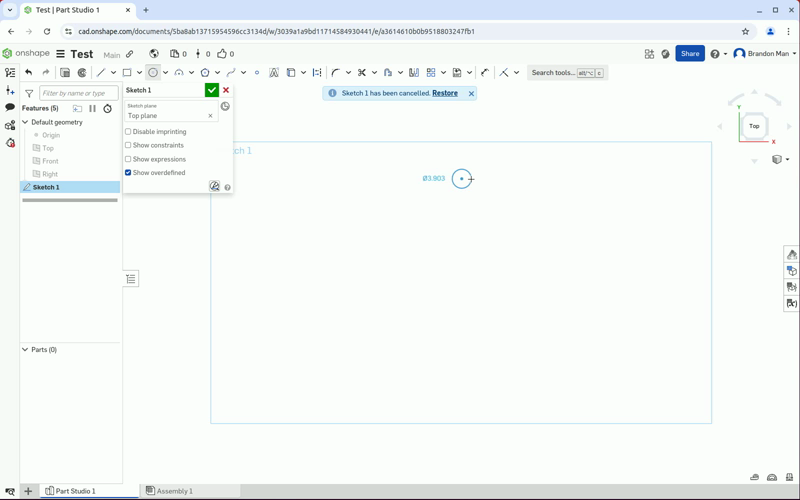
key(esc)
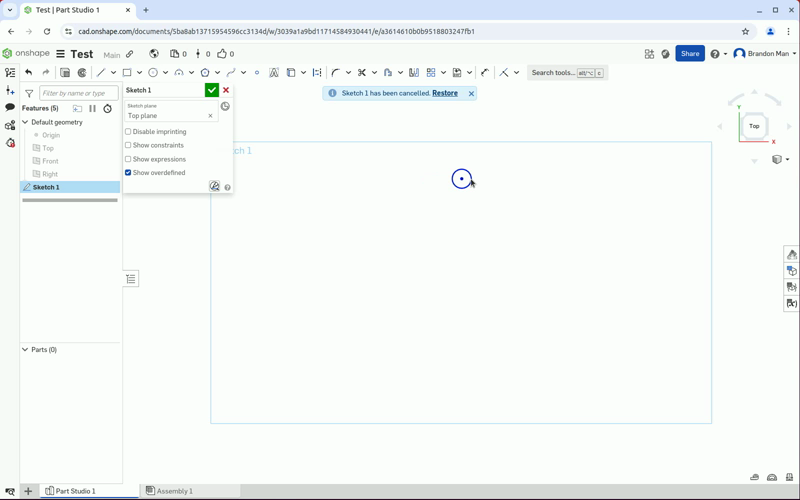
key(c)
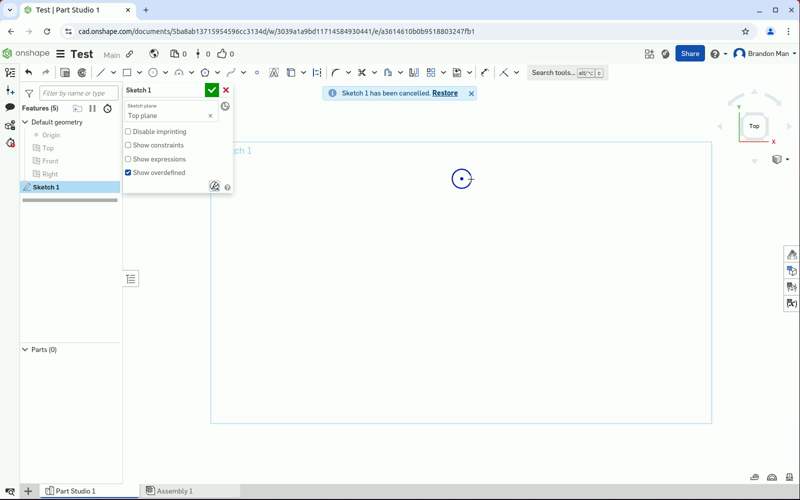
key_down(shift)
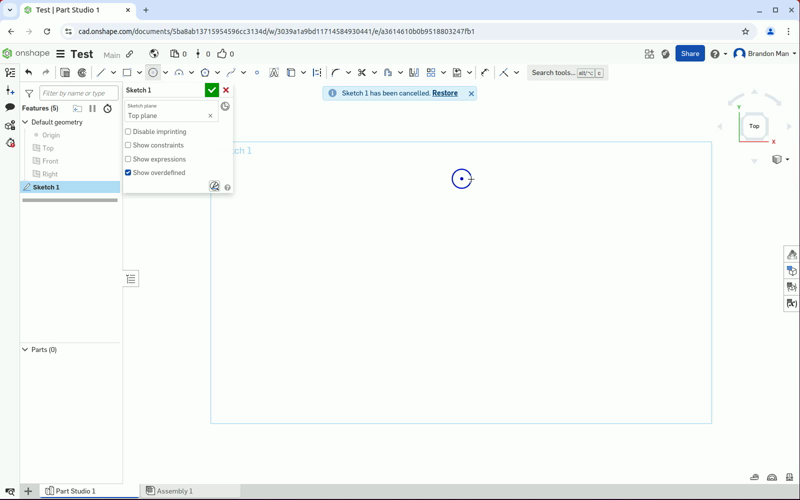
mouse_move(461, 178)
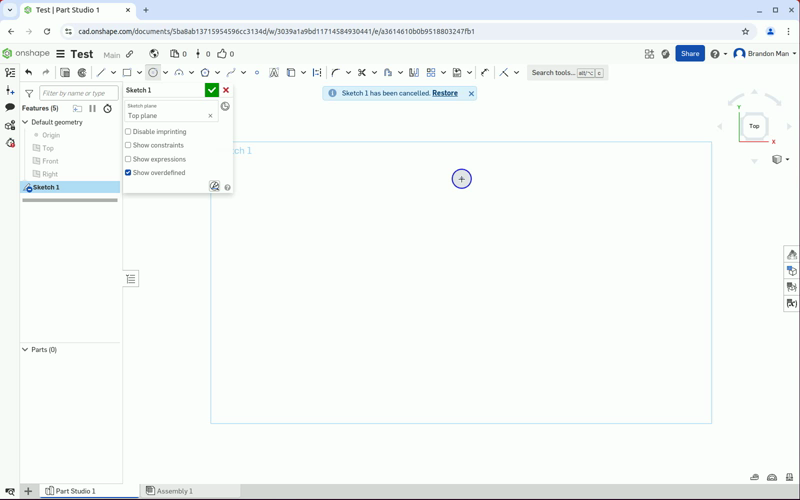
click(461, 178)
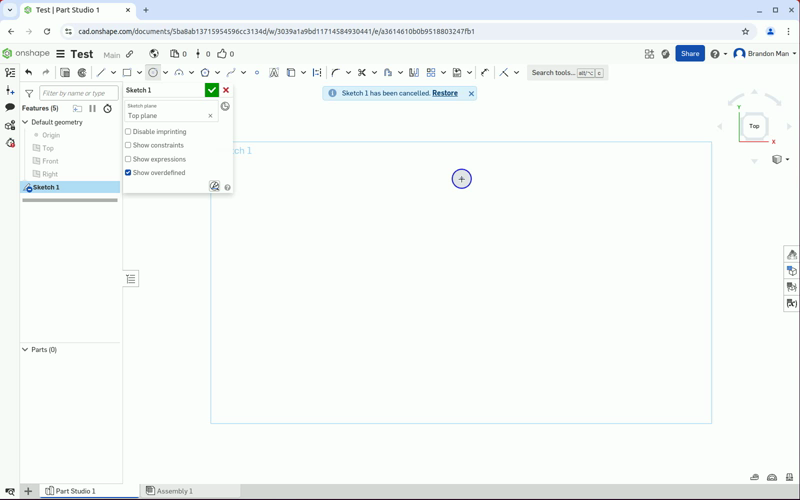
key_up(shift)
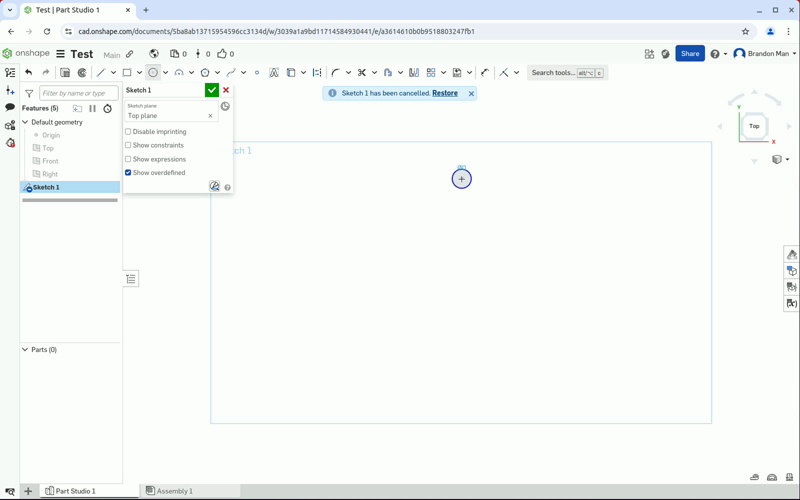
mouse_move(464, 178)
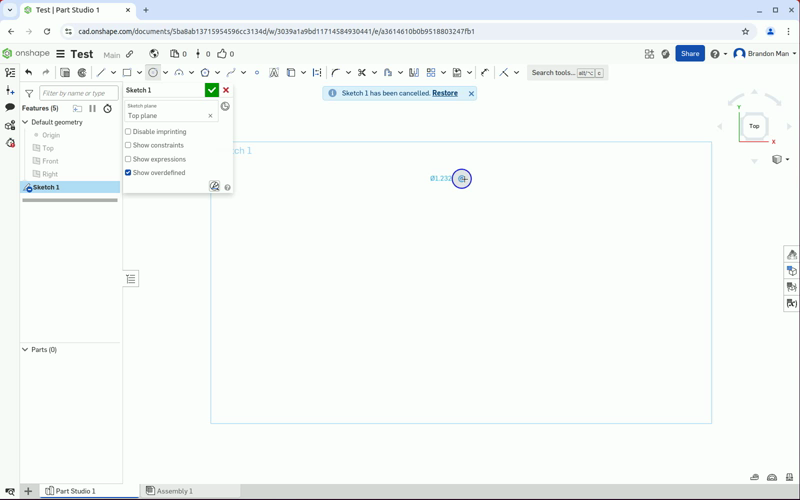
scroll(6)
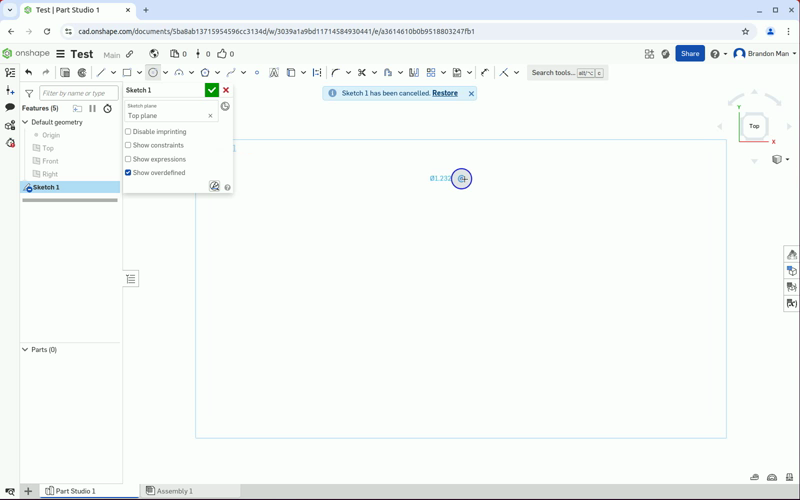
scroll(6)
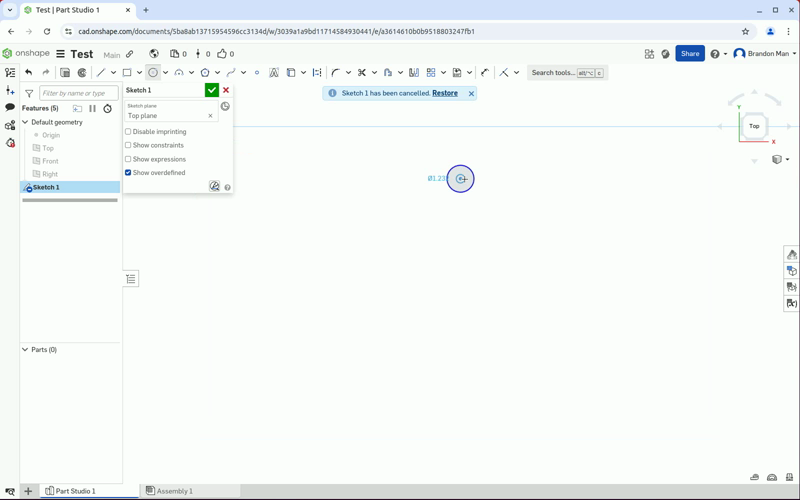
scroll(6)
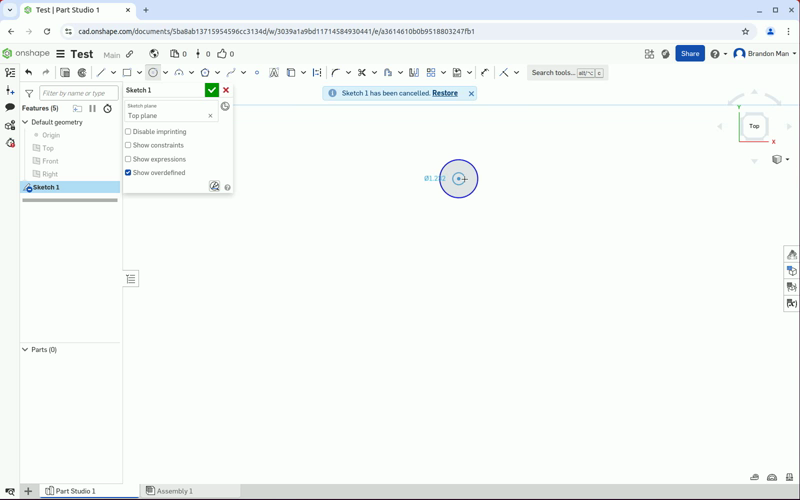
scroll(6)
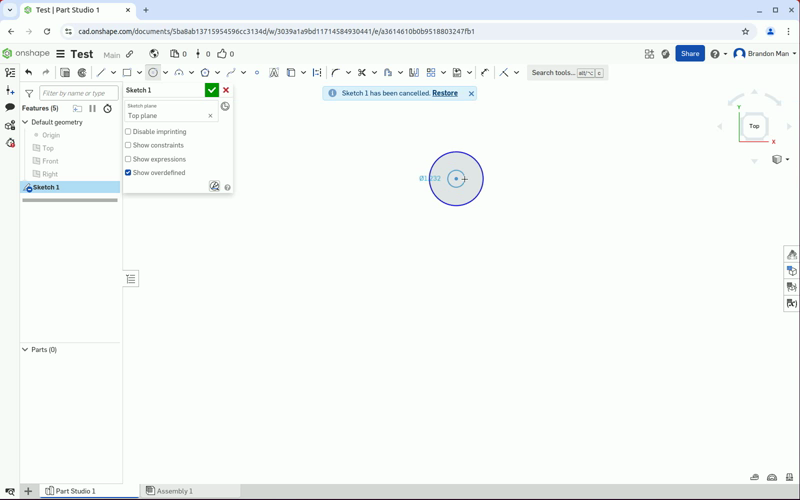
scroll(6)
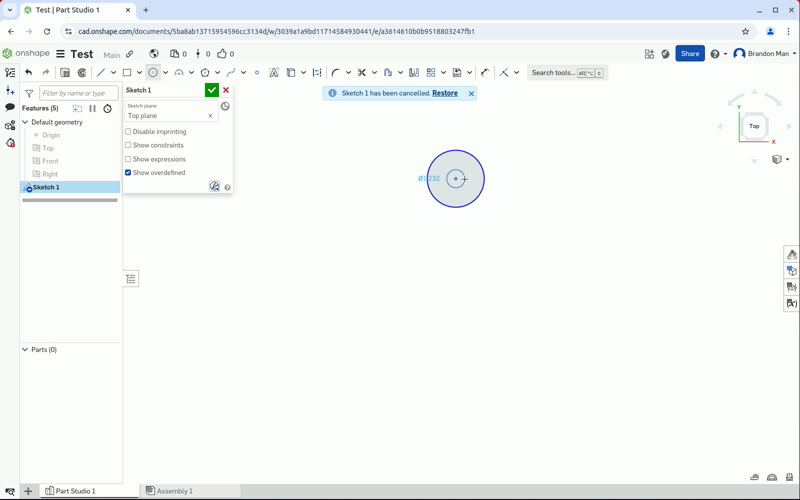
scroll(6)
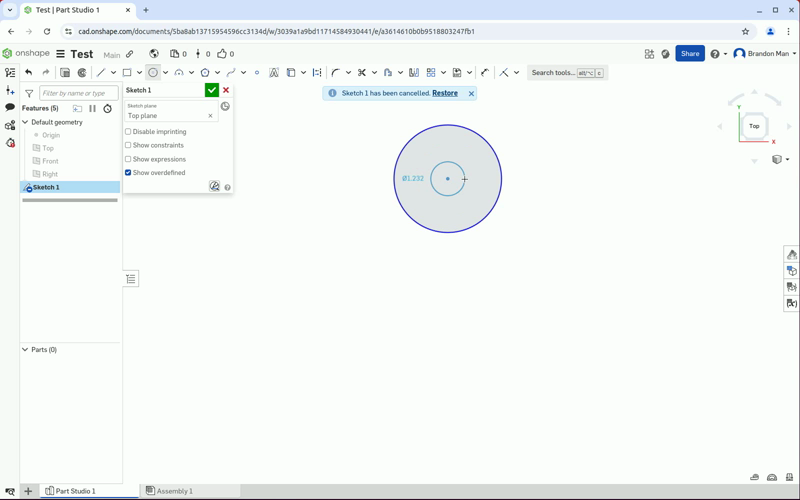
scroll(6)
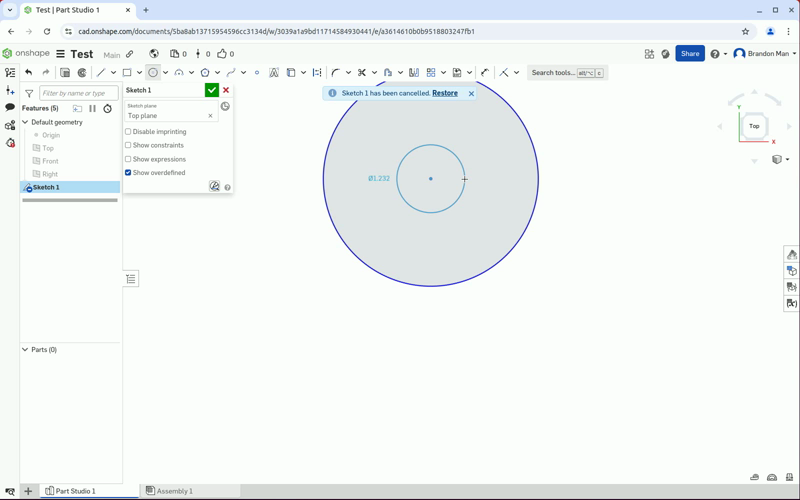
click(464, 178)
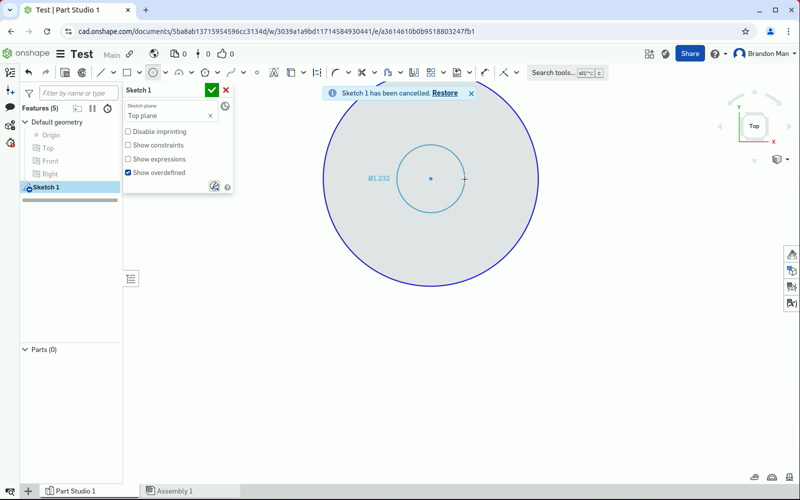
scroll(-6)
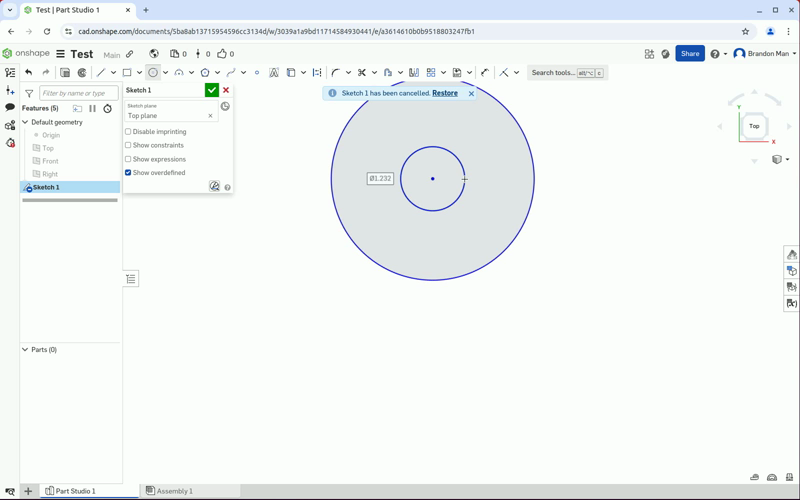
scroll(-6)
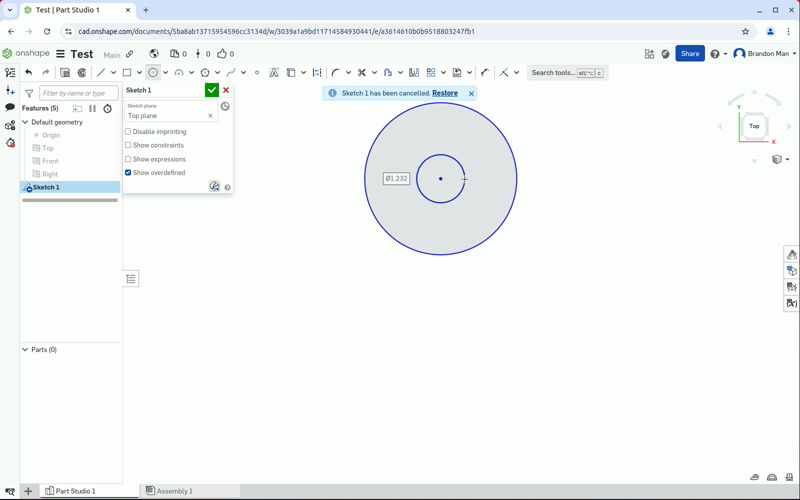
scroll(-6)
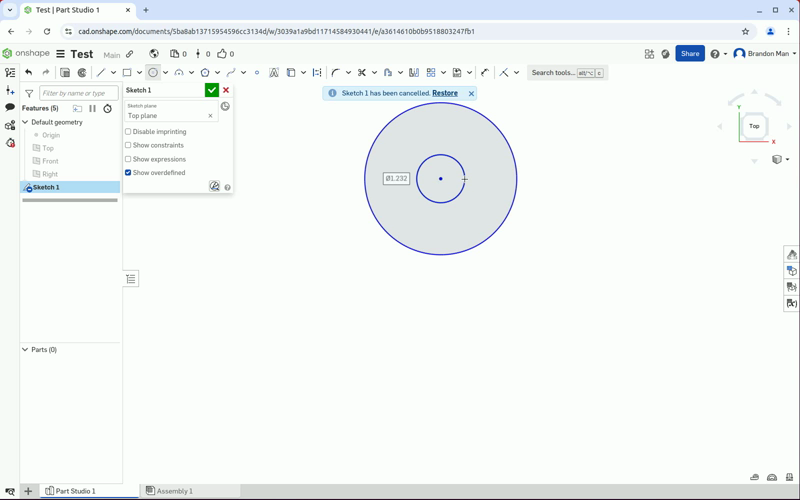
scroll(-6)
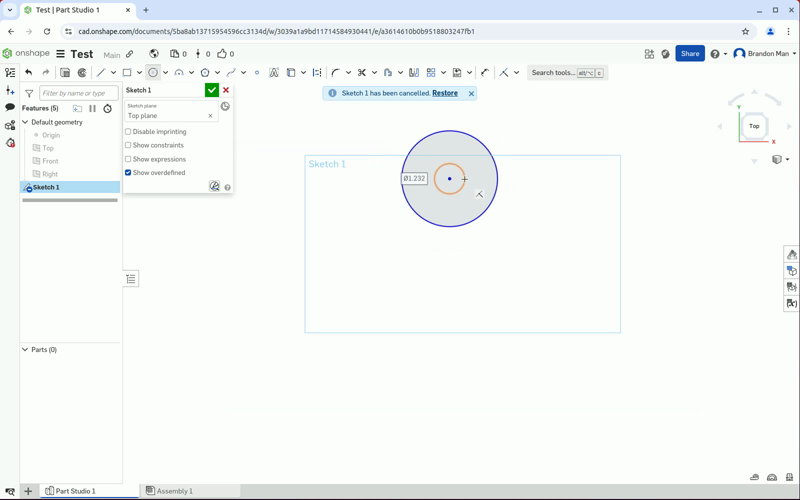
scroll(-6)
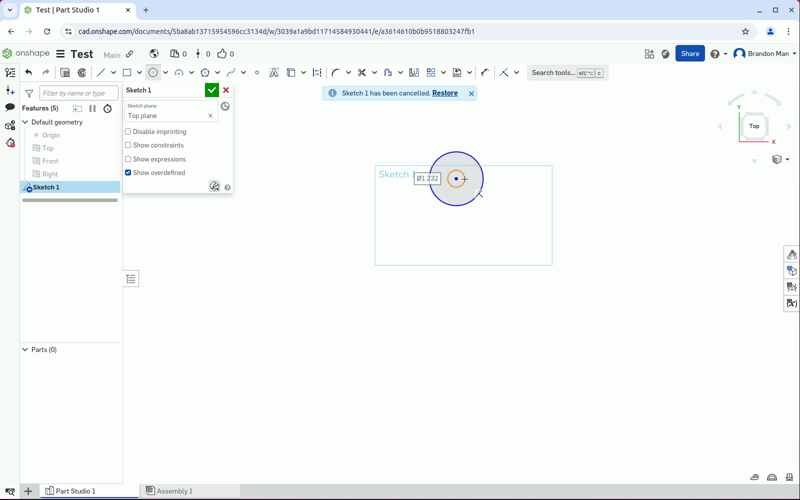
scroll(-6)
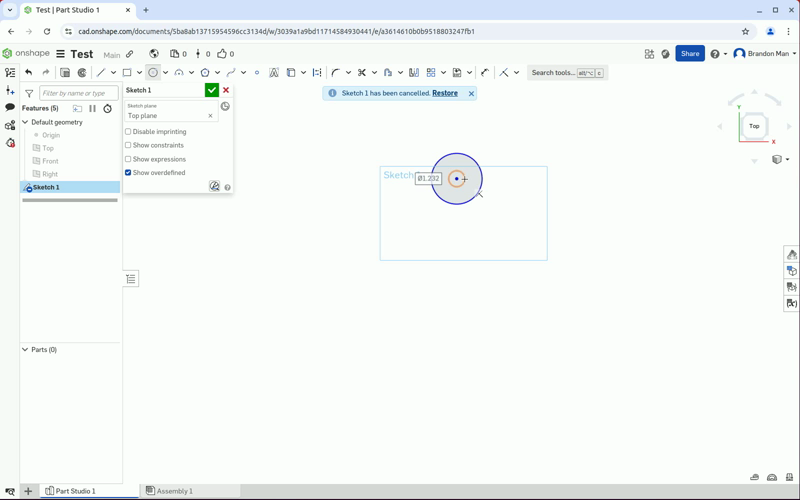
scroll(-6)
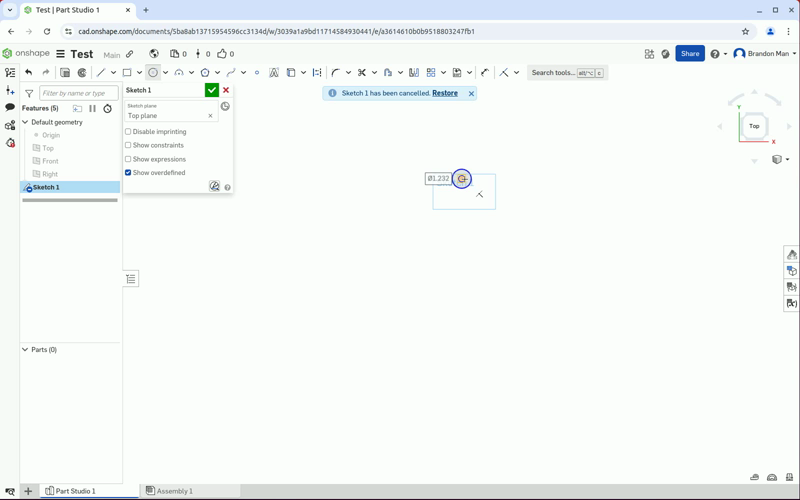
key(esc)
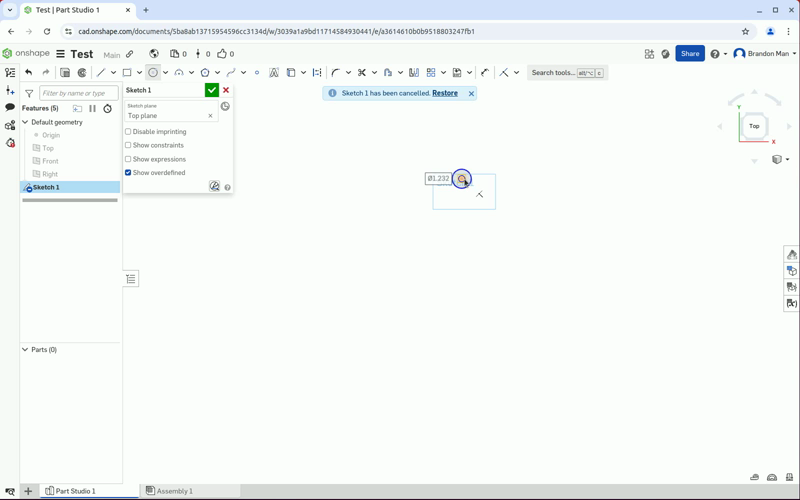
mouse_move(463, 185)
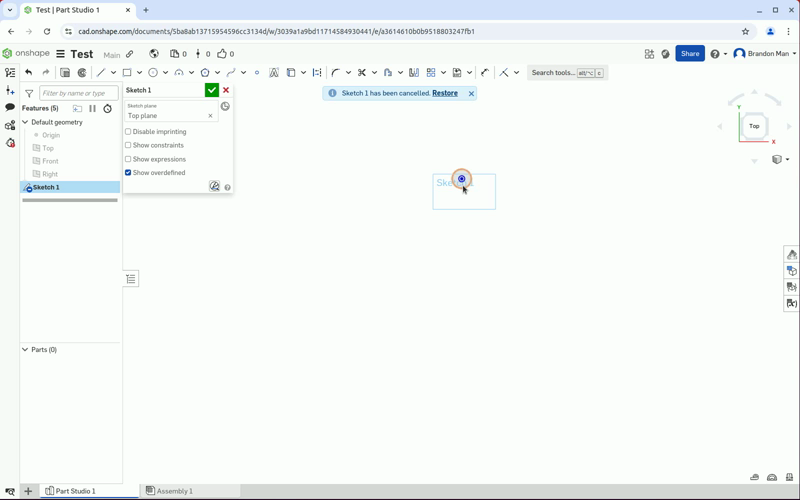
scroll(6)
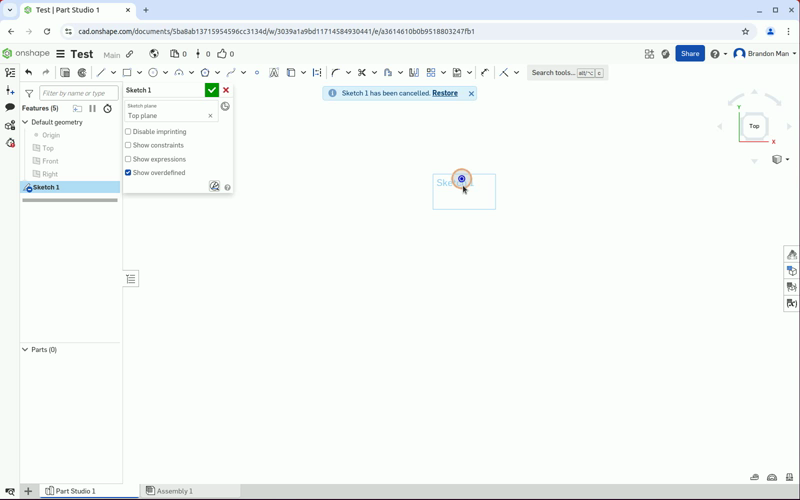
scroll(6)
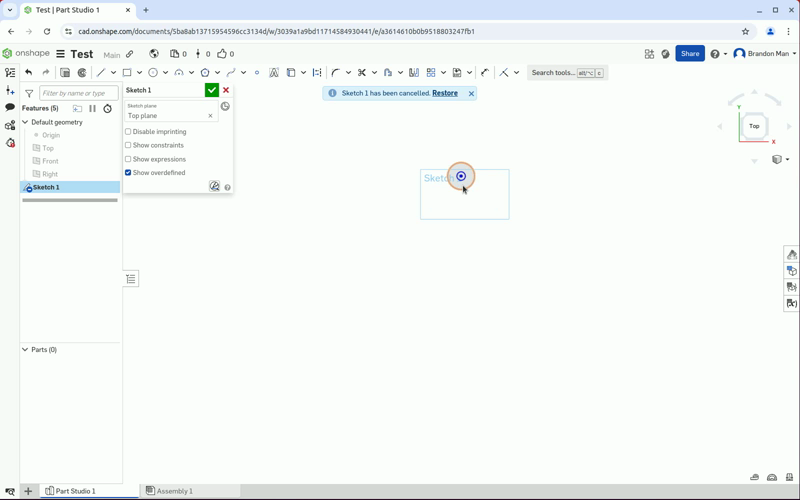
scroll(6)
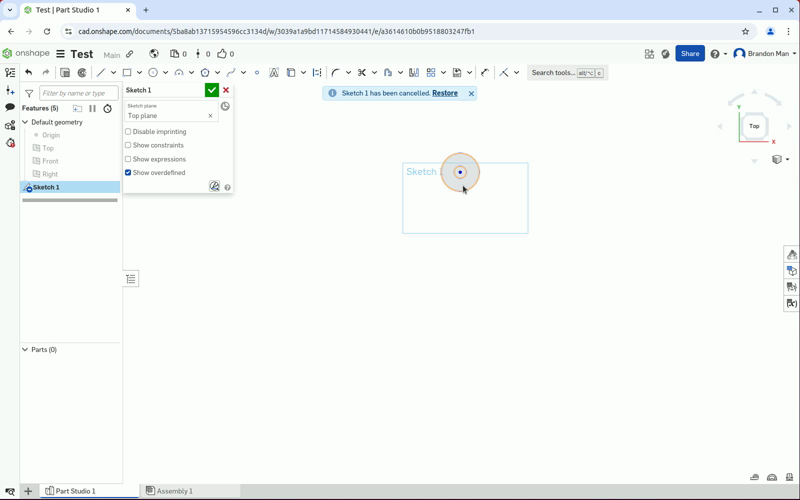
scroll(6)
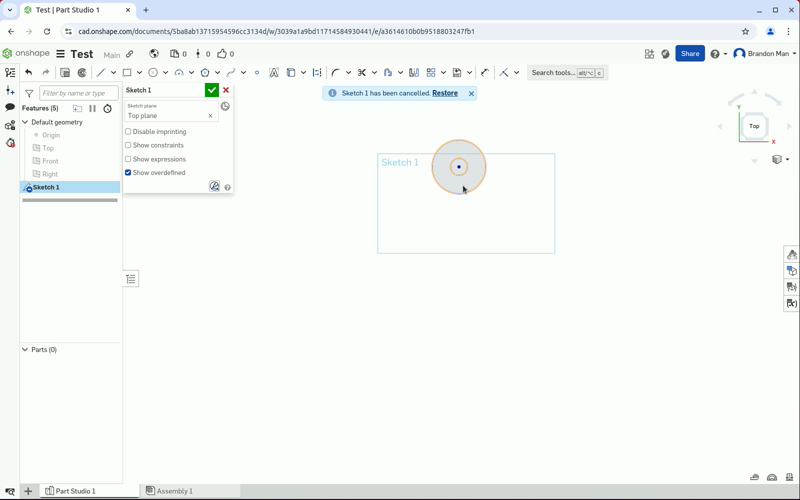
scroll(6)
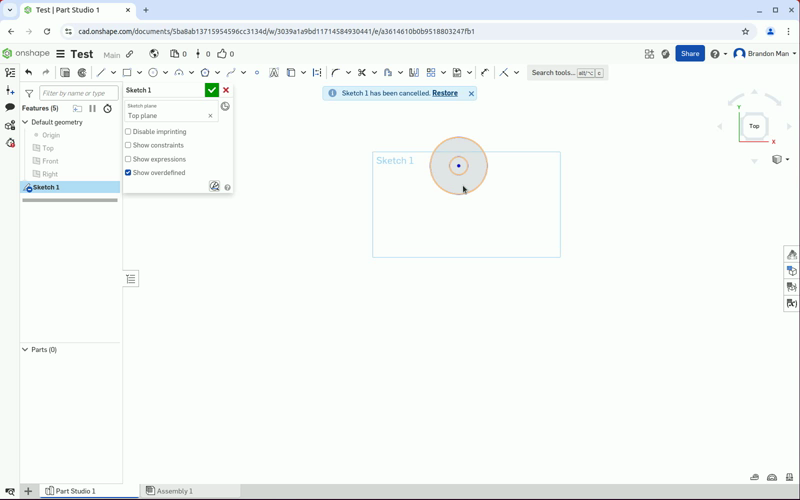
scroll(6)
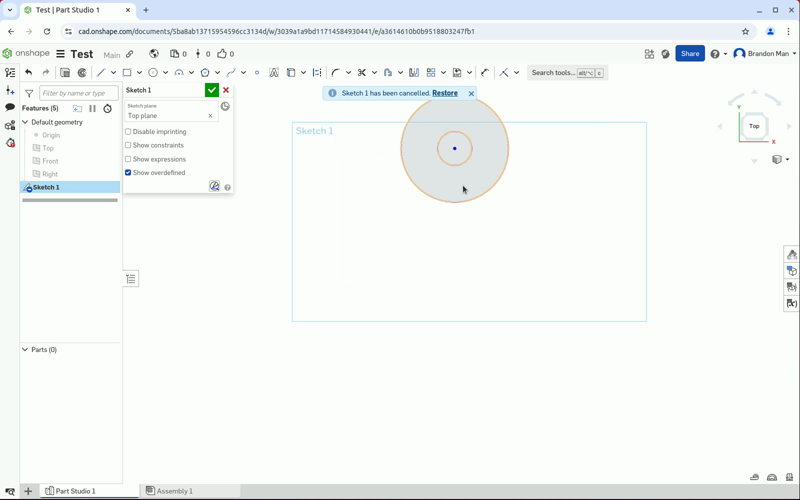
scroll(6)
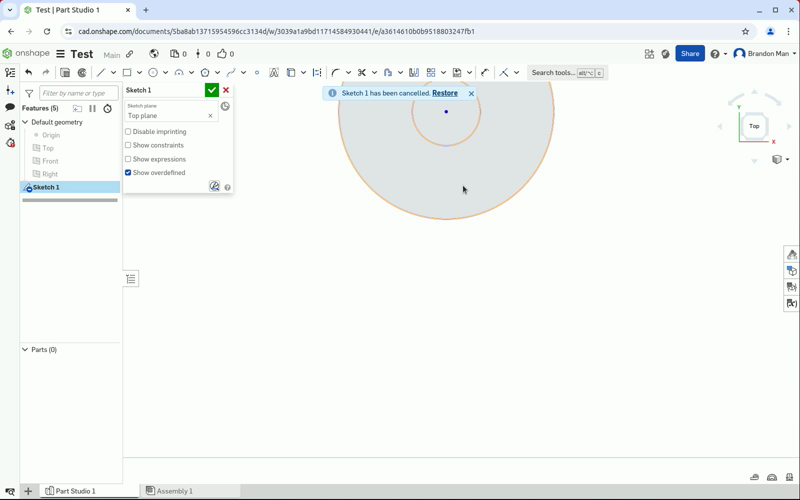
click(463, 185)
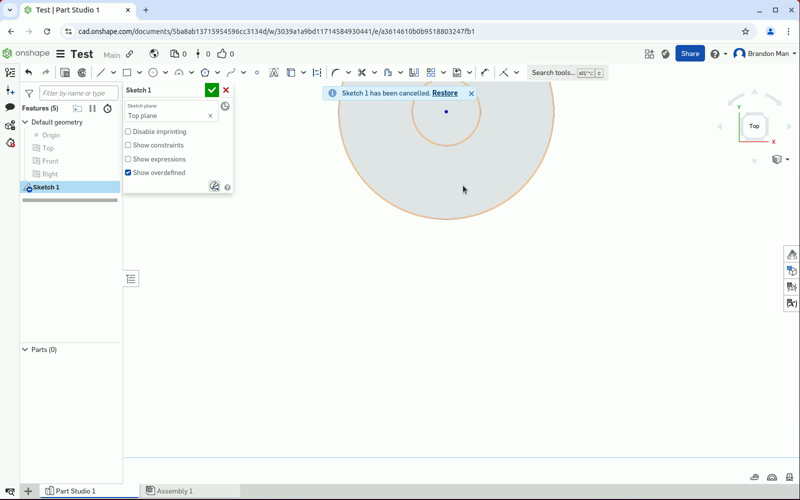
scroll(-6)
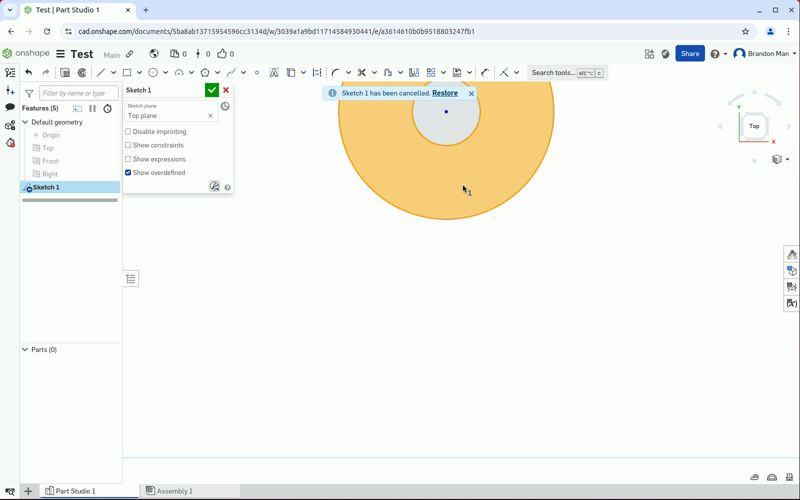
scroll(-6)
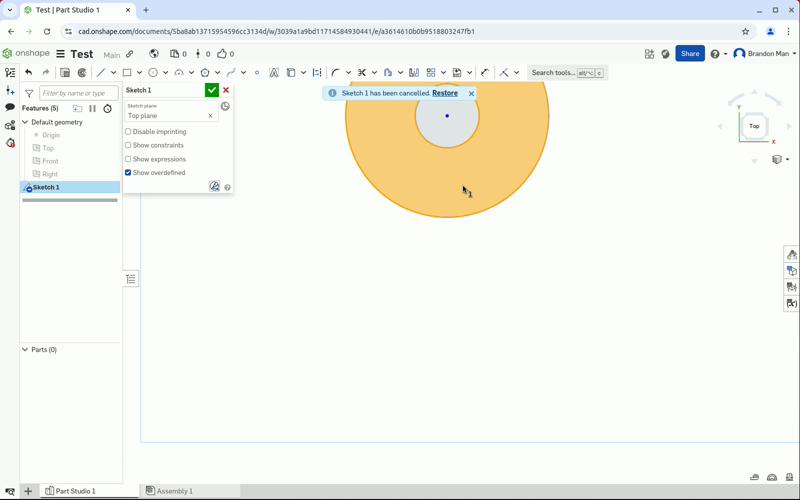
scroll(-6)
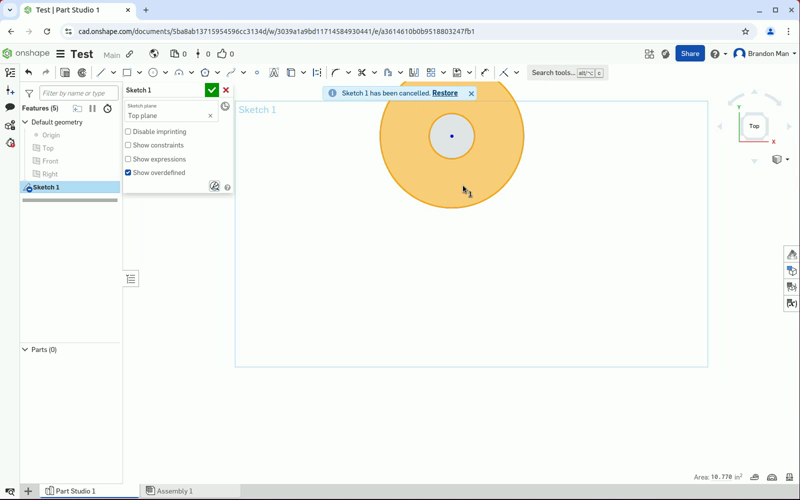
scroll(-6)
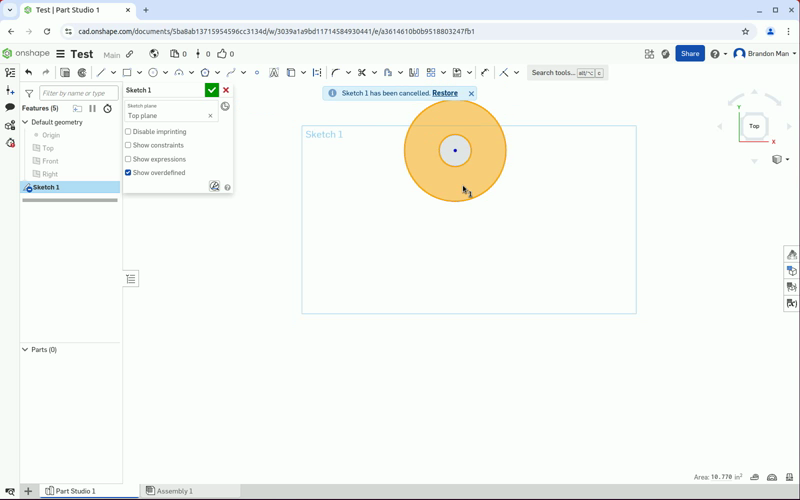
scroll(-6)
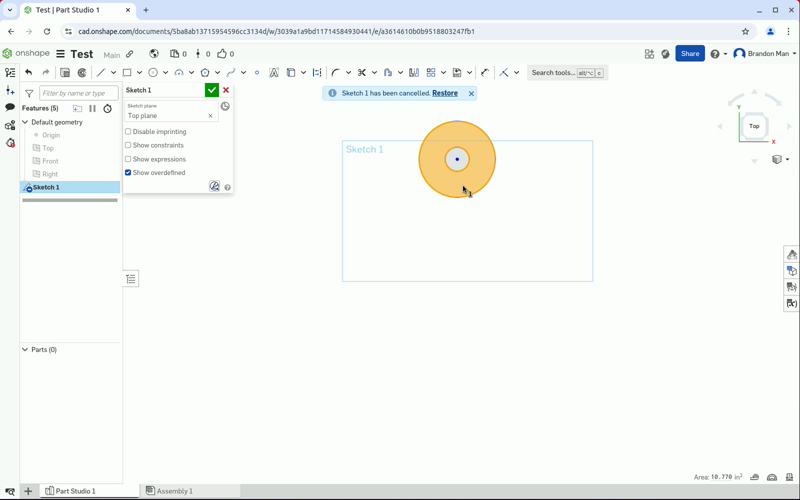
scroll(-6)
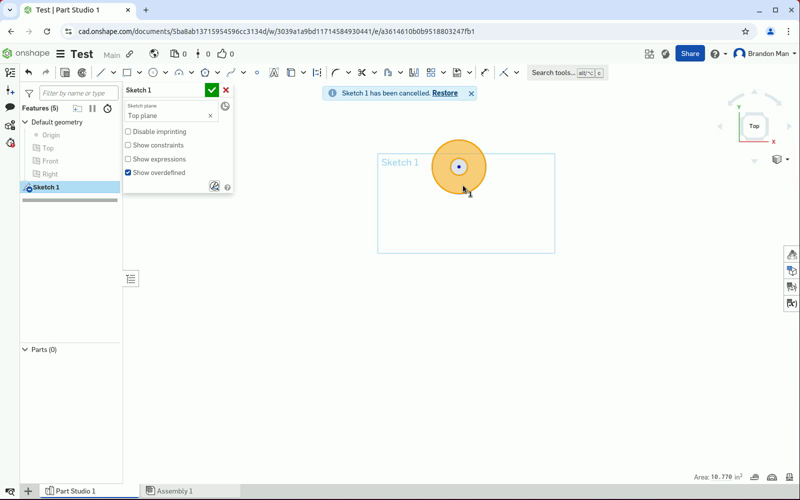
scroll(-6)
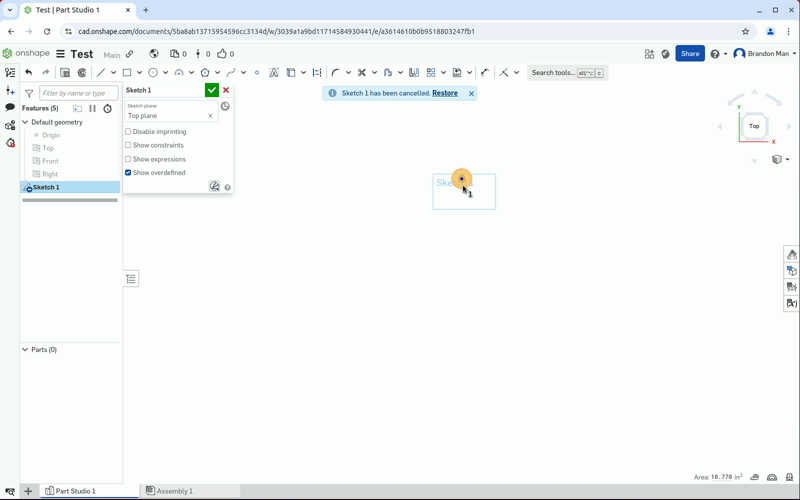
mouse_move(73, 352)
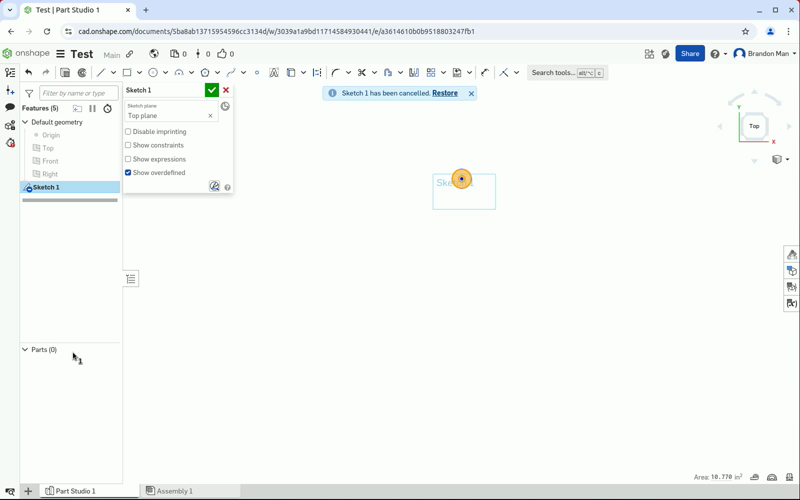
key(shift+y)
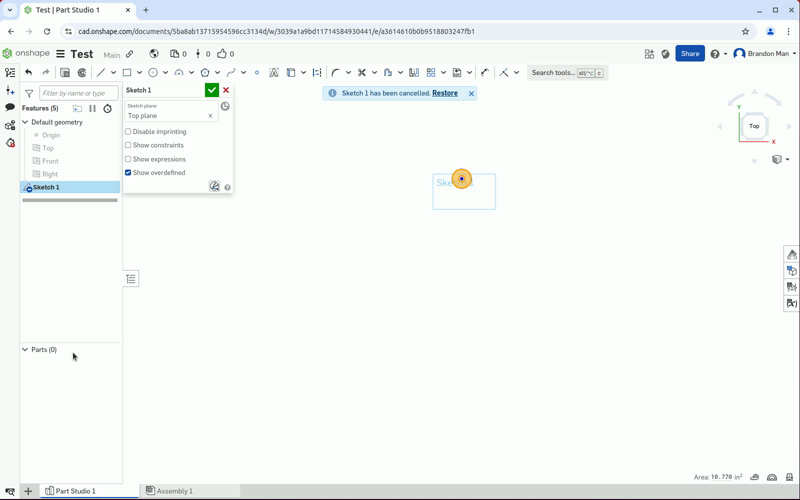
key(shift+e)
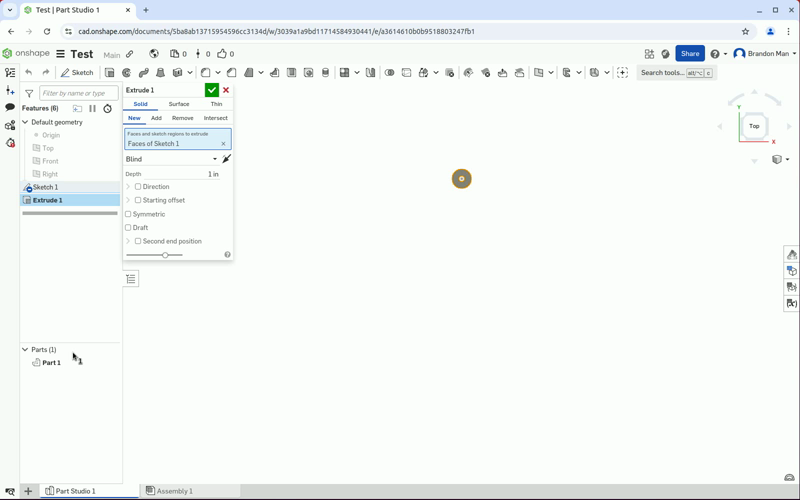
mouse_move(143, 106)
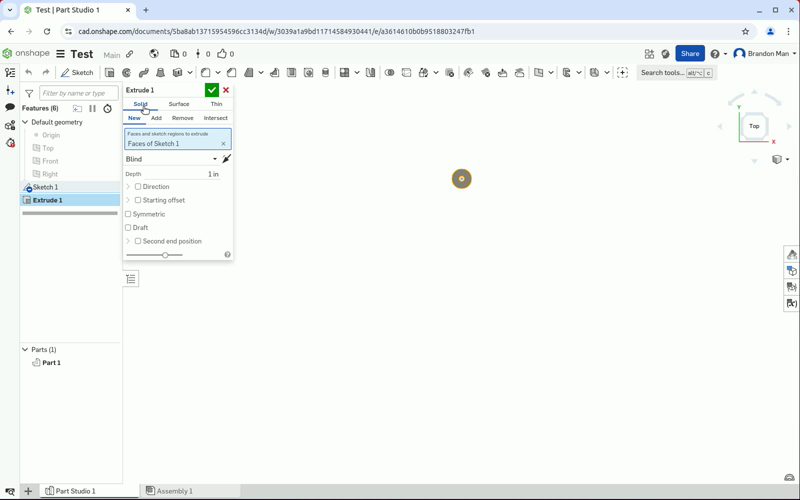
click(143, 106)
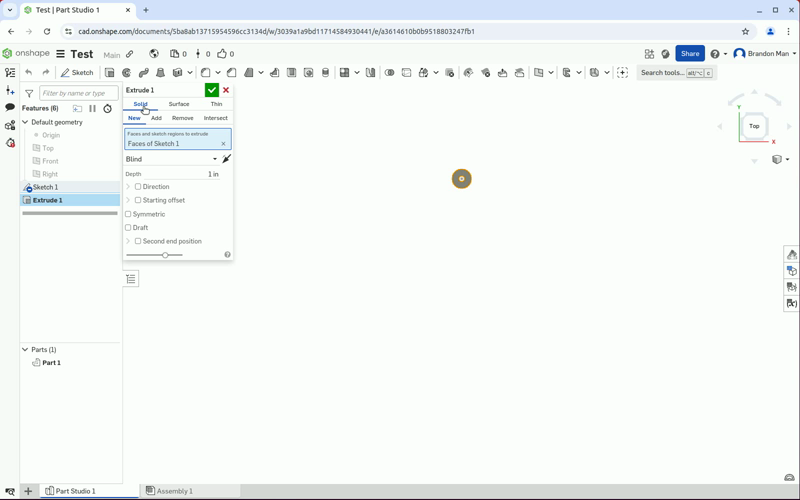
mouse_move(137, 120)
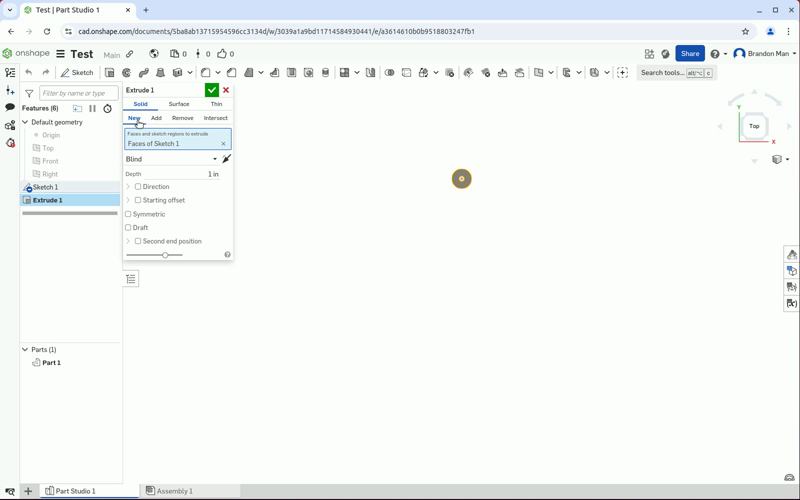
click(137, 120)
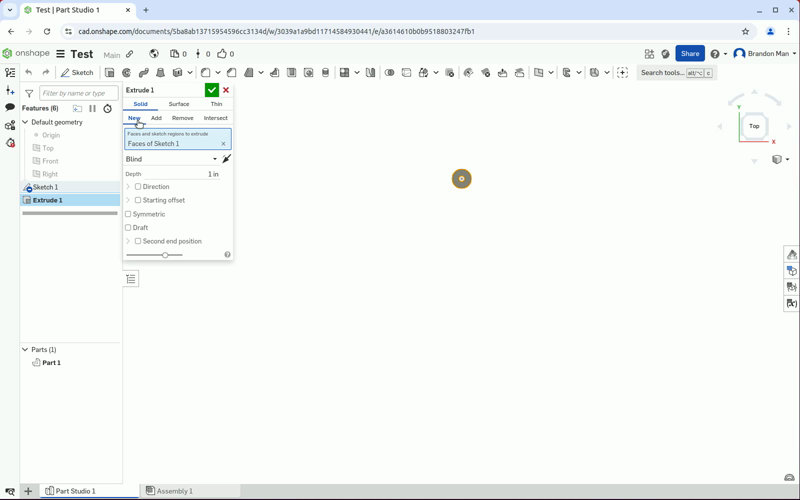
key(tab, 4)
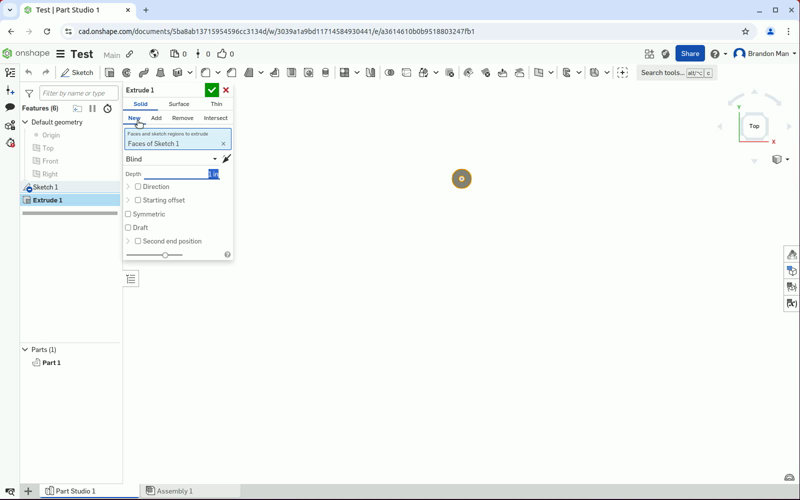
text(5.777)
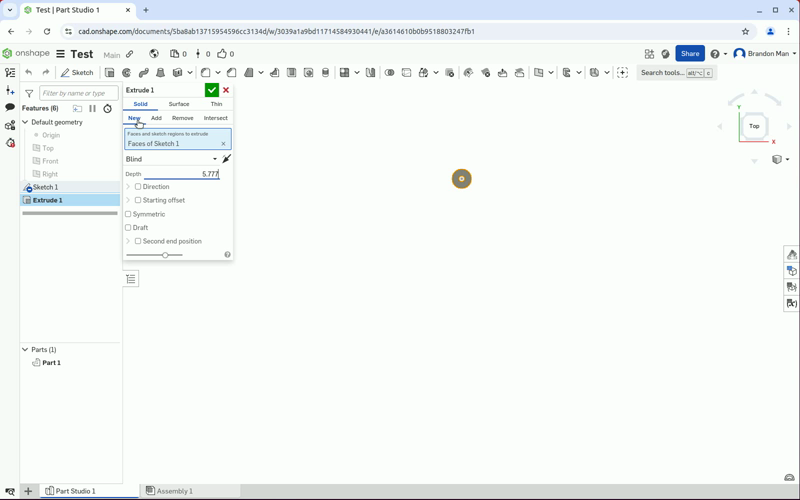
key(enter)
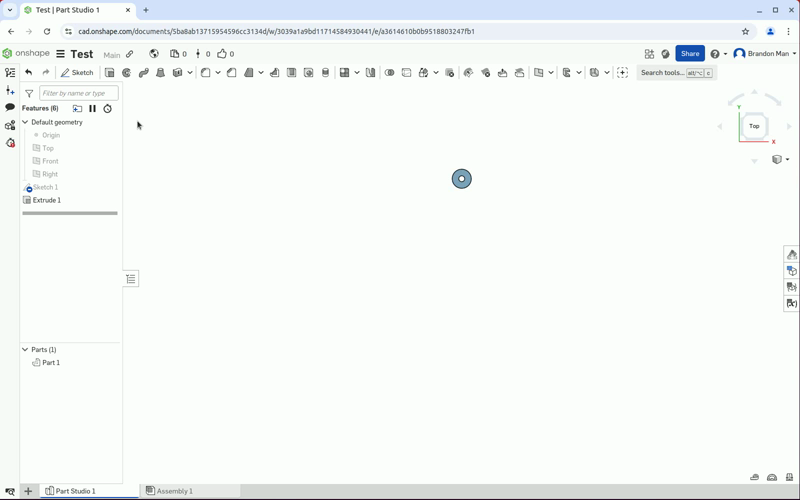
key(shift+h)
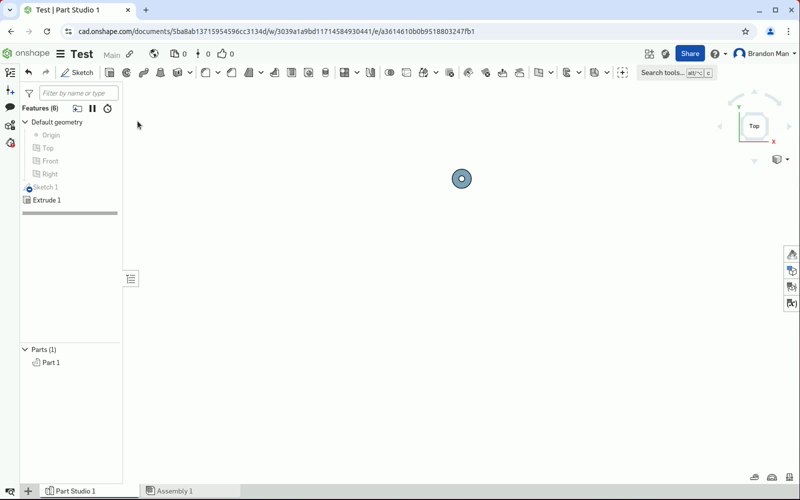
key(shift+h)
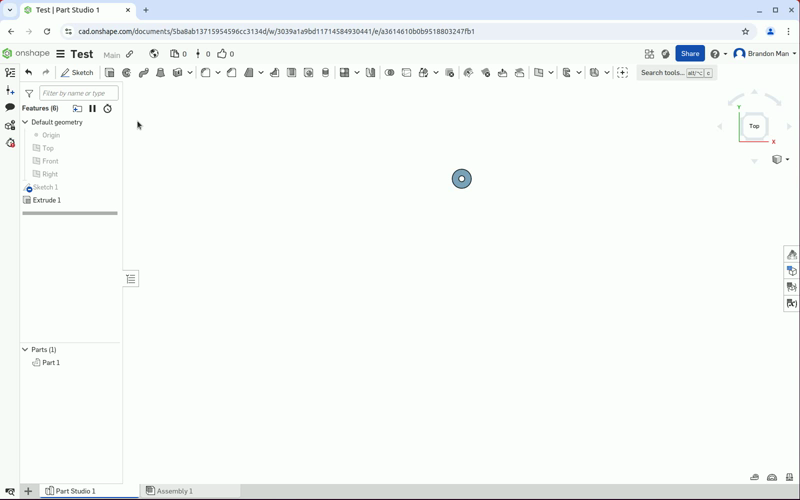
mouse_move(73, 189)
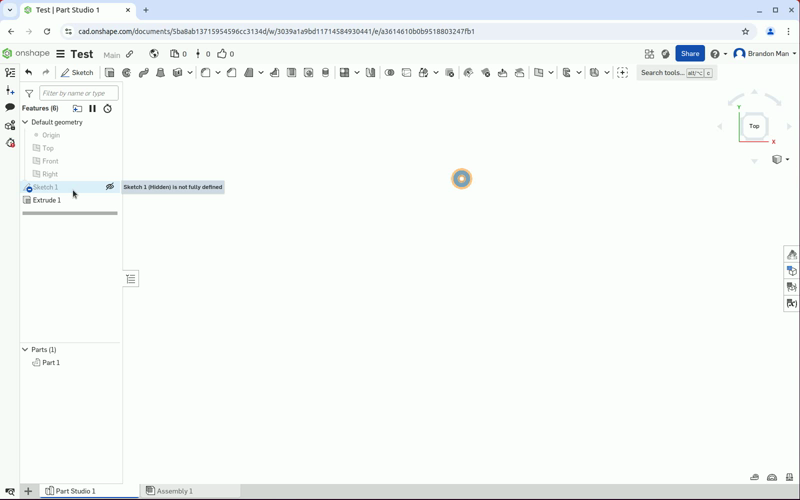
click(73, 189)
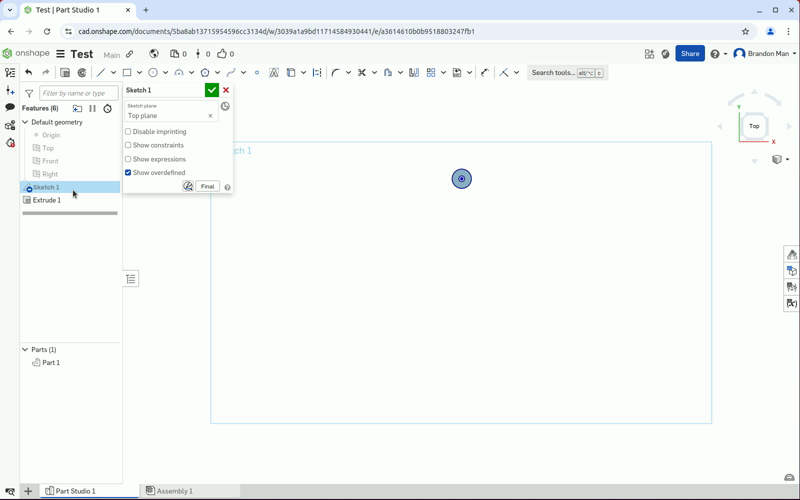
mouse_move(229, 92)
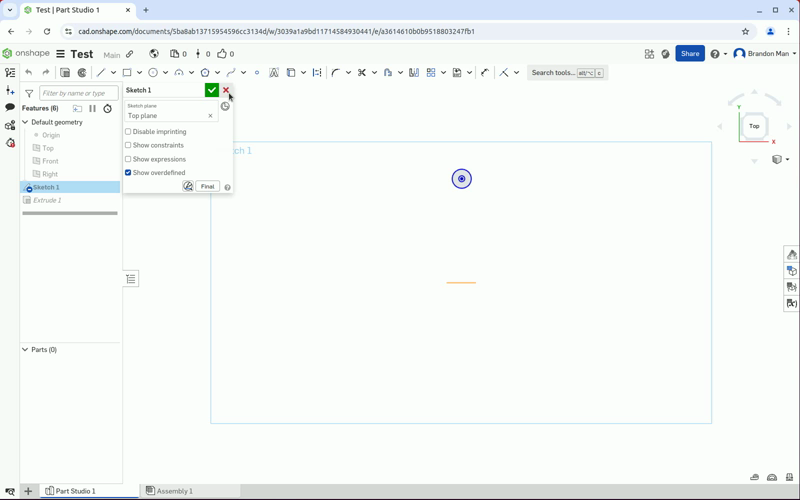
click(229, 92)
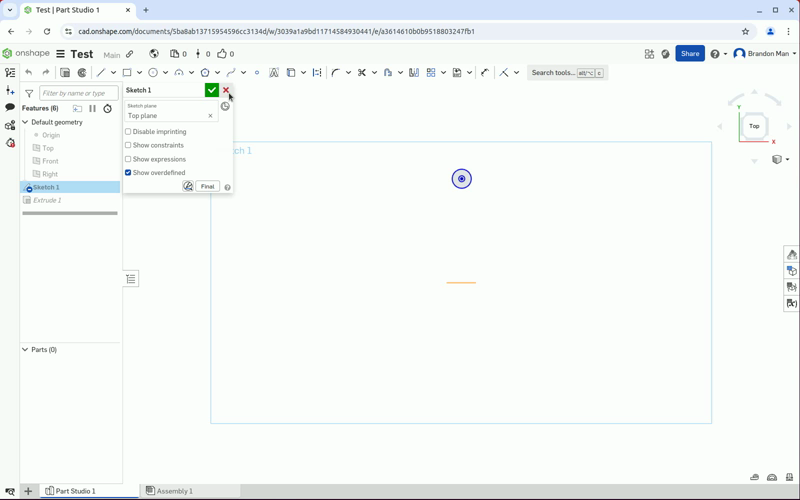
key(shift+s)
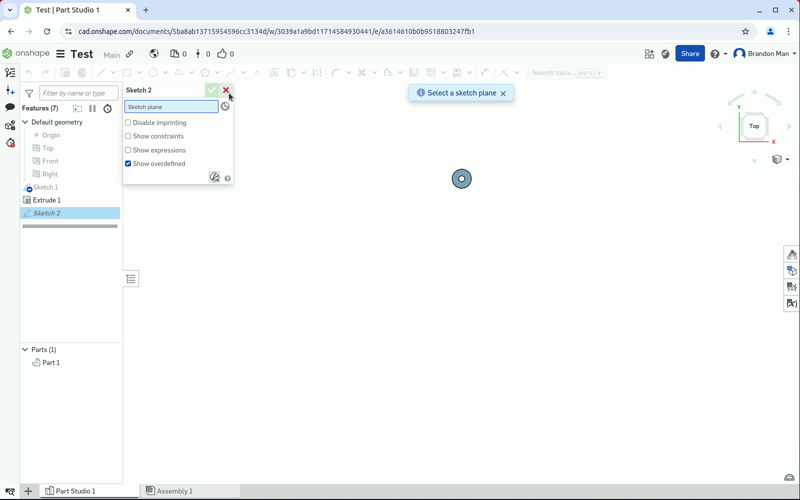
mouse_move(73, 150)
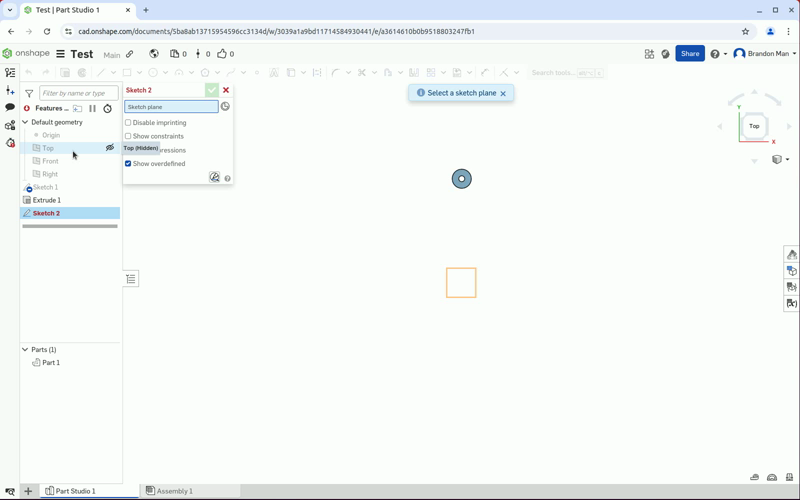
click(73, 150)
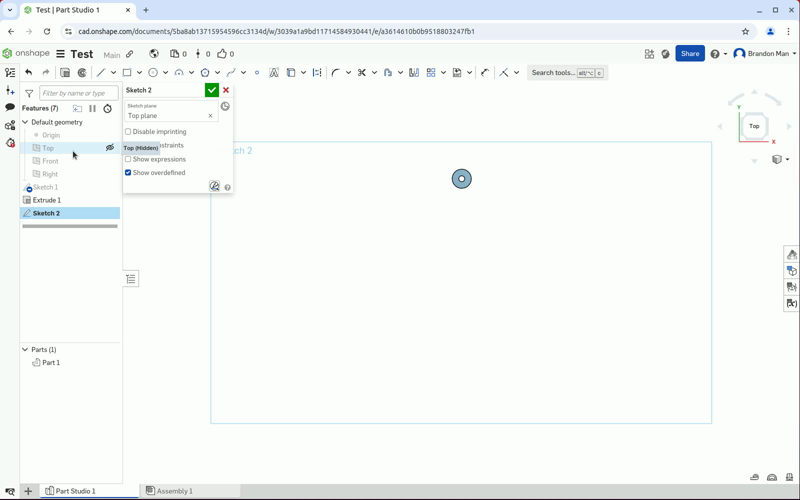
mouse_move(73, 352)
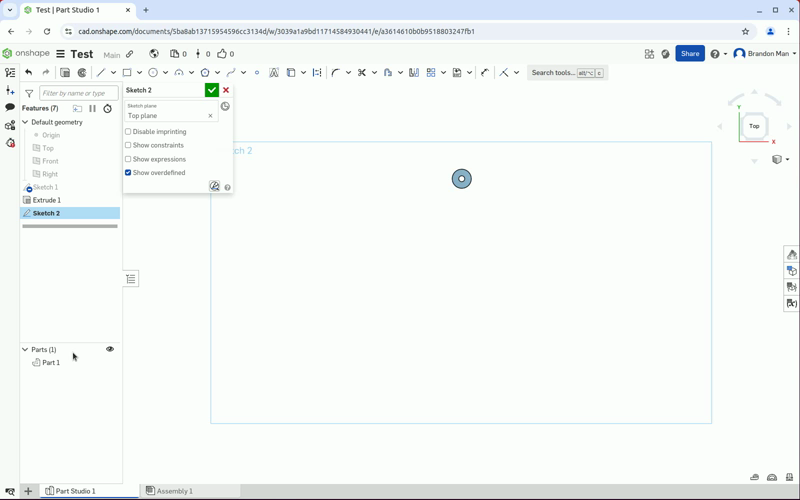
key(y)
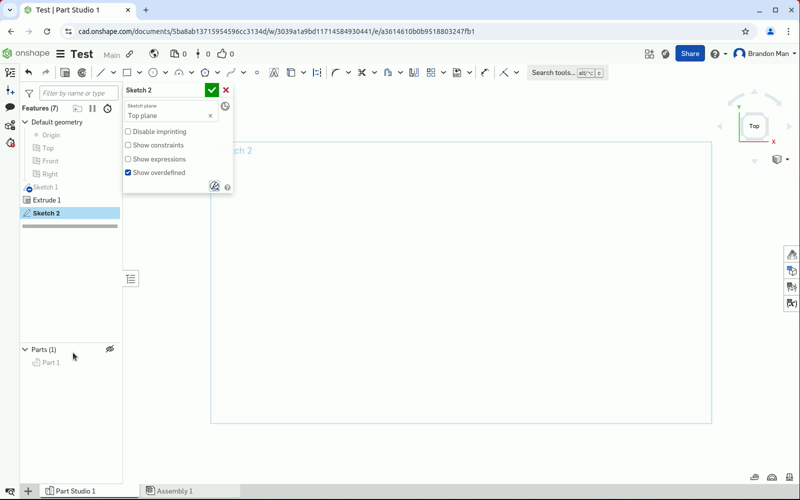
key(c)
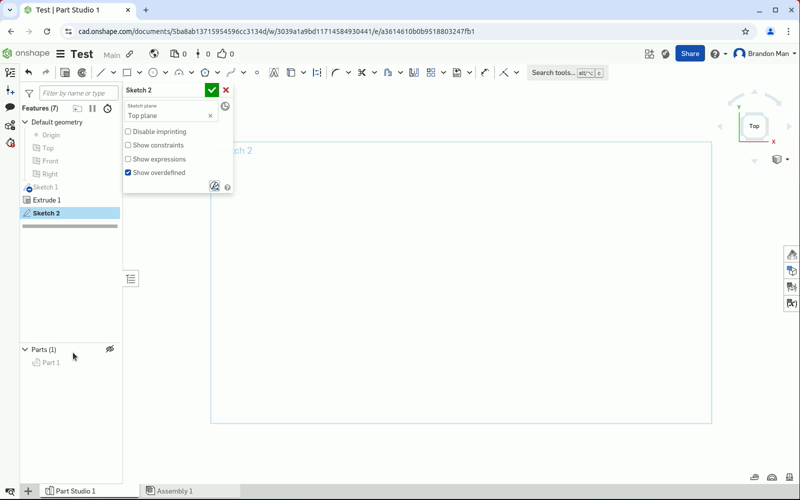
key_down(shift)
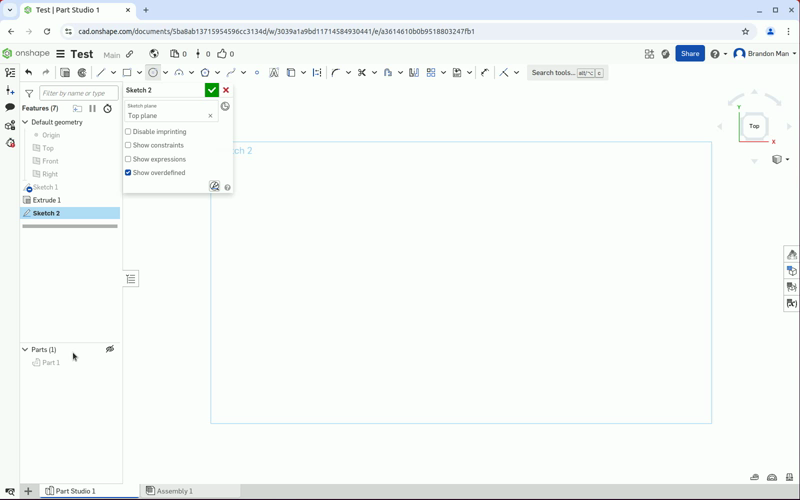
mouse_move(461, 282)
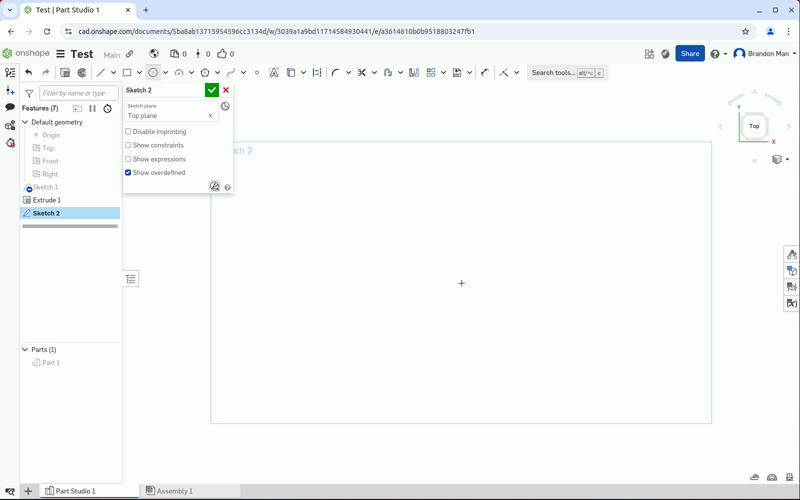
click(461, 282)
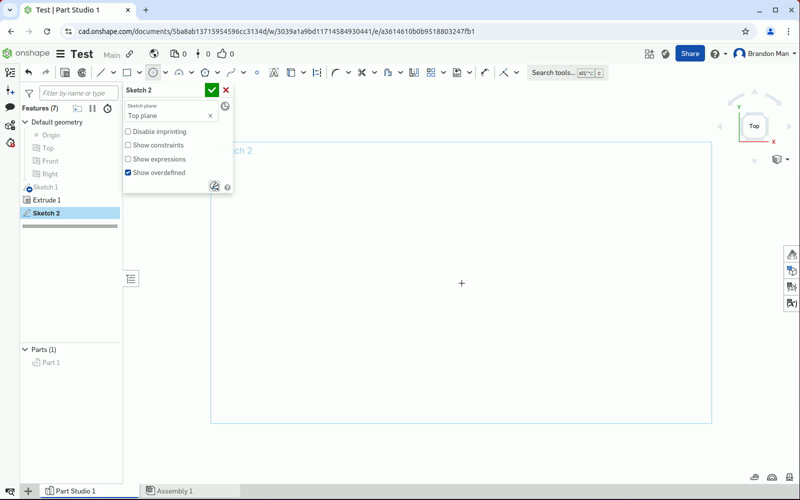
key_up(shift)
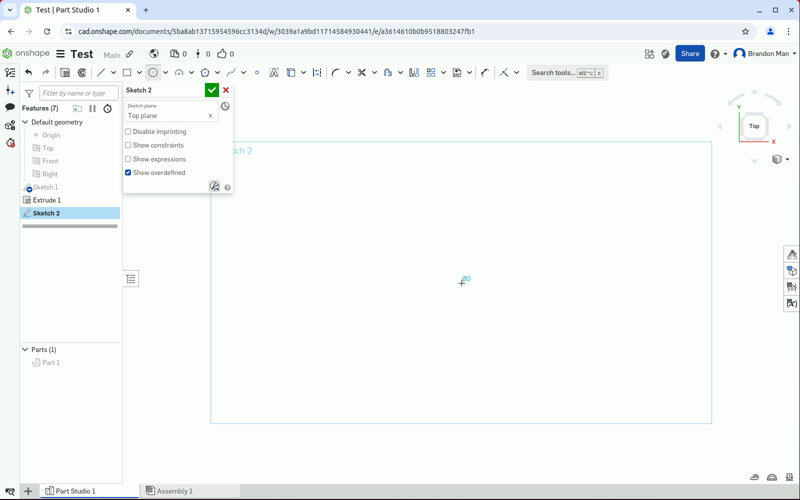
mouse_move(471, 282)
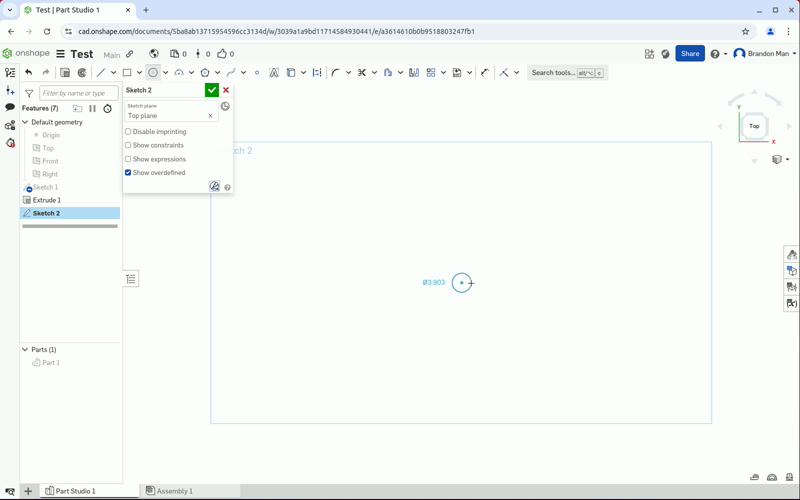
click(471, 282)
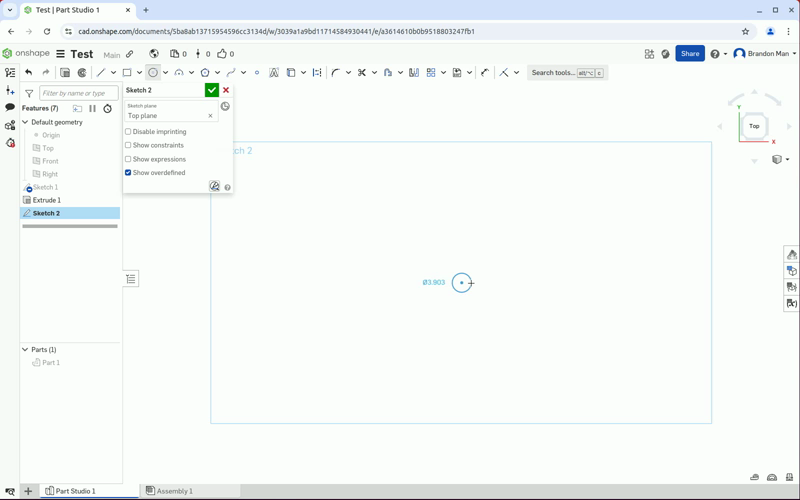
key(esc)
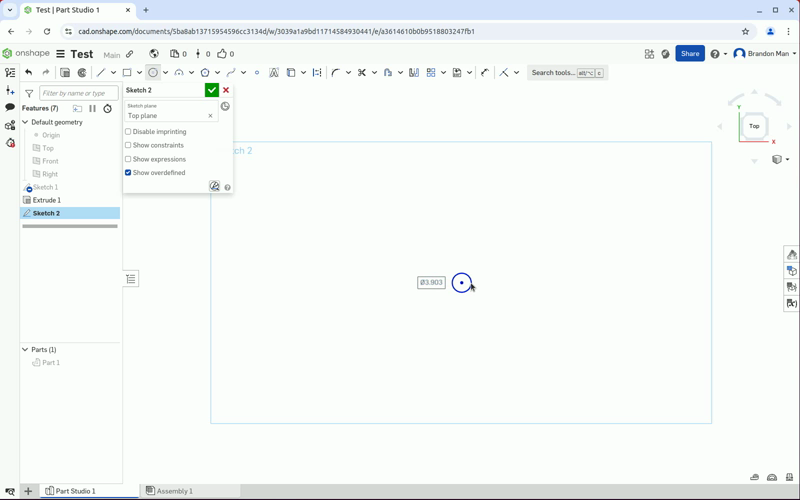
key(c)
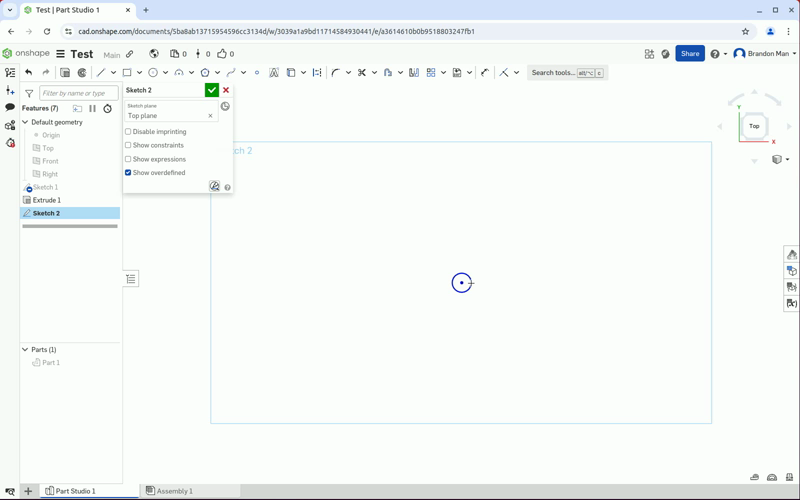
key_down(shift)
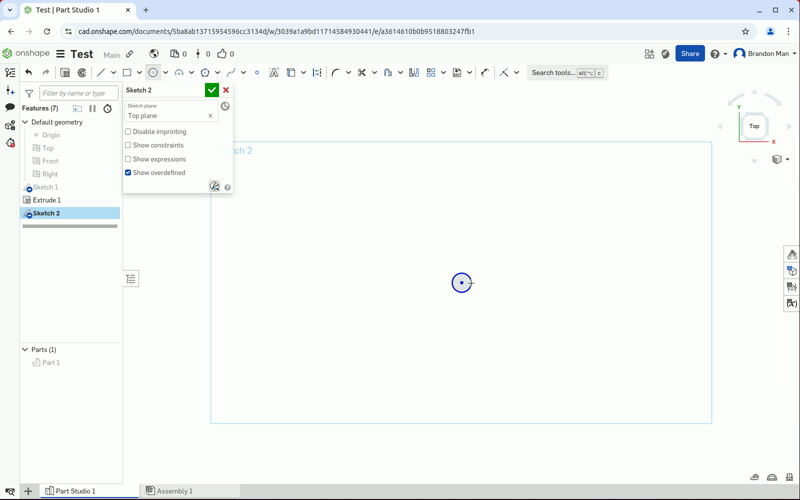
mouse_move(461, 282)
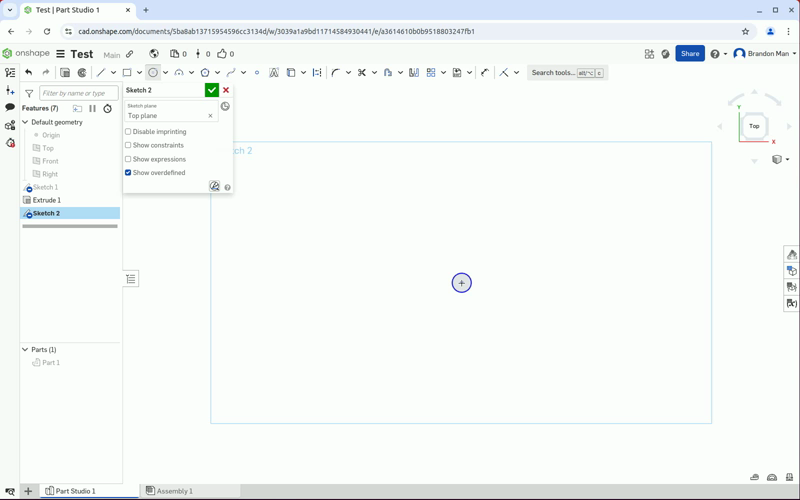
click(461, 282)
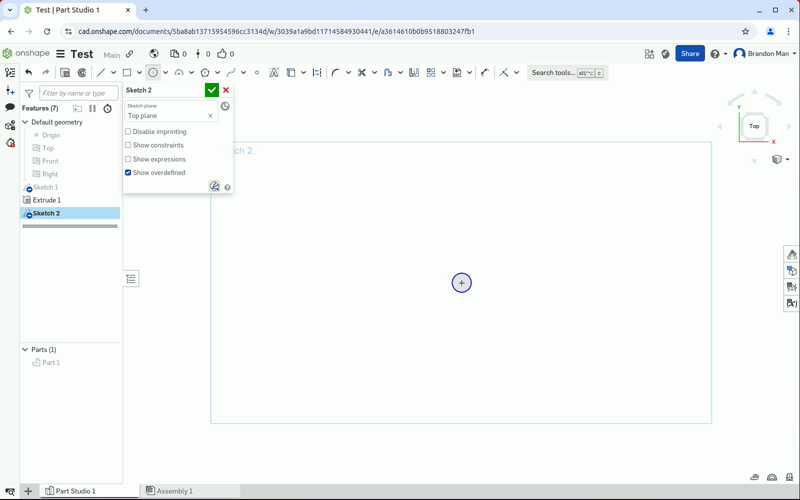
key_up(shift)
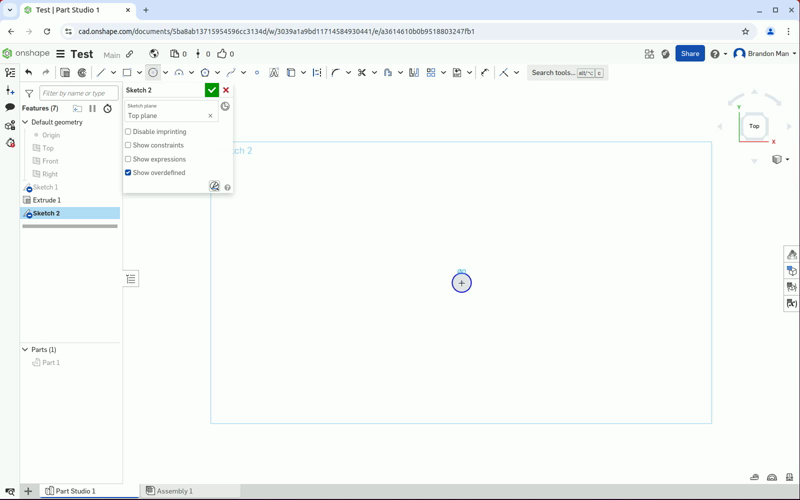
mouse_move(464, 282)
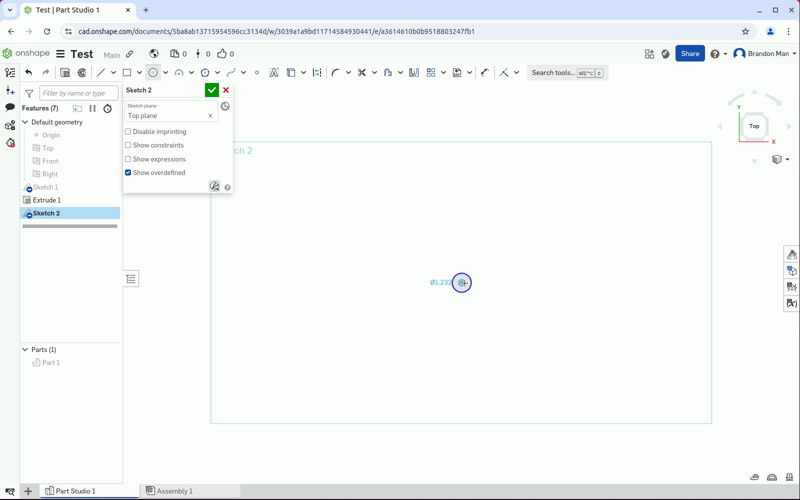
scroll(6)
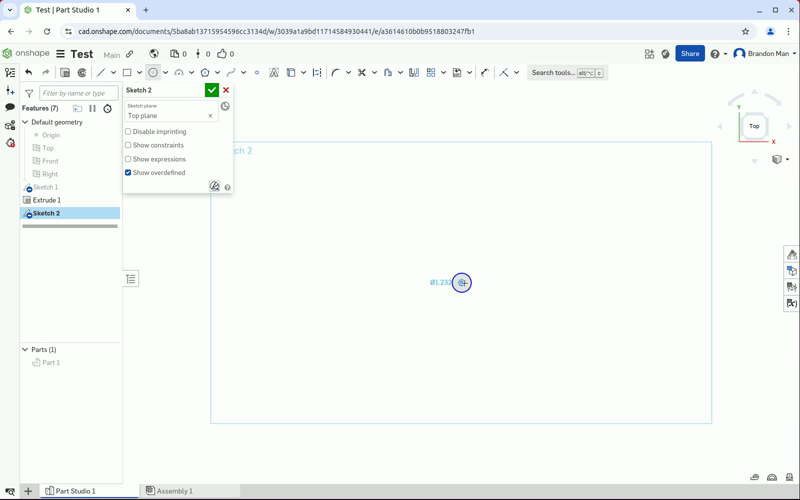
scroll(6)
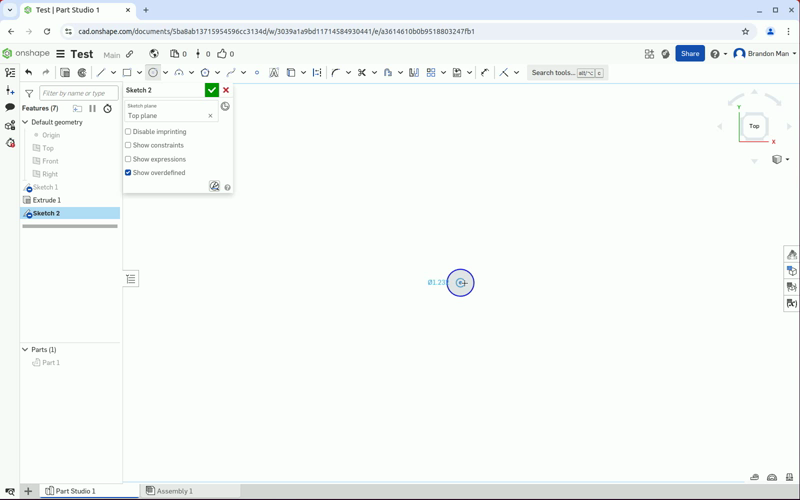
scroll(6)
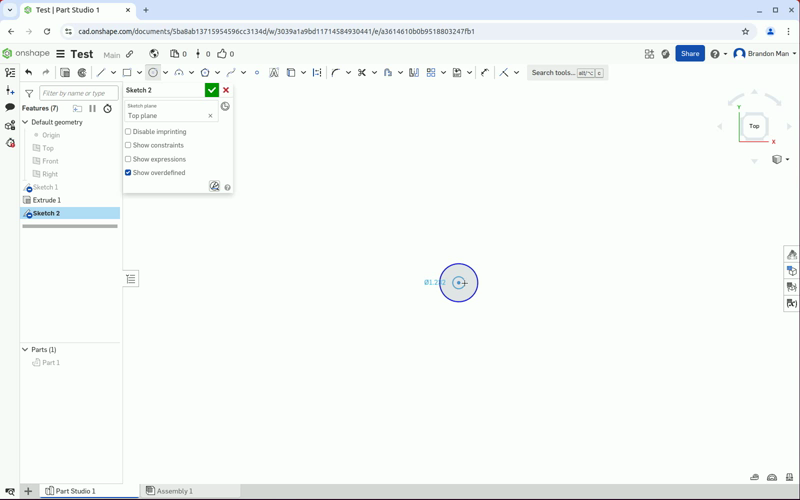
scroll(6)
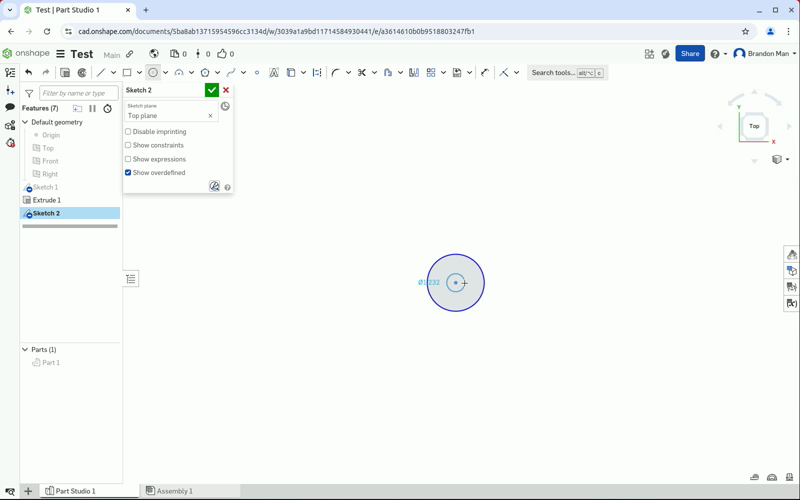
scroll(6)
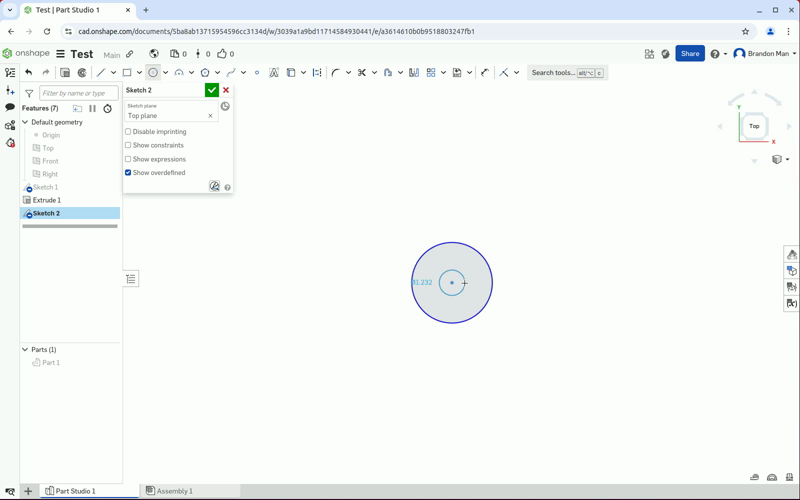
scroll(6)
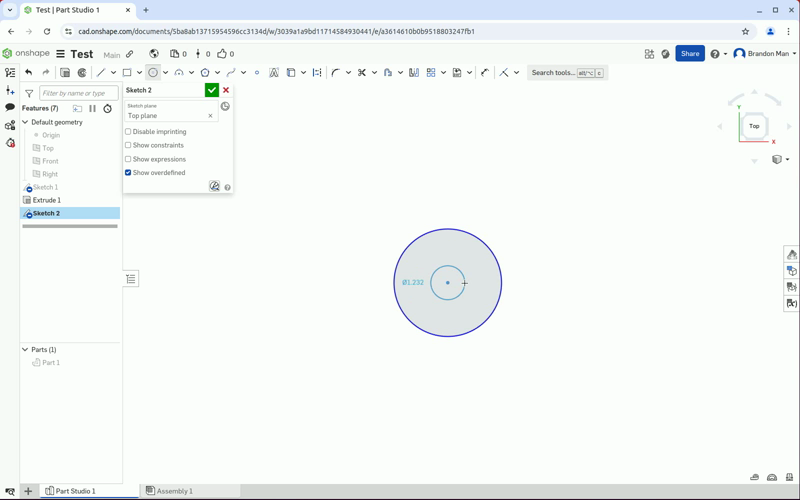
scroll(6)
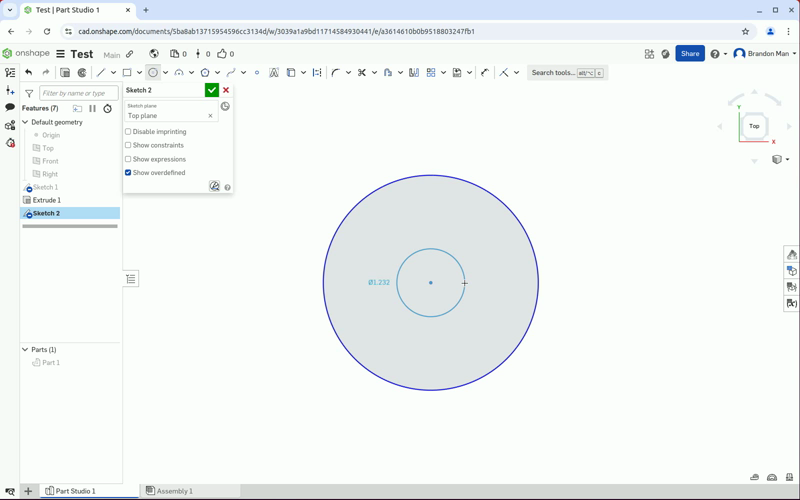
click(464, 282)
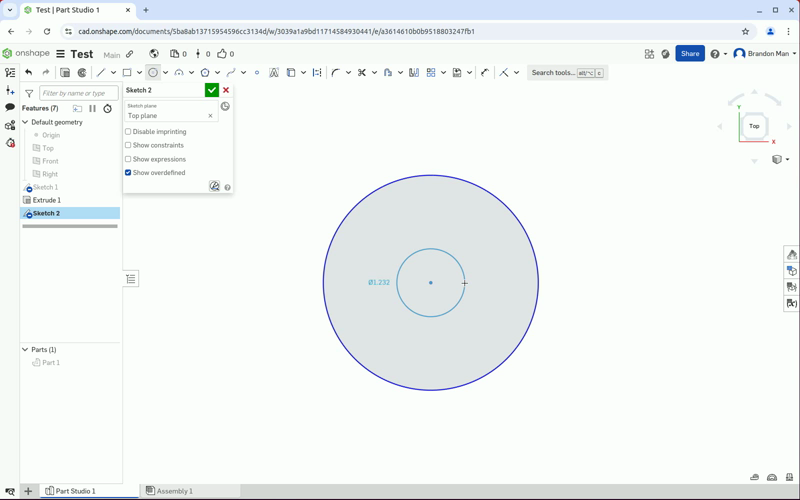
scroll(-6)
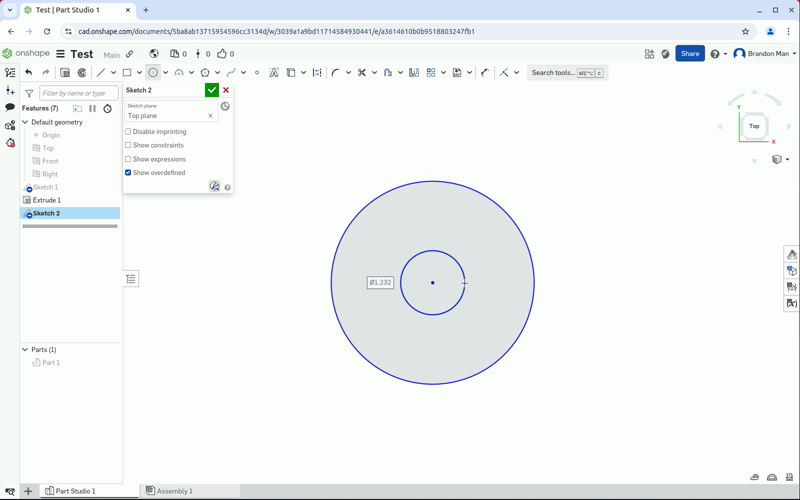
scroll(-6)
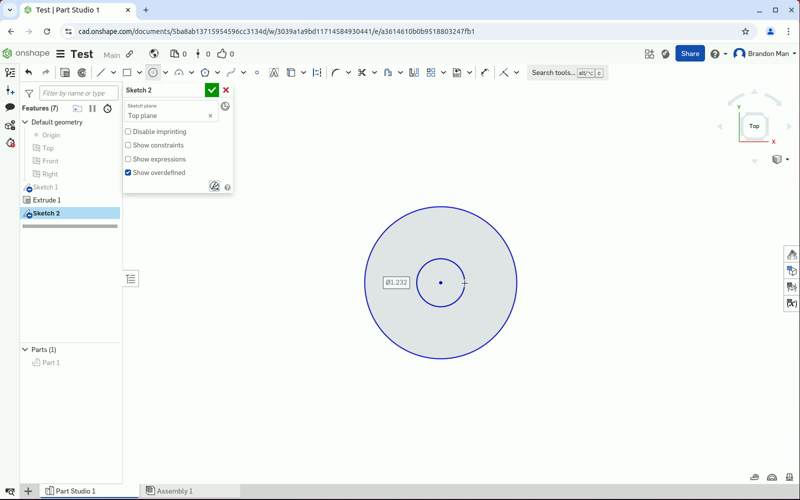
scroll(-6)
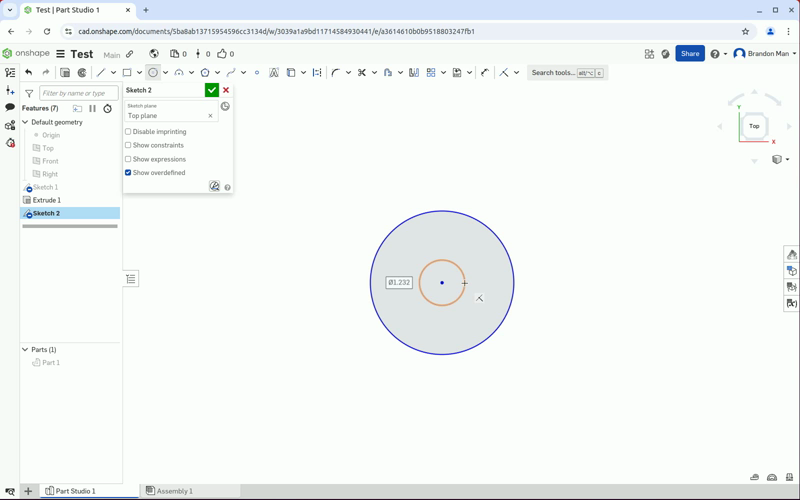
scroll(-6)
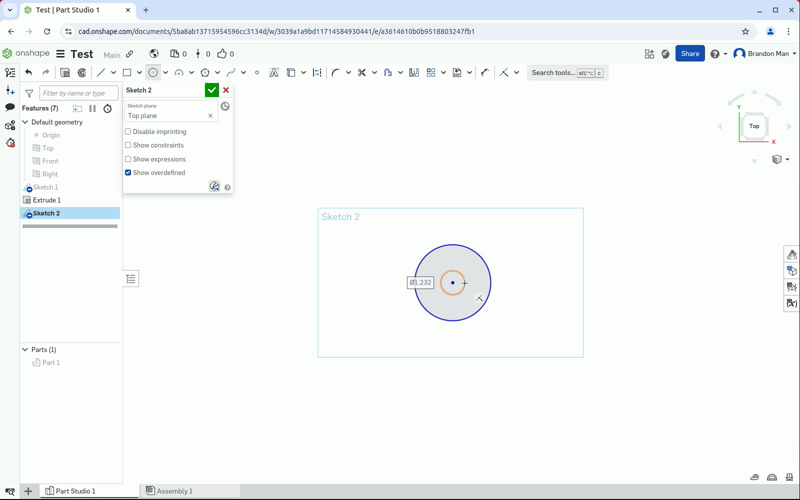
scroll(-6)
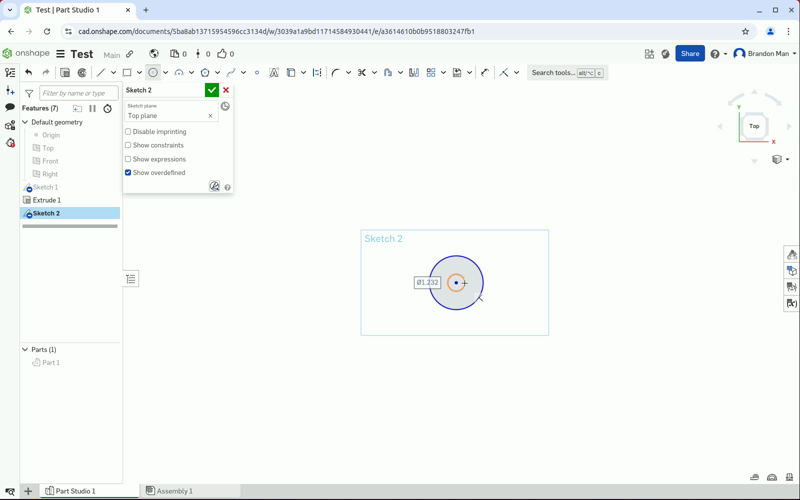
scroll(-6)
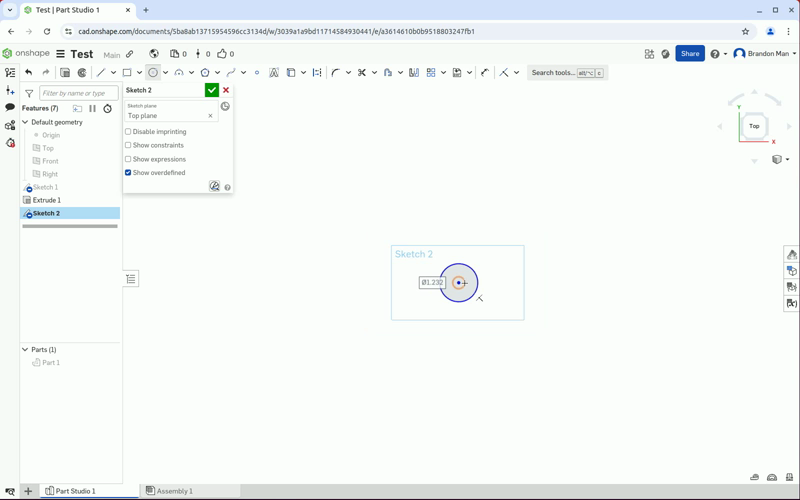
scroll(-6)
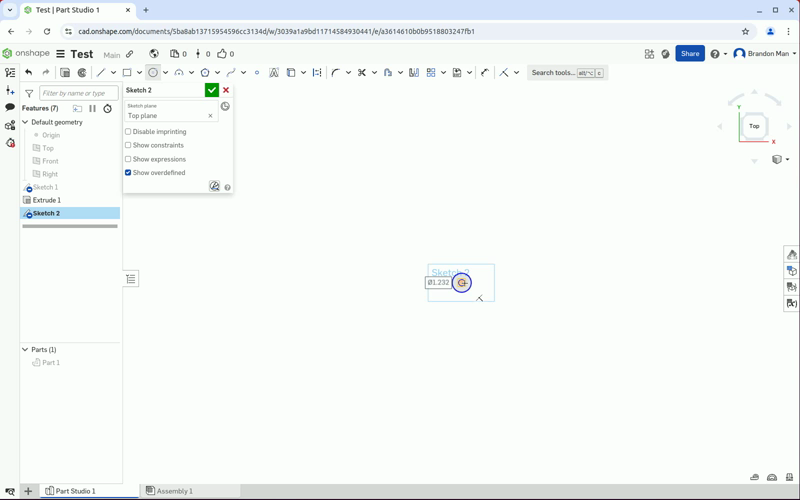
key(esc)
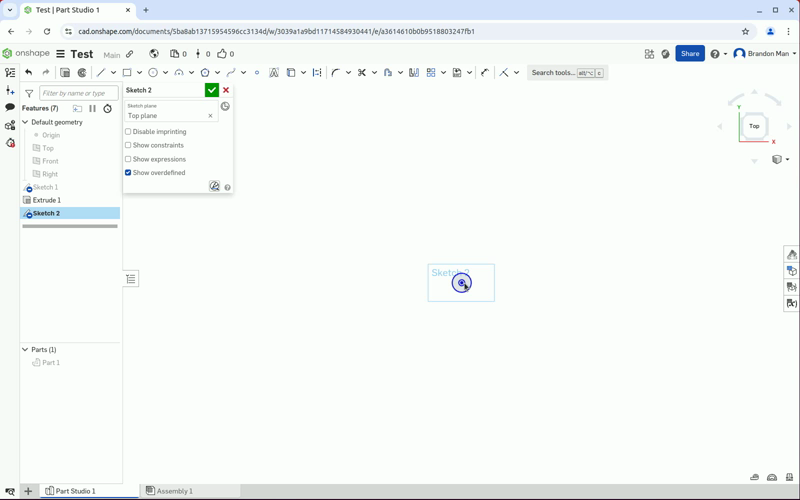
mouse_move(463, 277)
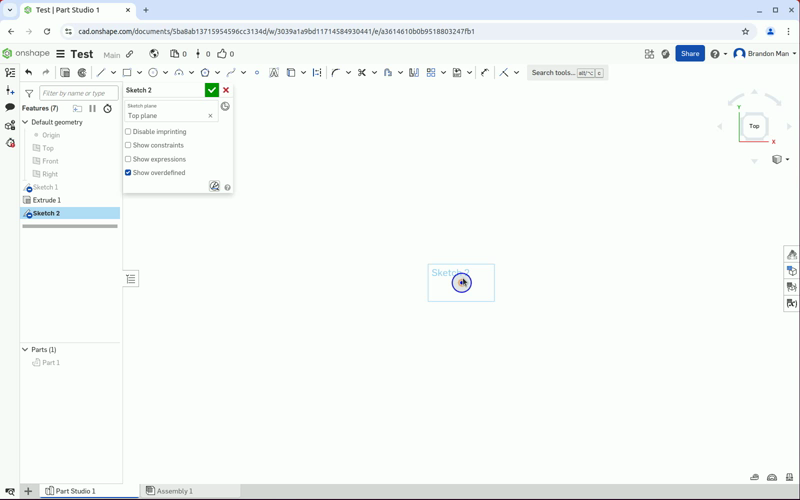
scroll(6)
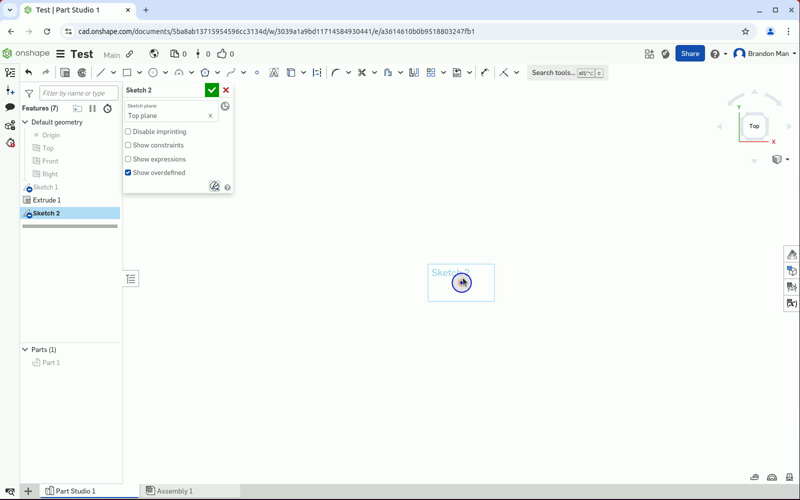
scroll(6)
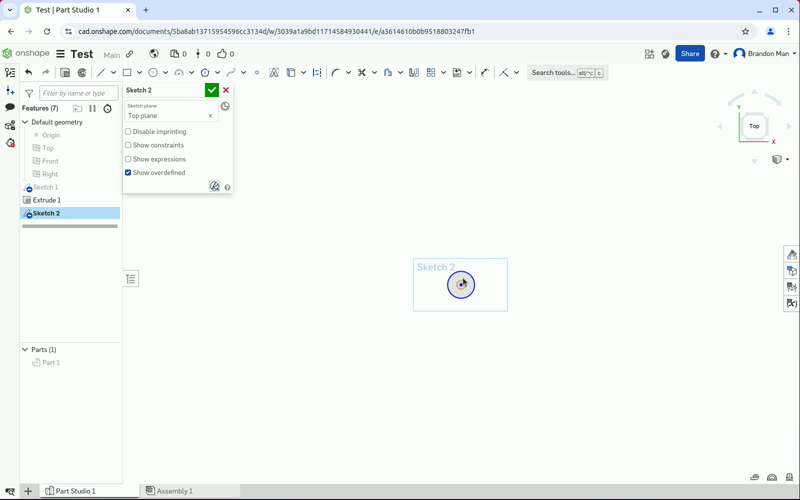
scroll(6)
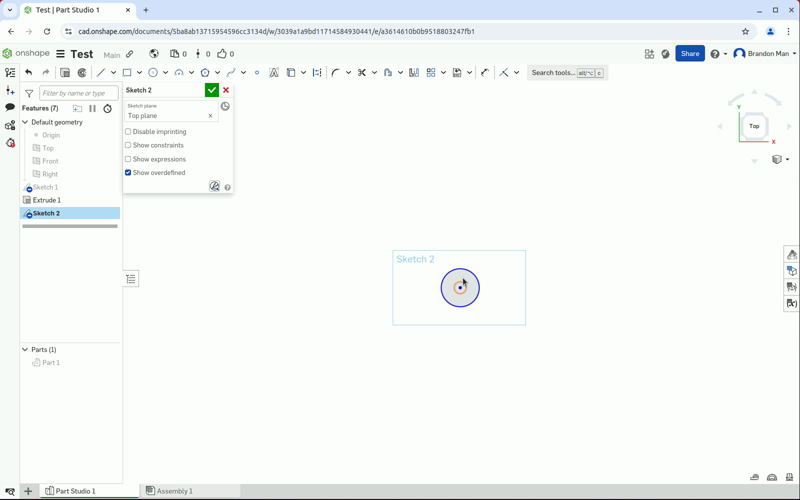
scroll(6)
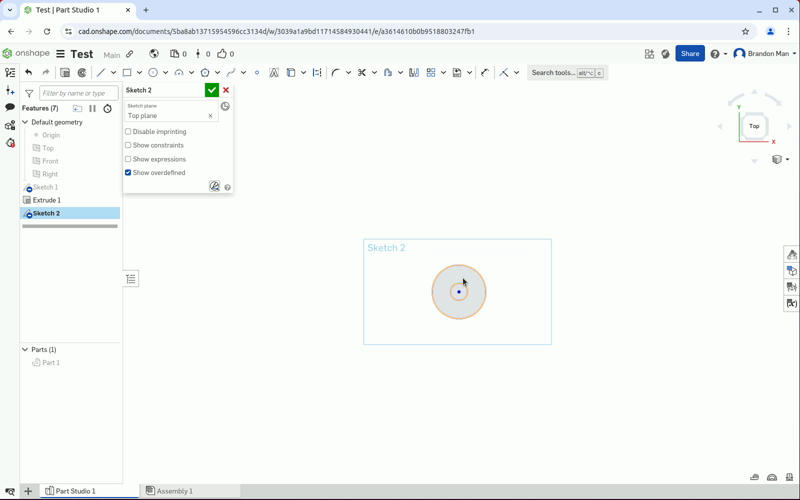
scroll(6)
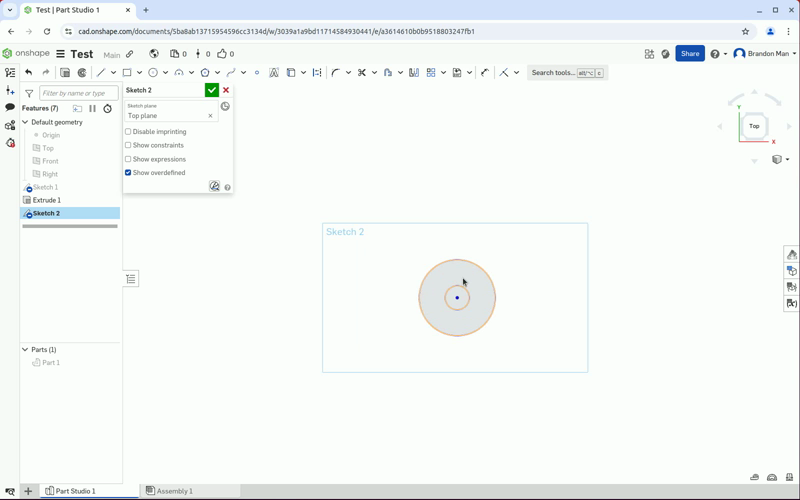
scroll(6)
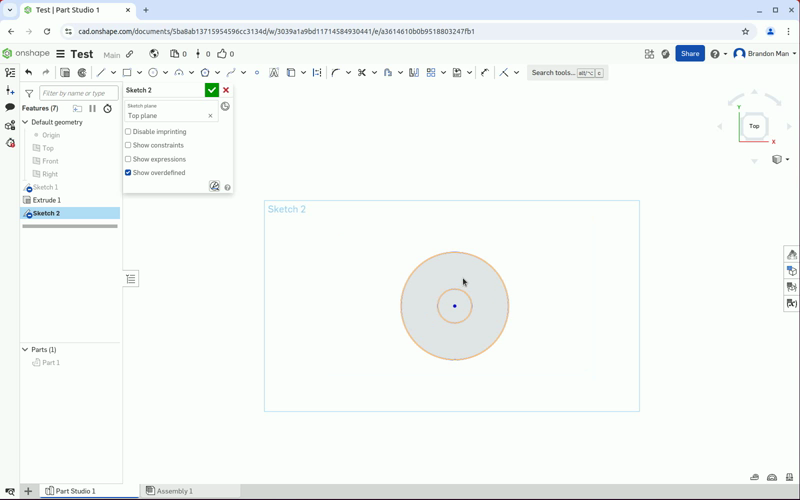
scroll(6)
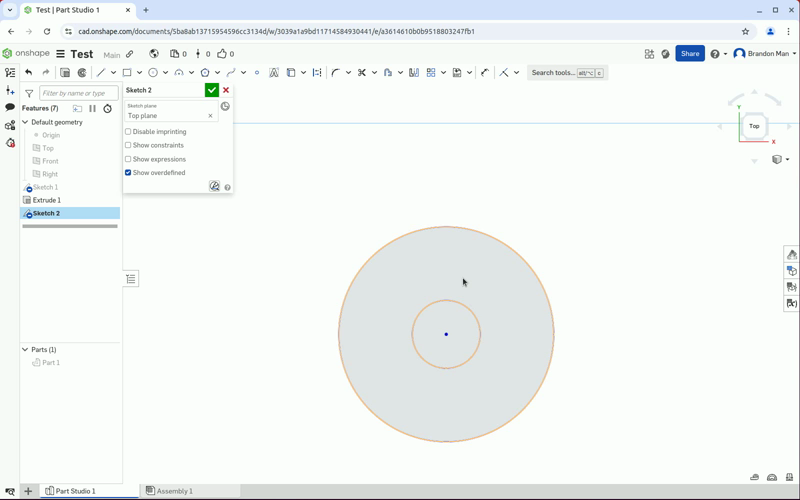
click(463, 277)
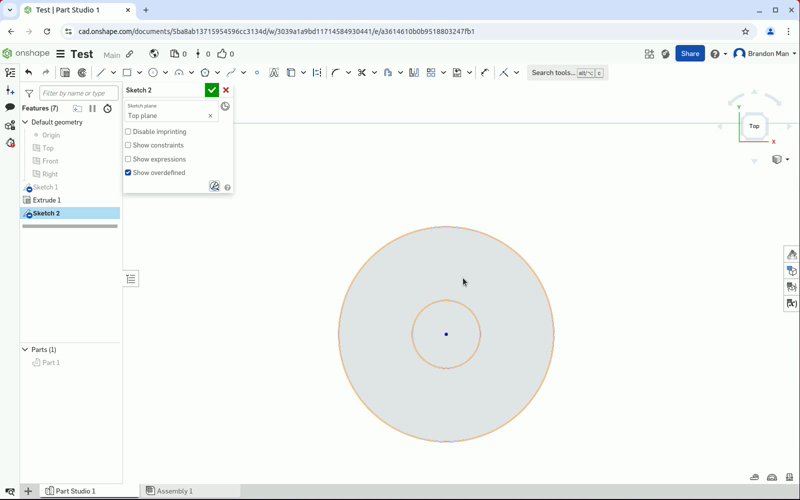
scroll(-6)
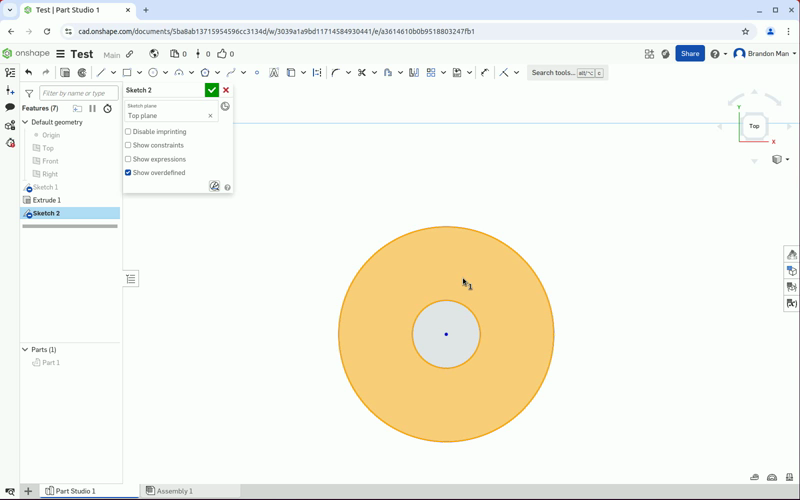
scroll(-6)
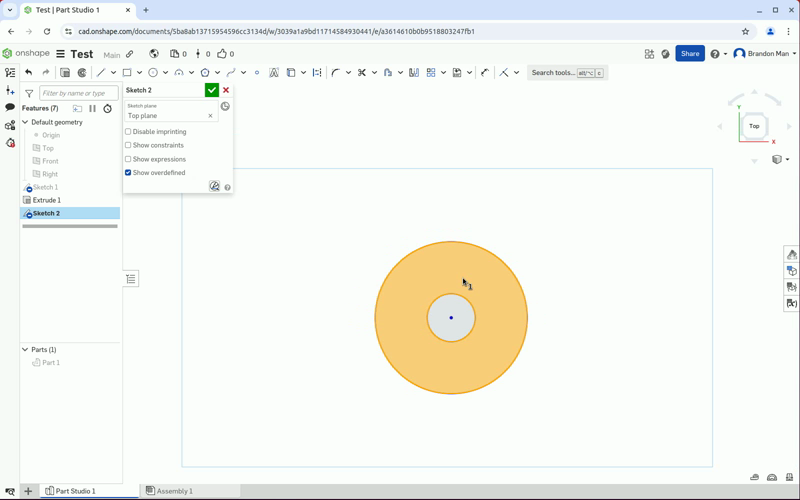
scroll(-6)
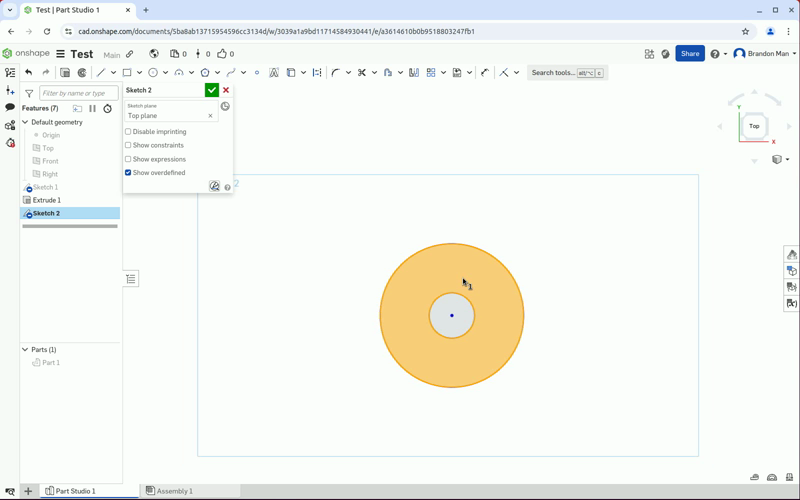
scroll(-6)
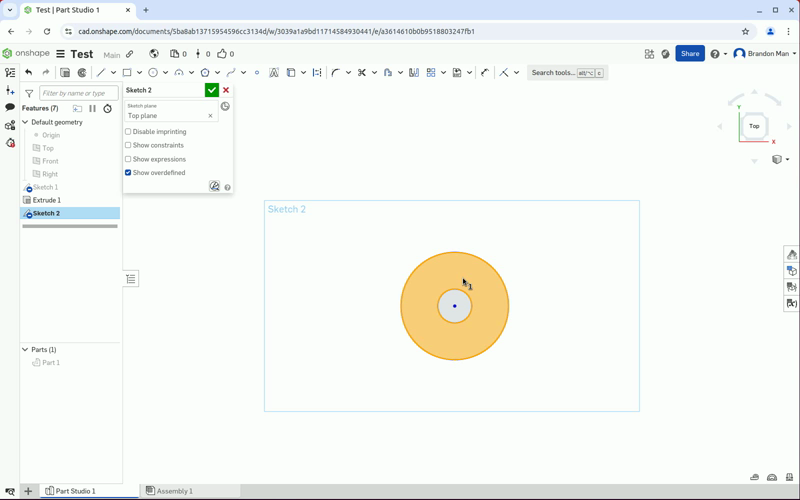
scroll(-6)
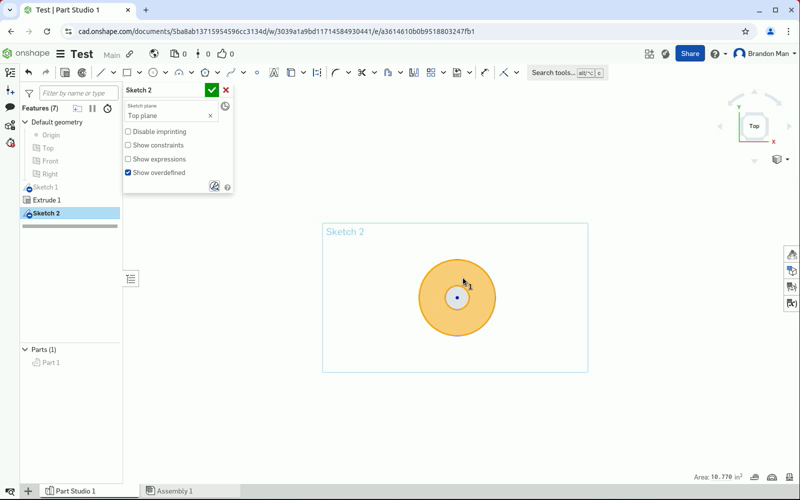
scroll(-6)
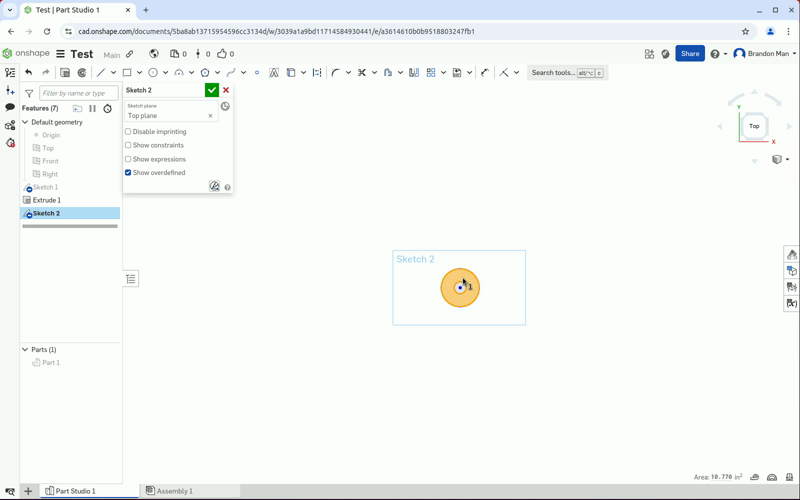
scroll(-6)
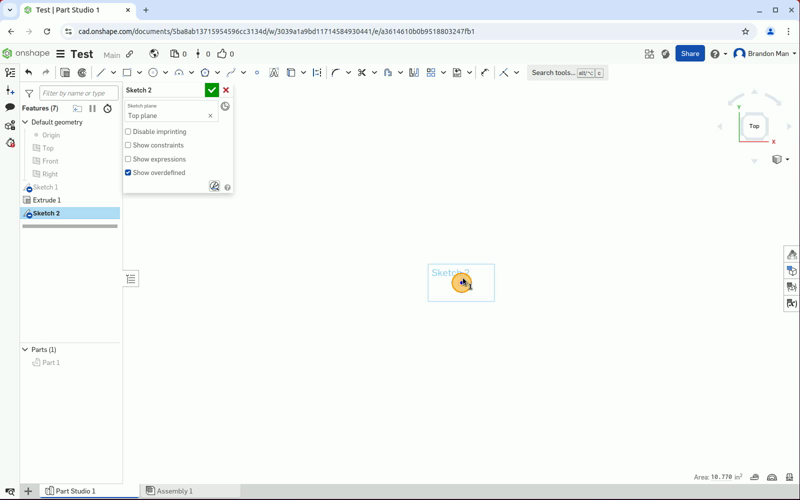
mouse_move(73, 352)
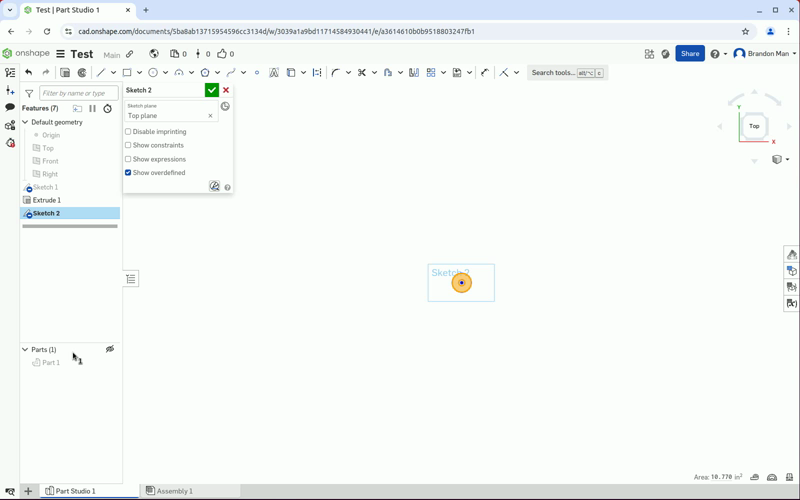
key(shift+y)
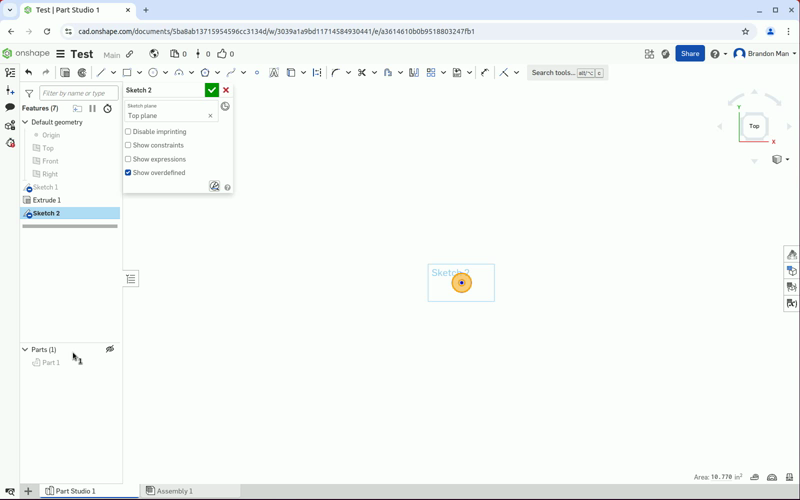
key(shift+e)
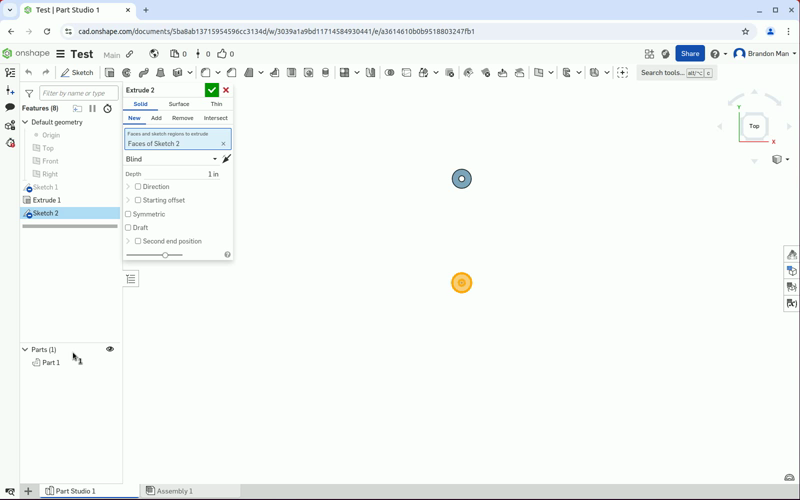
mouse_move(143, 106)
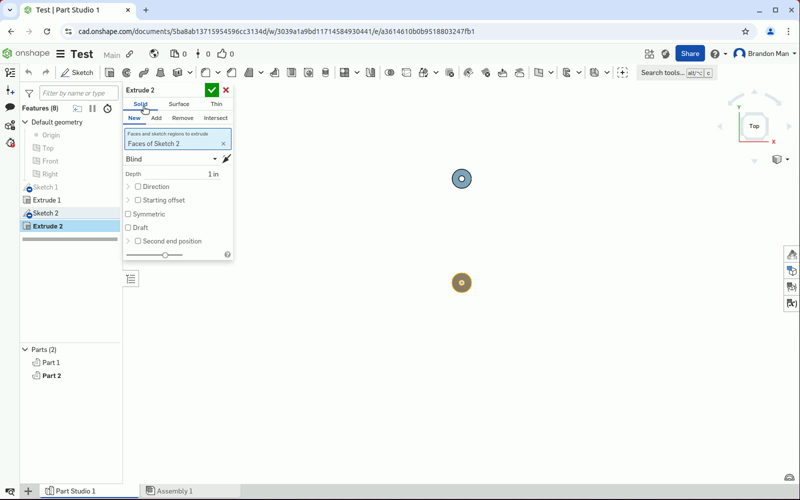
click(143, 106)
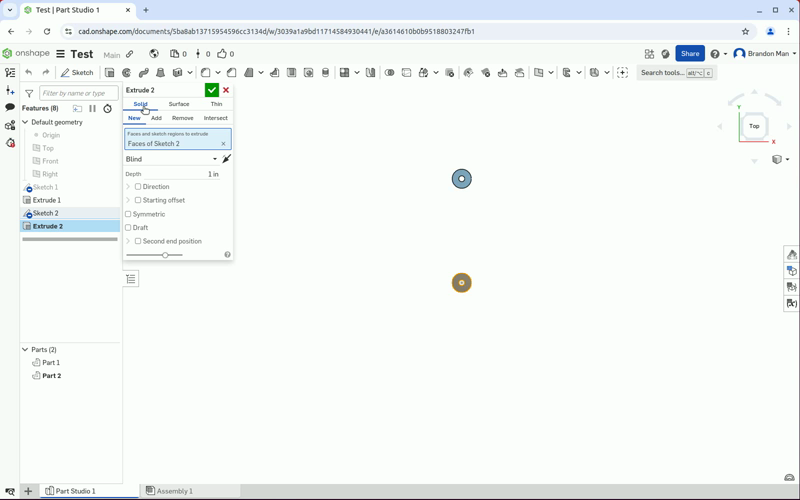
mouse_move(137, 120)
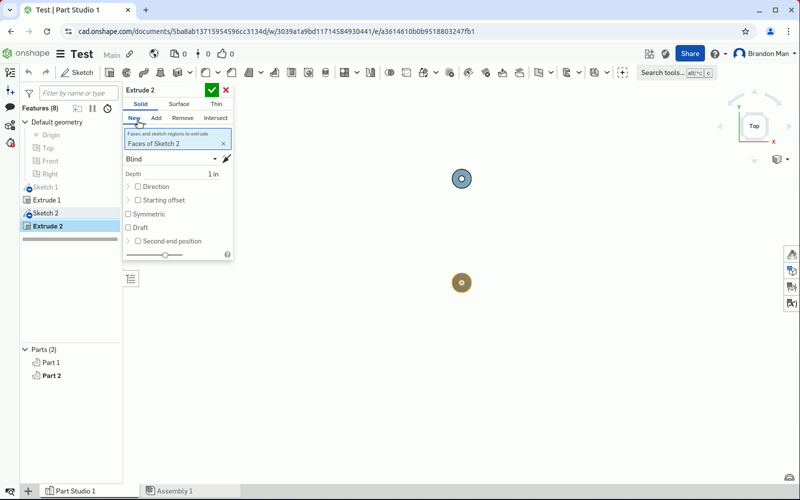
click(137, 120)
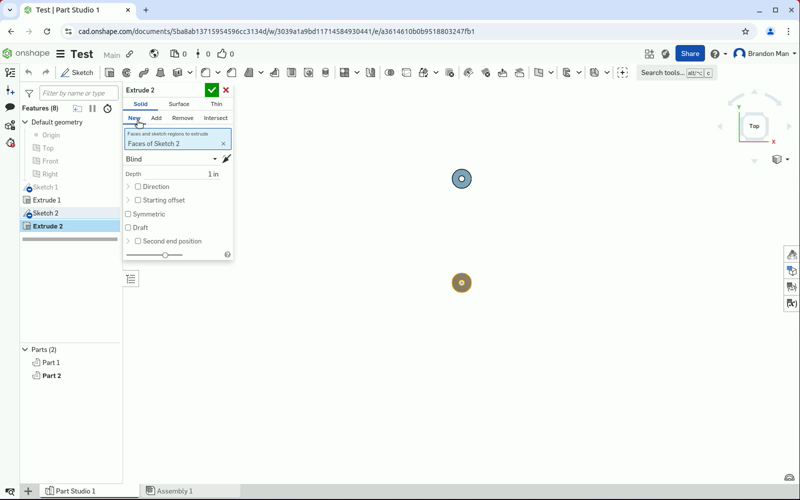
key(tab, 4)
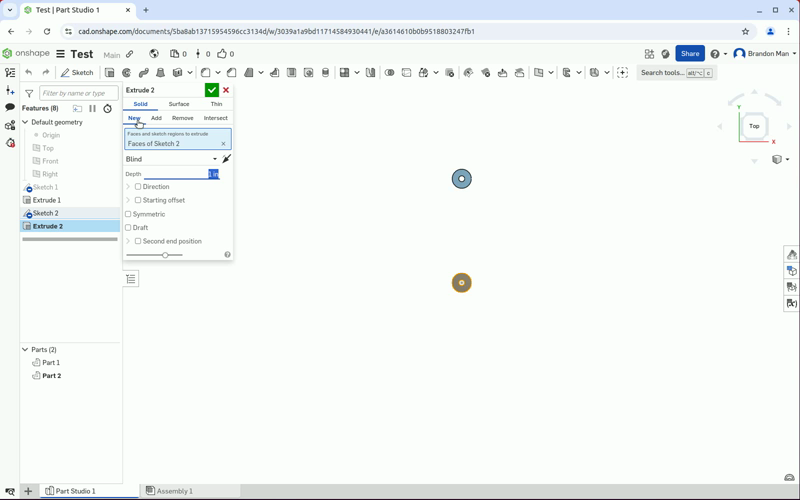
text(5.777)
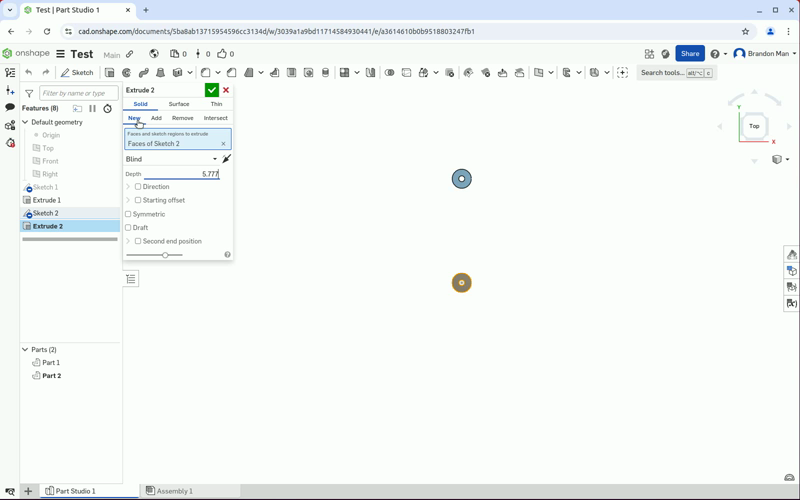
key(enter)
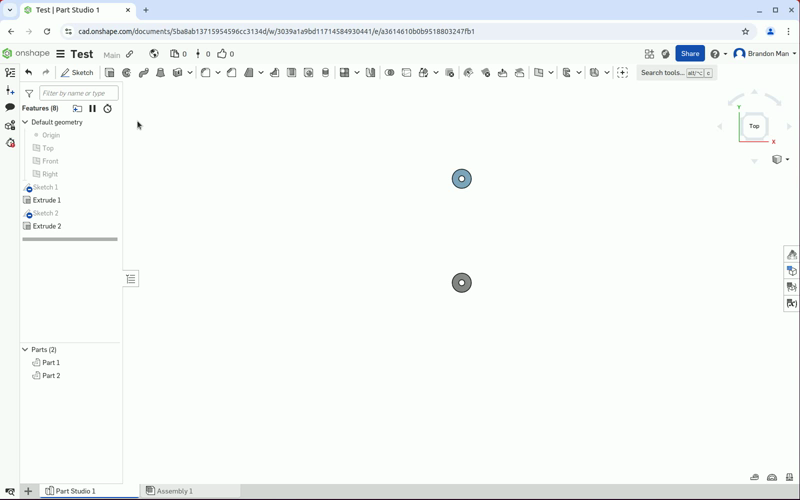
key(shift+h)
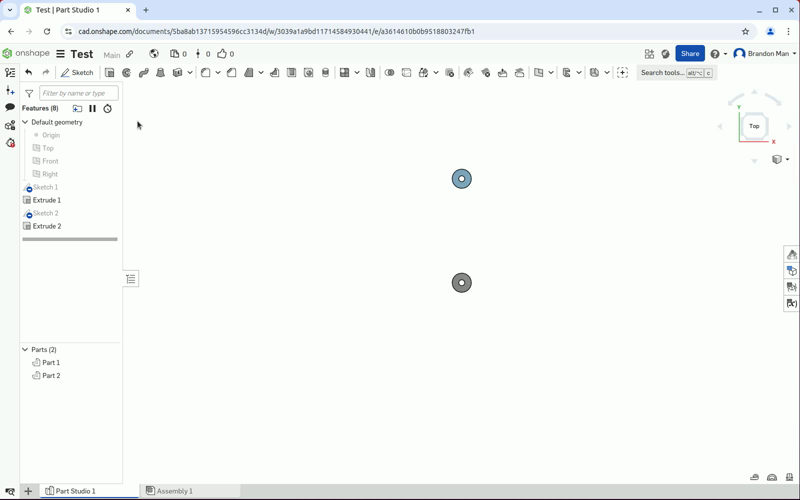
key(shift+h)
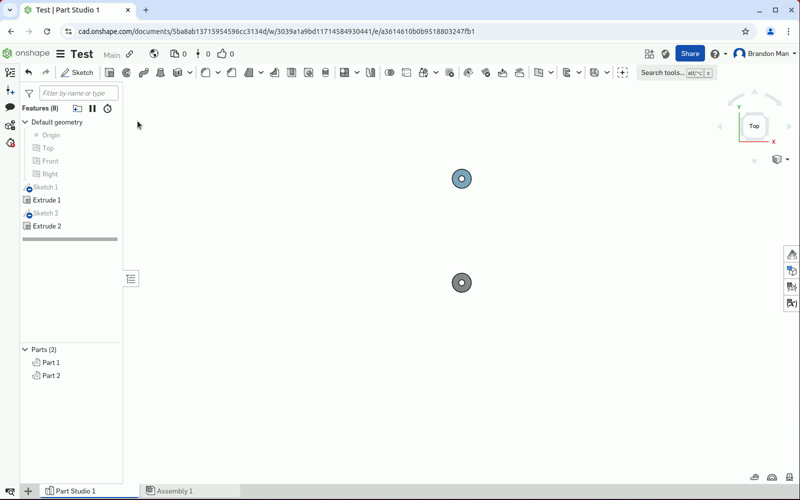
mouse_move(73, 189)
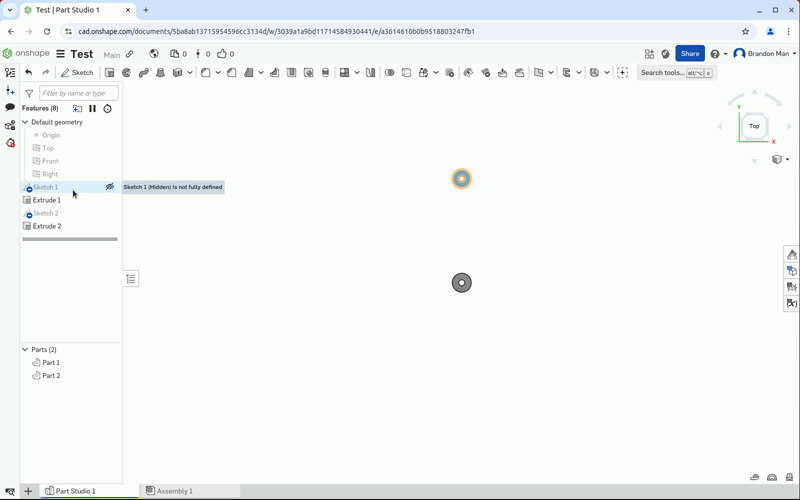
click(73, 189)
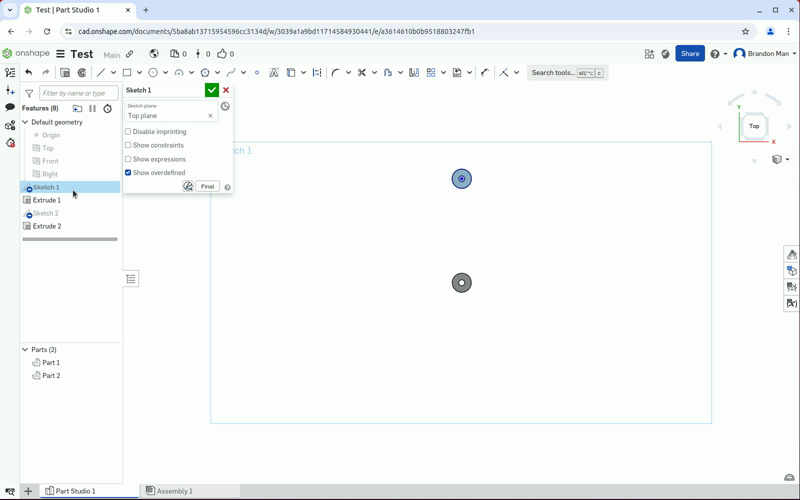
mouse_move(229, 92)
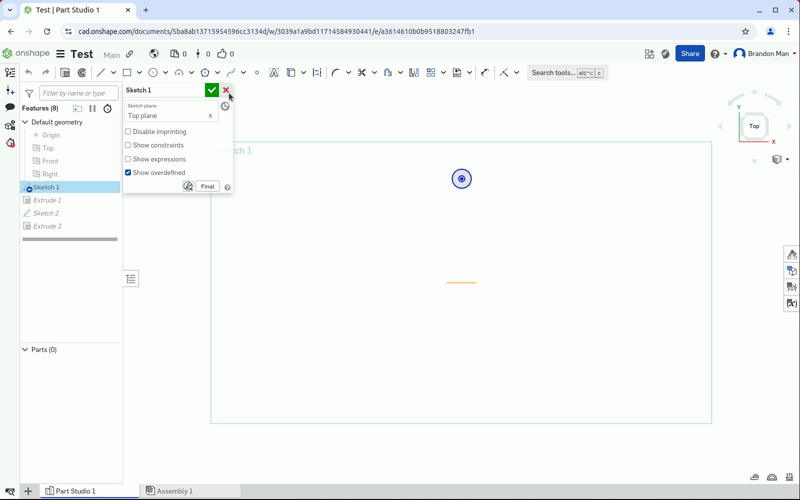
click(229, 92)
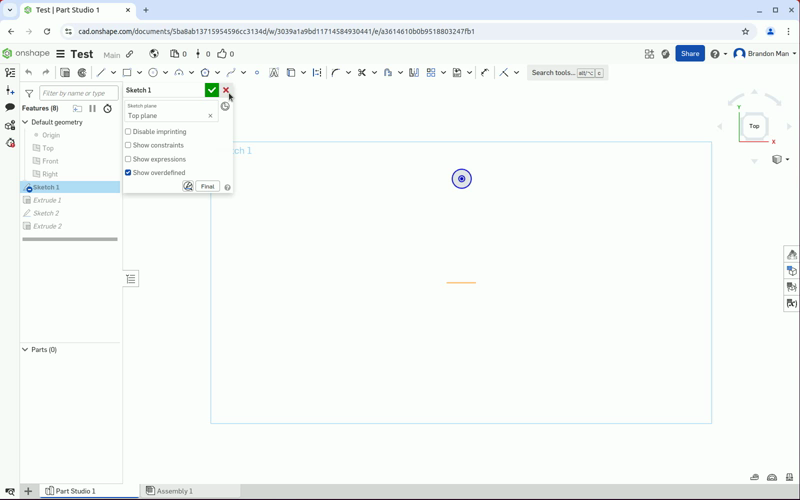
key(shift+s)
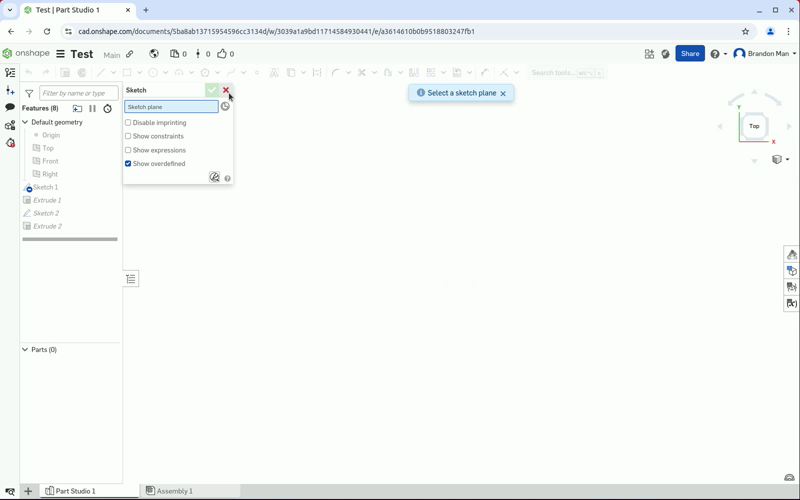
mouse_move(73, 150)
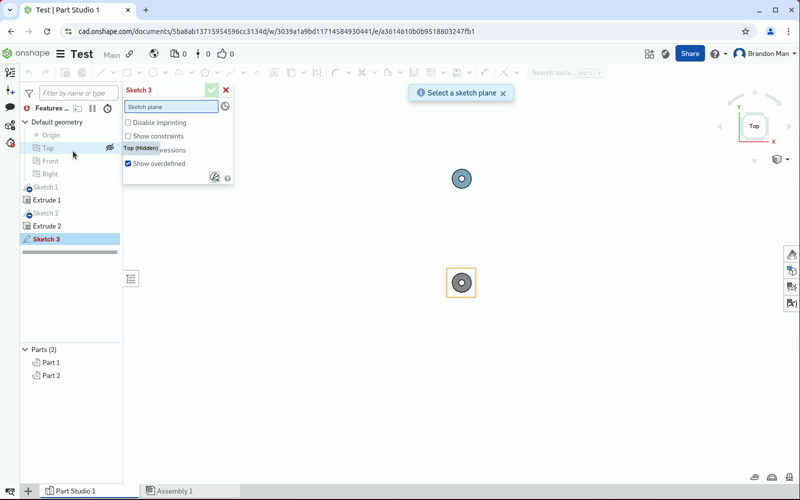
click(73, 150)
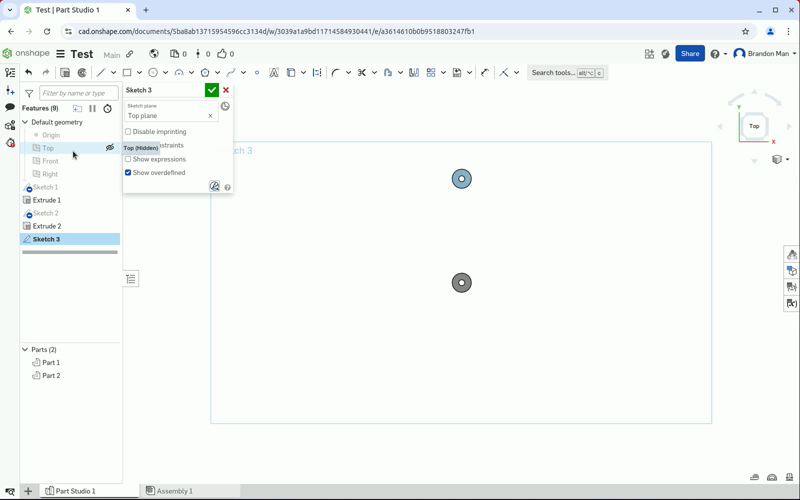
mouse_move(73, 352)
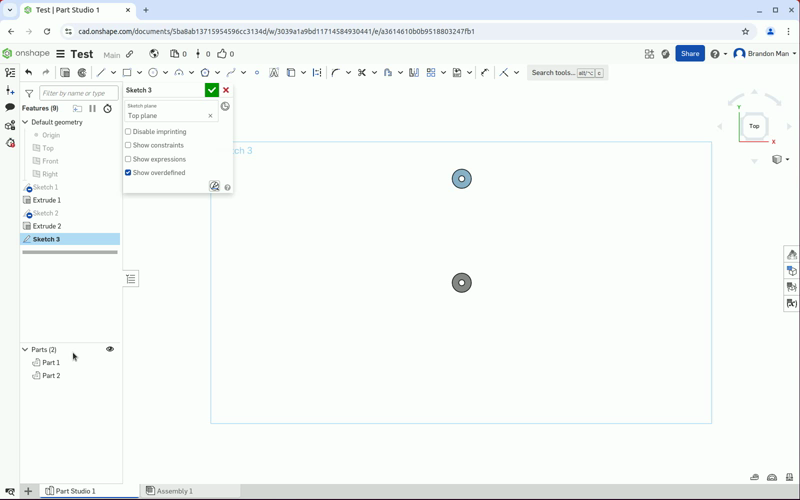
key(y)
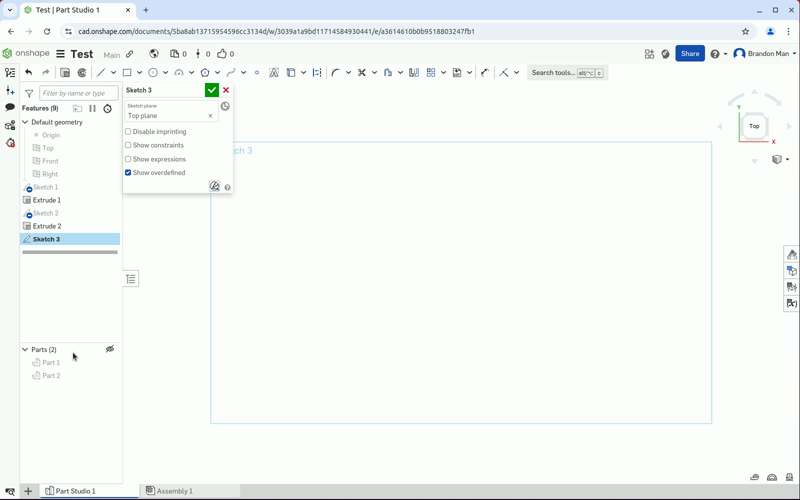
key(c)
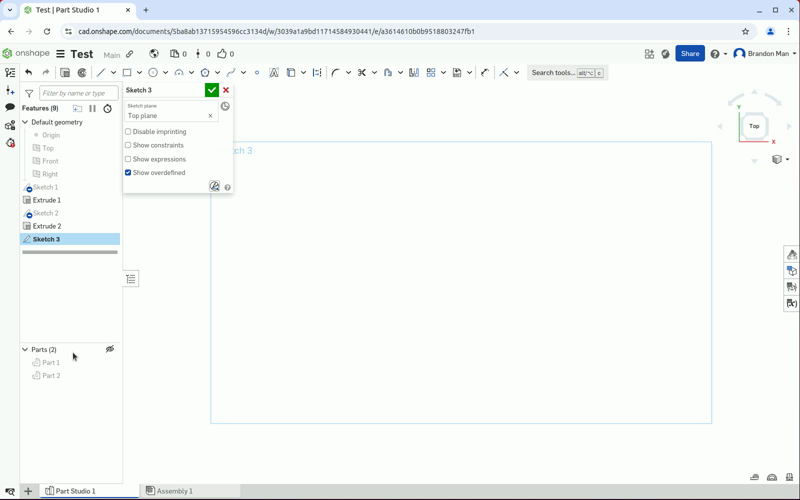
key_down(shift)
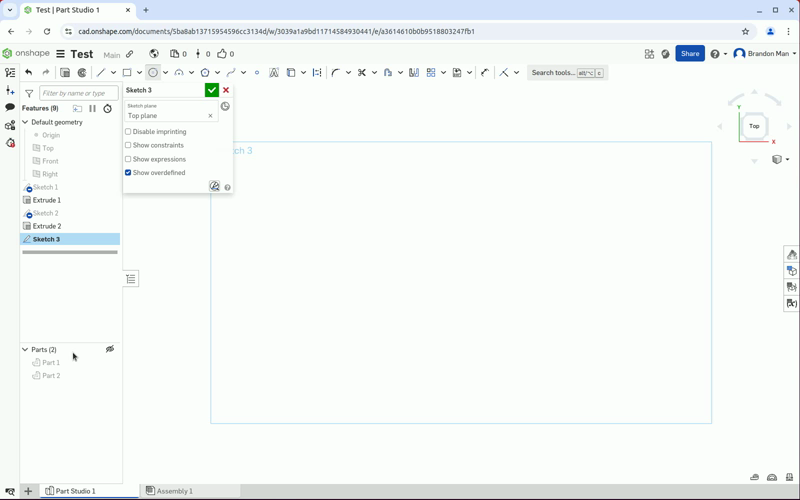
mouse_move(501, 282)
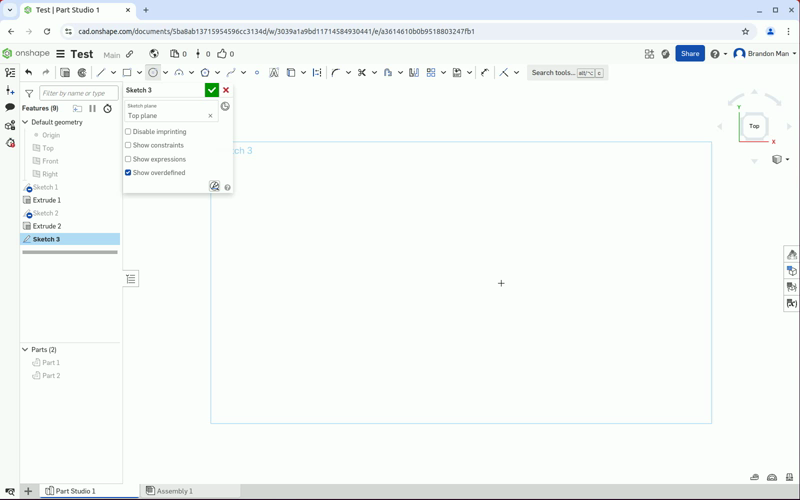
click(501, 282)
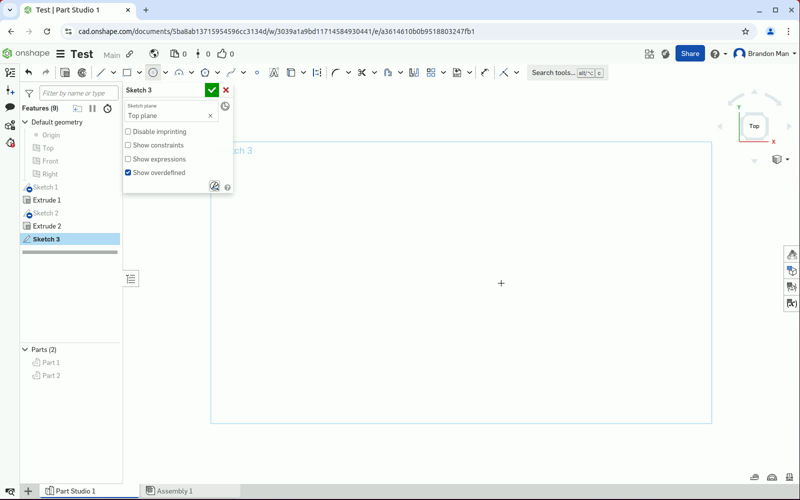
key_up(shift)
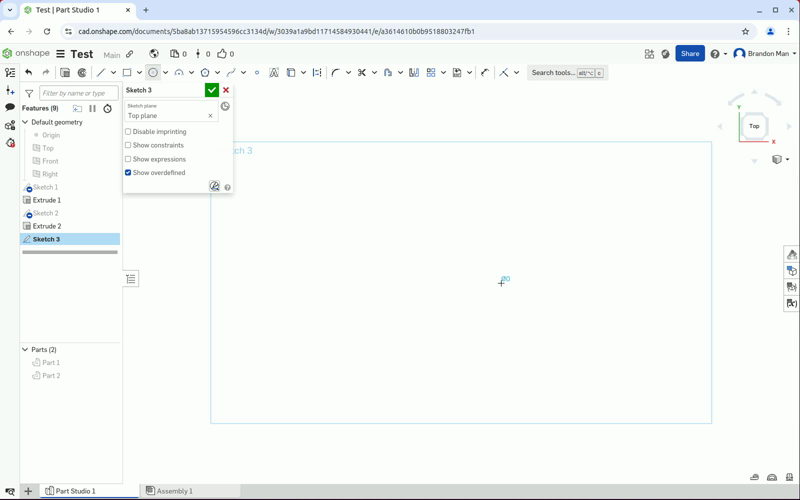
mouse_move(508, 282)
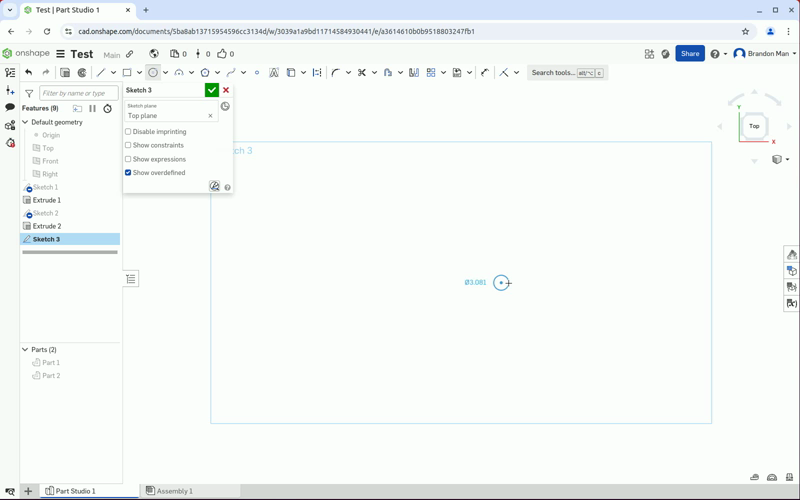
click(508, 282)
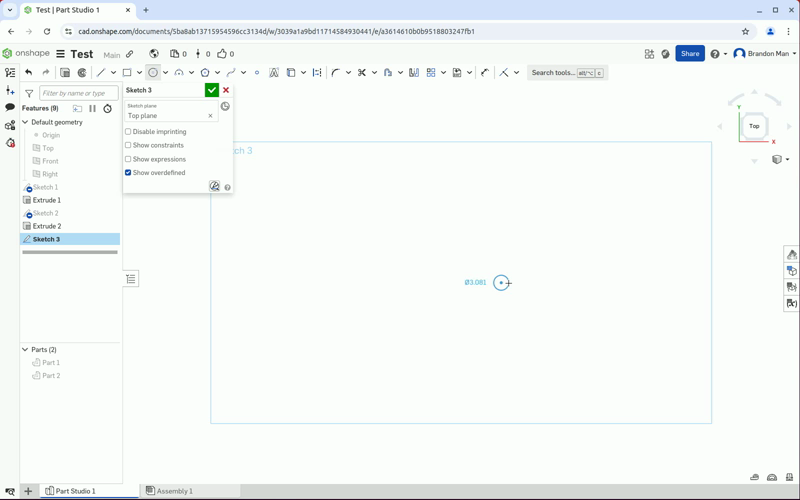
key(esc)
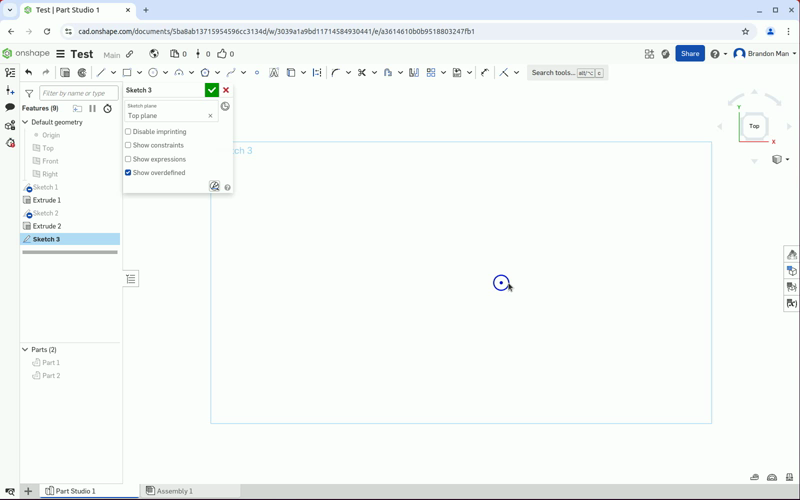
key(c)
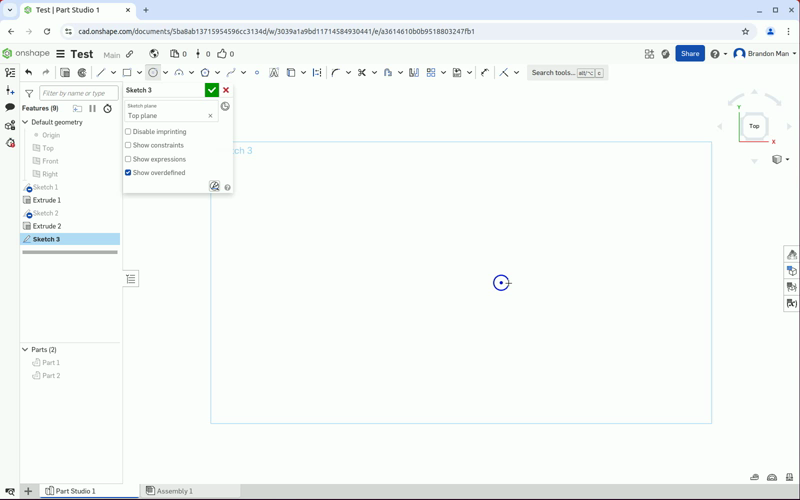
key_down(shift)
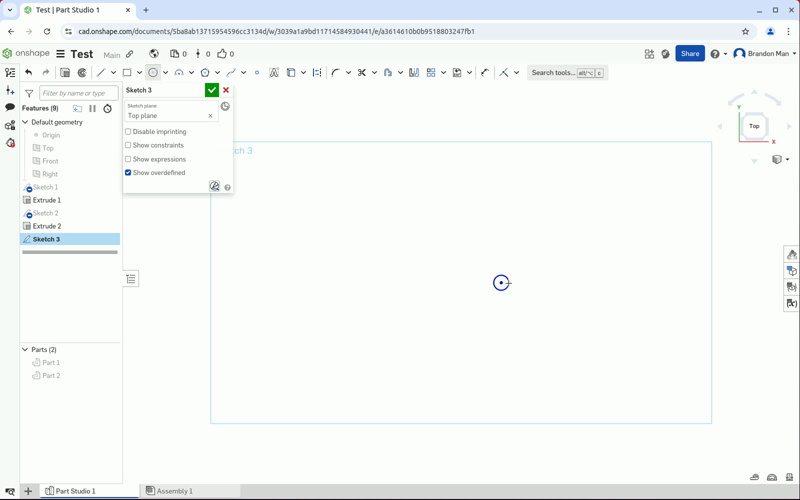
mouse_move(501, 282)
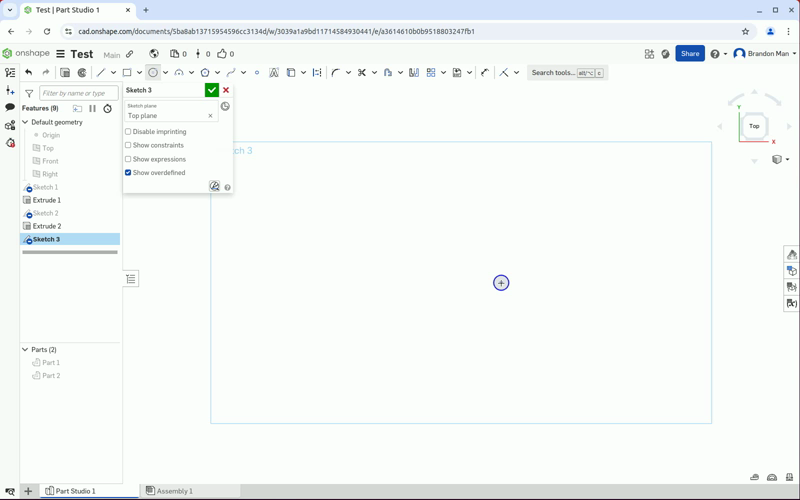
click(501, 282)
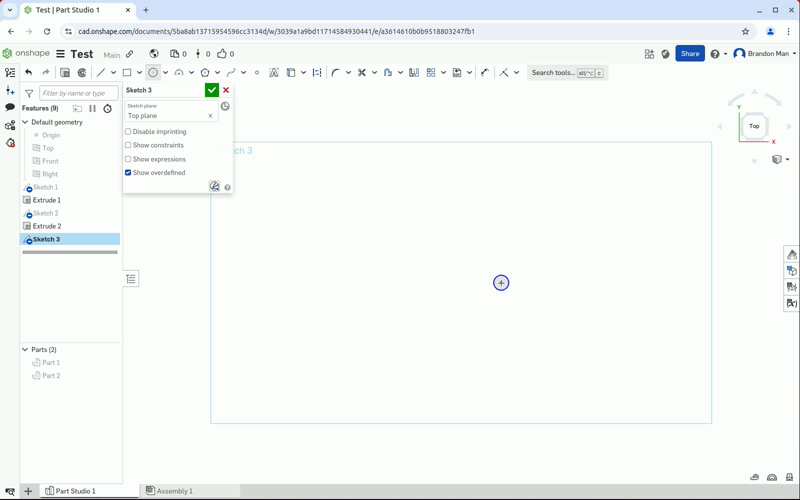
key_up(shift)
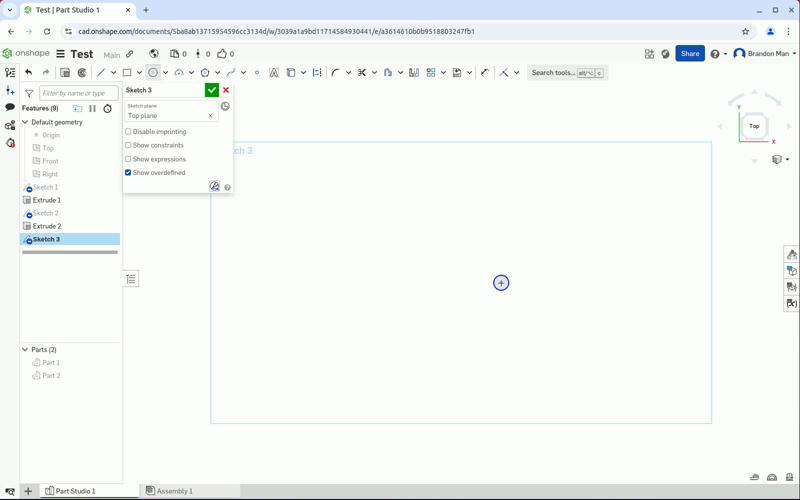
mouse_move(504, 282)
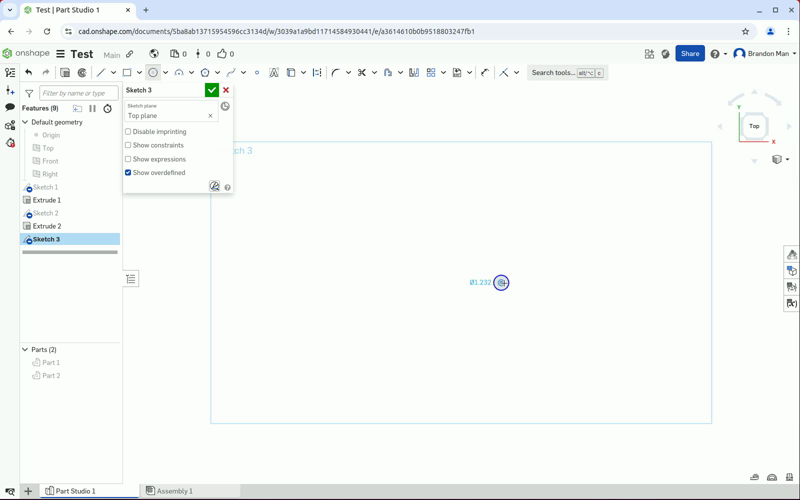
scroll(6)
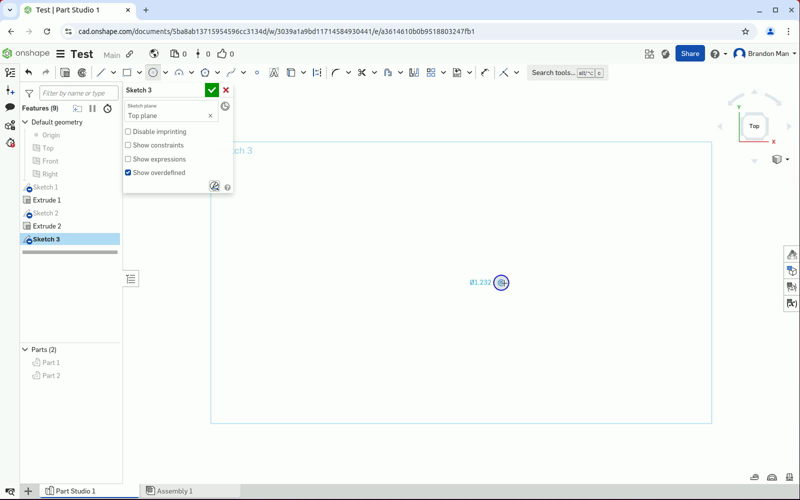
scroll(6)
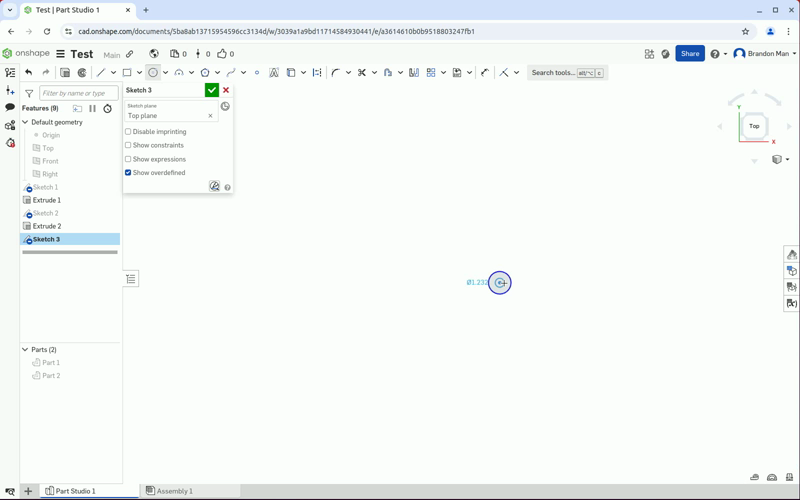
scroll(6)
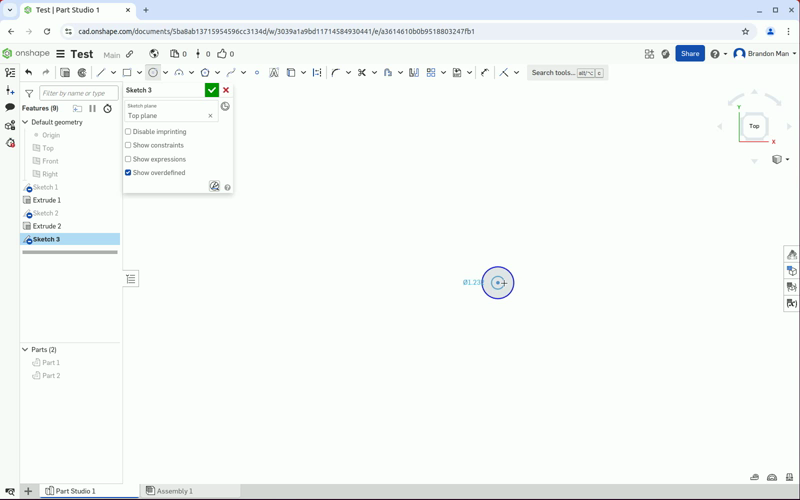
scroll(6)
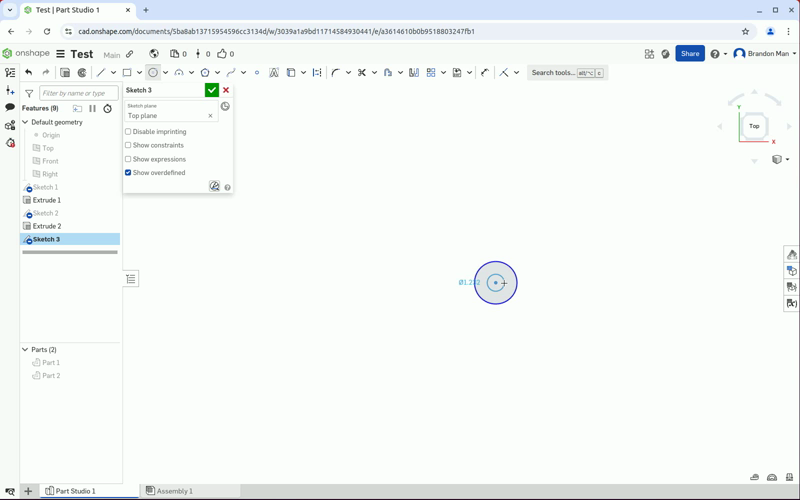
scroll(6)
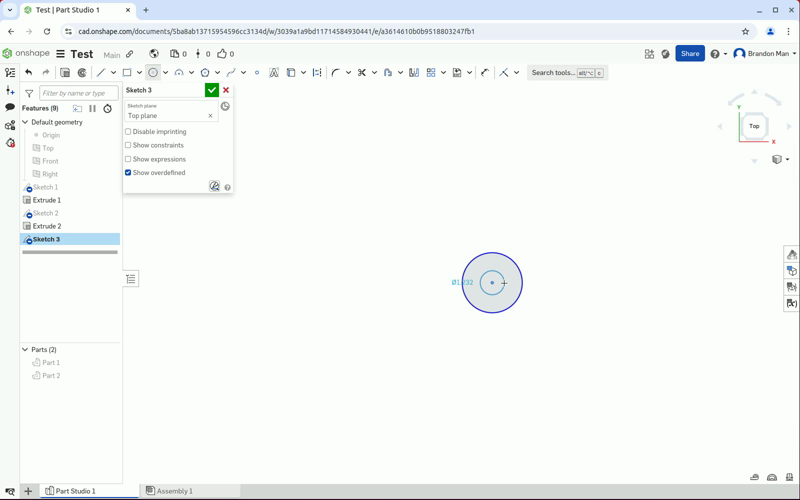
scroll(6)
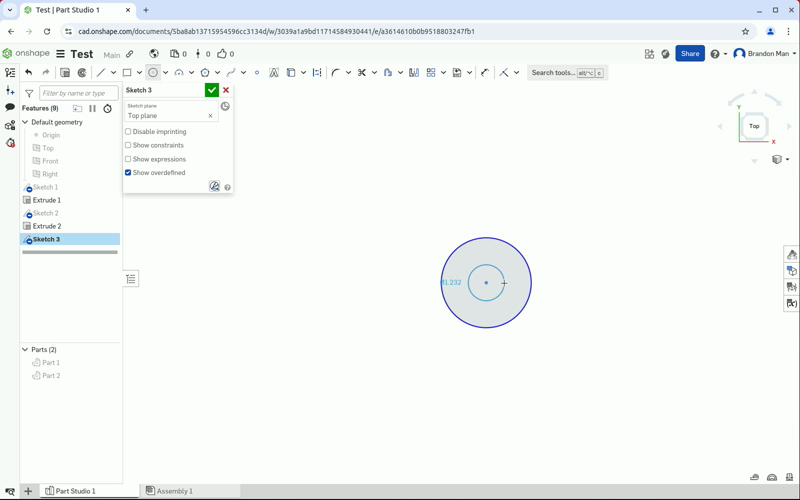
scroll(6)
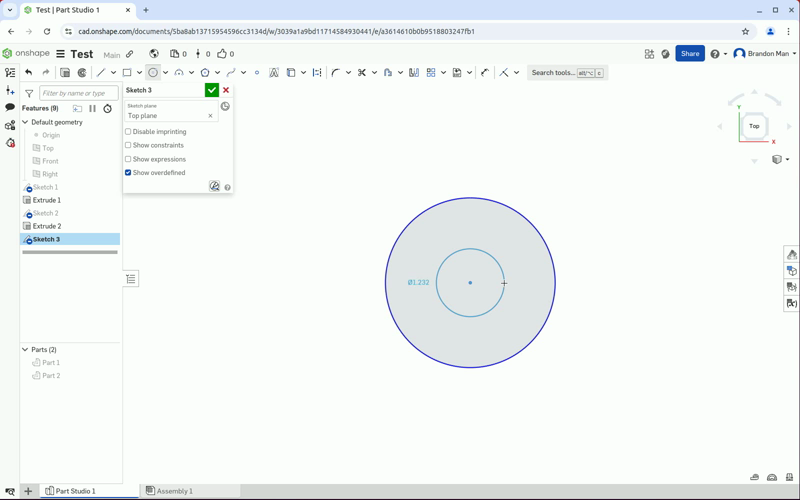
click(504, 282)
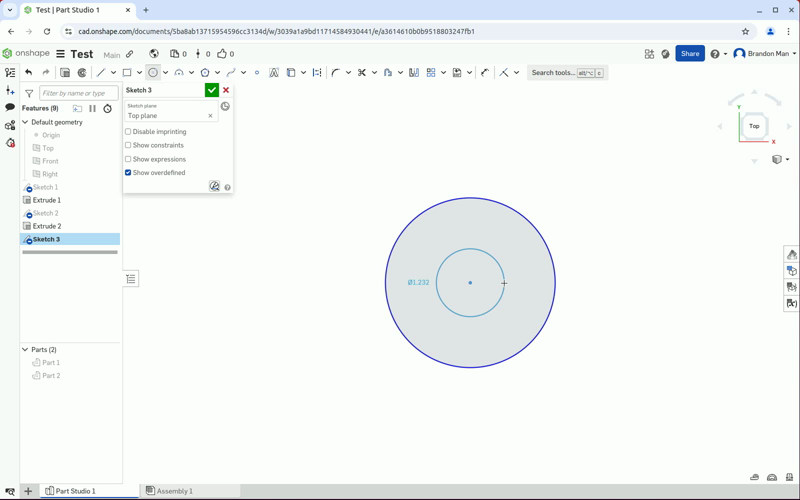
scroll(-6)
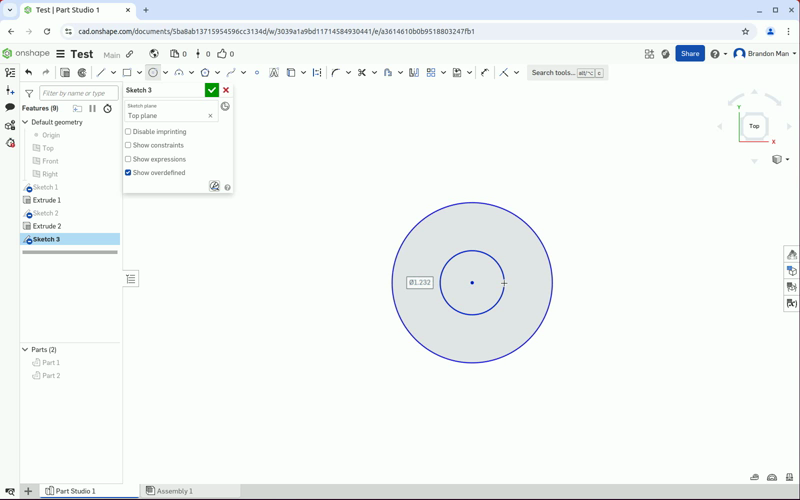
scroll(-6)
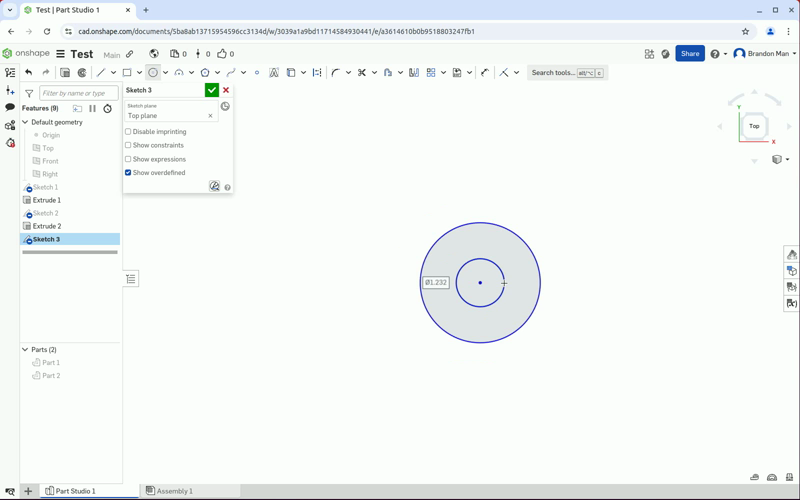
scroll(-6)
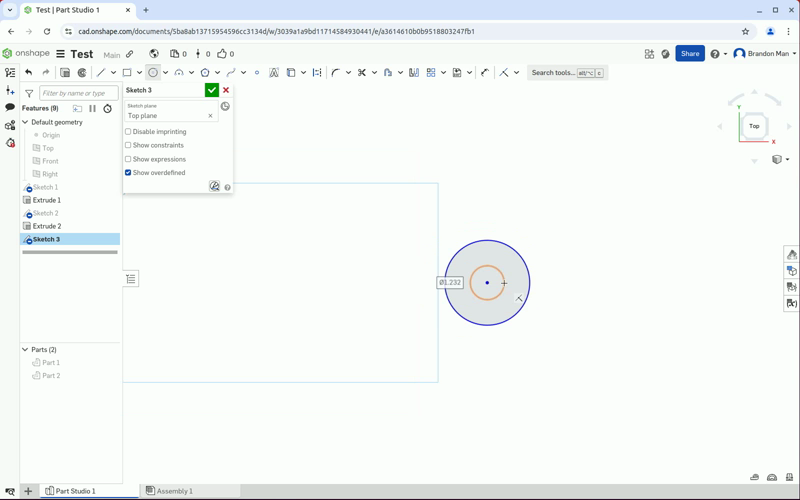
scroll(-6)
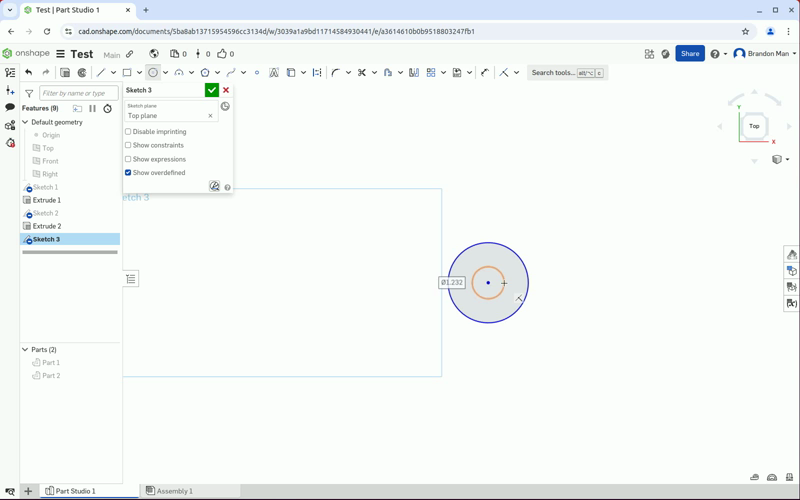
scroll(-6)
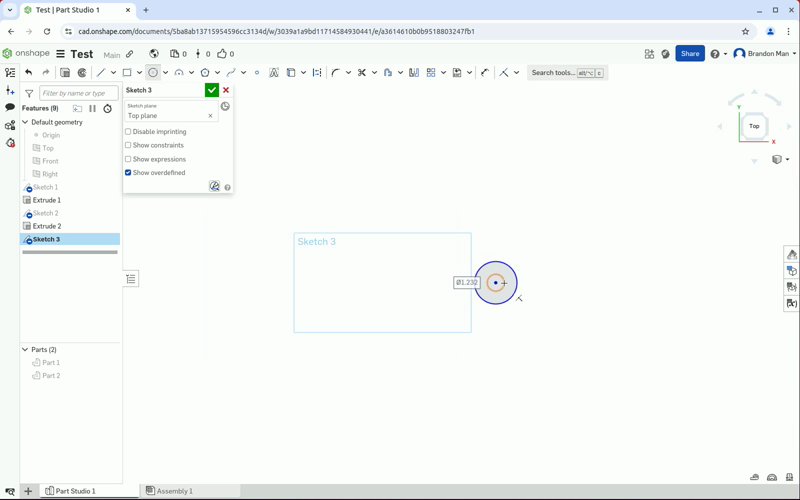
scroll(-6)
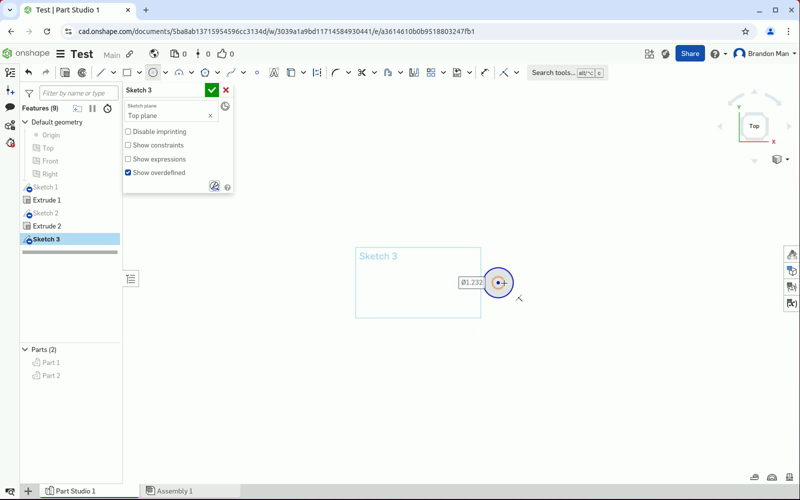
scroll(-6)
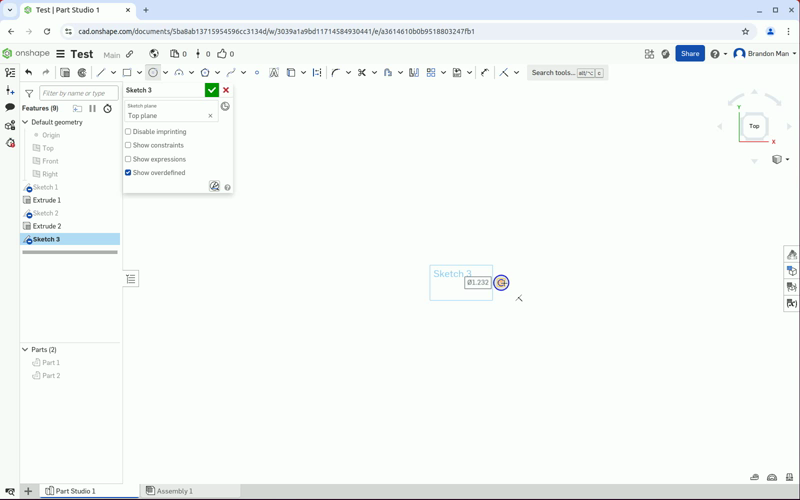
key(esc)
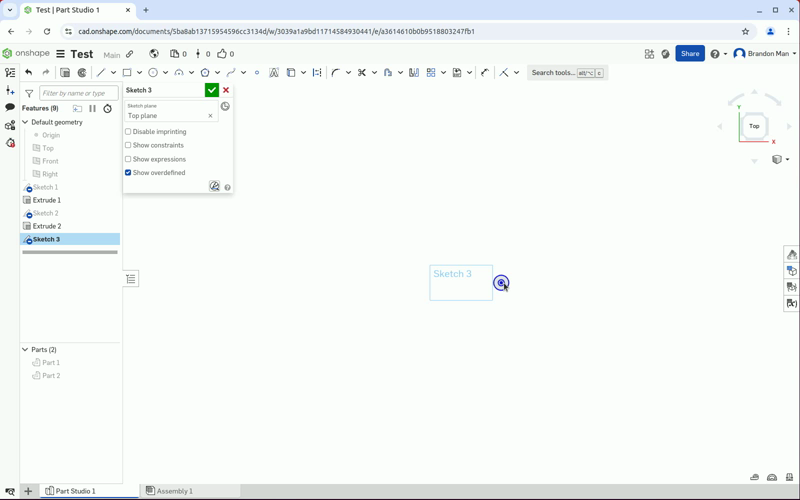
mouse_move(497, 287)
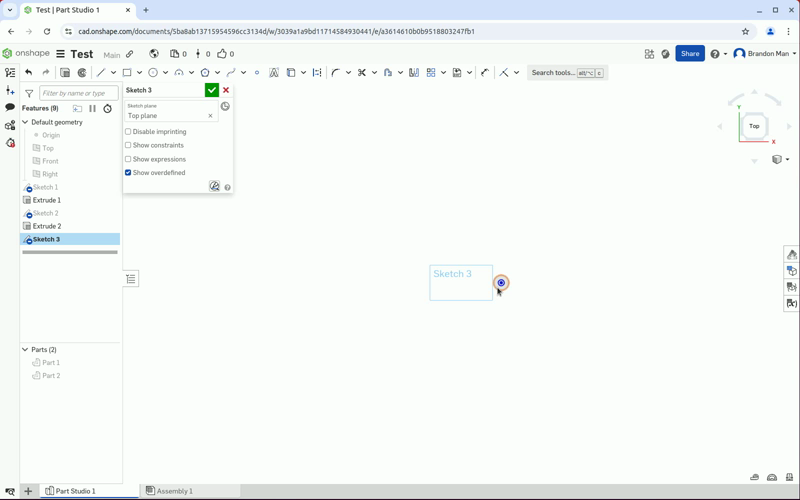
scroll(6)
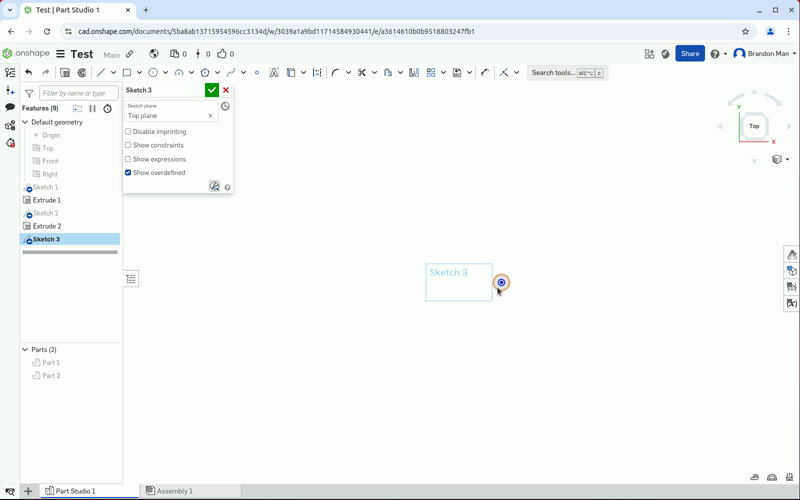
scroll(6)
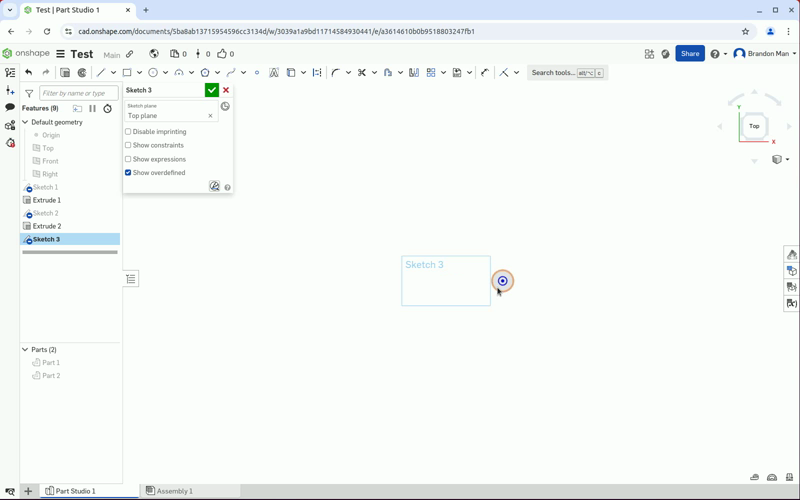
scroll(6)
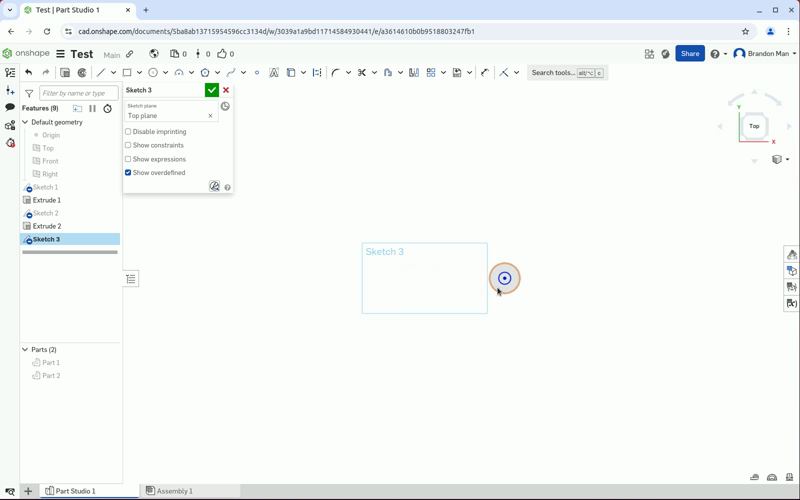
scroll(6)
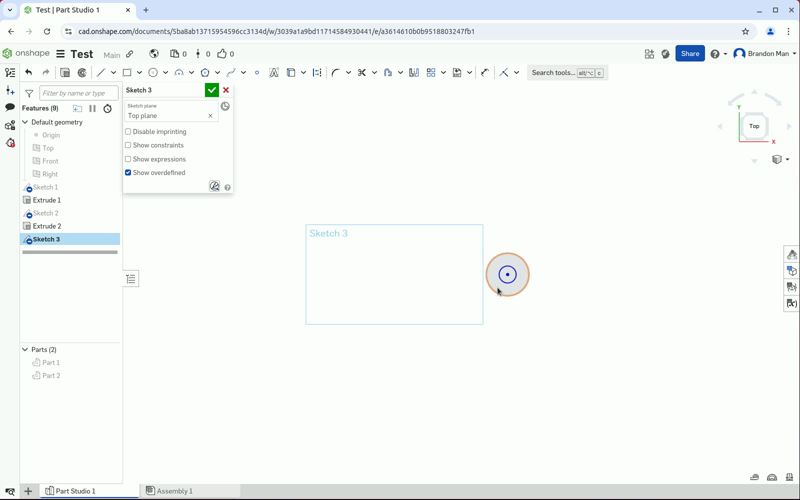
scroll(6)
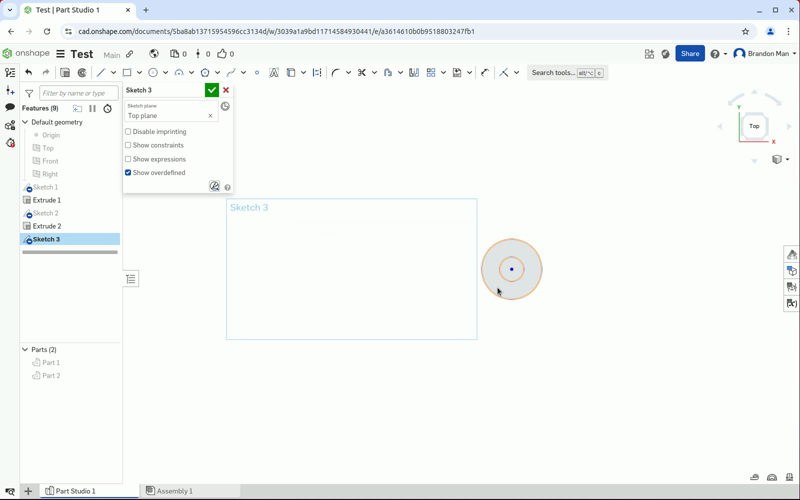
scroll(6)
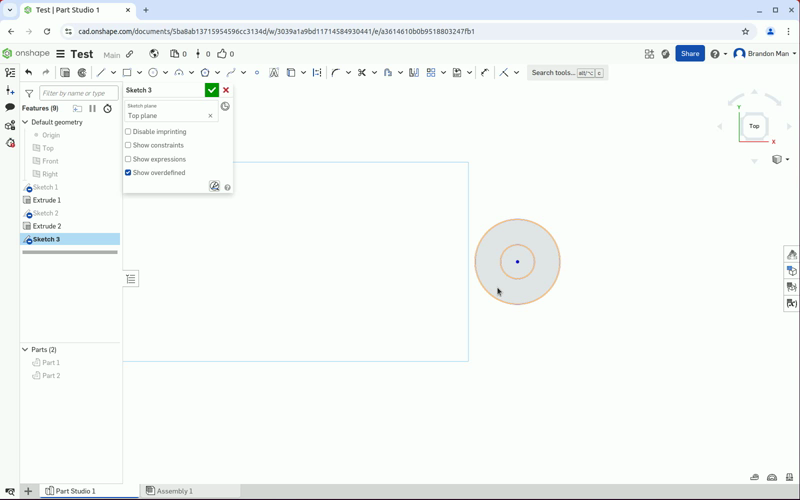
scroll(6)
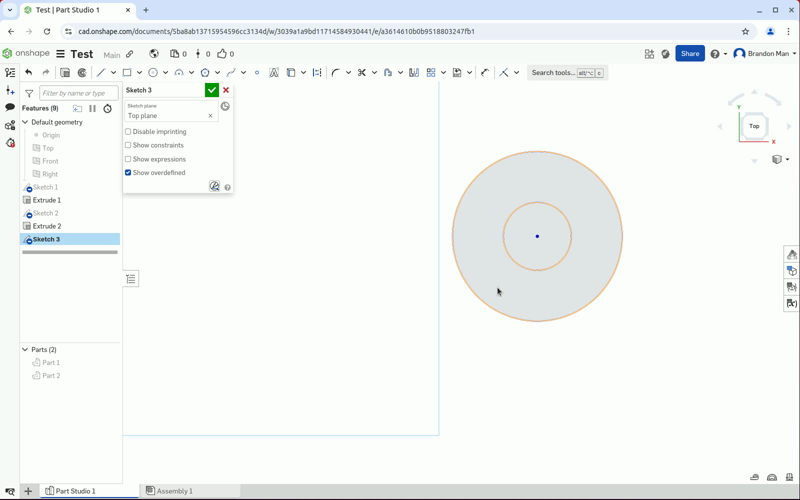
click(497, 287)
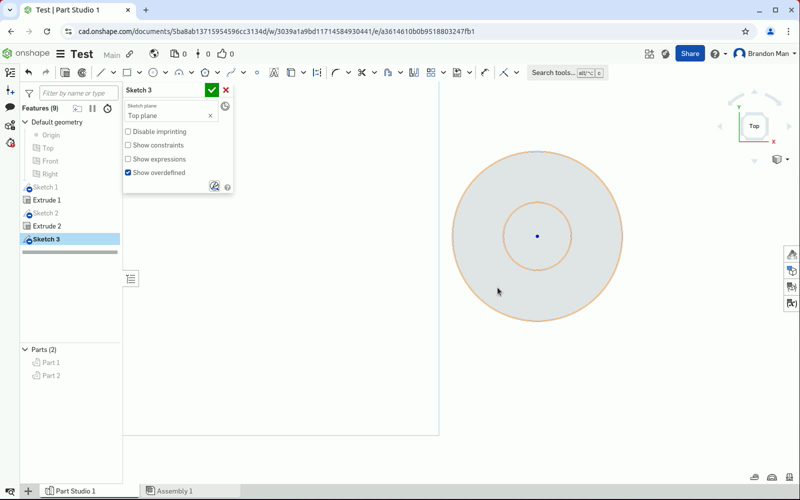
scroll(-6)
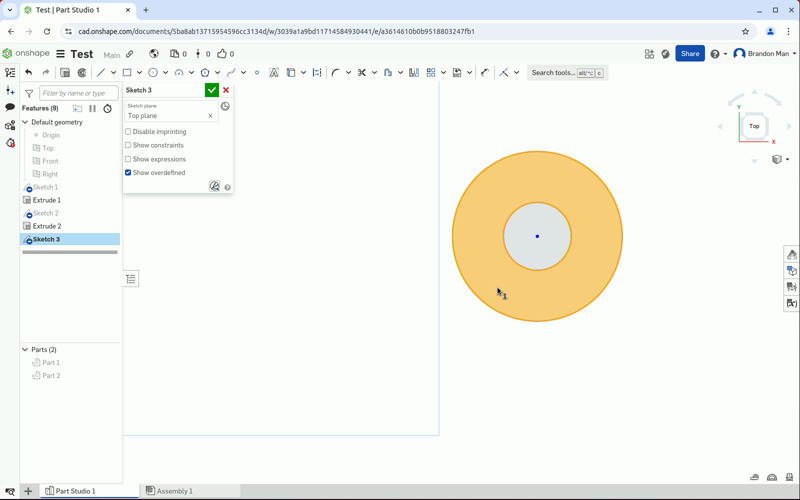
scroll(-6)
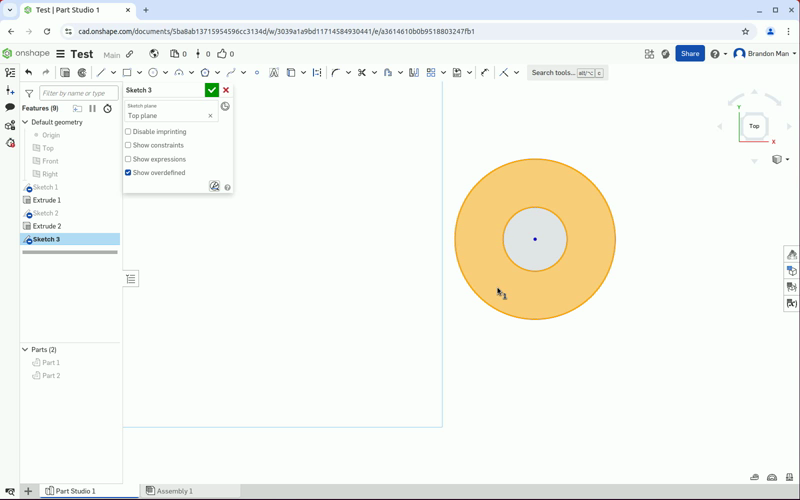
scroll(-6)
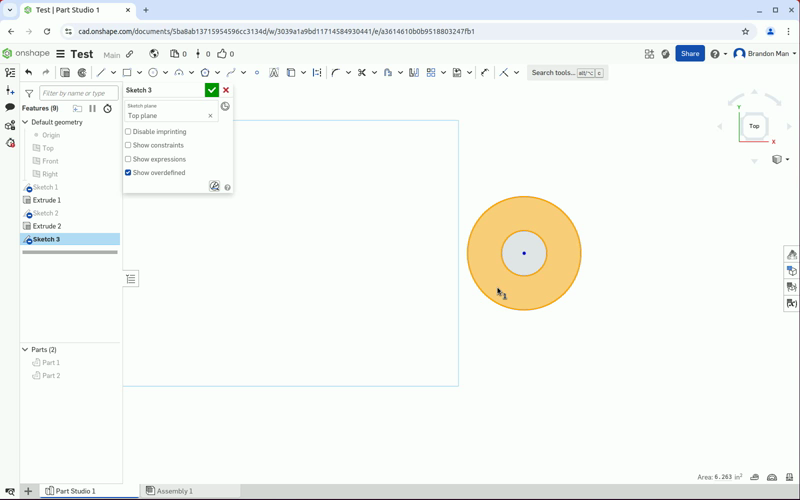
scroll(-6)
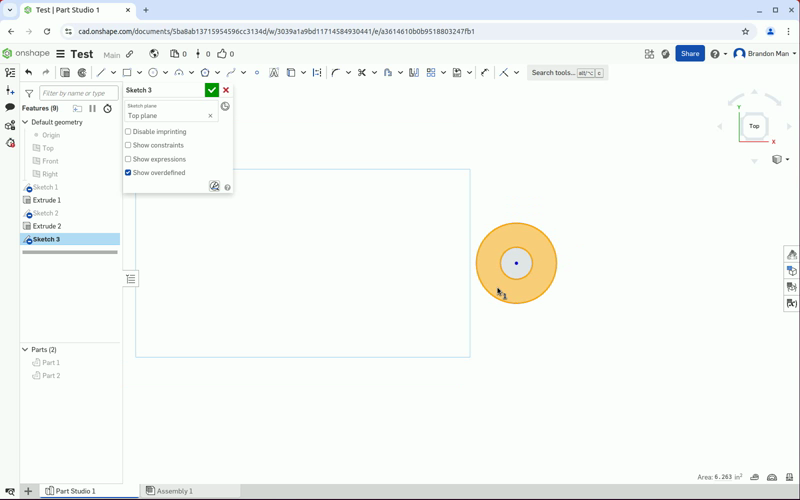
scroll(-6)
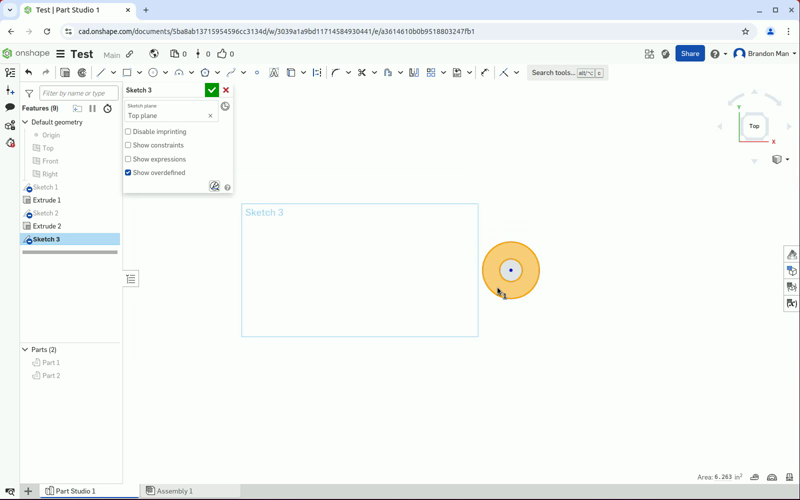
scroll(-6)
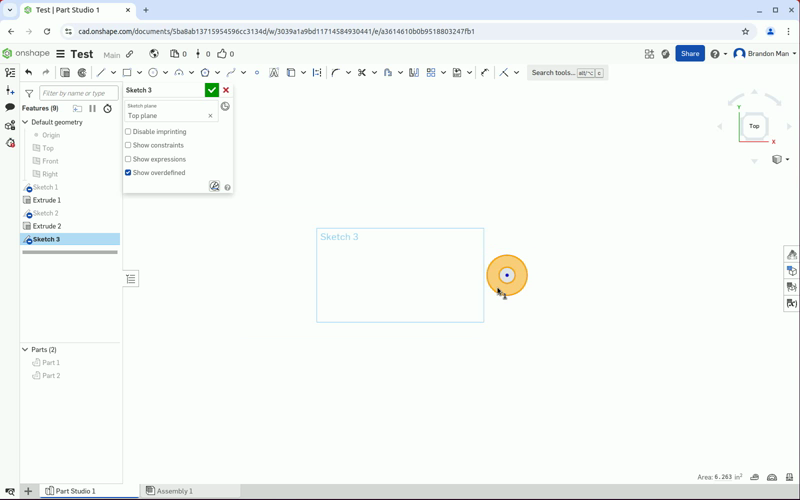
scroll(-6)
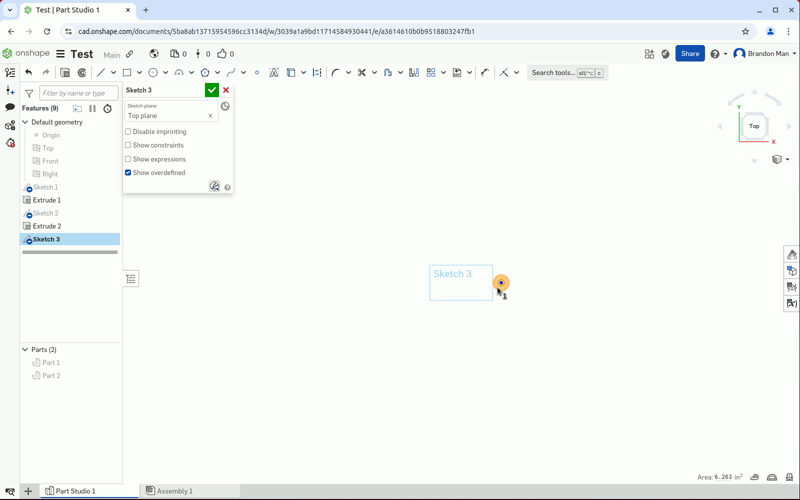
mouse_move(73, 352)
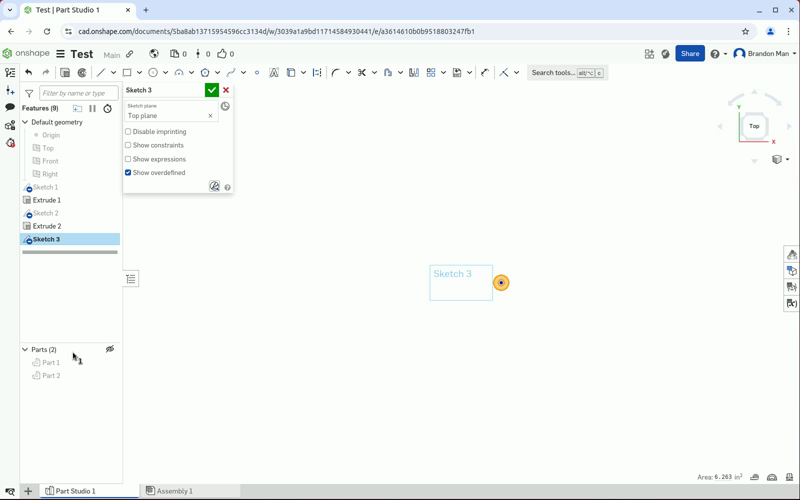
key(shift+y)
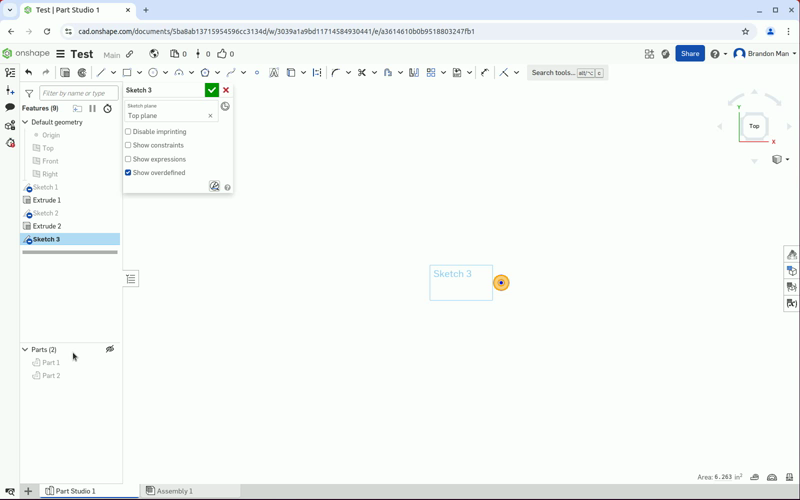
key(shift+e)
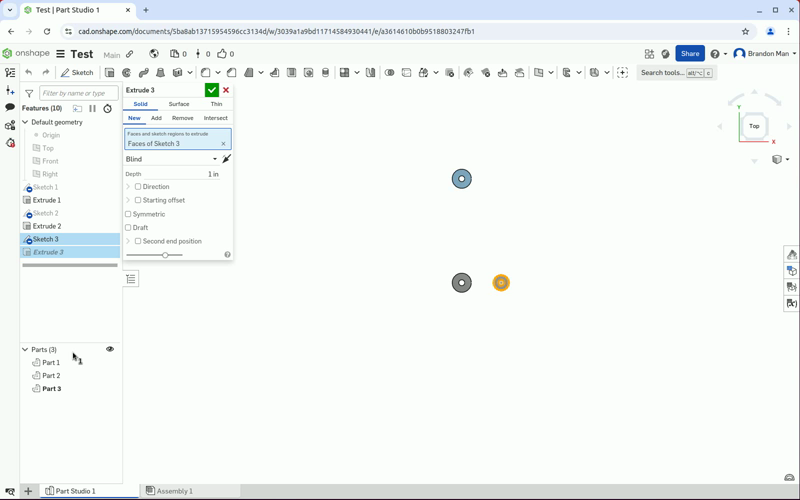
mouse_move(143, 106)
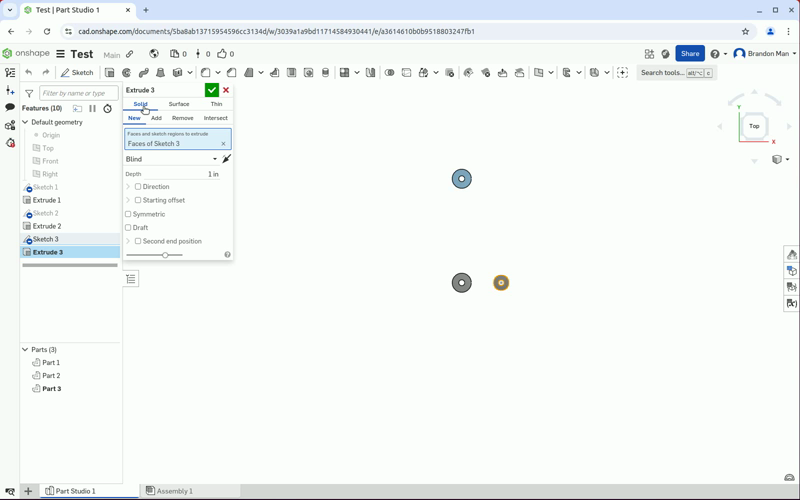
click(143, 106)
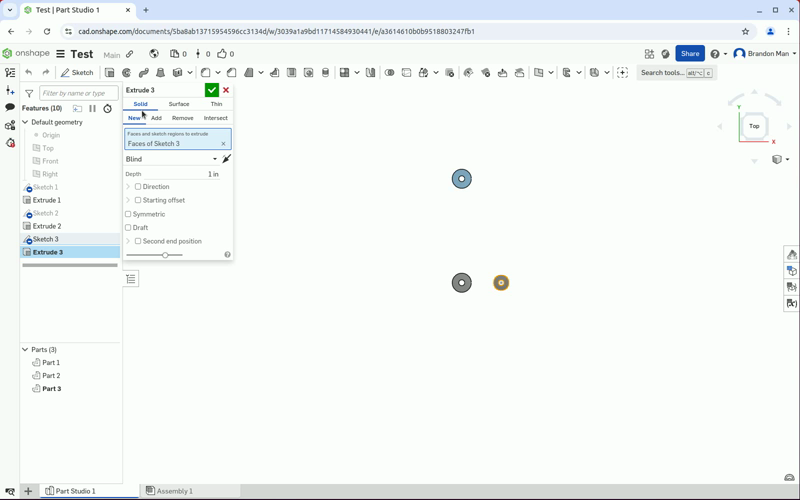
mouse_move(137, 120)
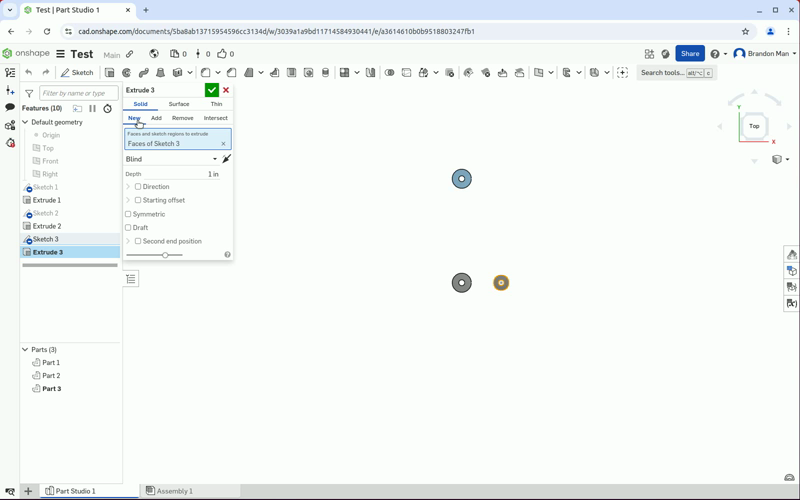
click(137, 120)
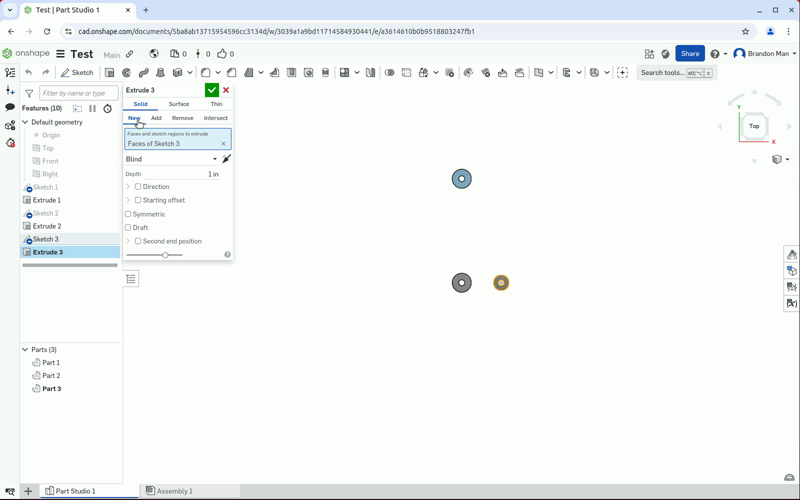
key(tab, 4)
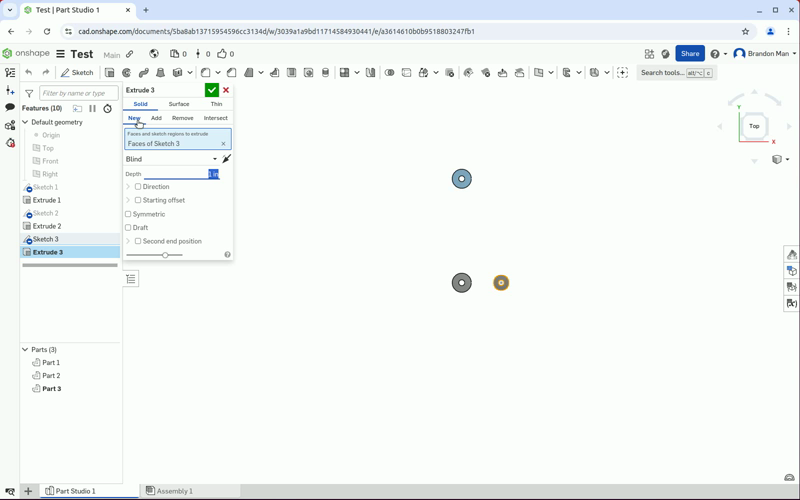
text(5.777)
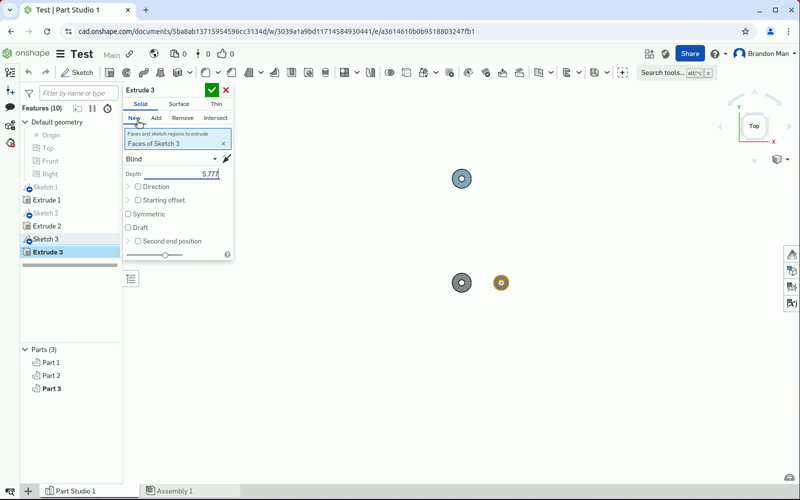
key(enter)
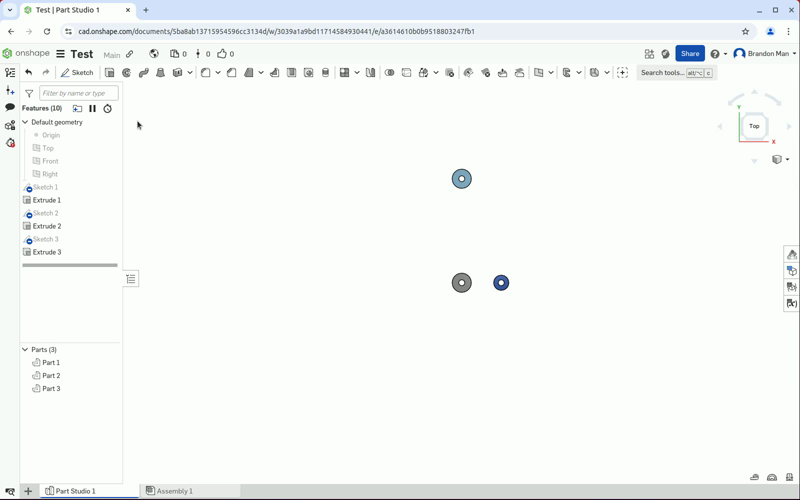
key(shift+h)
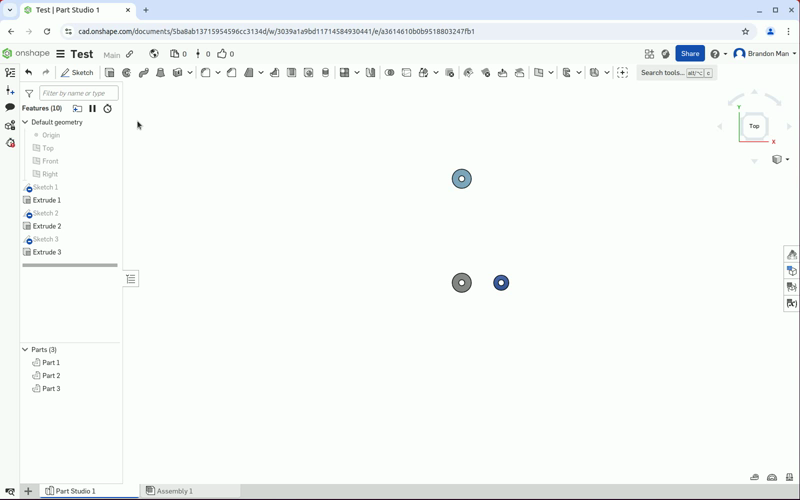
key(shift+h)
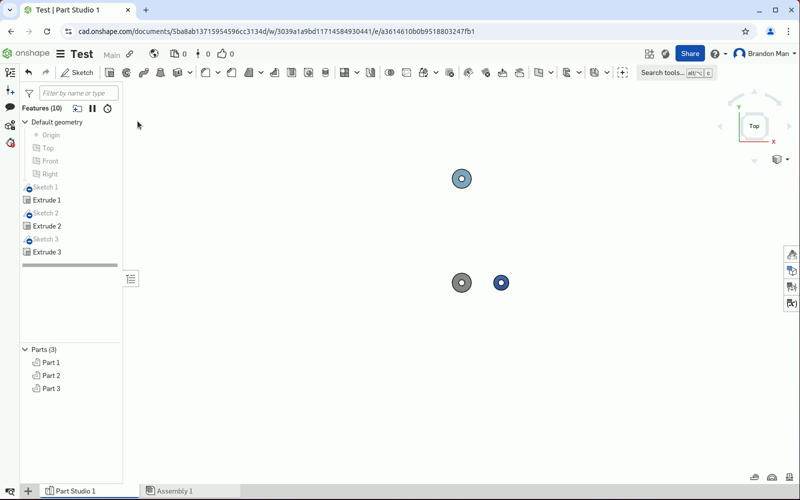
mouse_move(73, 189)
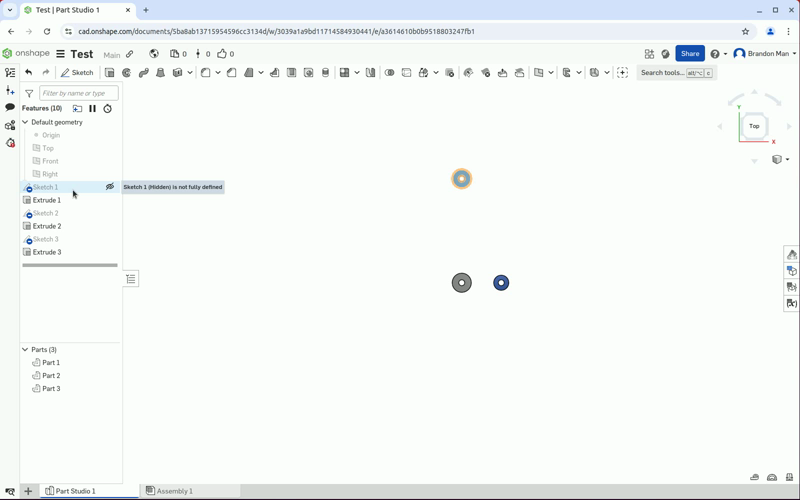
click(73, 189)
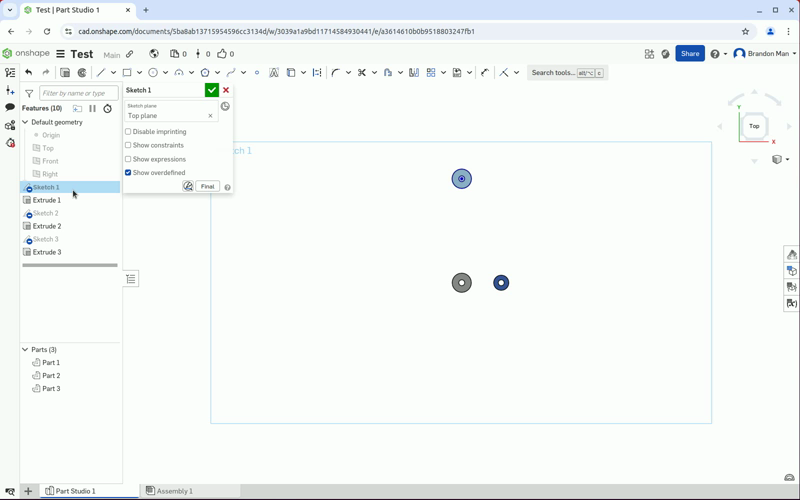
mouse_move(229, 92)
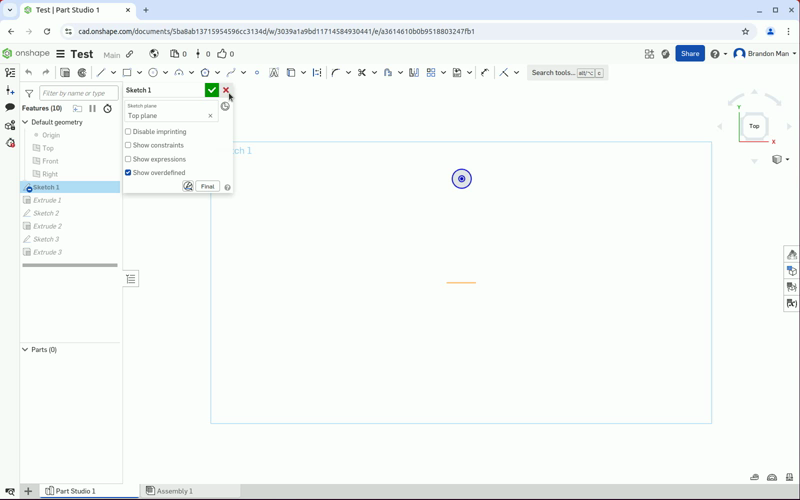
click(229, 92)
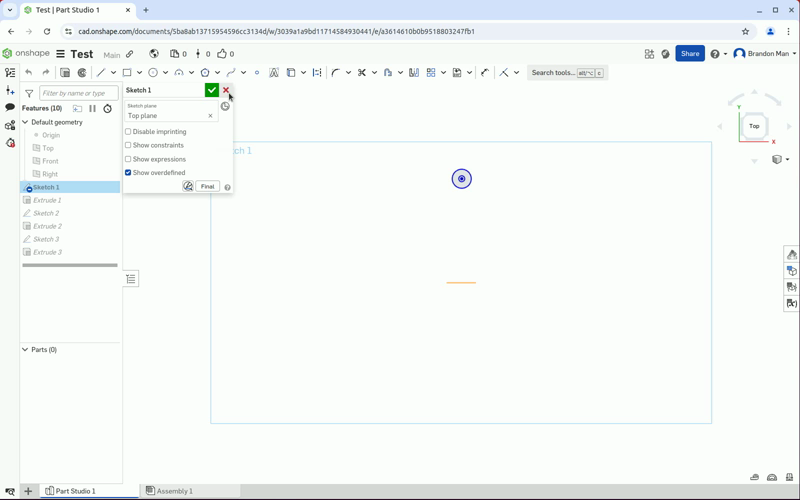
key(shift+s)
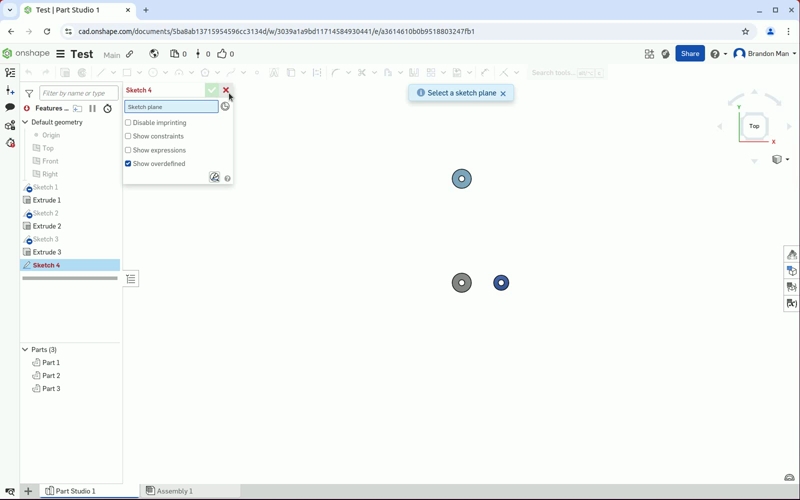
mouse_move(73, 150)
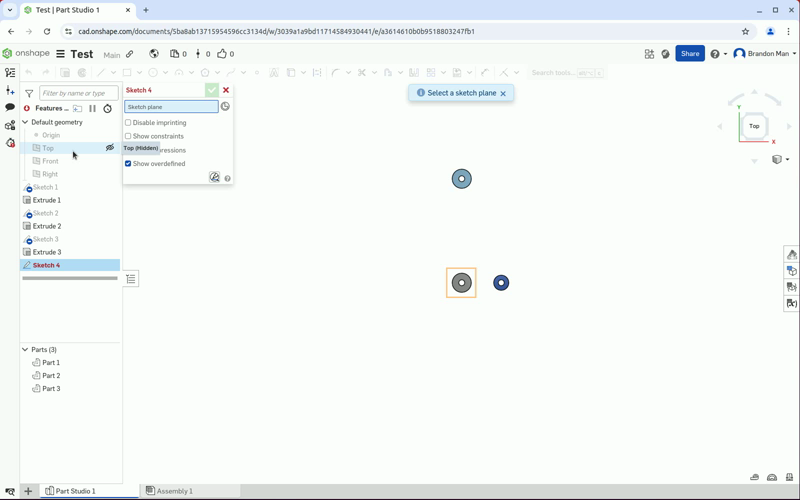
click(73, 150)
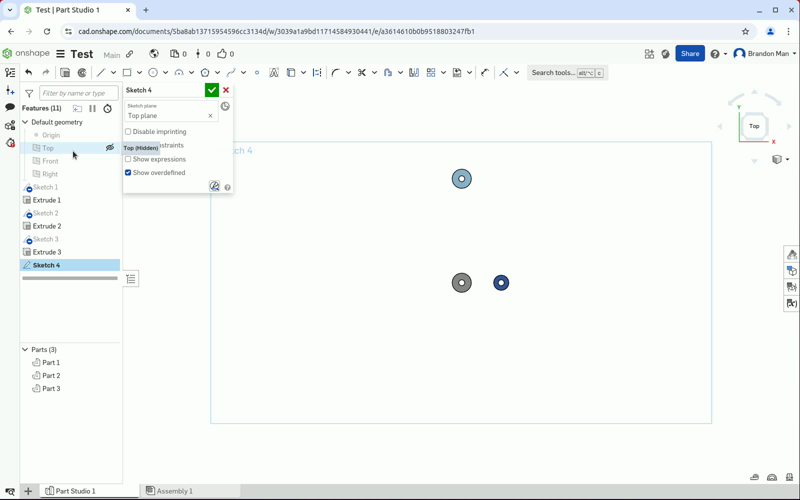
mouse_move(73, 352)
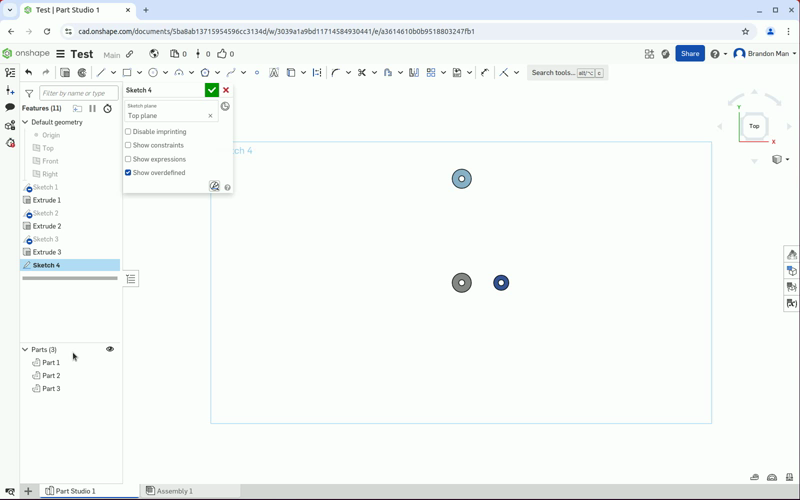
key(y)
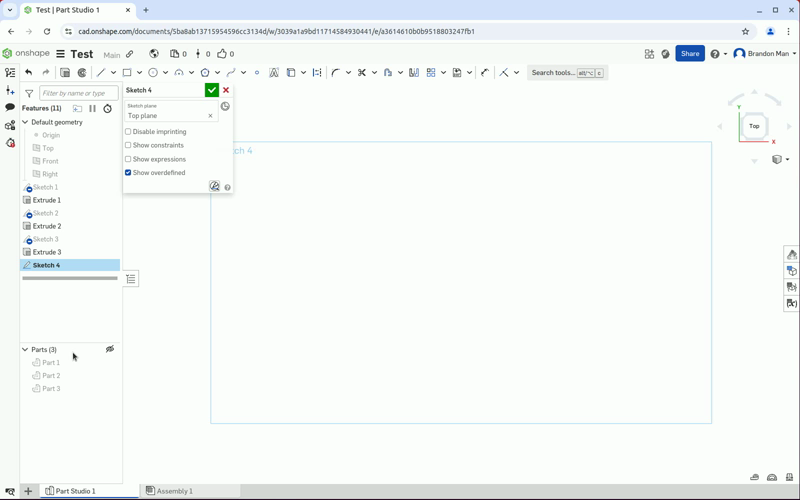
key(a)
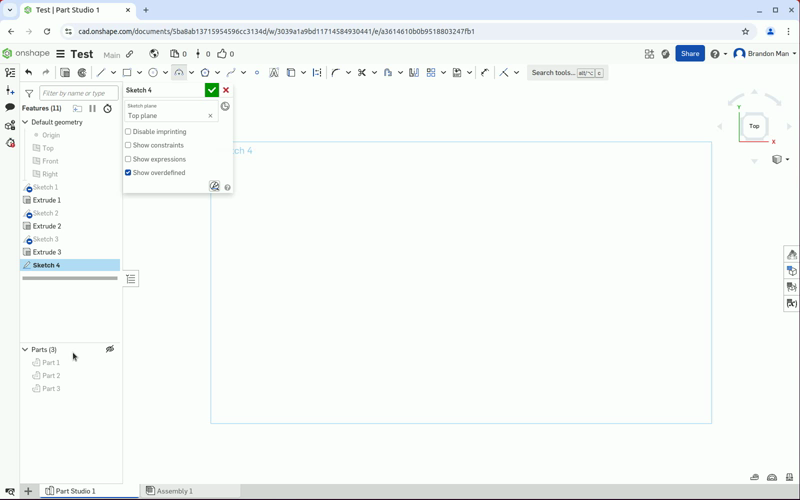
key_down(shift)
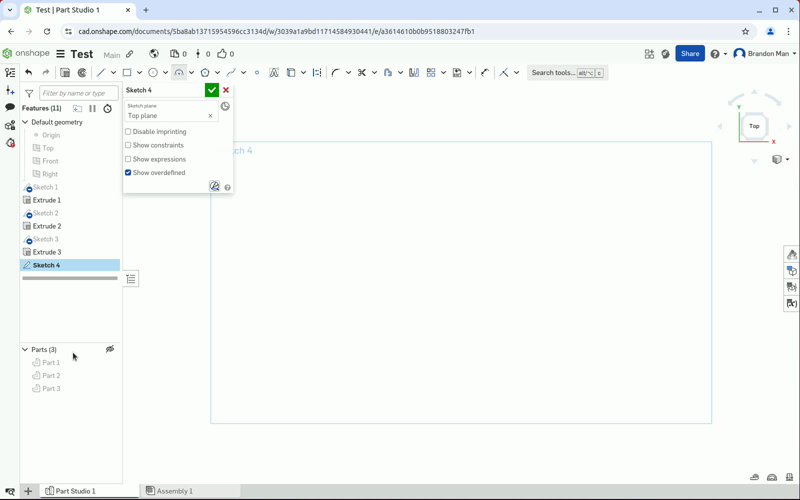
mouse_move(446, 223)
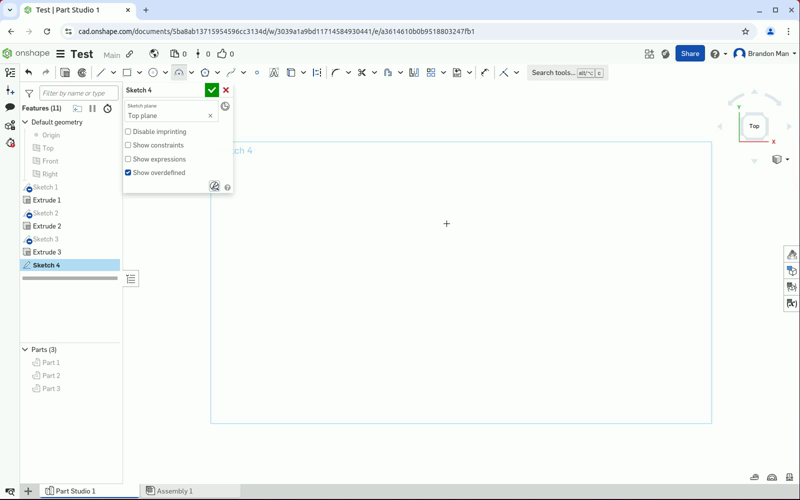
click(446, 223)
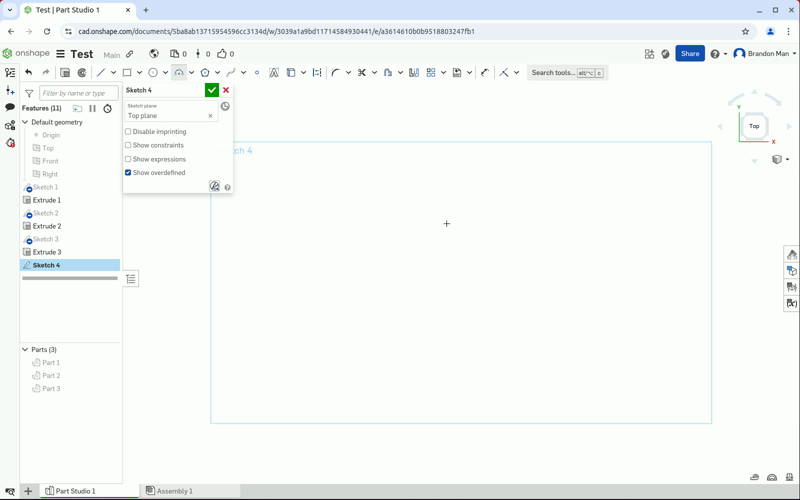
key_up(shift)
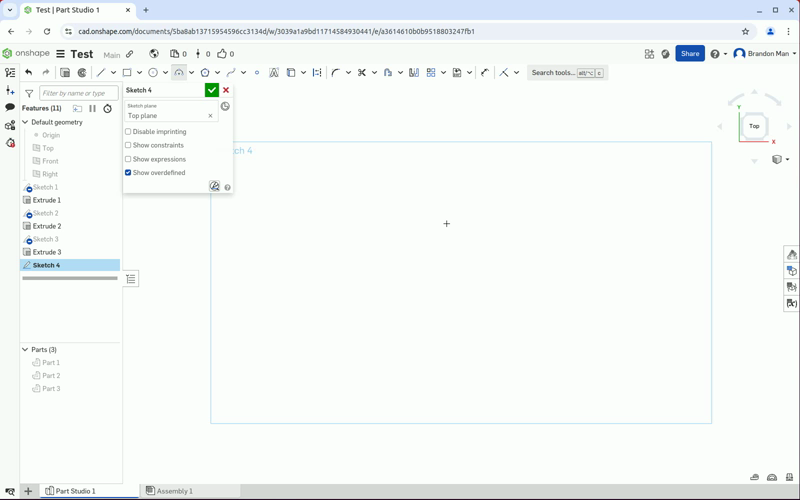
key_down(shift)
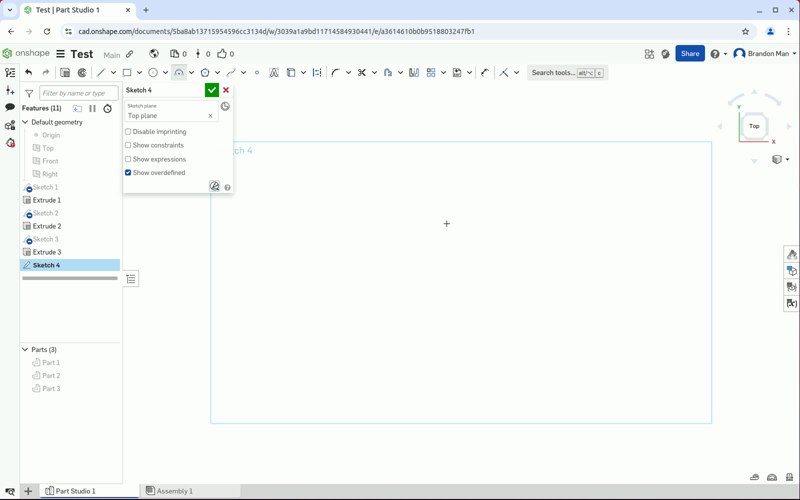
mouse_move(476, 223)
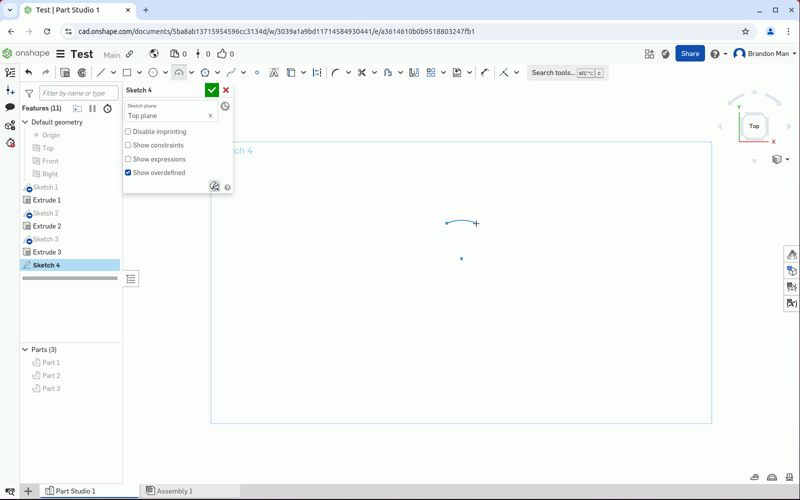
click(476, 223)
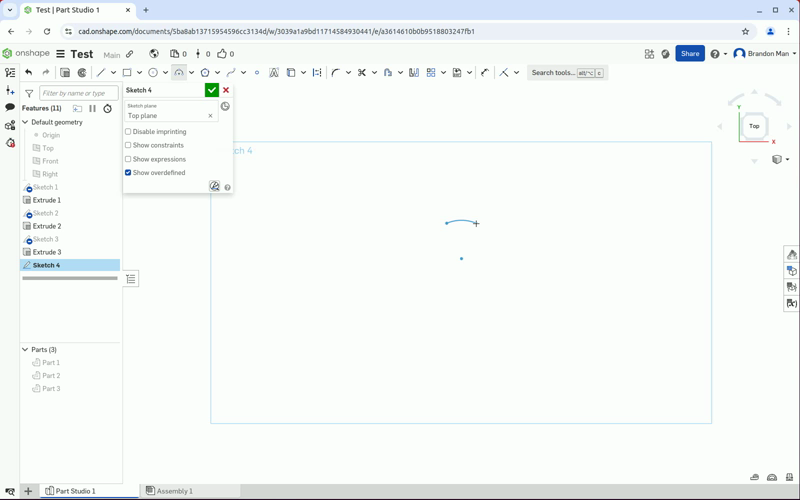
mouse_move(461, 210)
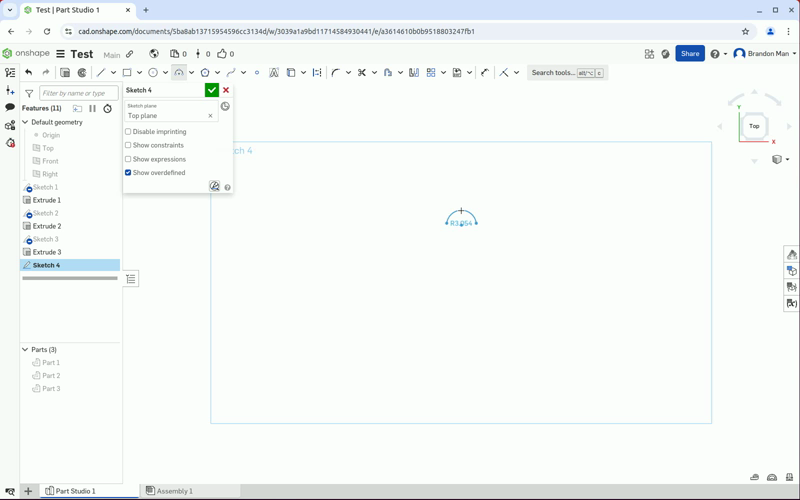
click(461, 210)
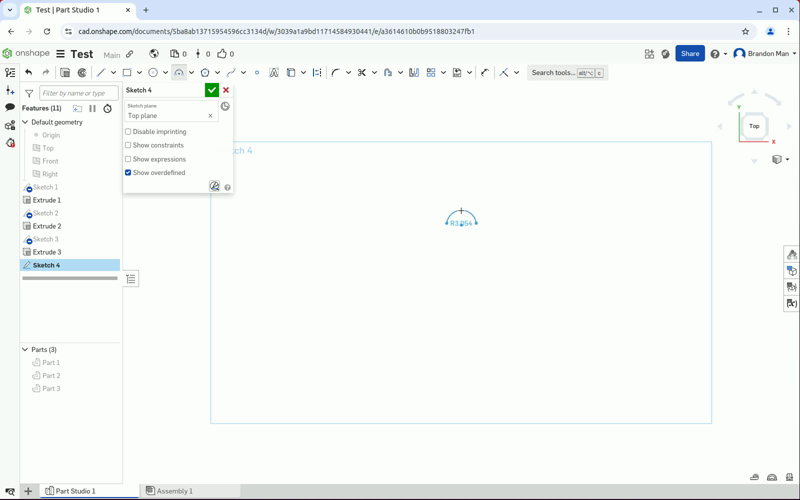
key_up(shift)
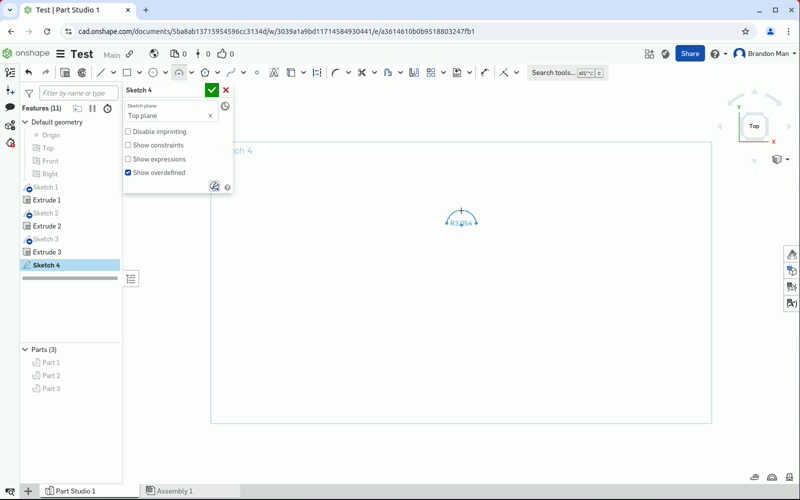
key(esc)
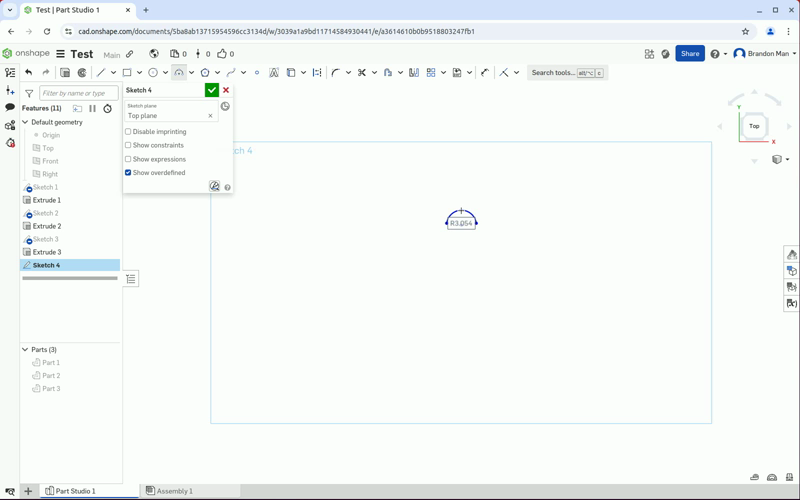
key(l)
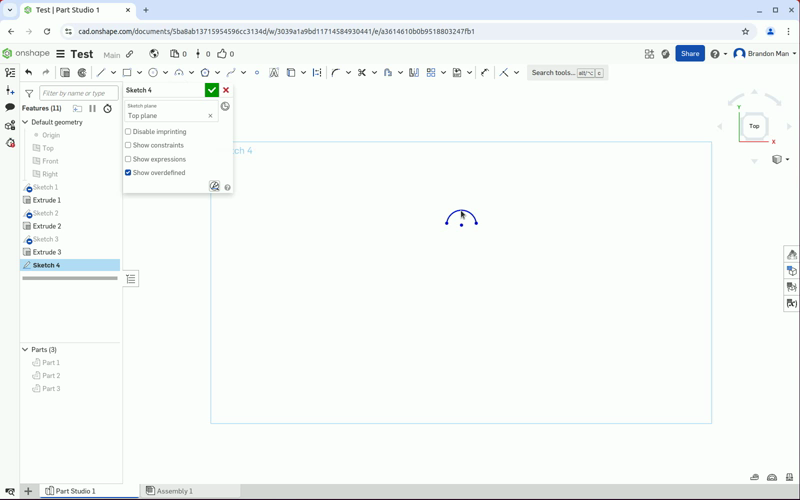
mouse_move(476, 223)
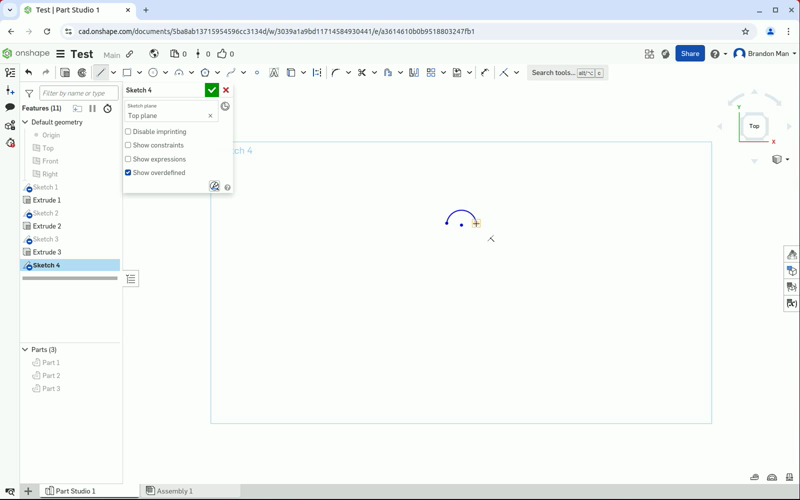
click(476, 223)
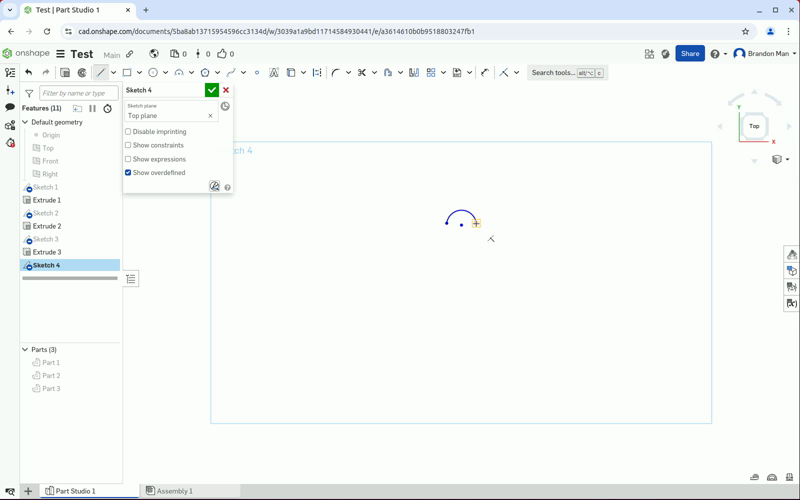
key_down(shift)
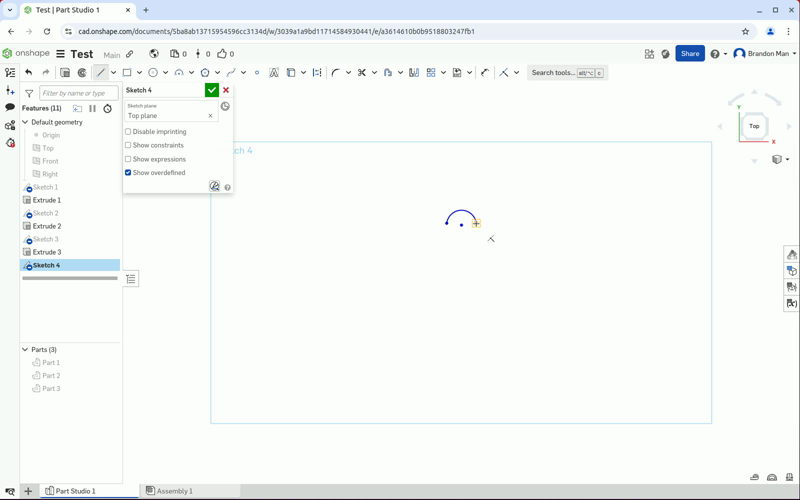
mouse_move(506, 223)
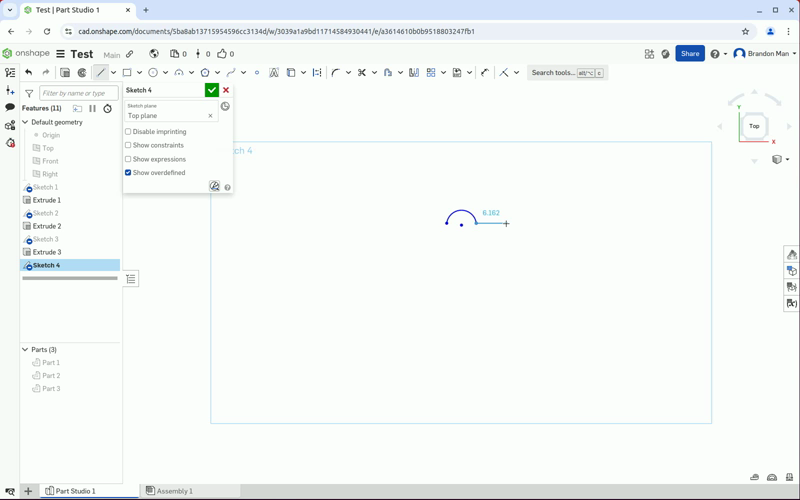
mouse_move(470, 176)
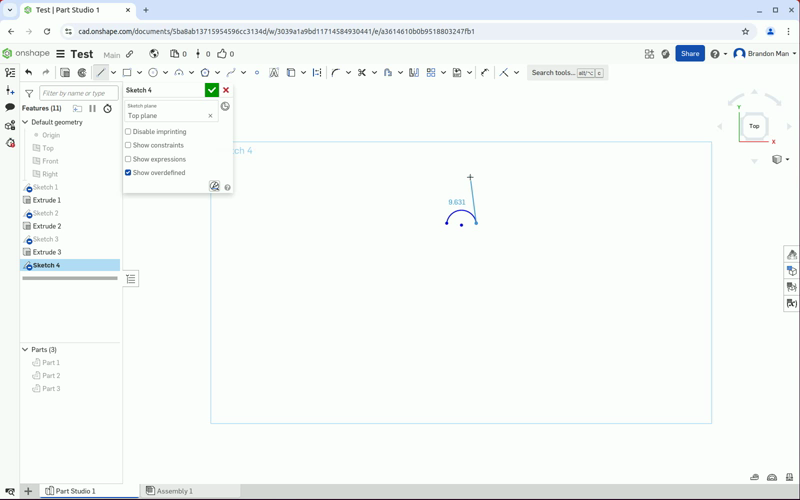
click(470, 176)
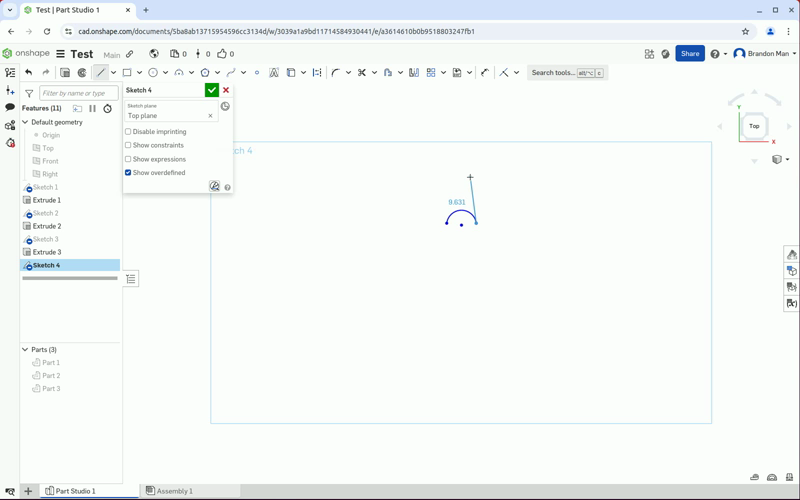
key_up(shift)
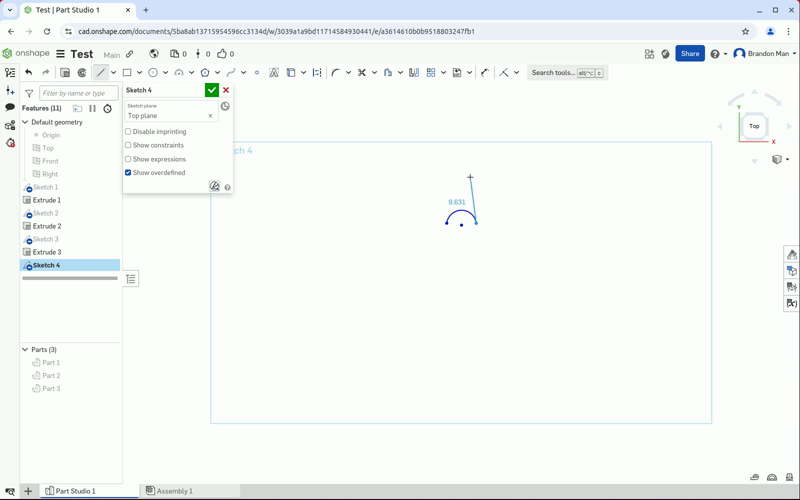
key(esc)
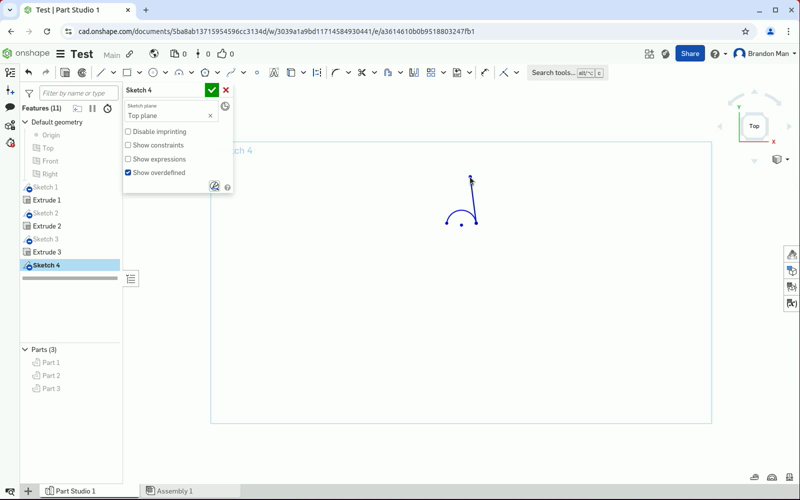
key(a)
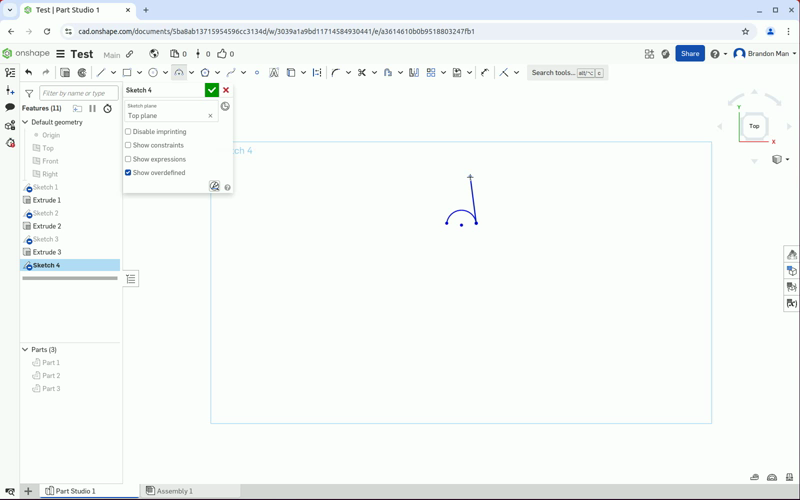
mouse_move(470, 176)
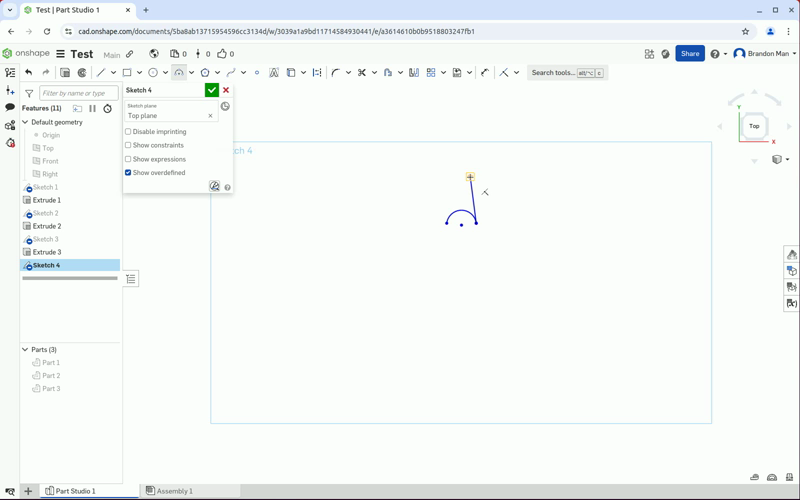
click(470, 176)
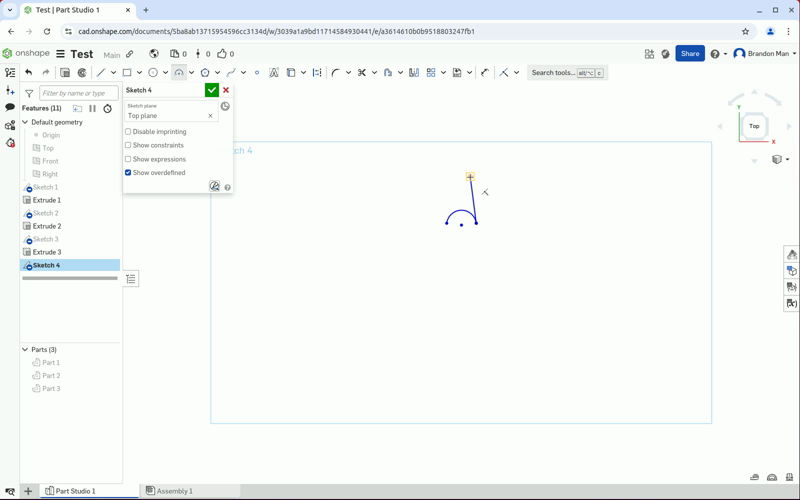
key_down(shift)
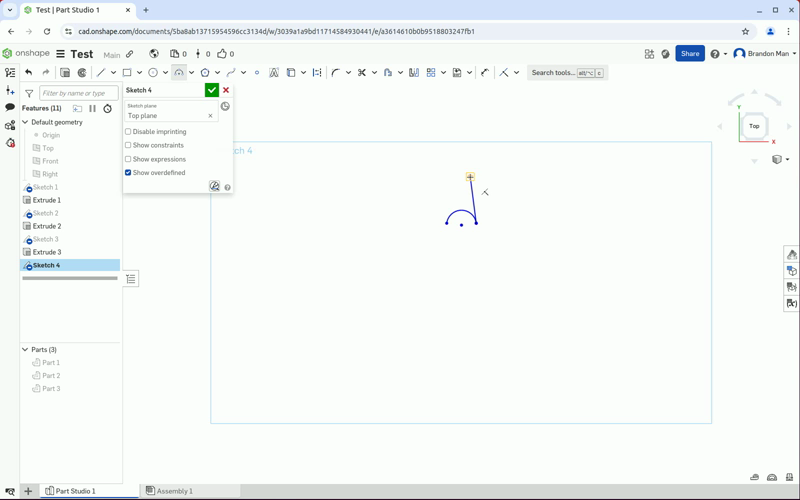
mouse_move(452, 176)
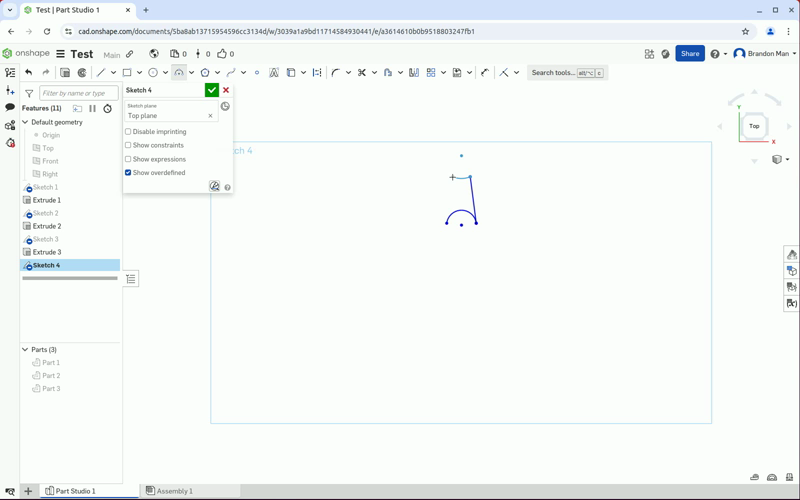
click(452, 176)
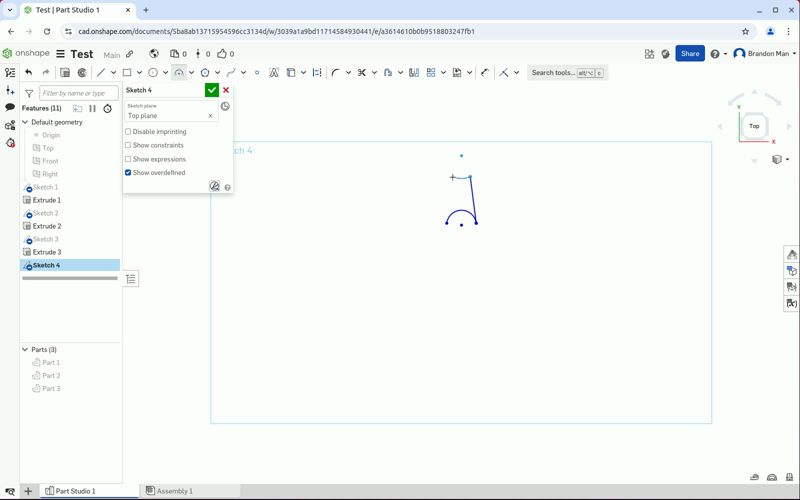
mouse_move(461, 186)
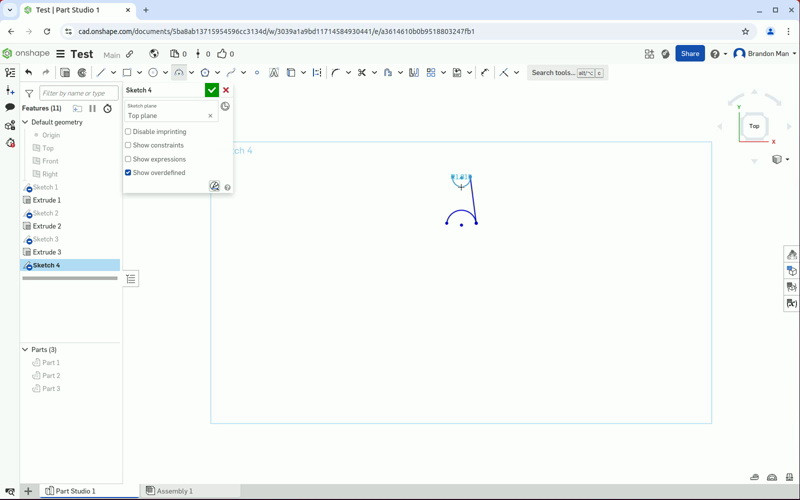
click(461, 186)
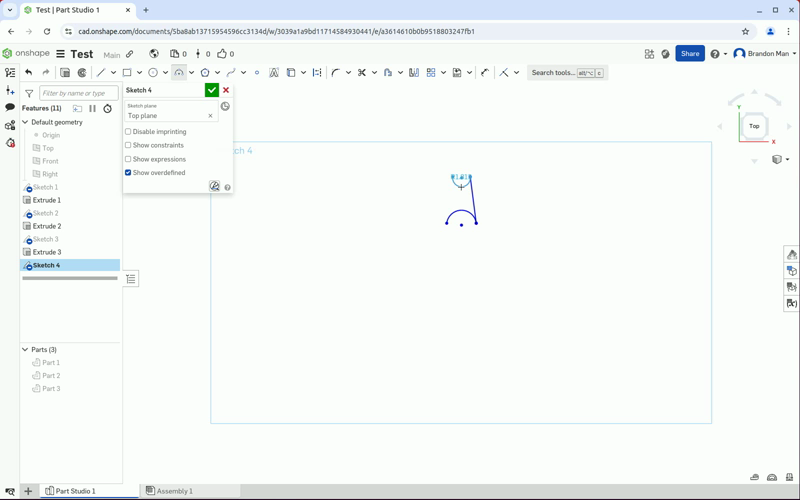
key_up(shift)
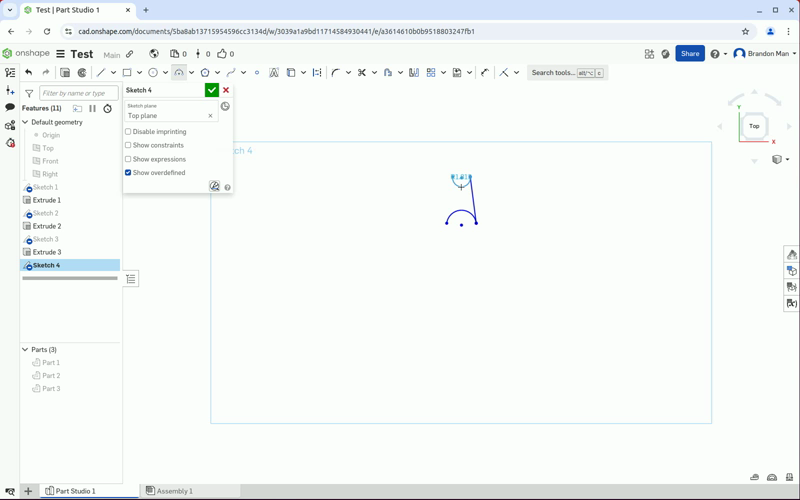
key(esc)
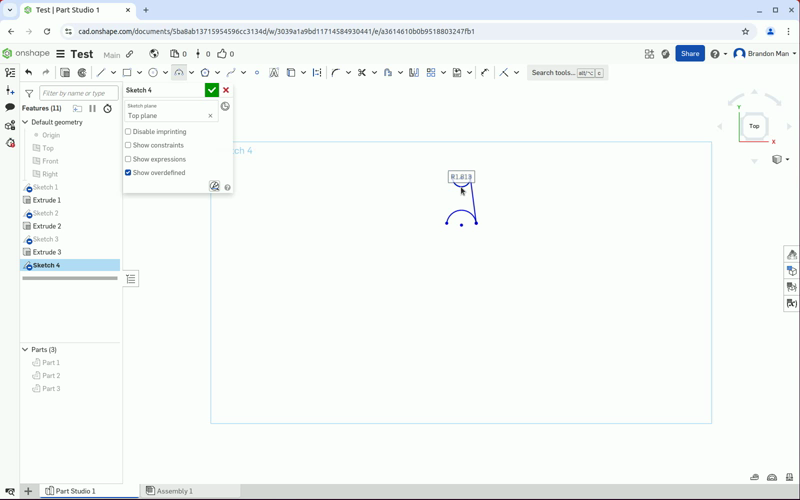
key(l)
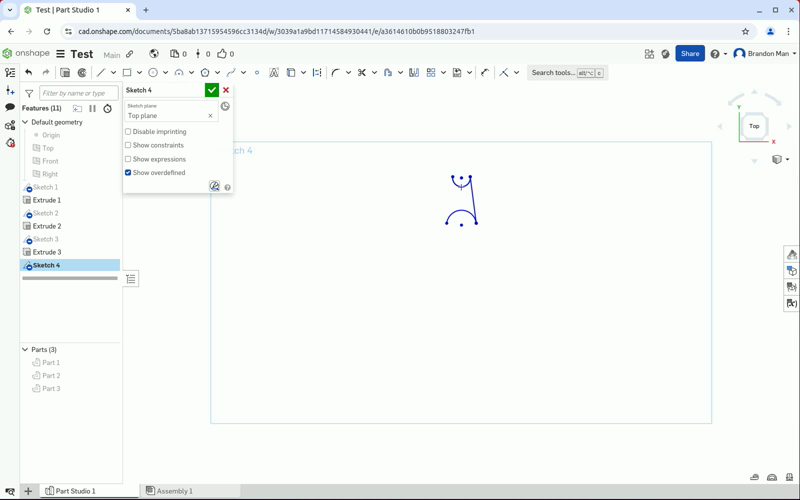
mouse_move(452, 176)
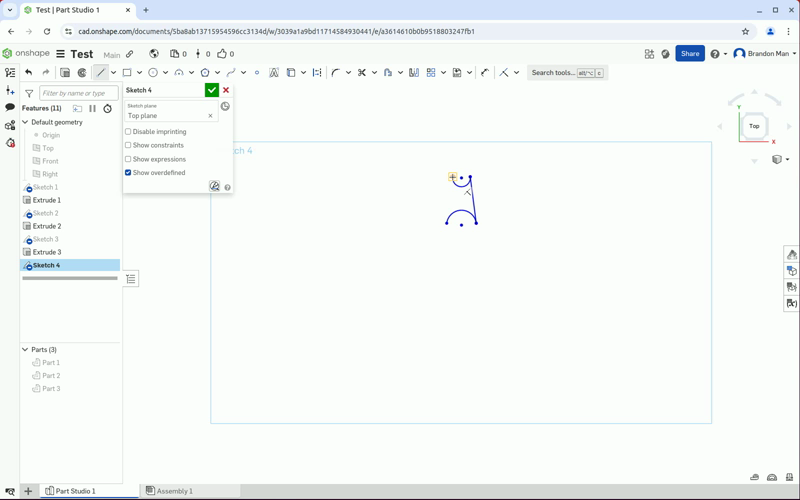
click(452, 176)
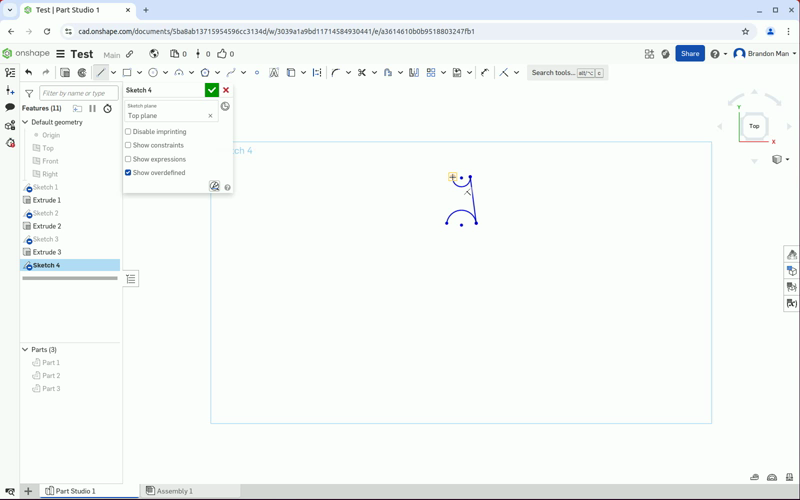
mouse_move(482, 176)
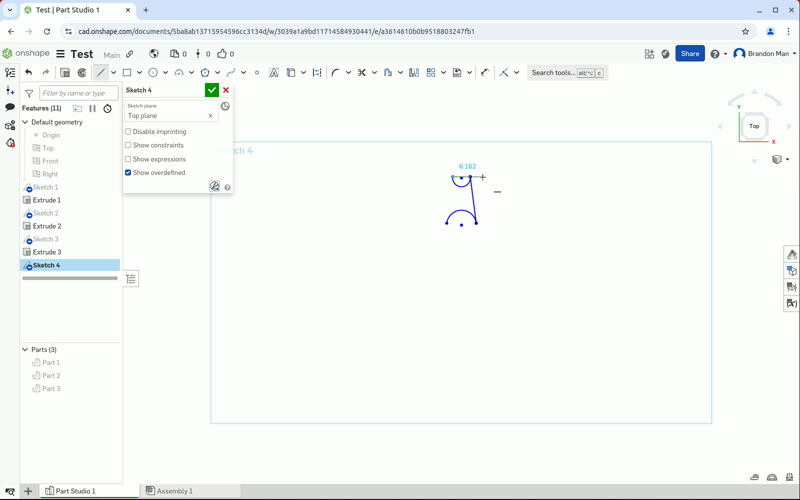
key_down(shift)
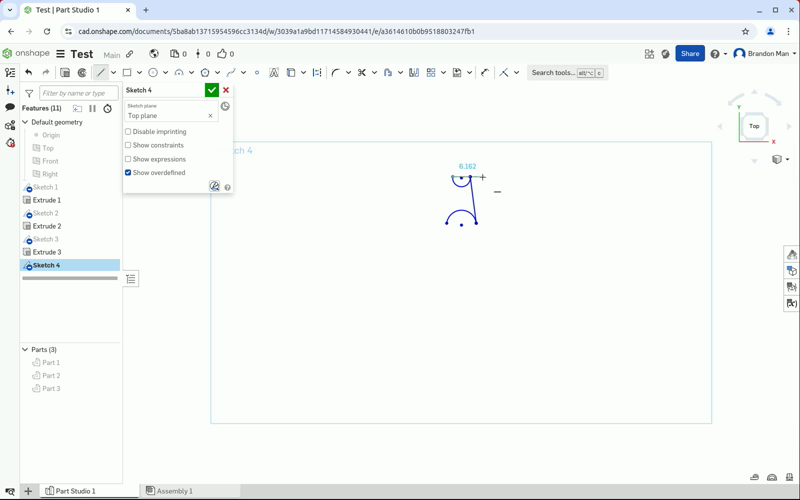
mouse_move(446, 223)
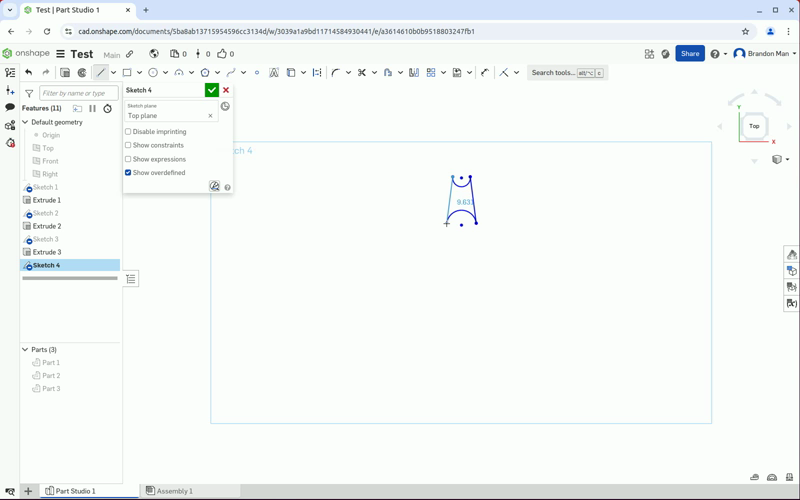
key_up(shift)
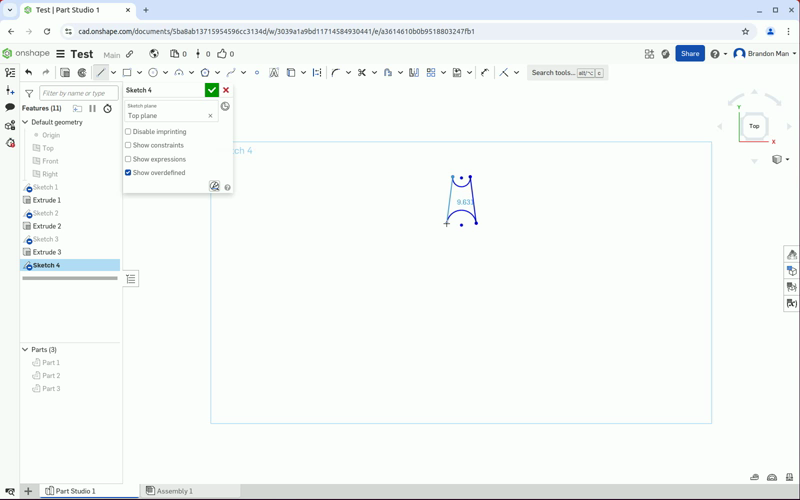
click(446, 223)
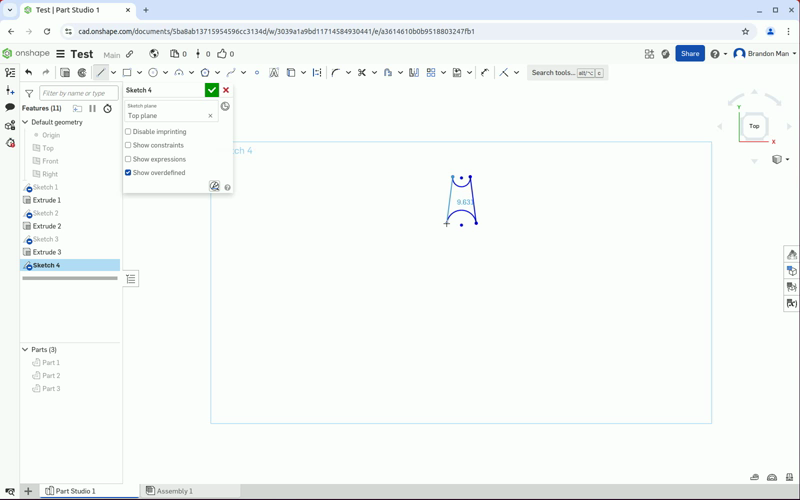
key(esc)
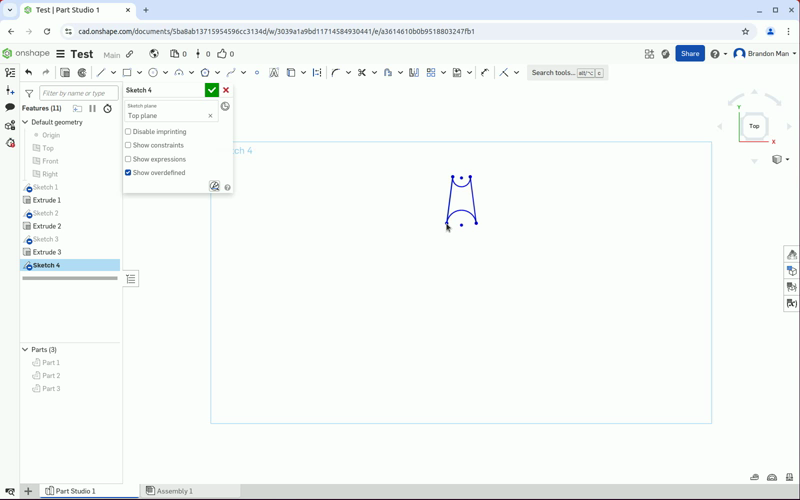
key(c)
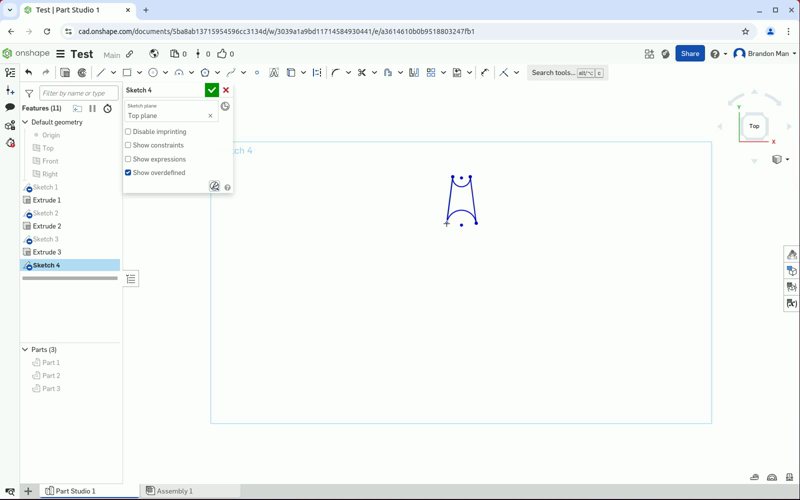
key_down(shift)
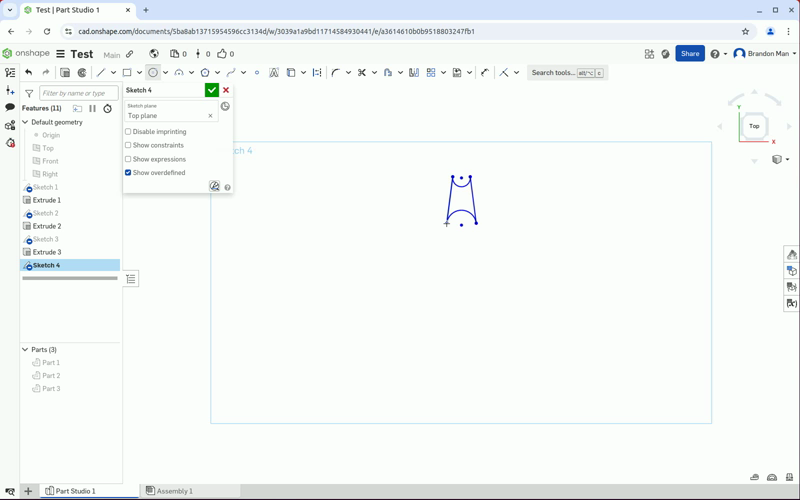
mouse_move(458, 191)
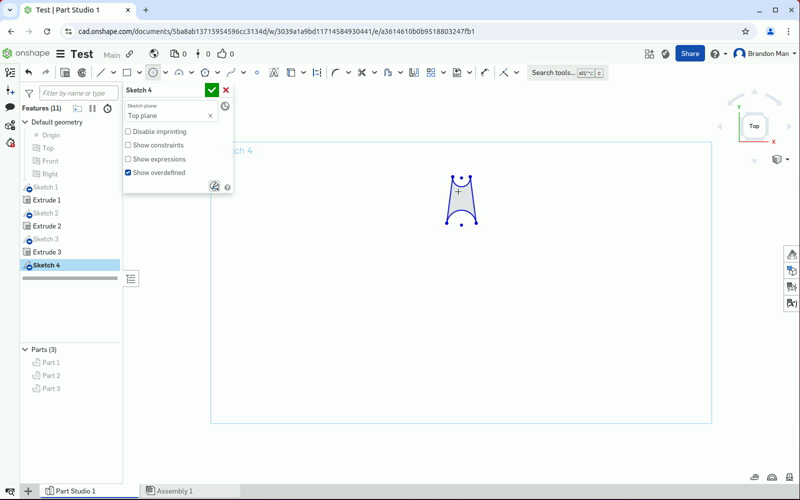
click(458, 191)
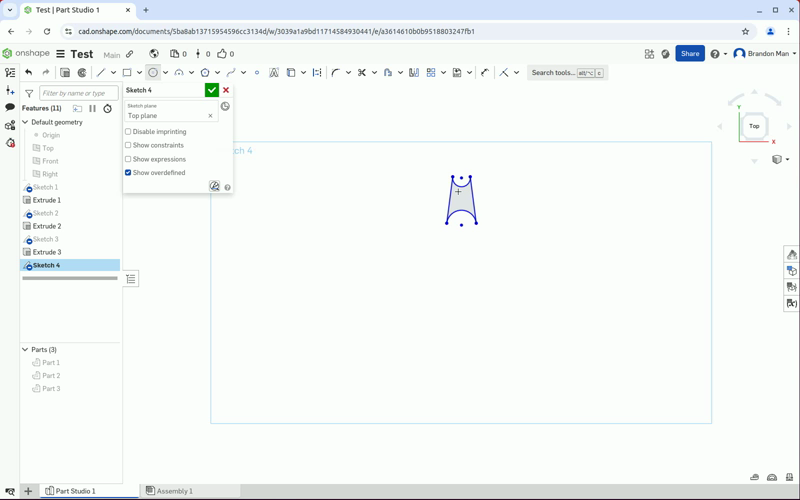
key_up(shift)
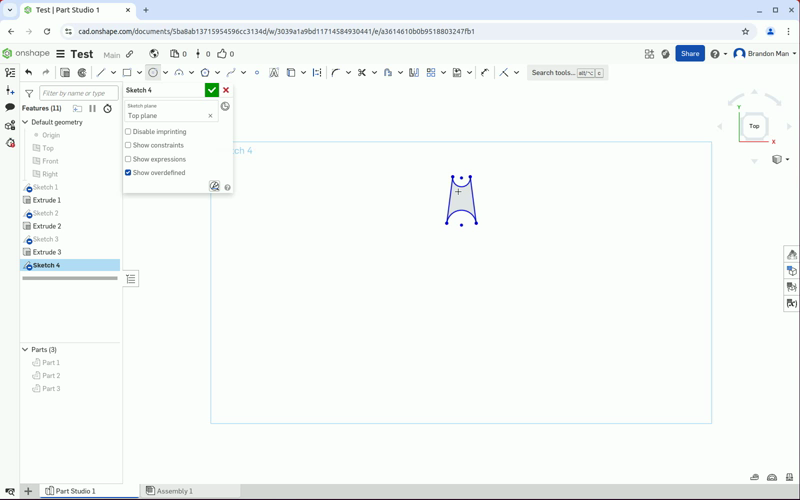
mouse_move(461, 191)
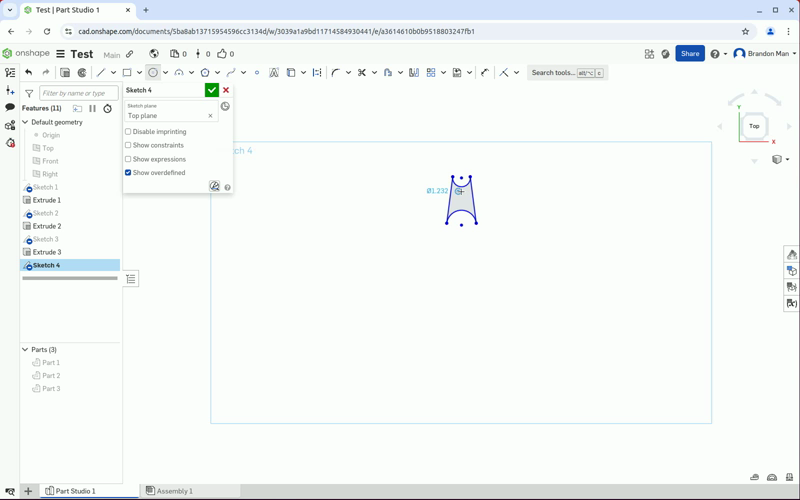
scroll(6)
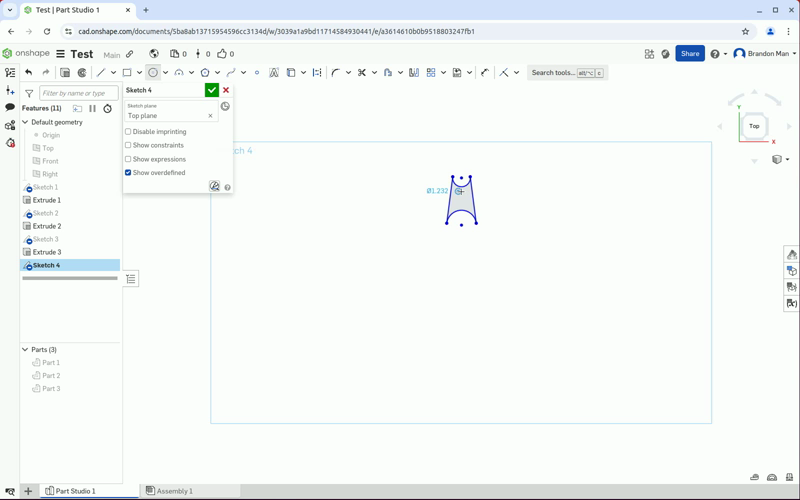
scroll(6)
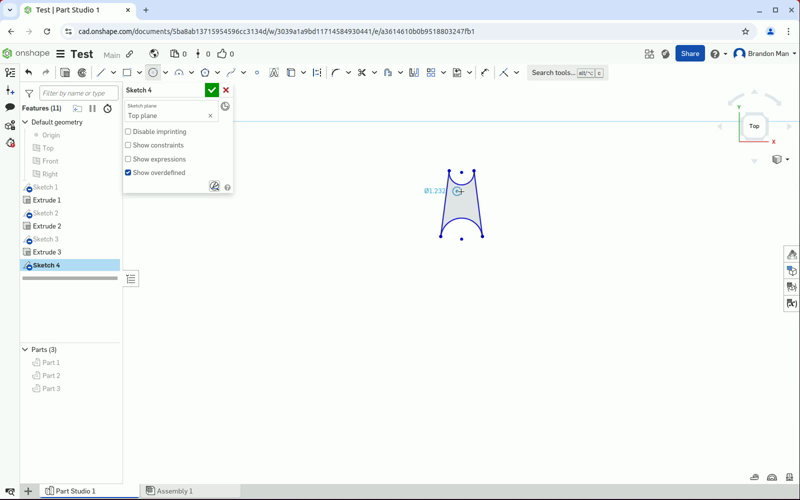
scroll(6)
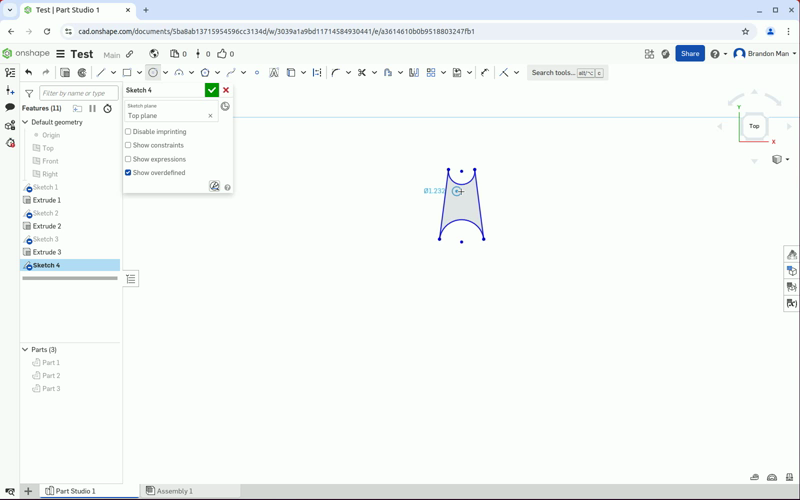
scroll(6)
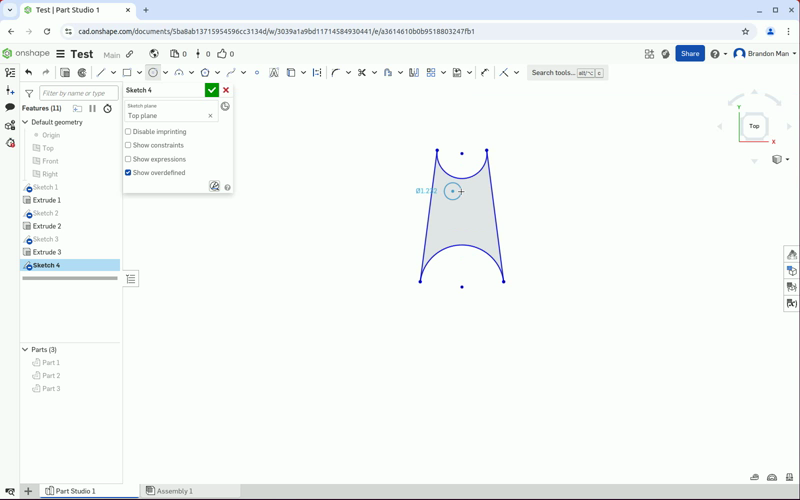
scroll(6)
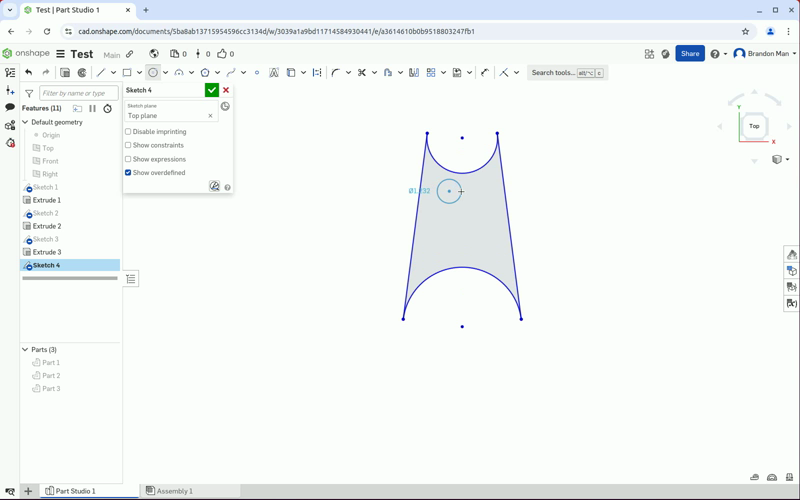
scroll(6)
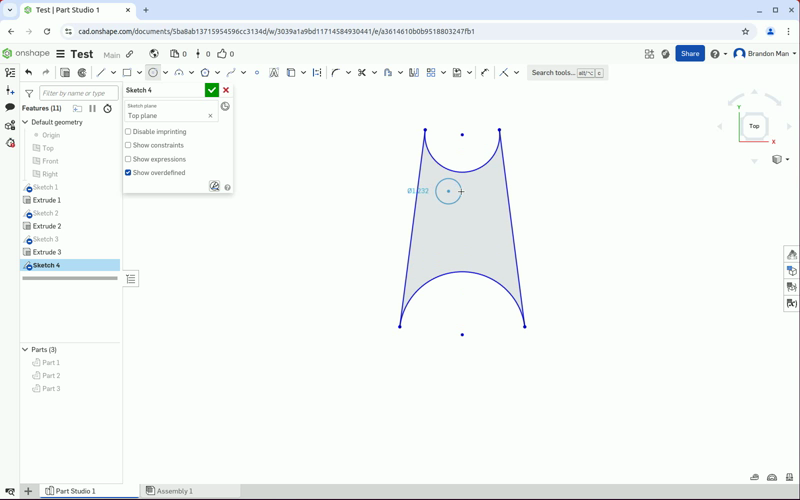
scroll(6)
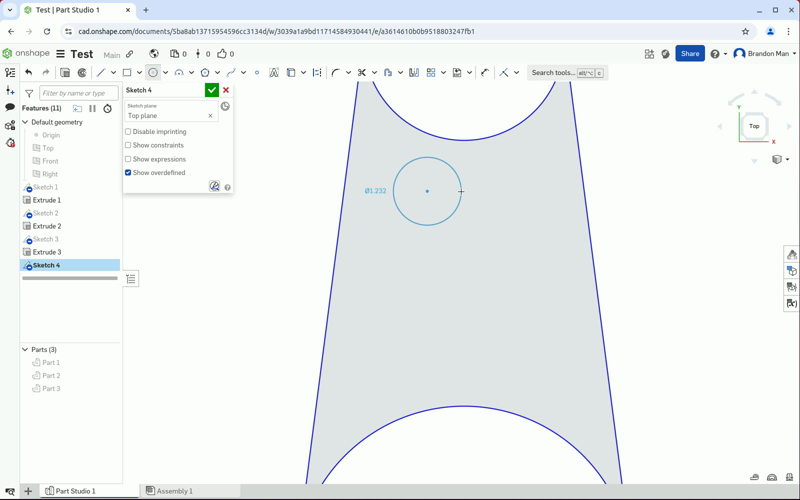
click(461, 191)
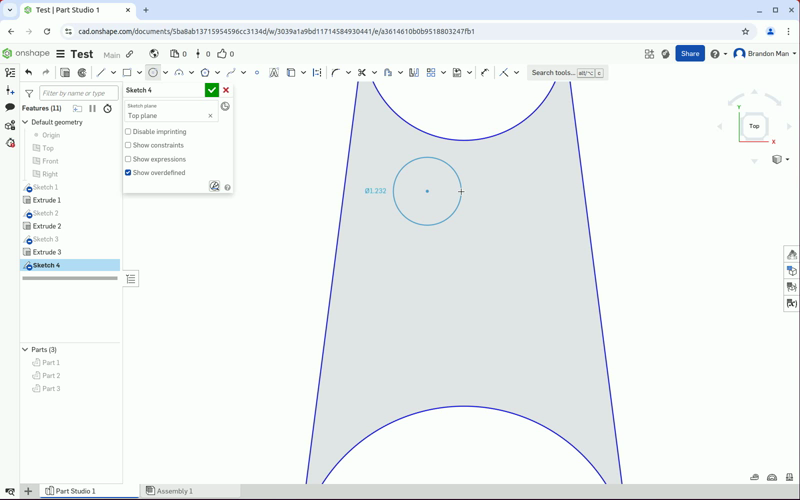
scroll(-6)
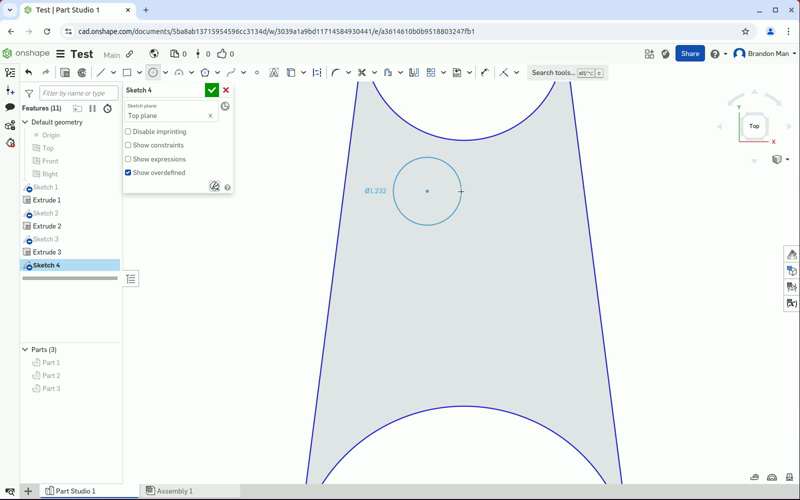
scroll(-6)
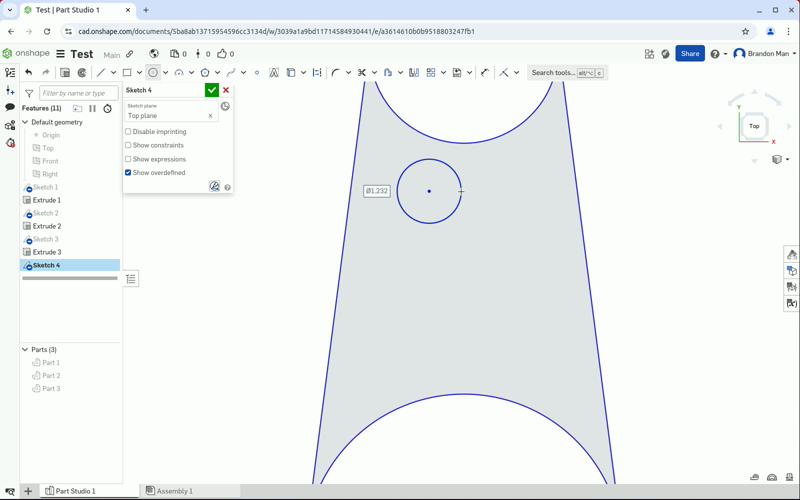
scroll(-6)
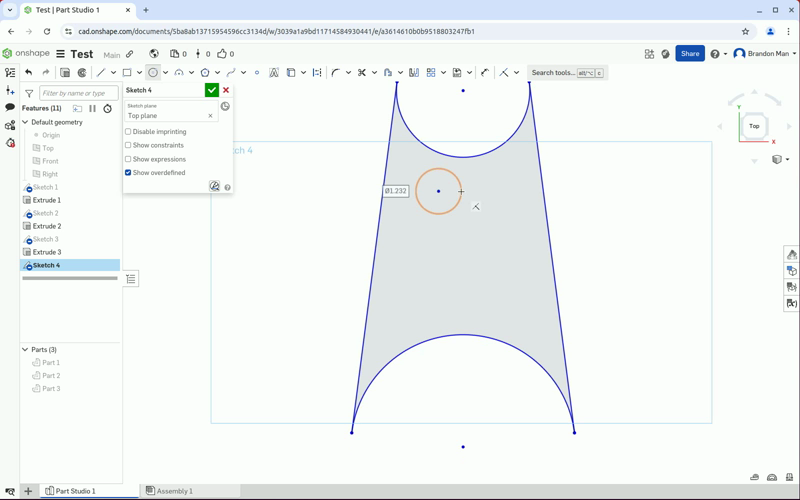
scroll(-6)
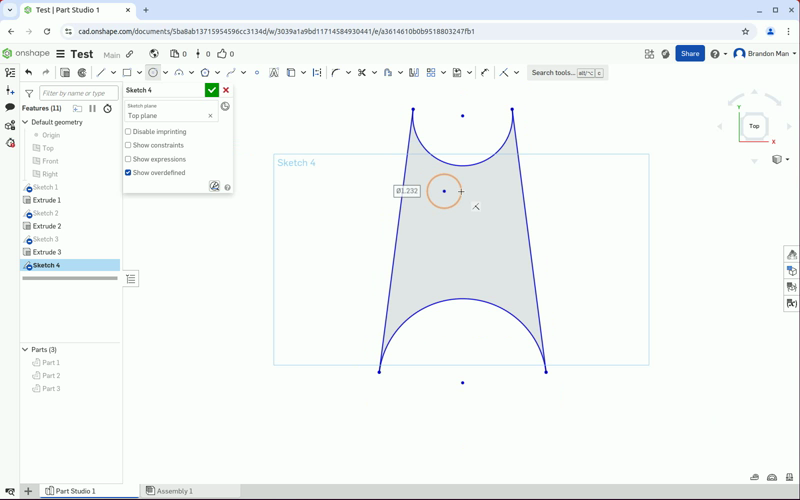
scroll(-6)
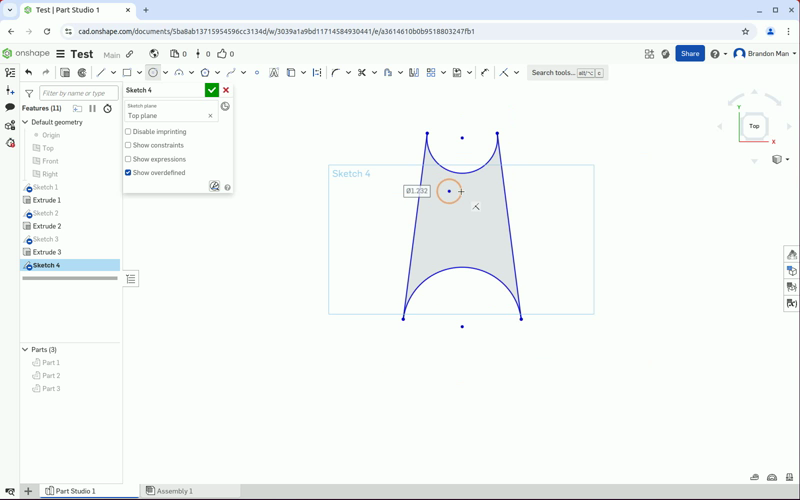
scroll(-6)
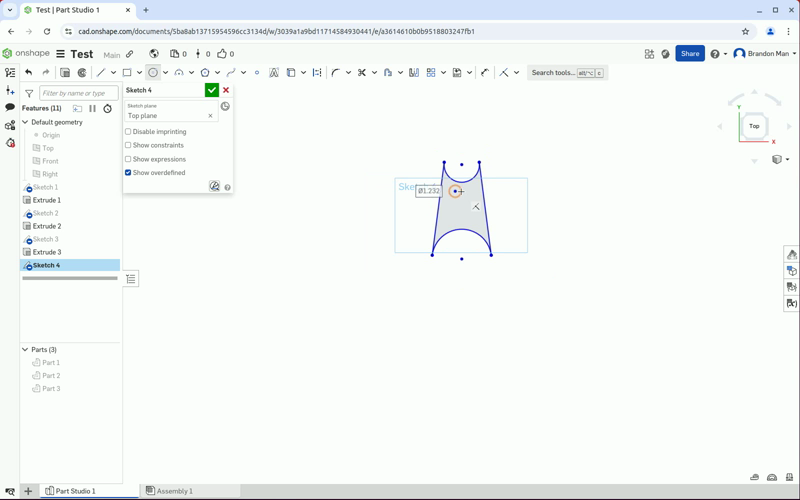
scroll(-6)
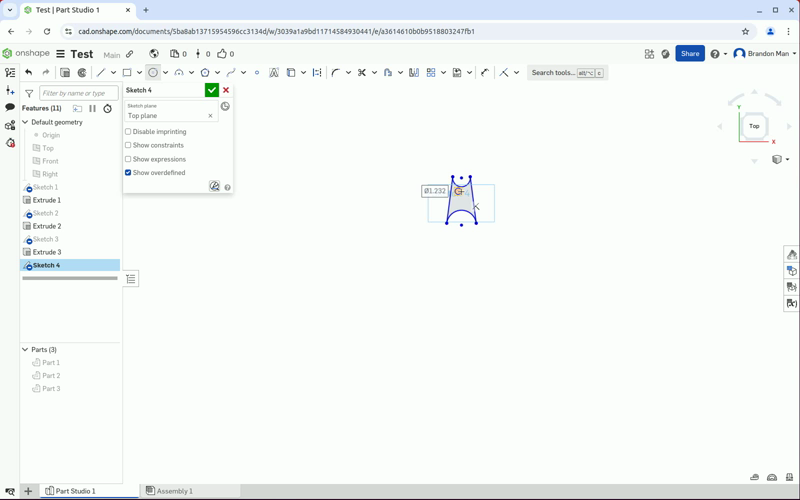
key(esc)
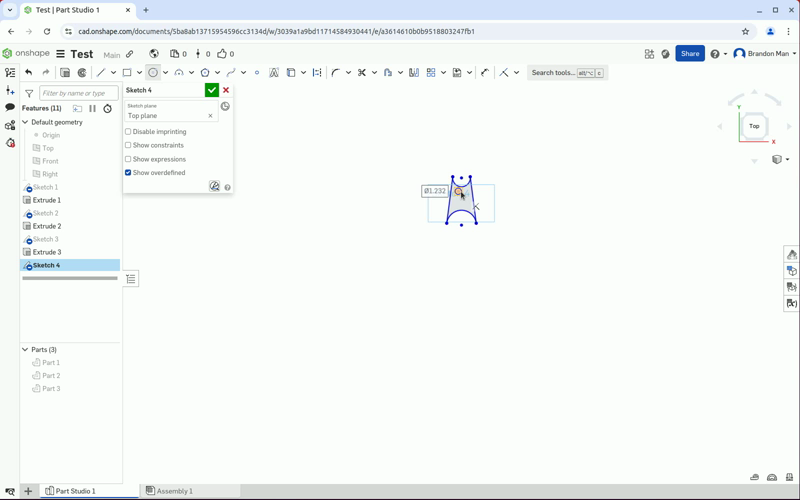
mouse_move(469, 199)
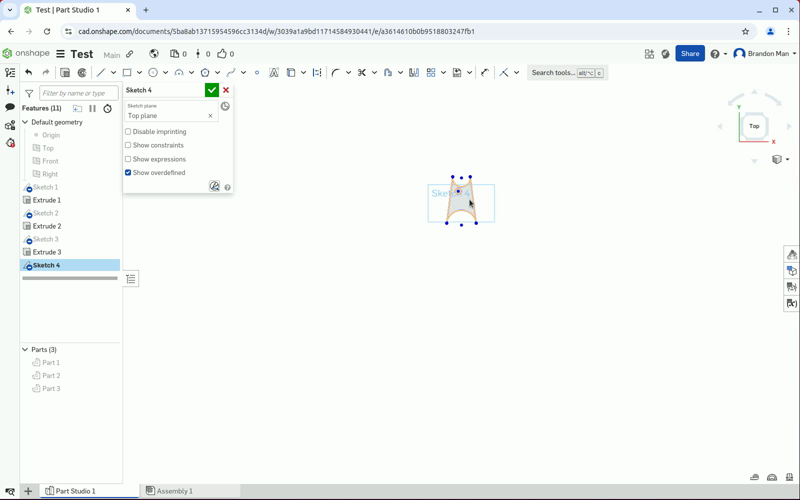
scroll(6)
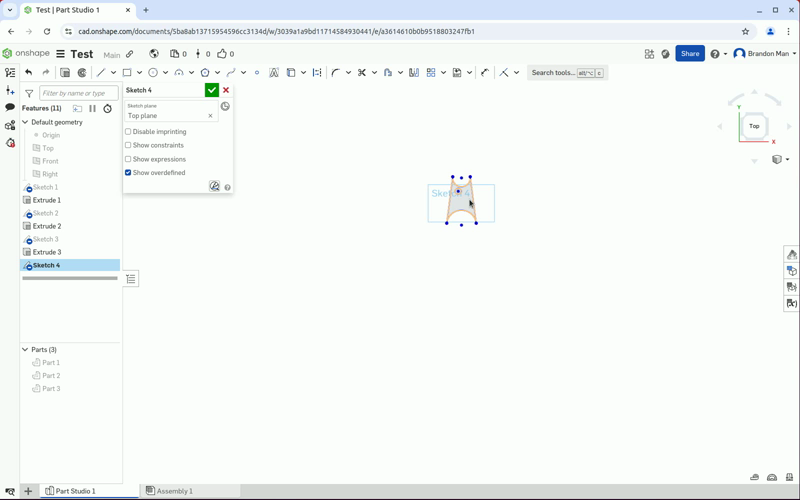
scroll(6)
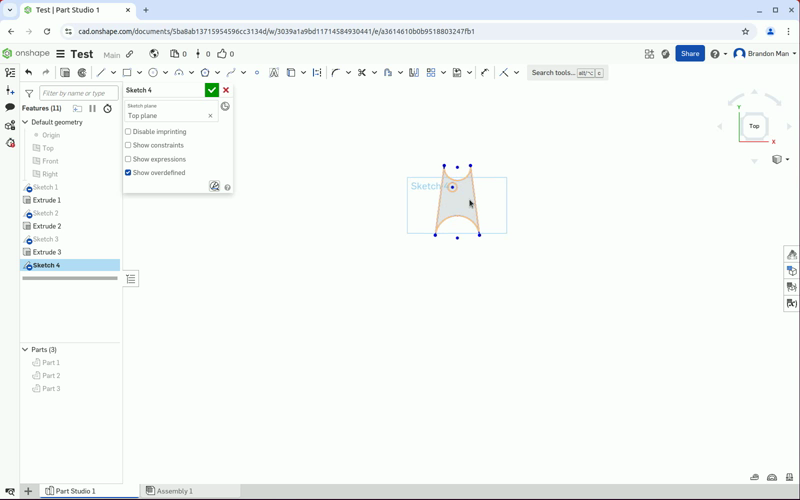
scroll(6)
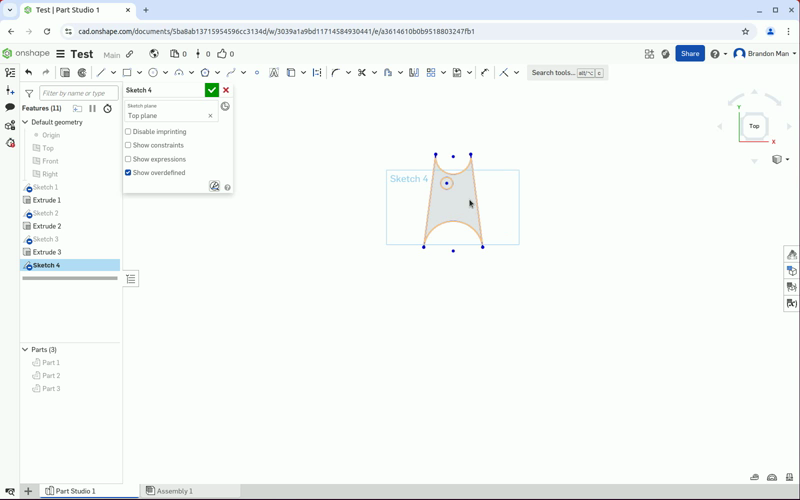
scroll(6)
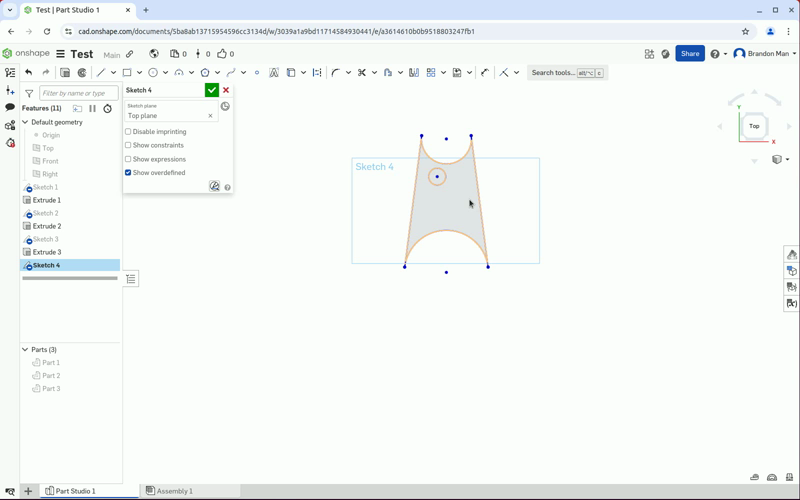
scroll(6)
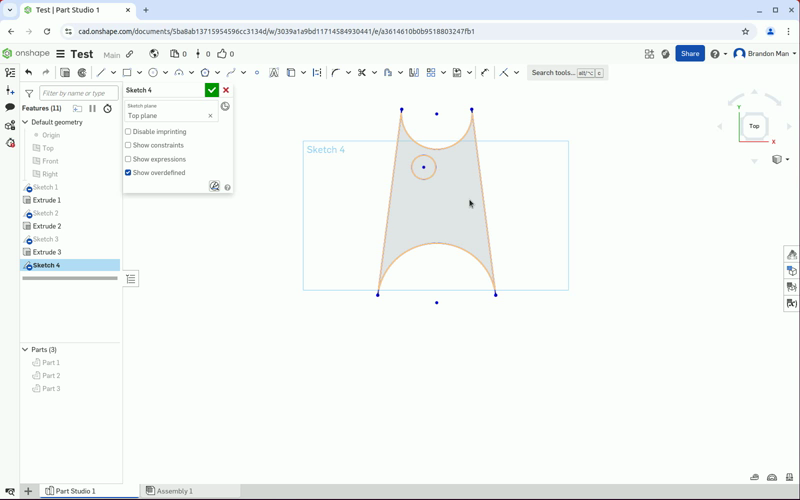
scroll(6)
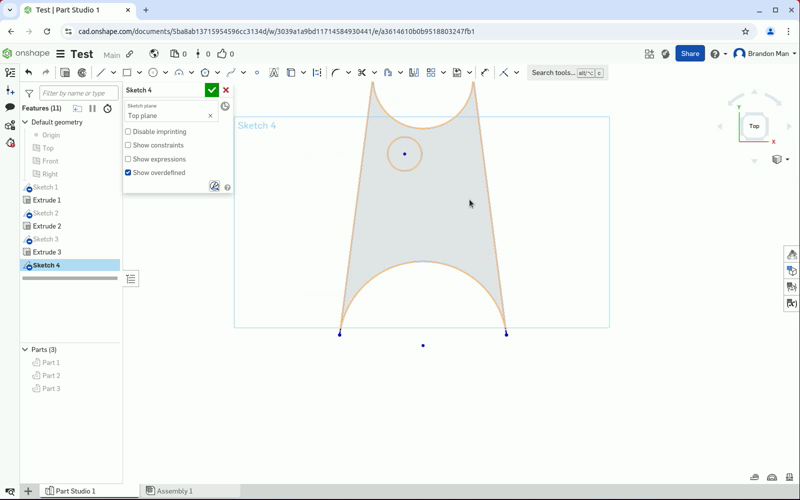
scroll(6)
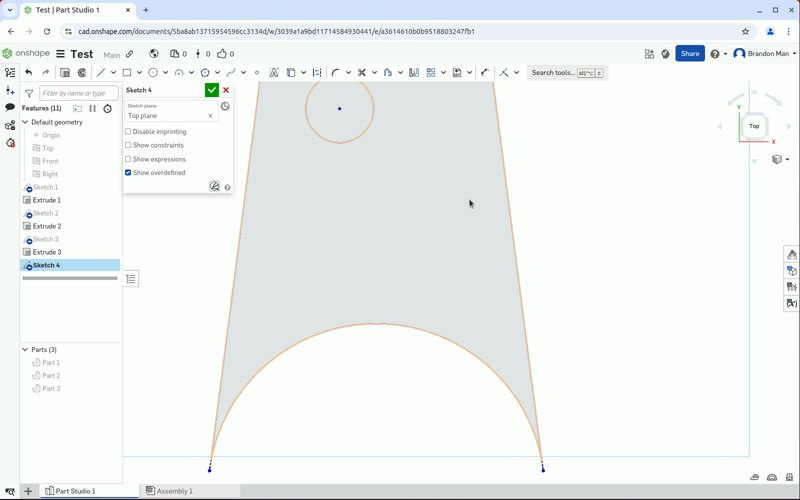
click(469, 199)
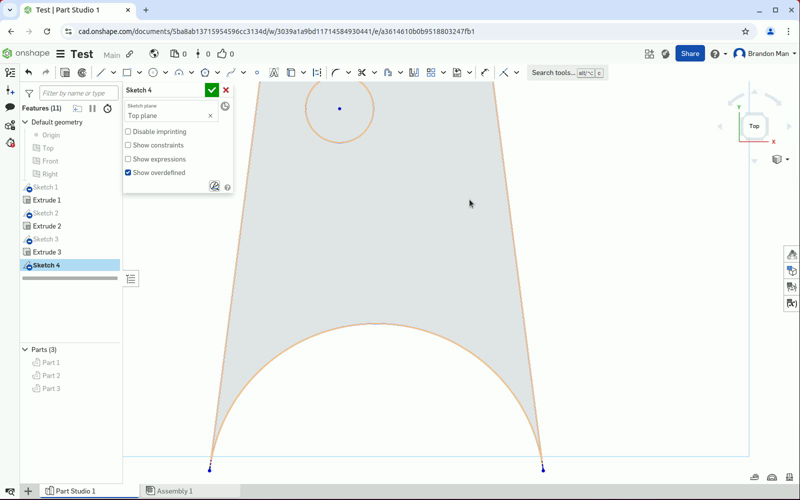
scroll(-6)
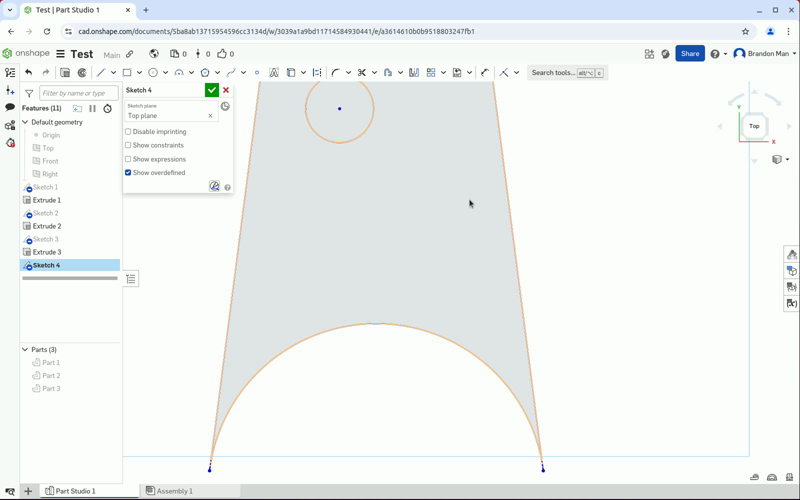
scroll(-6)
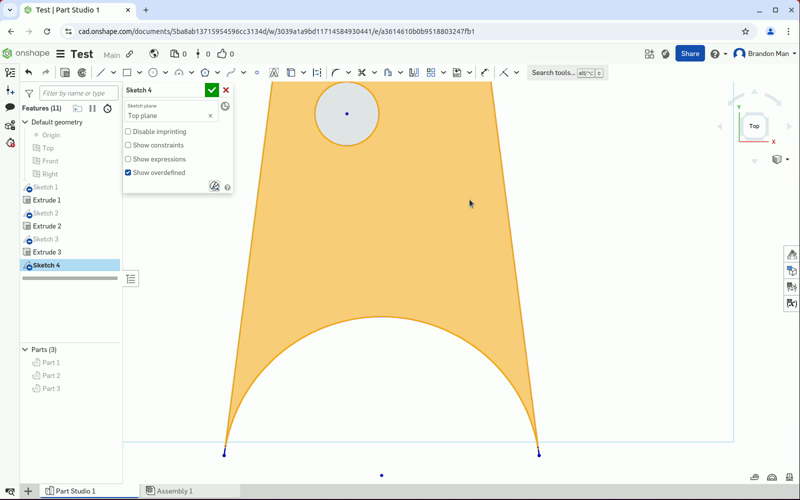
scroll(-6)
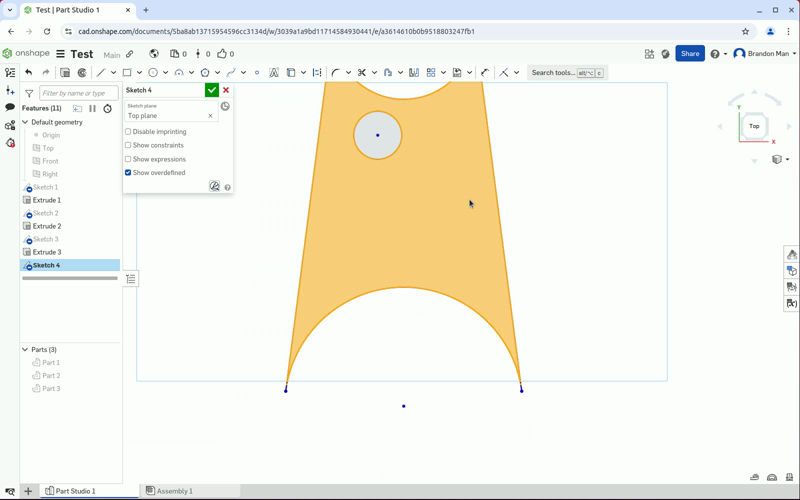
scroll(-6)
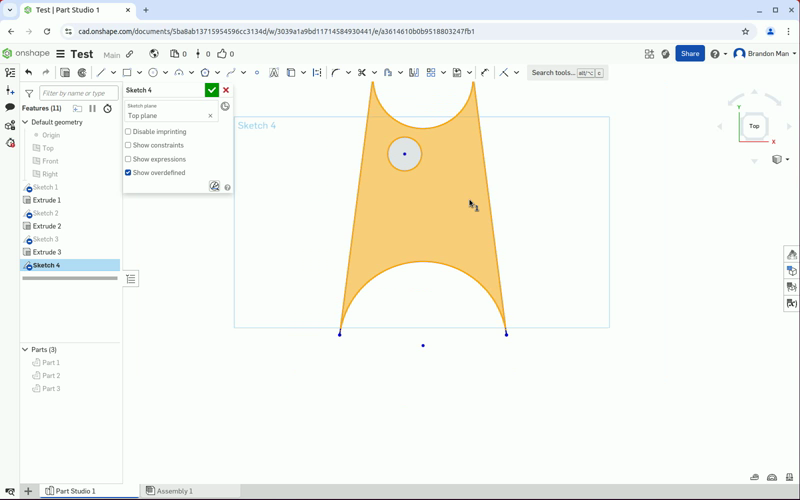
scroll(-6)
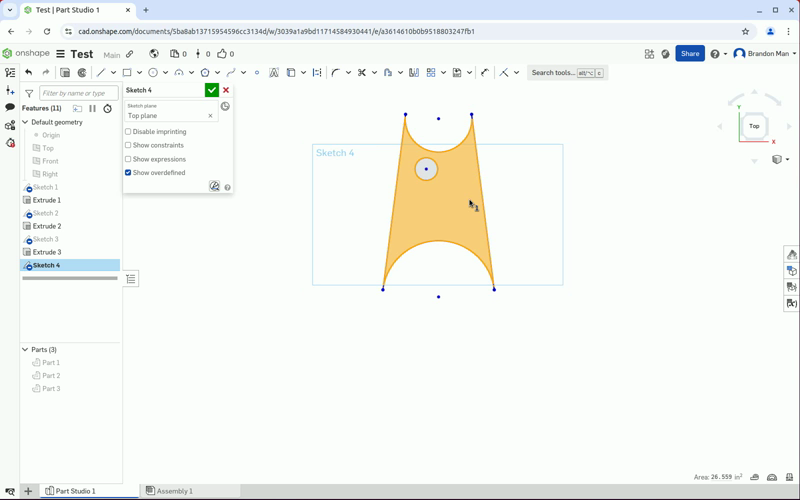
scroll(-6)
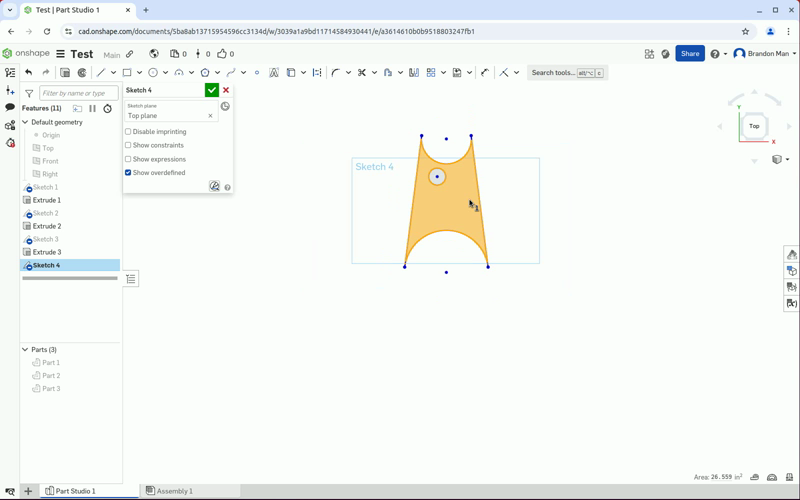
scroll(-6)
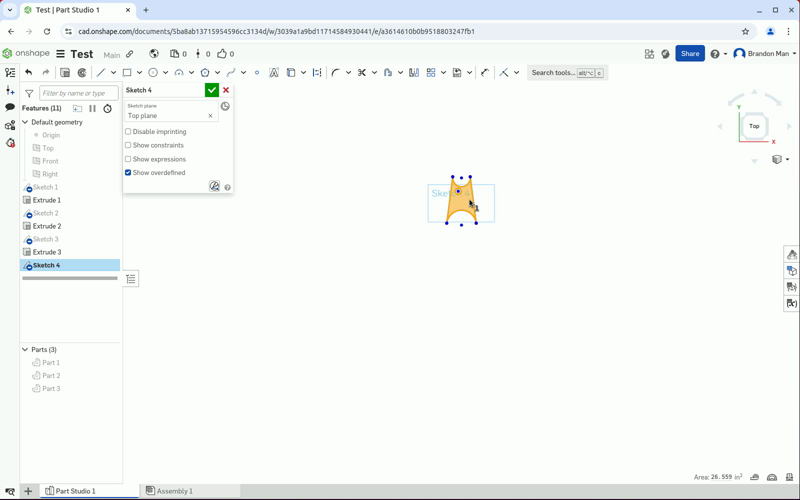
mouse_move(73, 352)
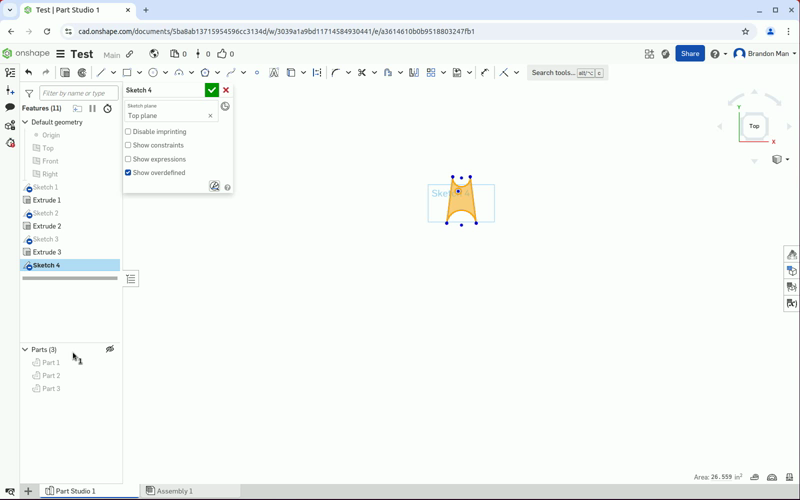
key(shift+y)
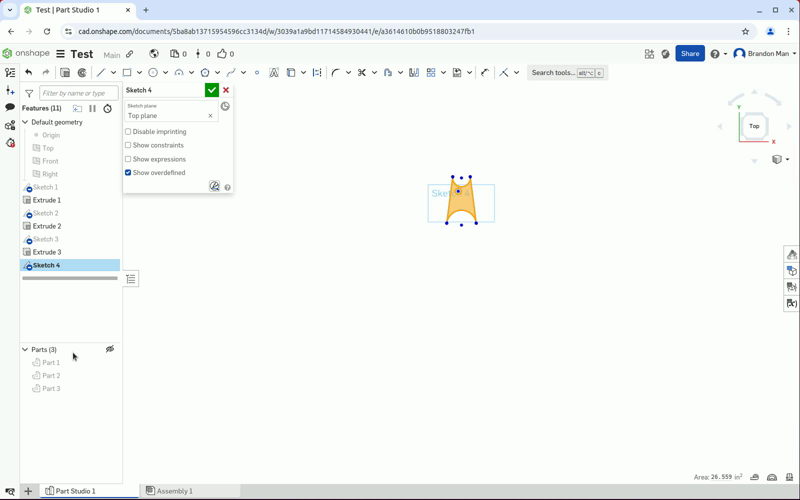
key(shift+e)
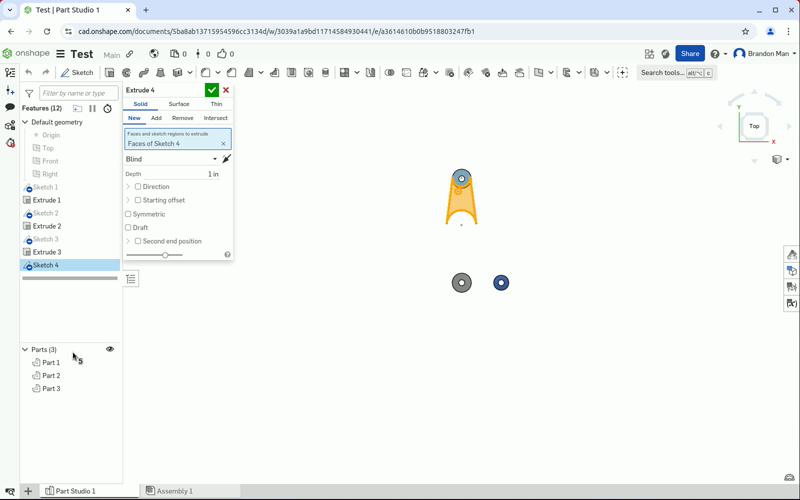
mouse_move(143, 106)
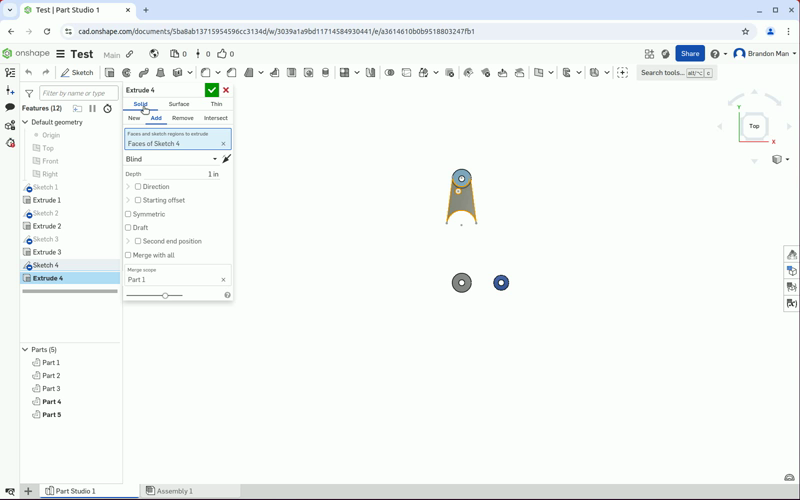
click(143, 106)
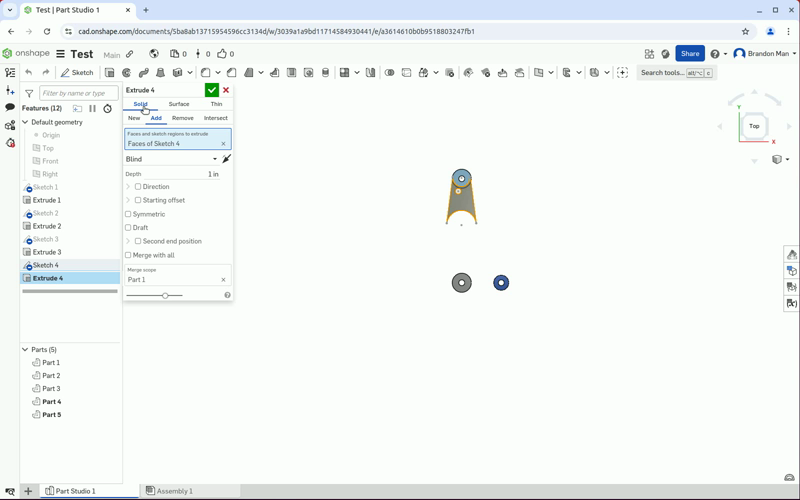
mouse_move(137, 120)
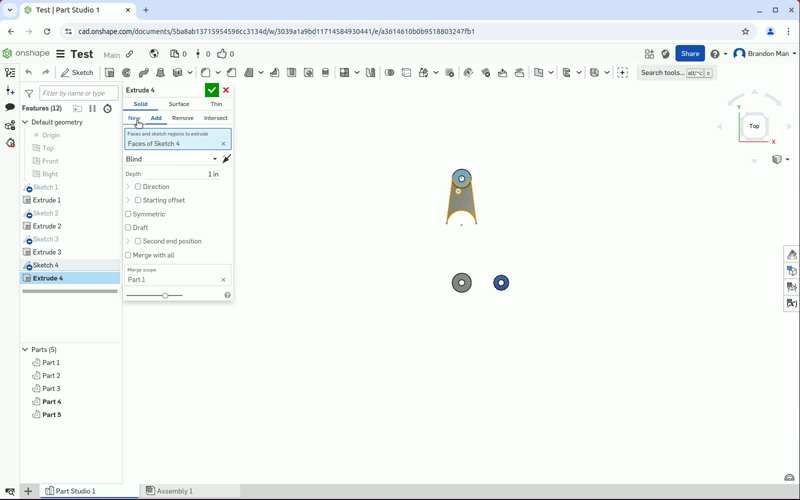
click(137, 120)
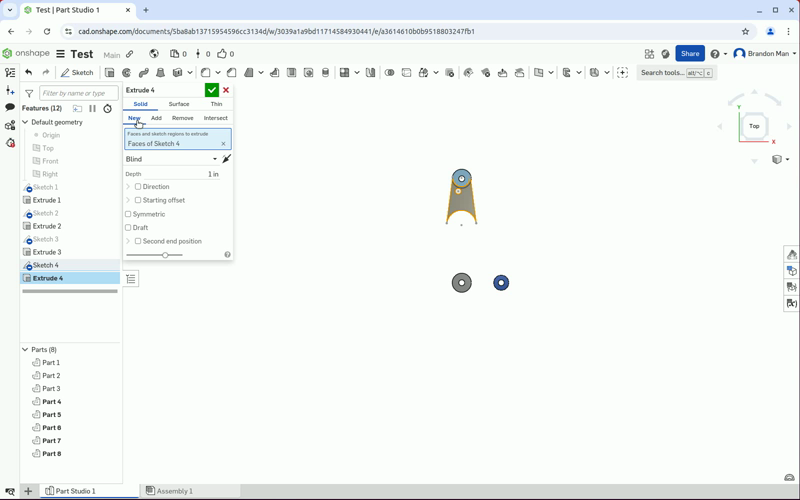
key(tab, 4)
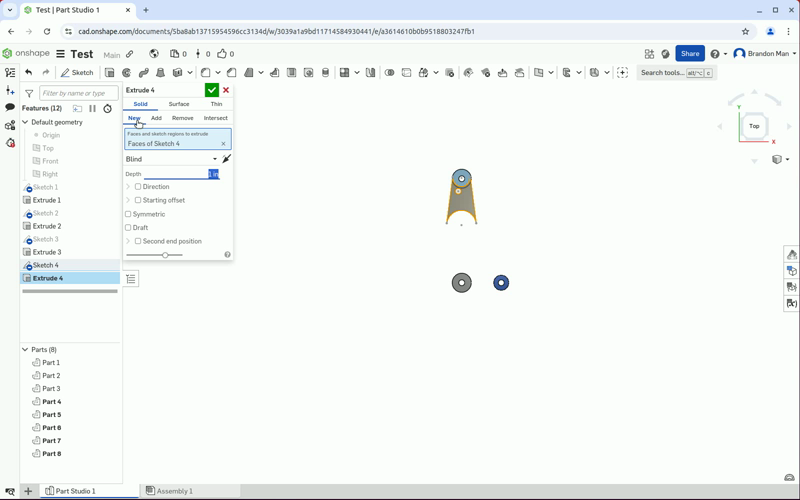
text(5.777)
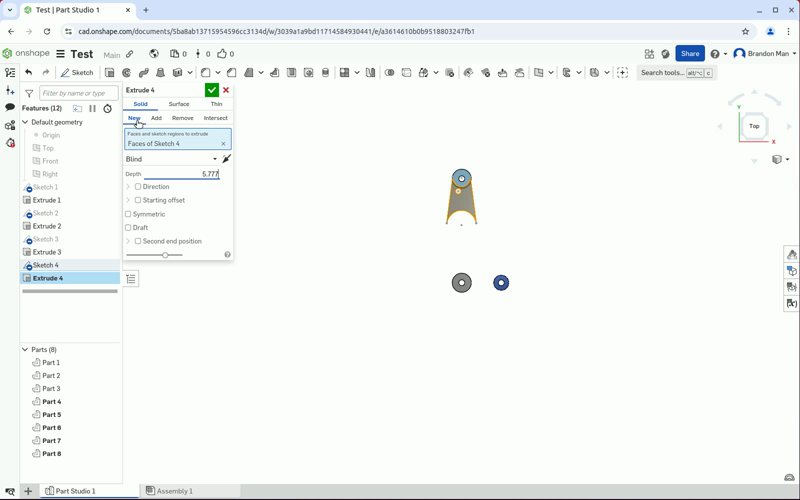
key(enter)
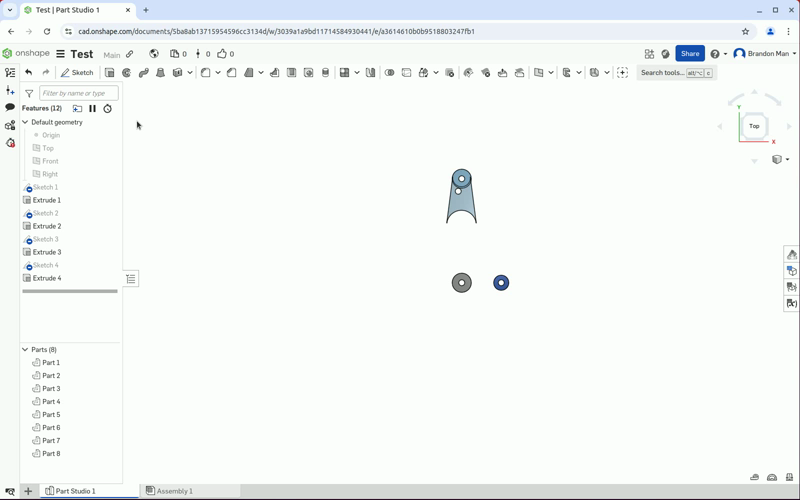
key(shift+h)
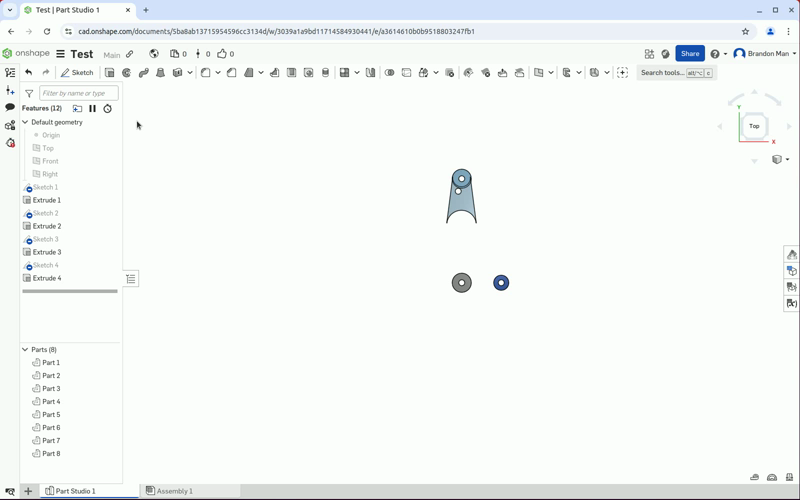
key(shift+h)
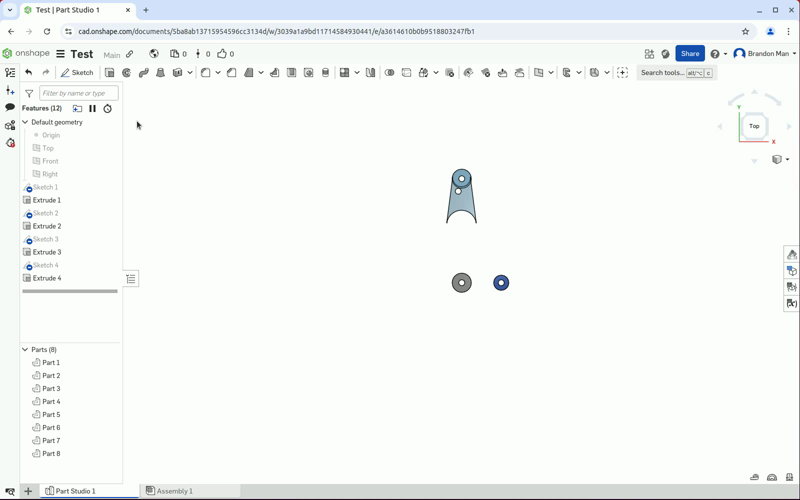
mouse_move(73, 189)
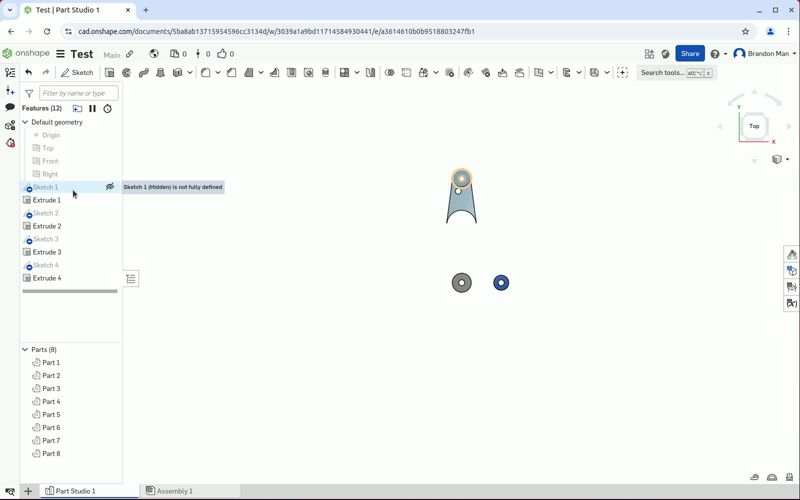
click(73, 189)
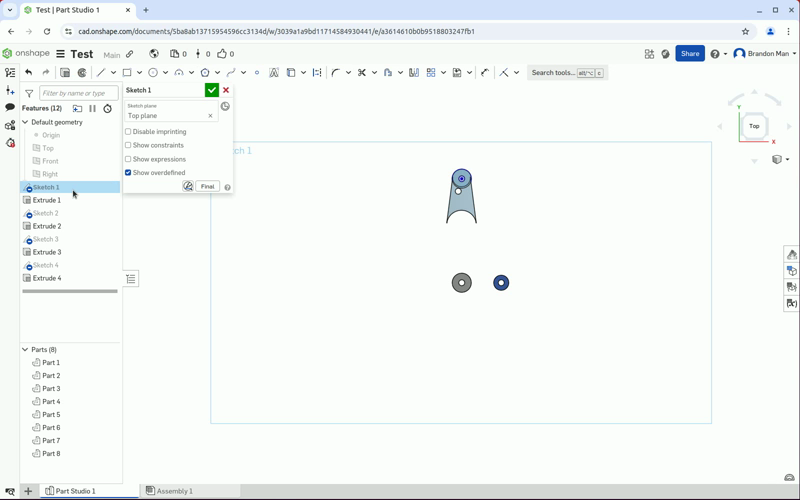
mouse_move(229, 92)
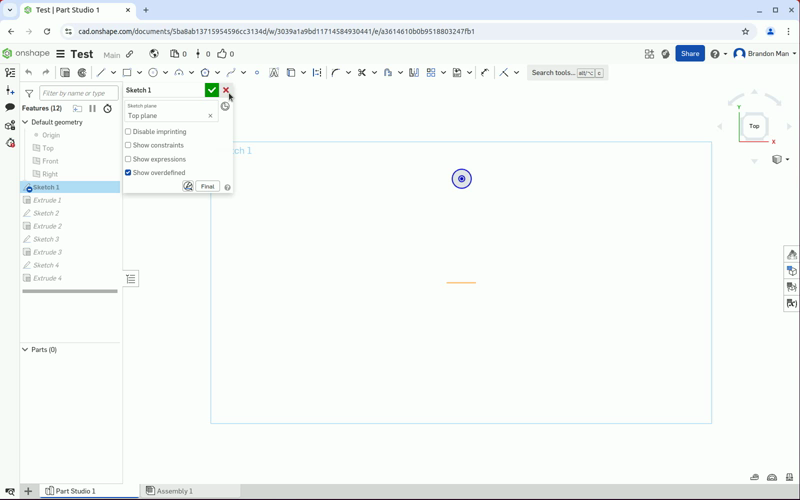
click(229, 92)
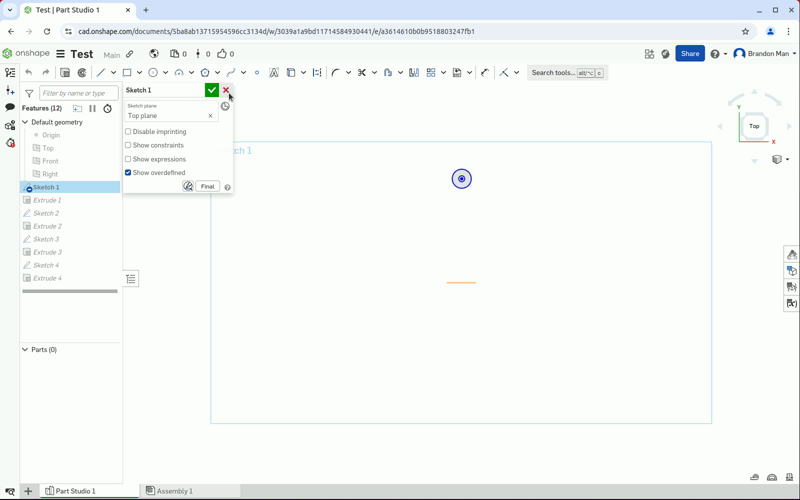
key(shift+s)
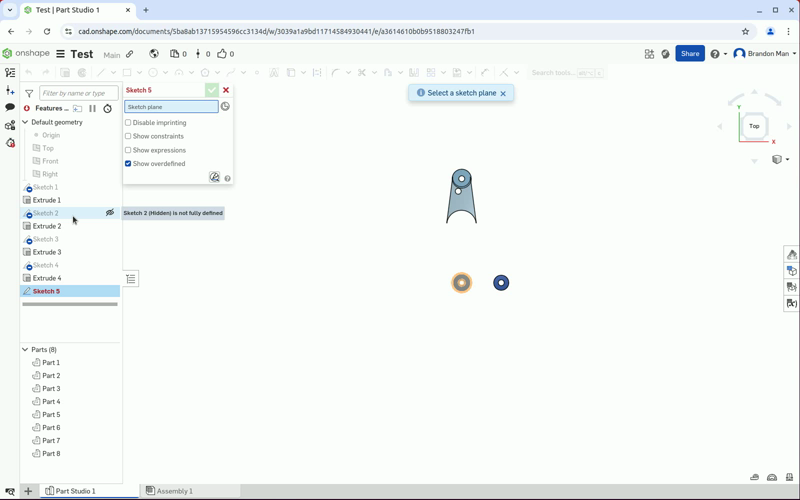
scroll(3)
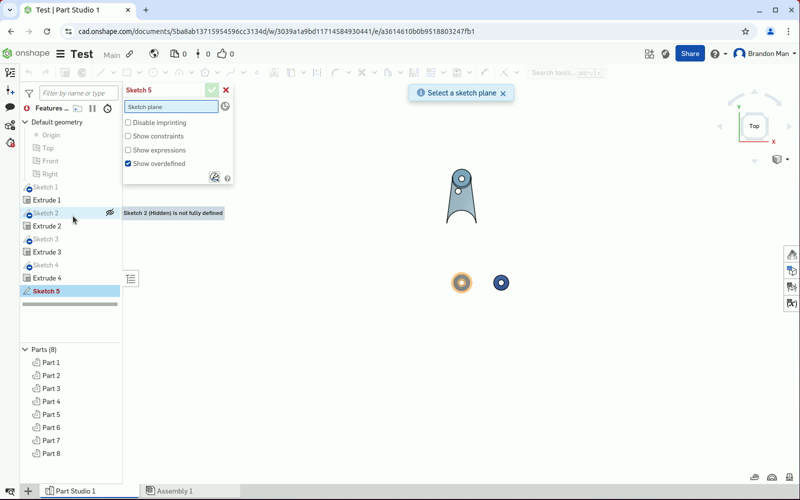
mouse_move(73, 150)
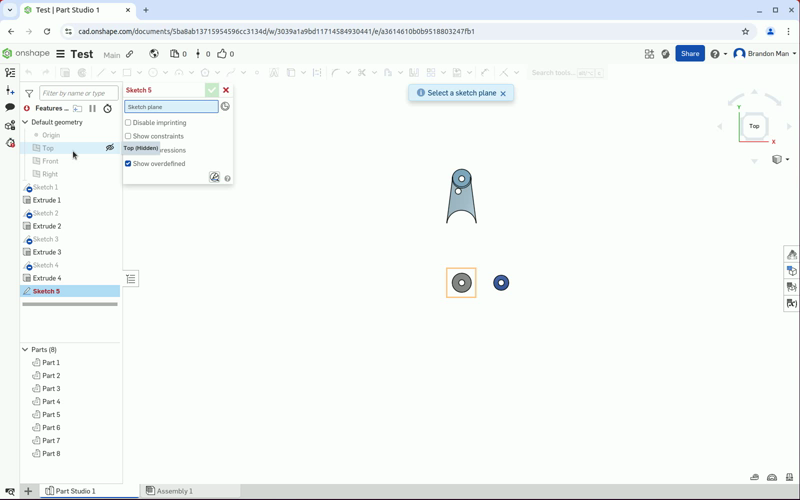
click(73, 150)
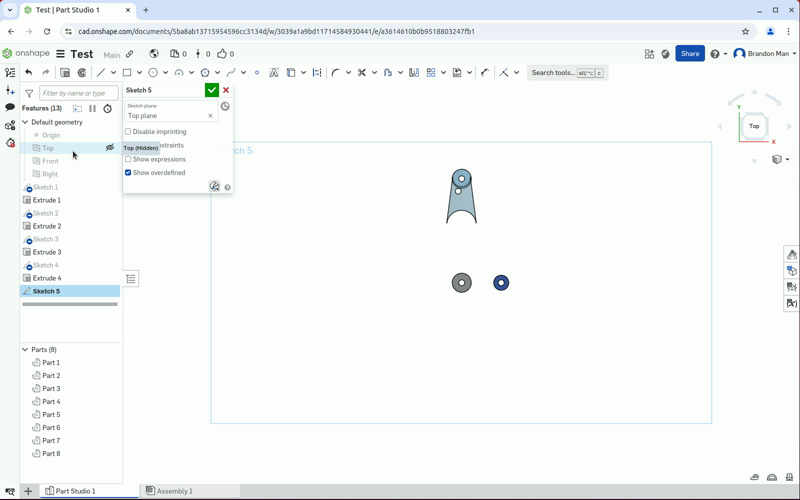
mouse_move(73, 352)
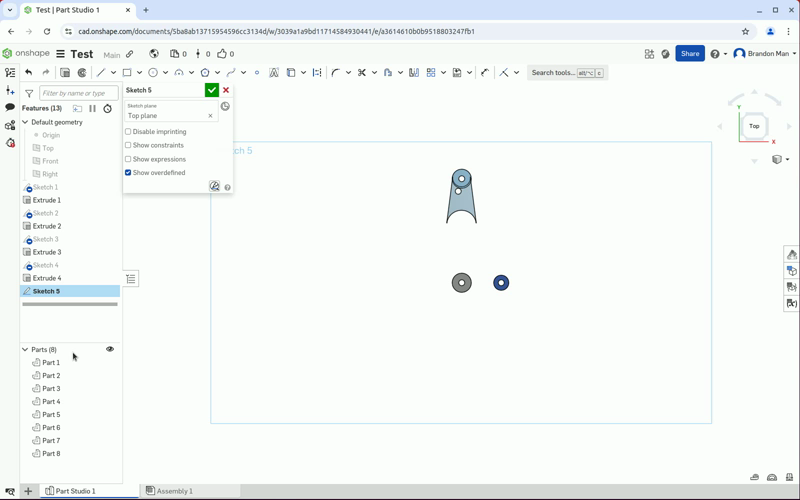
key(y)
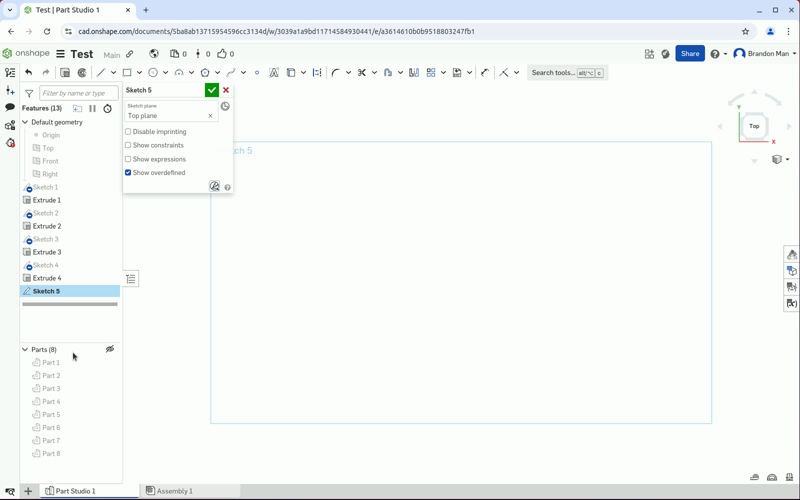
key(l)
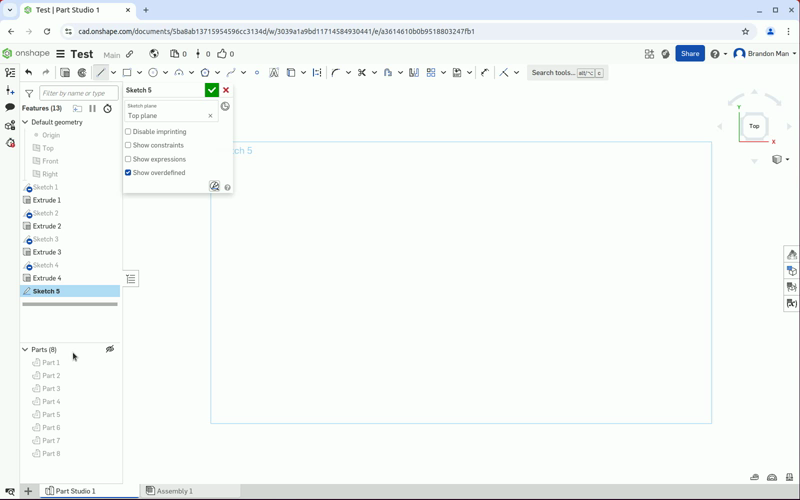
key_down(shift)
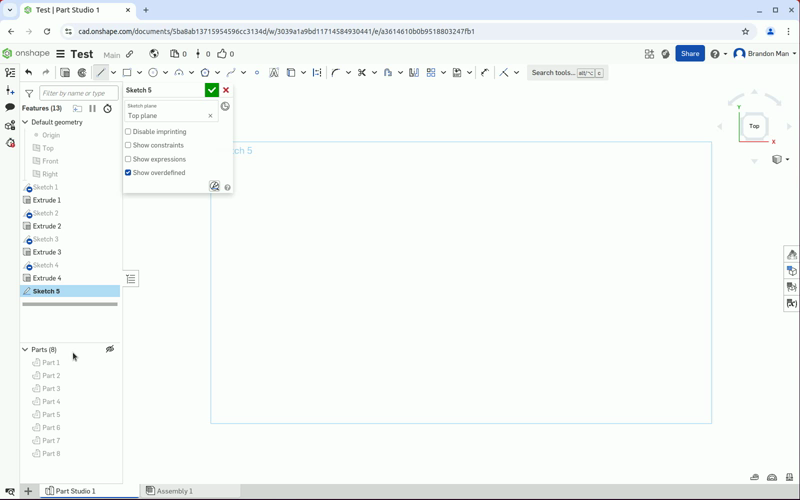
mouse_move(446, 226)
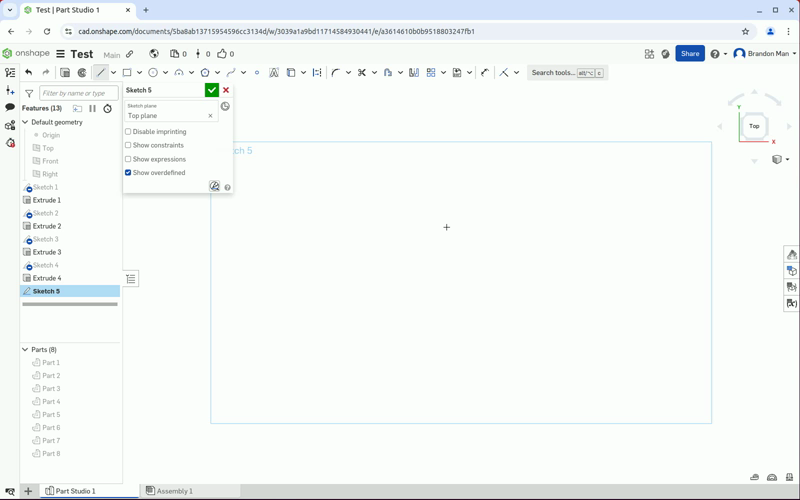
click(446, 226)
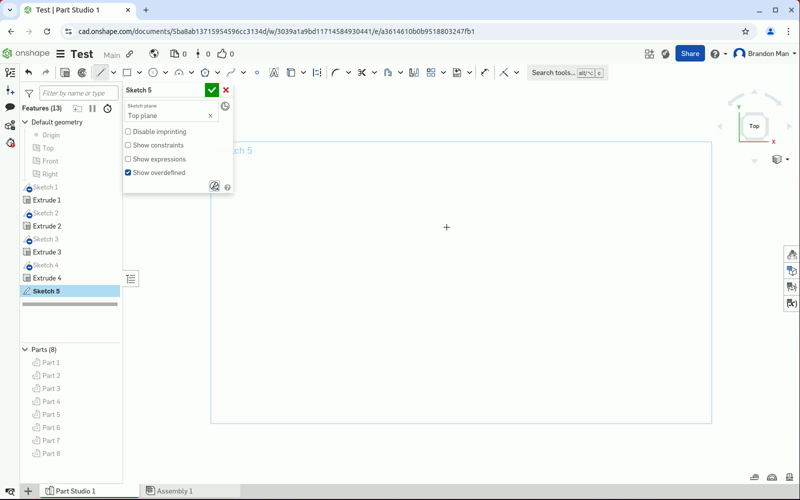
key_up(shift)
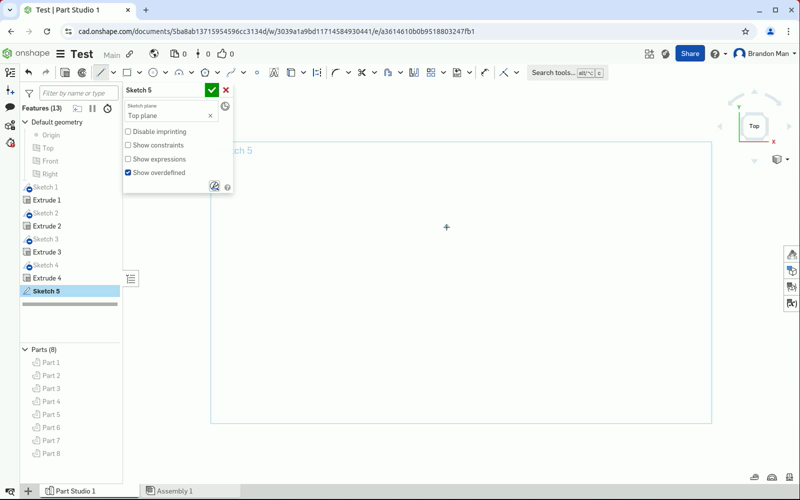
key_down(shift)
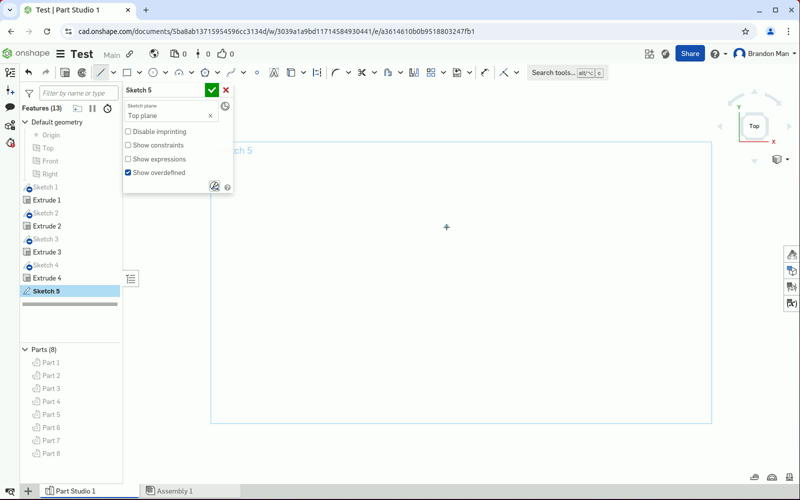
mouse_move(476, 226)
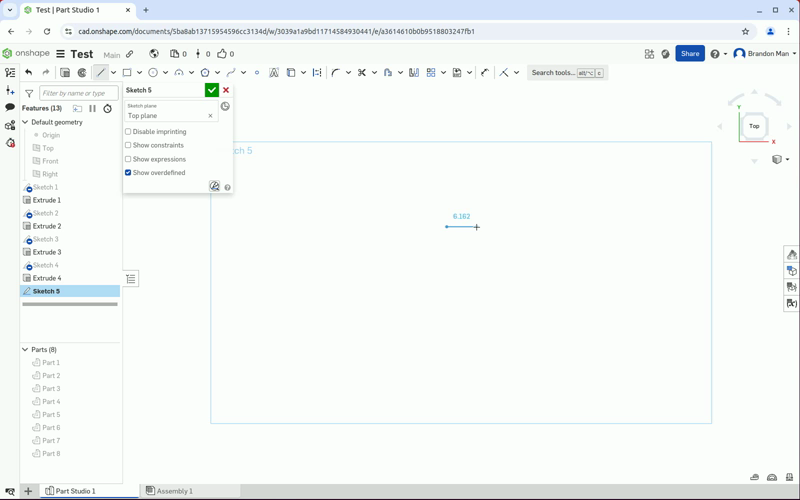
mouse_move(452, 284)
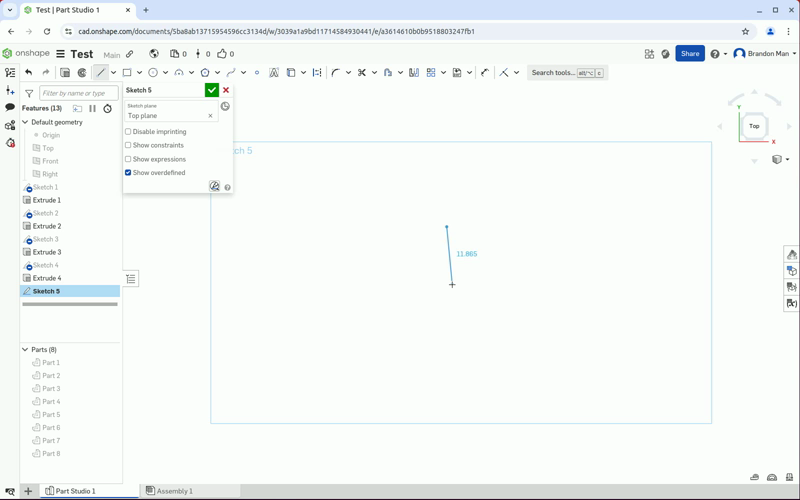
click(452, 284)
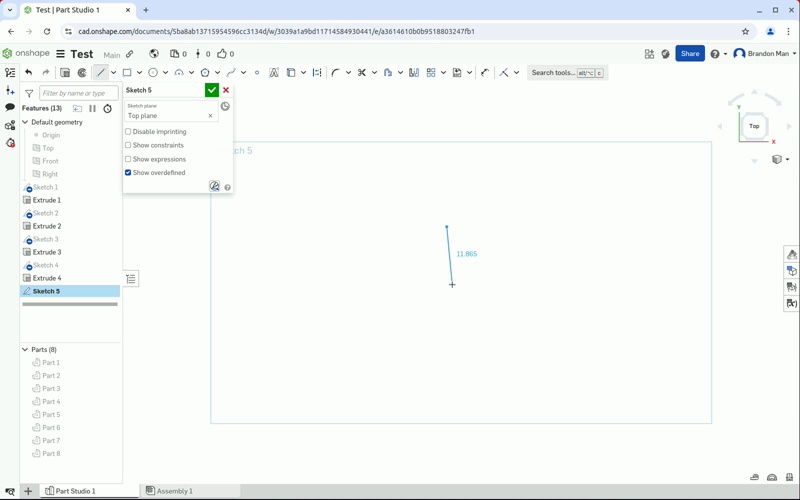
key_up(shift)
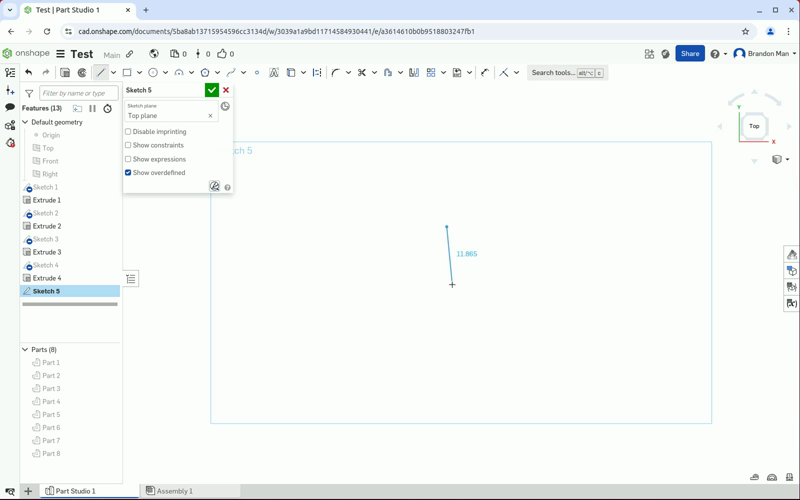
key(esc)
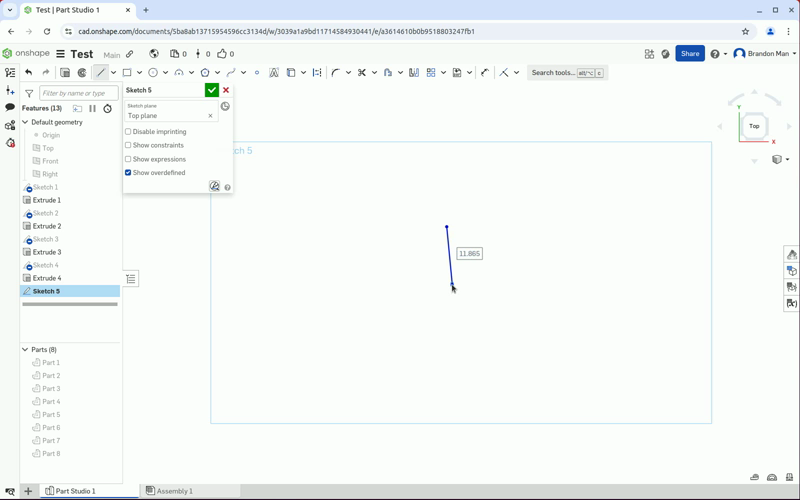
key(a)
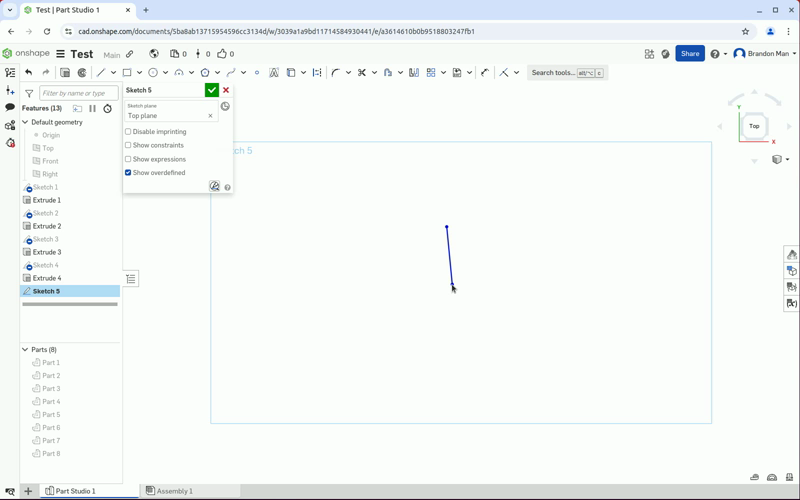
mouse_move(452, 284)
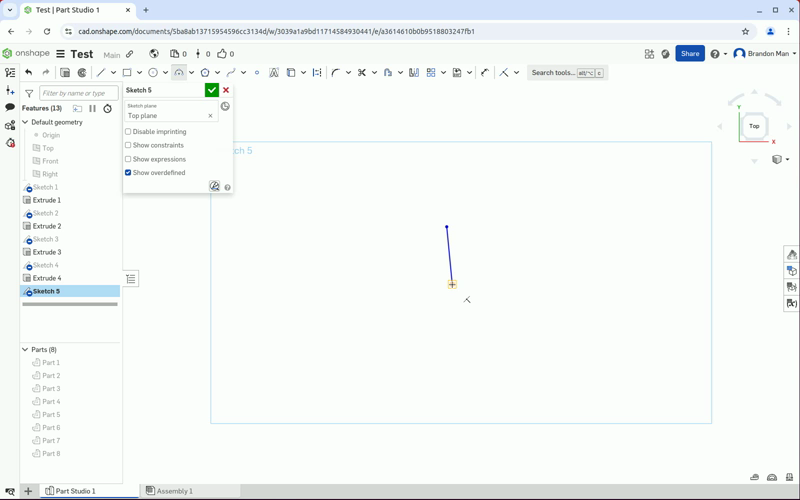
click(452, 284)
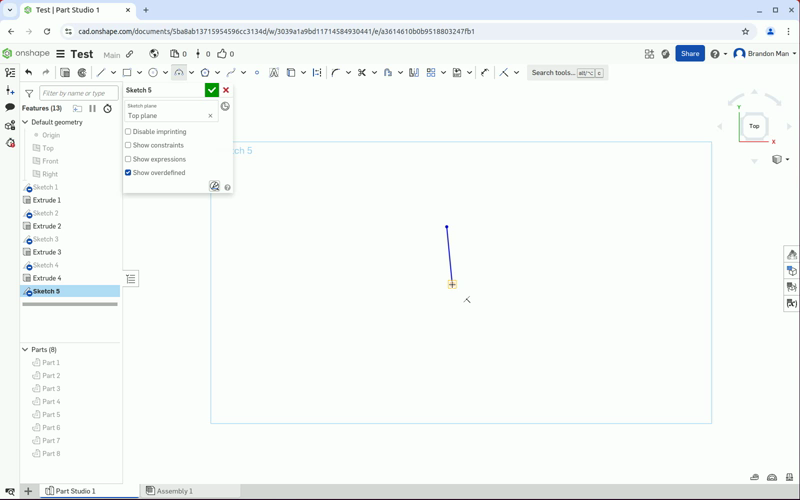
key_down(shift)
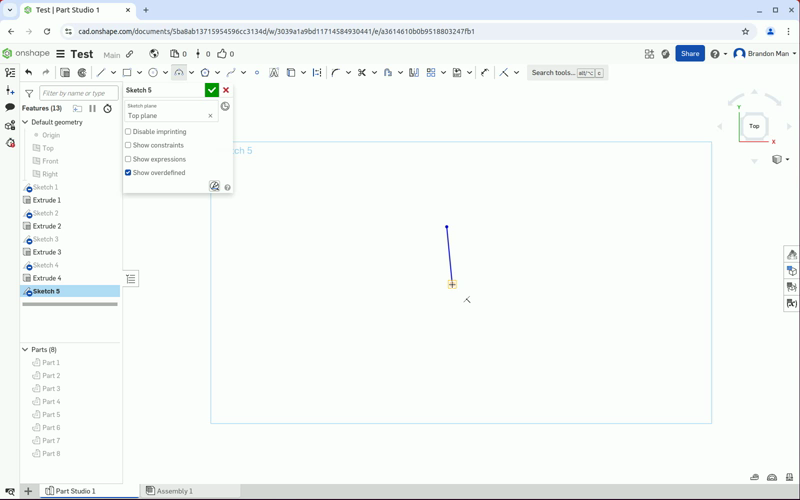
mouse_move(461, 291)
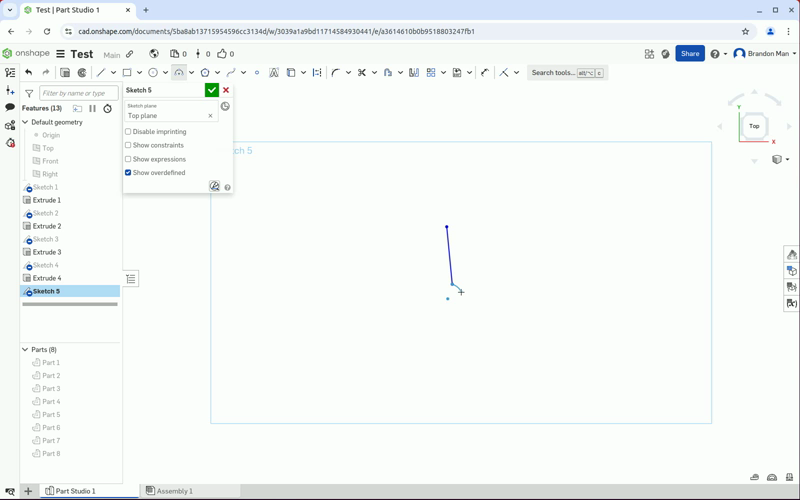
click(461, 291)
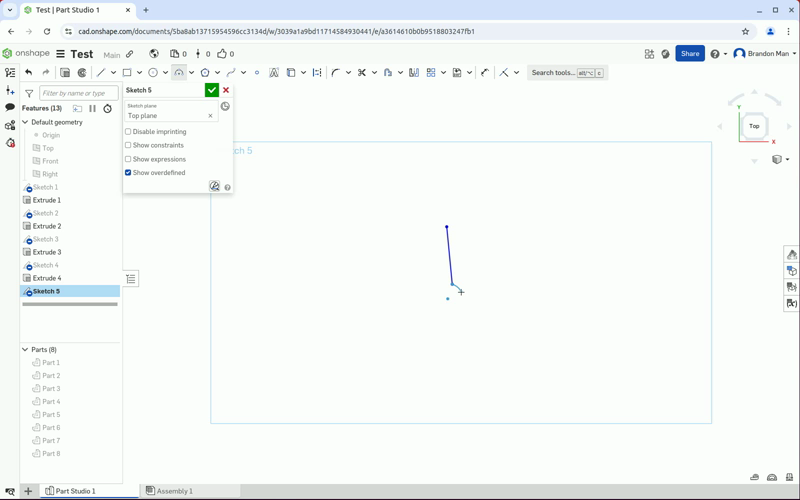
mouse_move(466, 276)
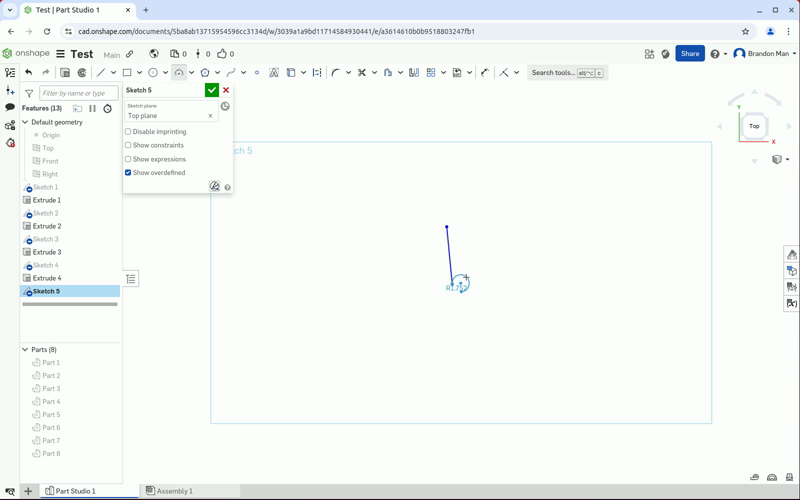
click(466, 276)
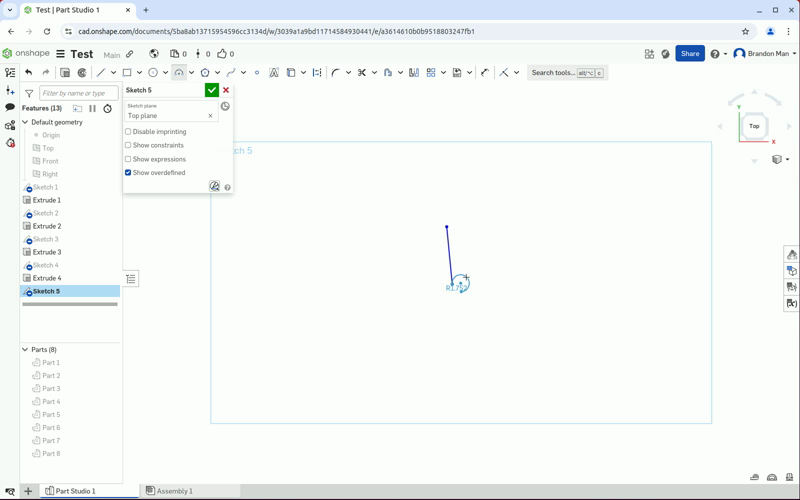
key_up(shift)
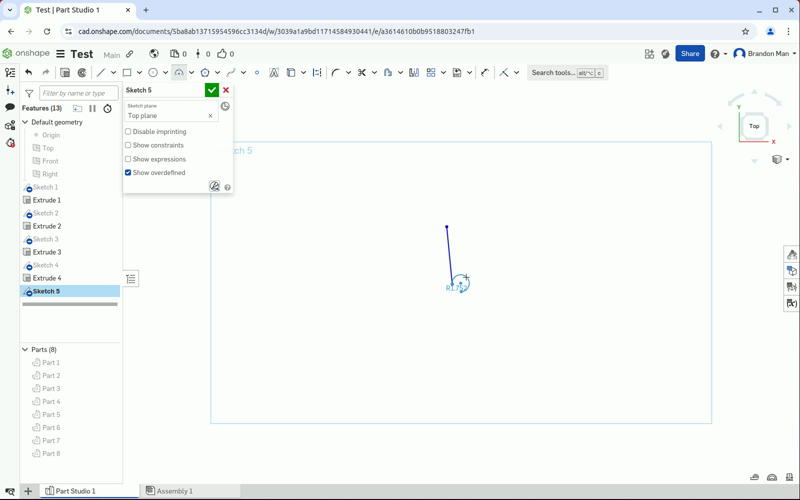
key(esc)
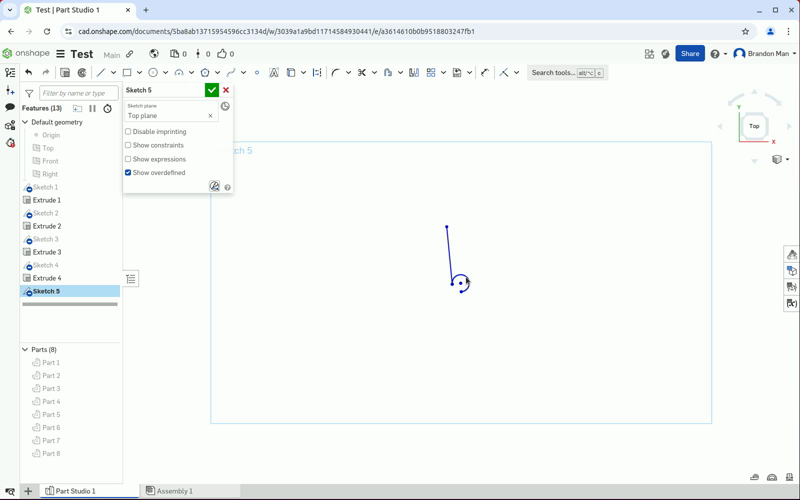
key(l)
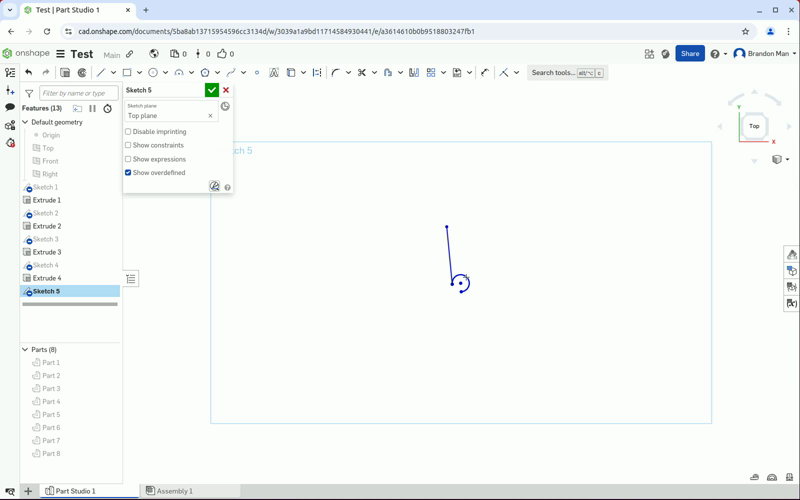
mouse_move(461, 291)
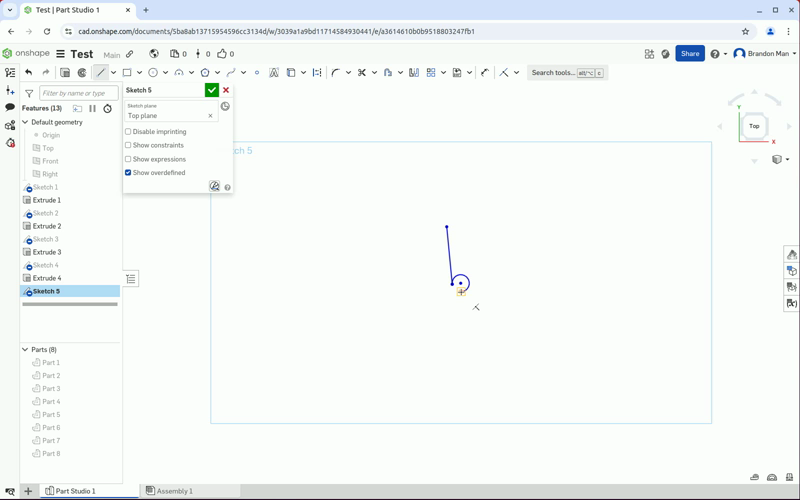
click(461, 291)
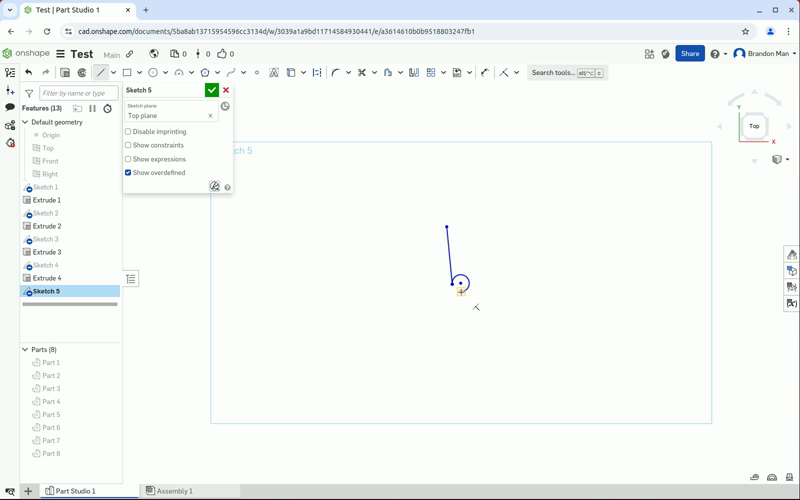
key_down(shift)
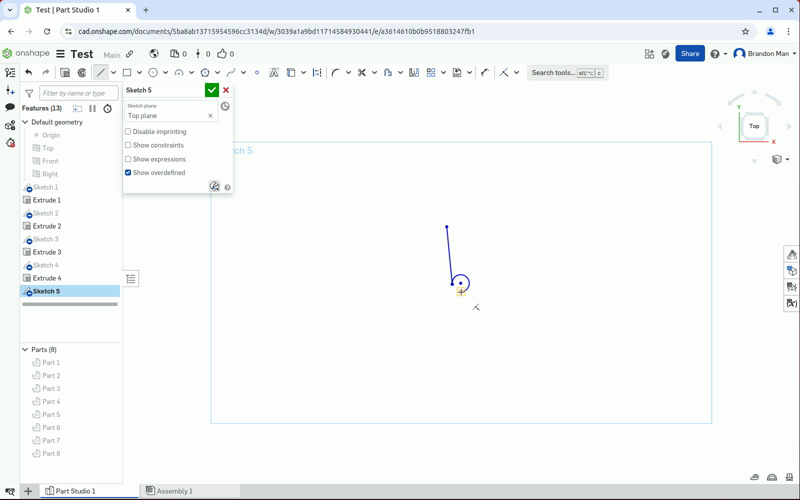
mouse_move(491, 291)
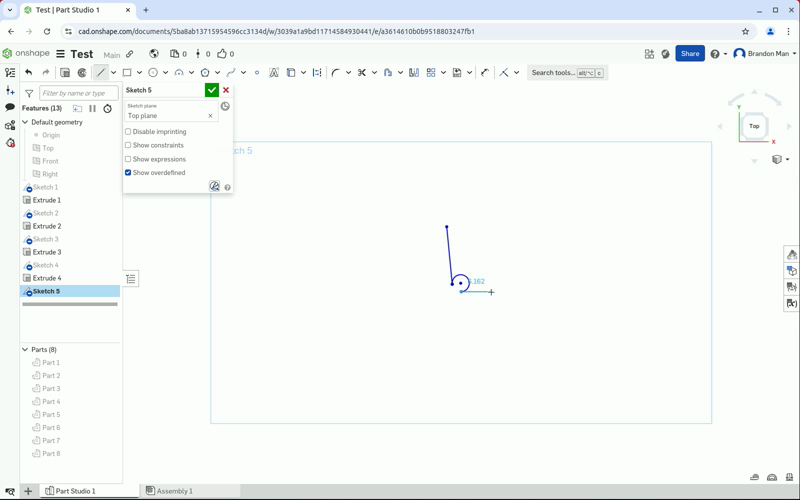
mouse_move(502, 290)
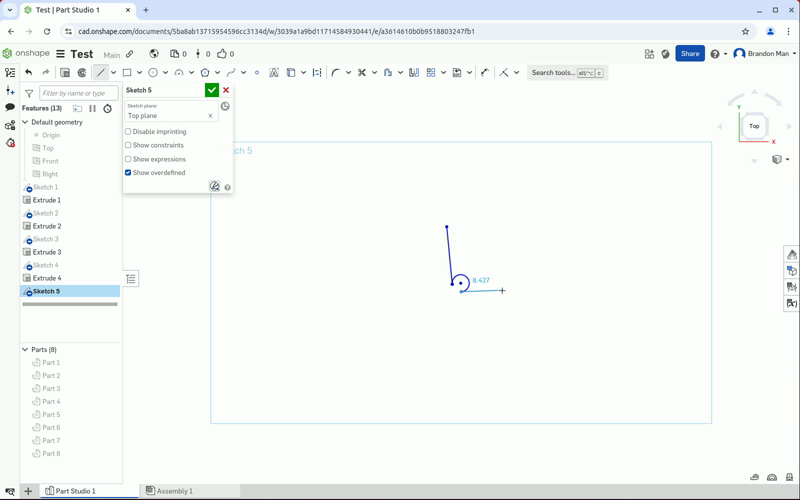
click(502, 290)
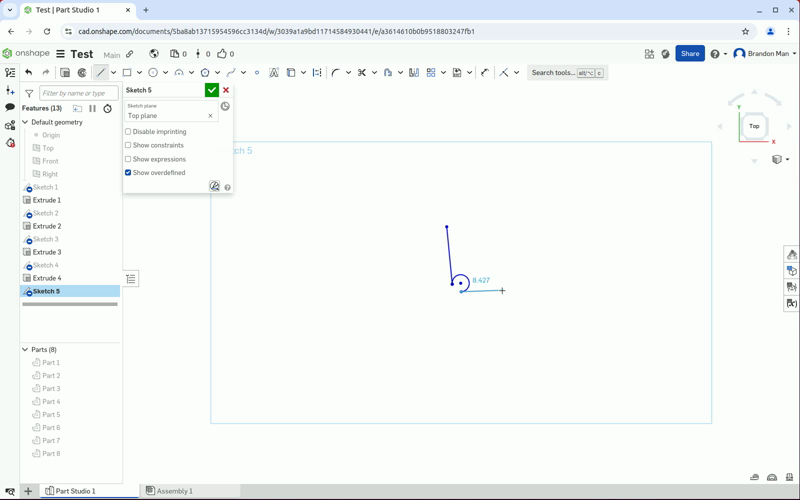
key_up(shift)
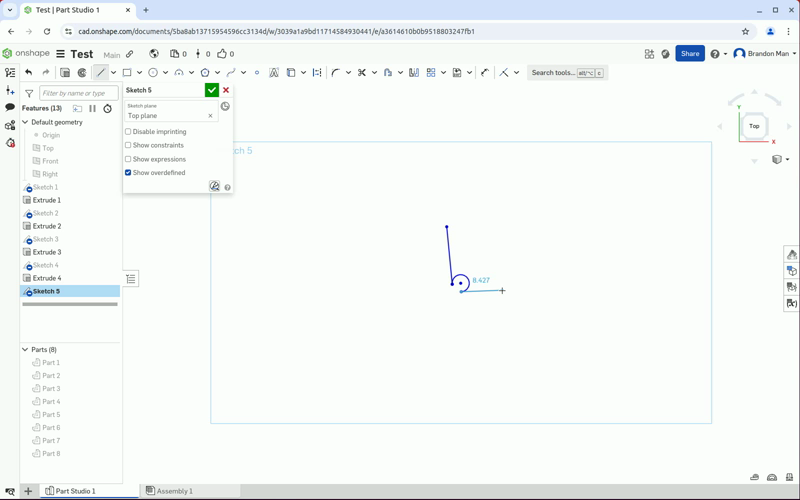
key(esc)
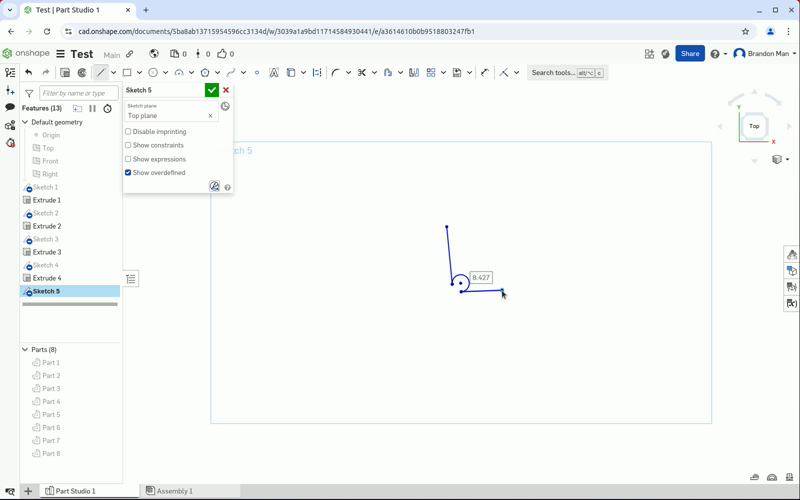
key(a)
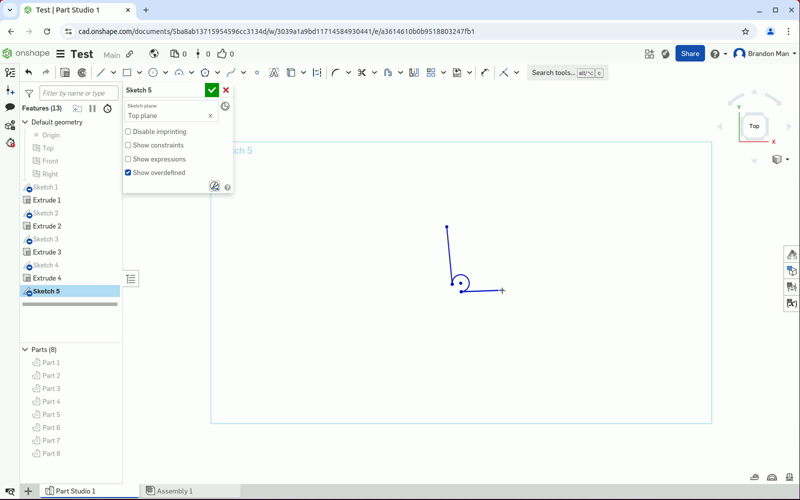
mouse_move(502, 290)
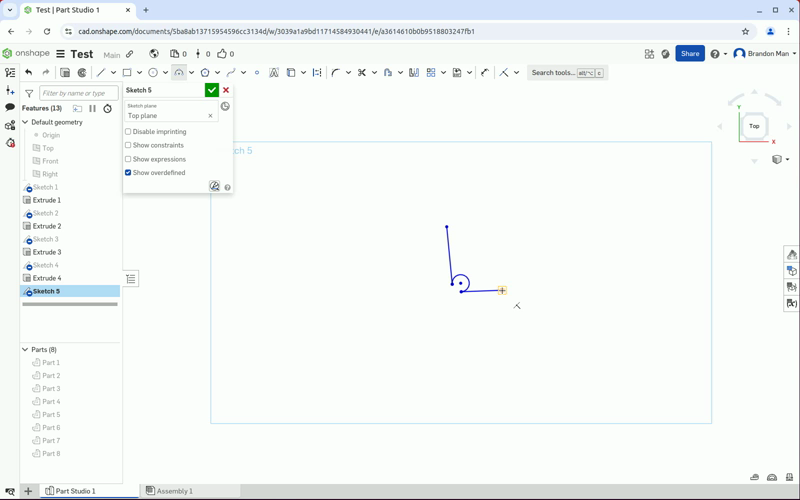
click(502, 290)
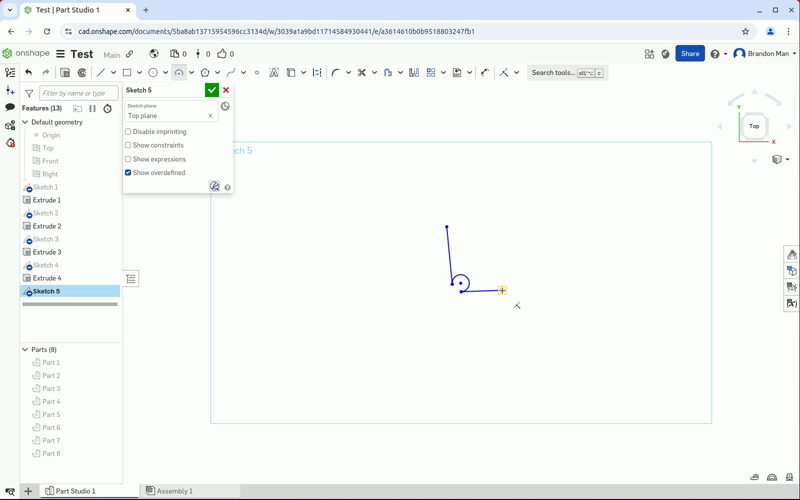
key_down(shift)
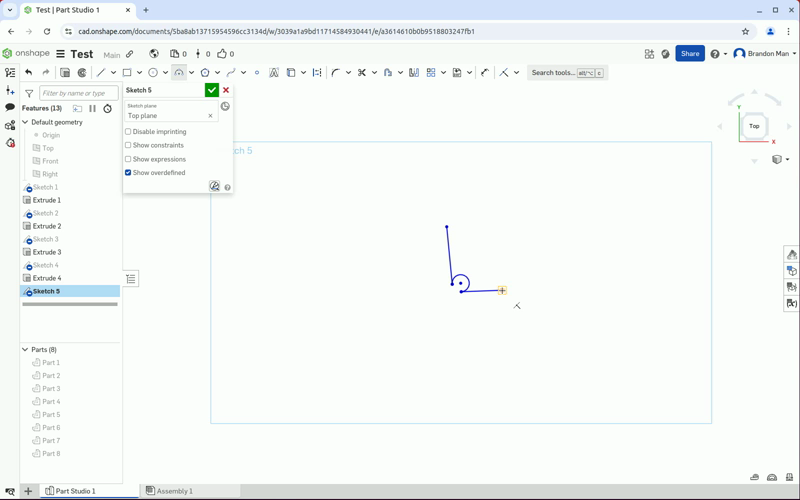
mouse_move(502, 276)
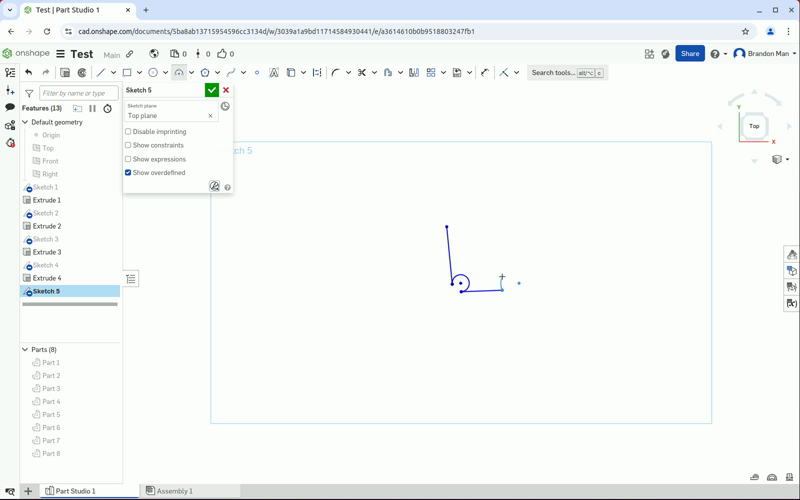
click(502, 276)
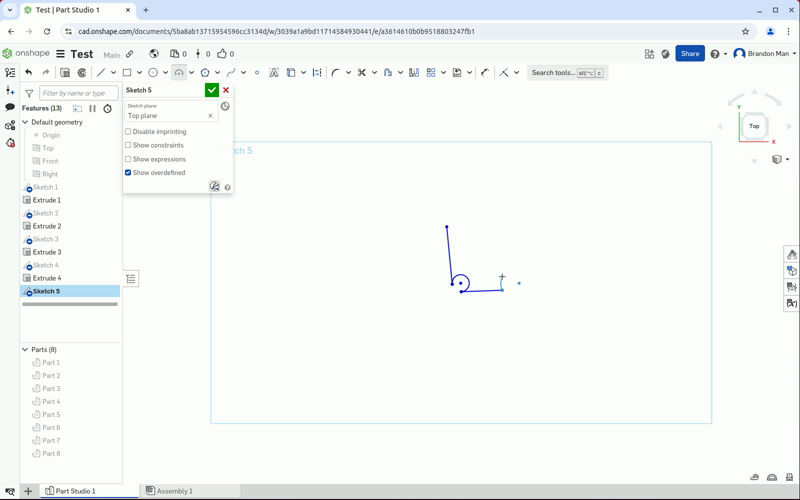
mouse_move(494, 282)
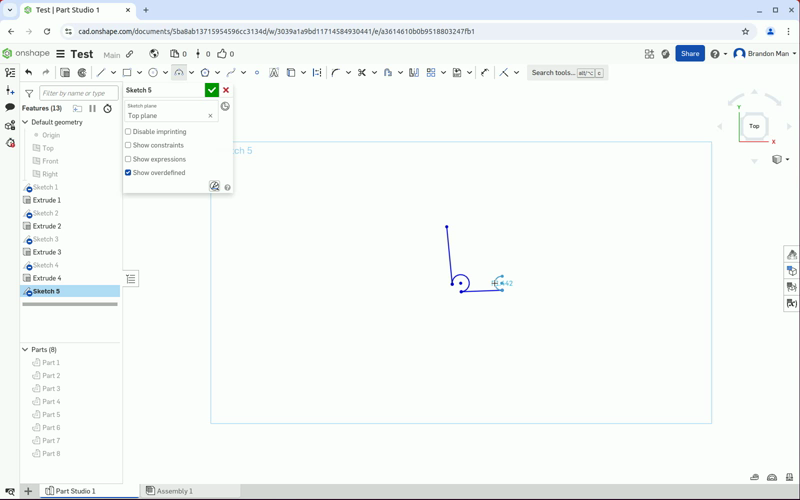
click(494, 282)
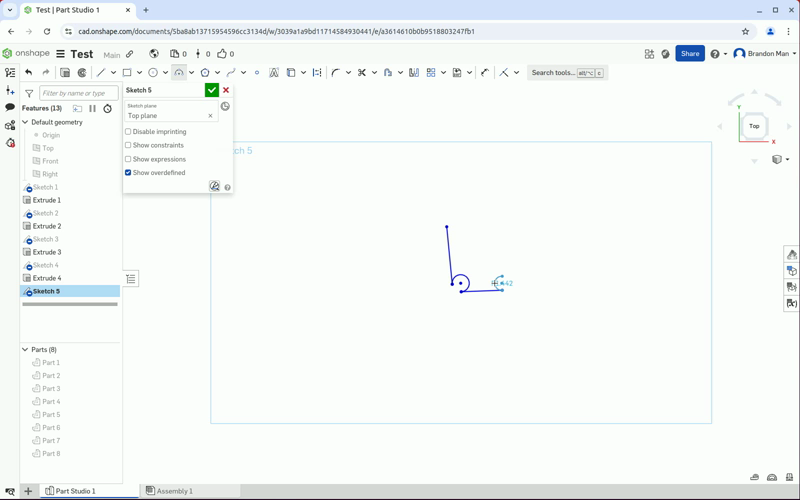
key_up(shift)
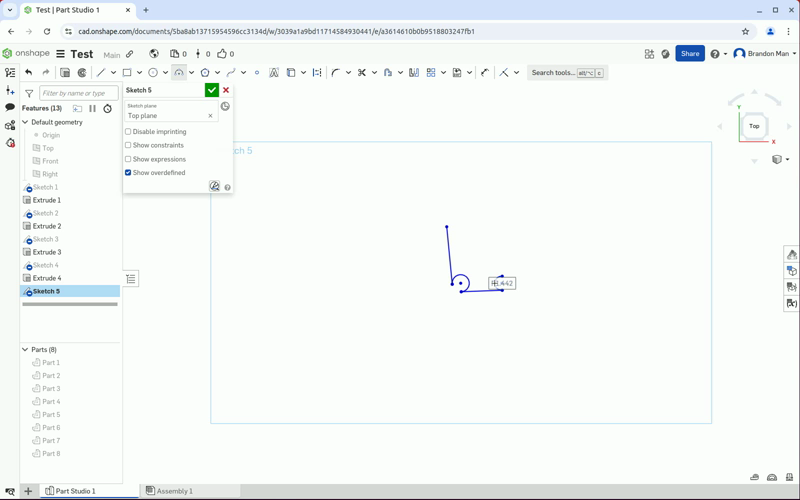
key(esc)
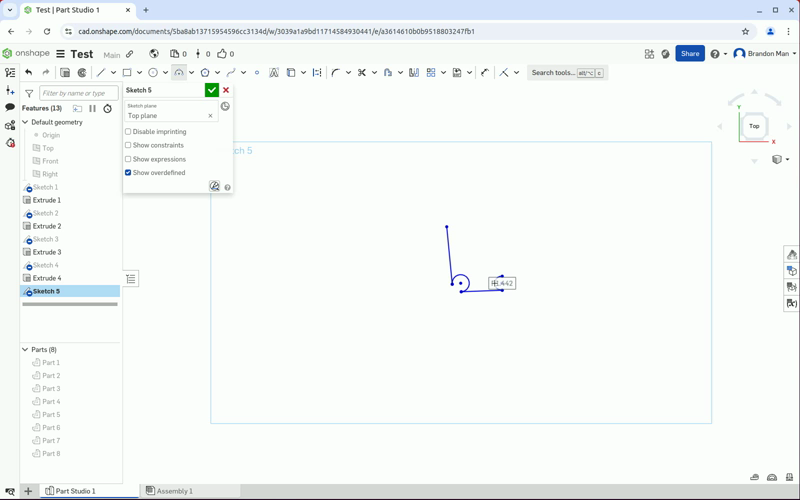
key(l)
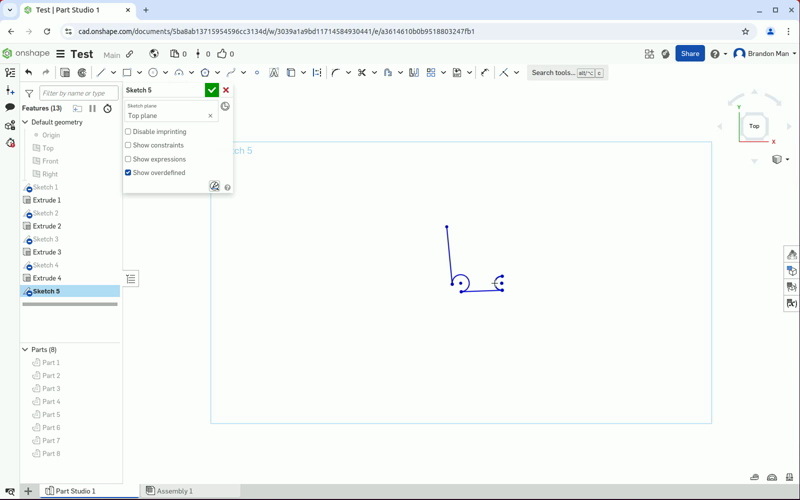
mouse_move(502, 276)
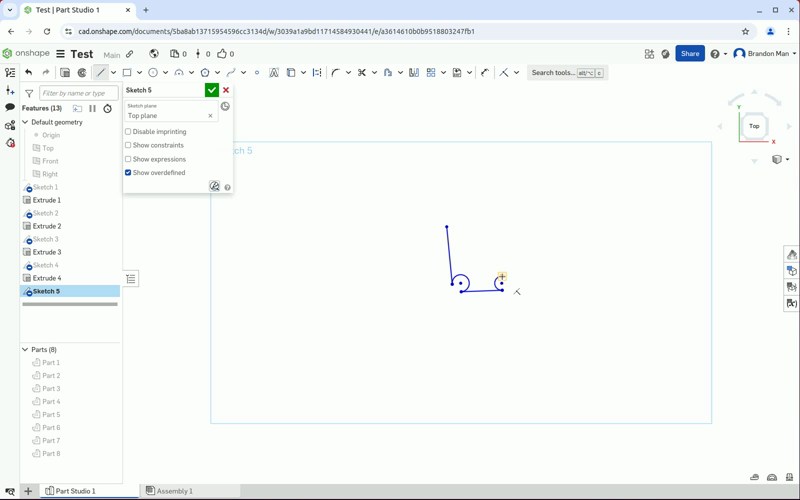
click(502, 276)
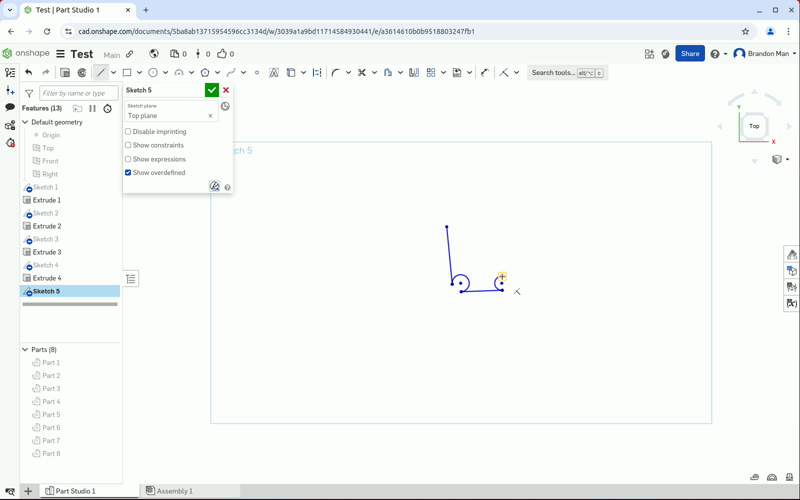
key_down(shift)
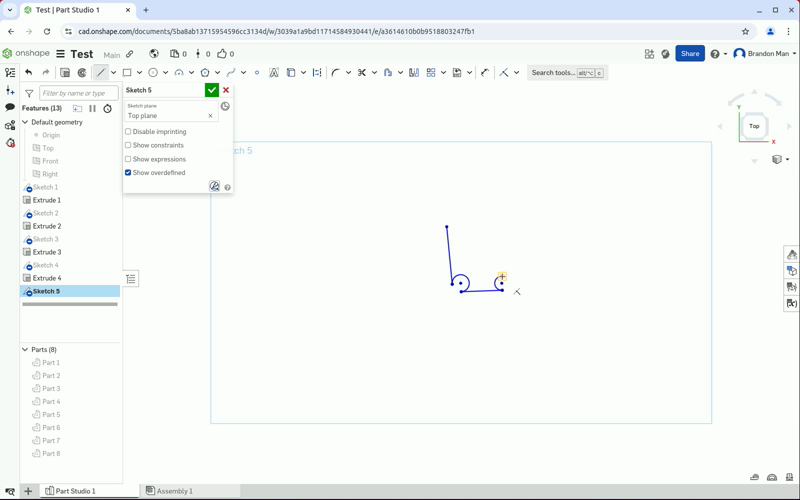
mouse_move(532, 276)
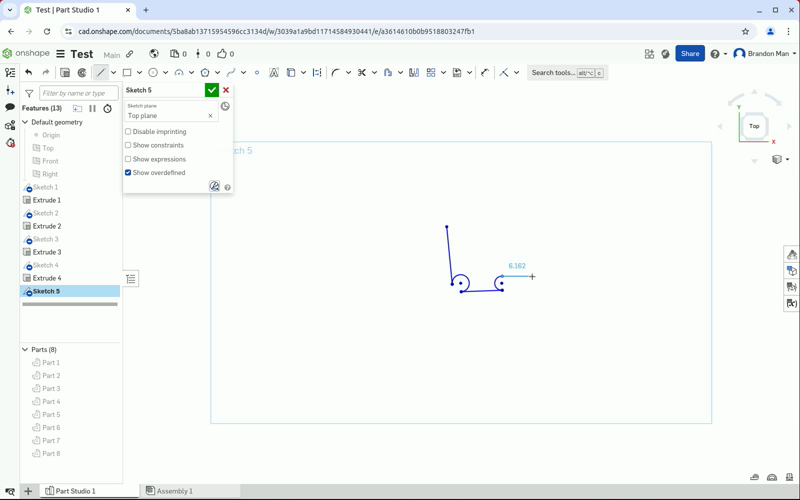
mouse_move(478, 275)
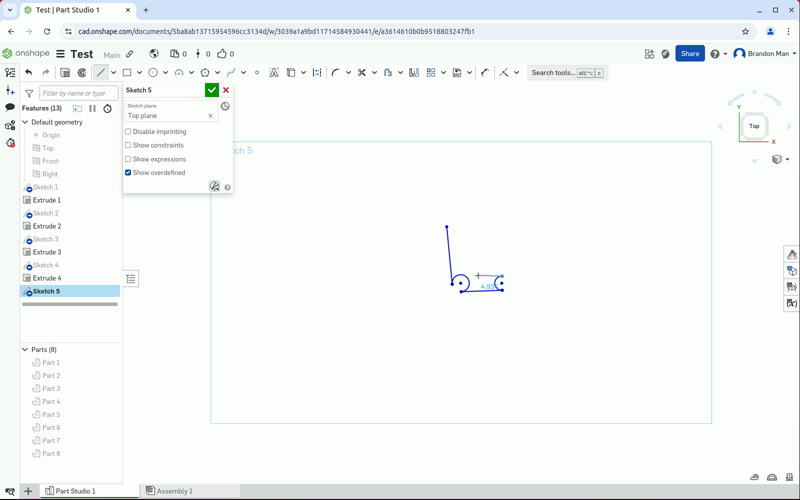
click(478, 275)
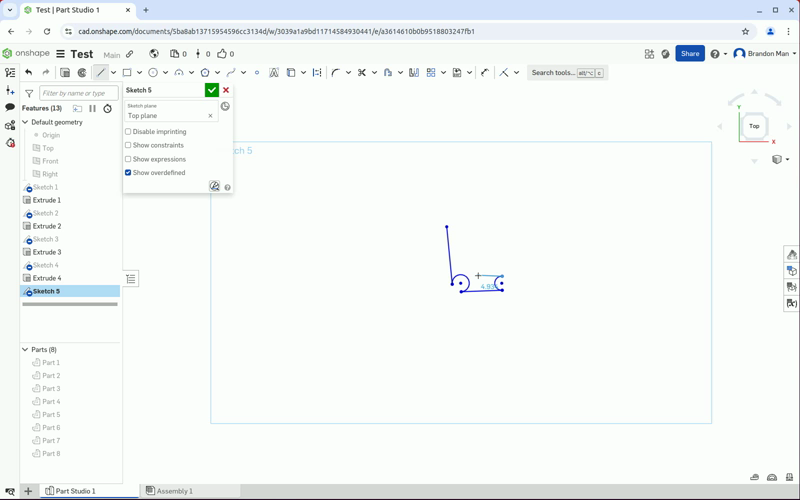
key_up(shift)
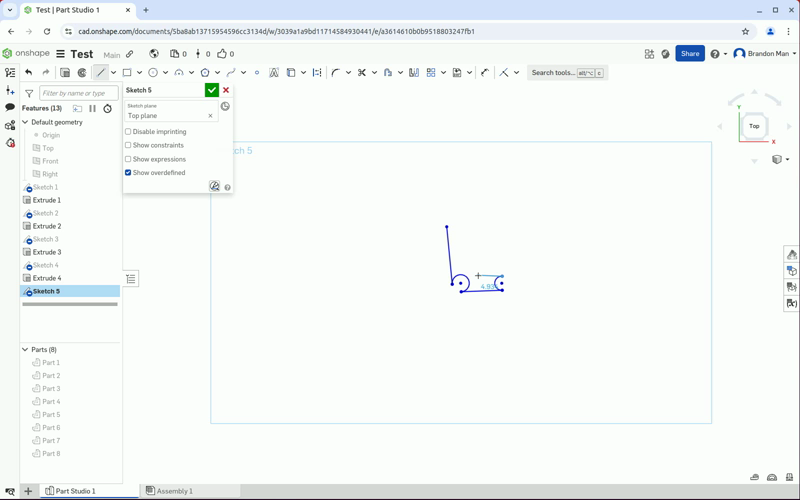
key(esc)
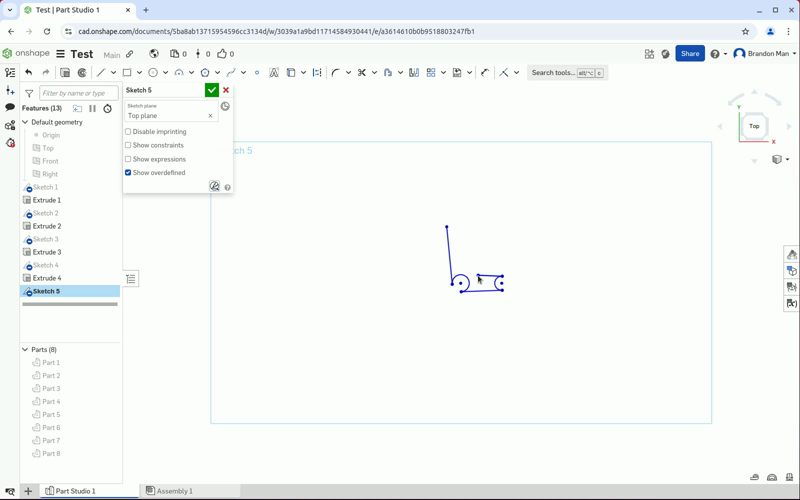
key(a)
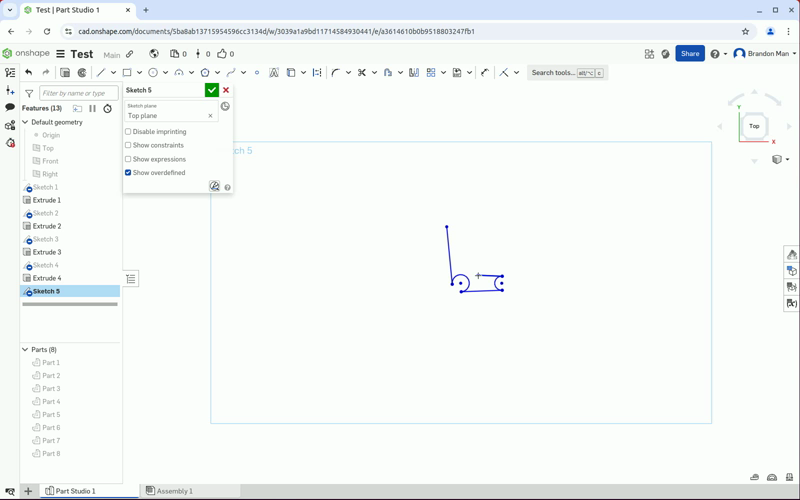
mouse_move(478, 275)
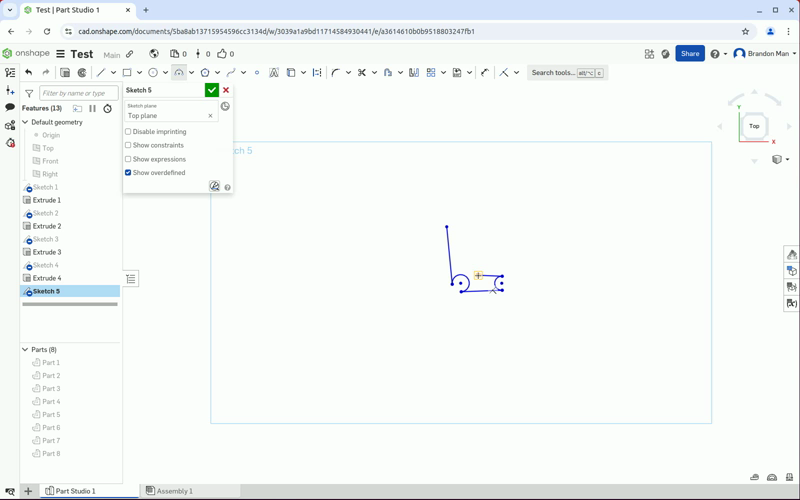
click(478, 275)
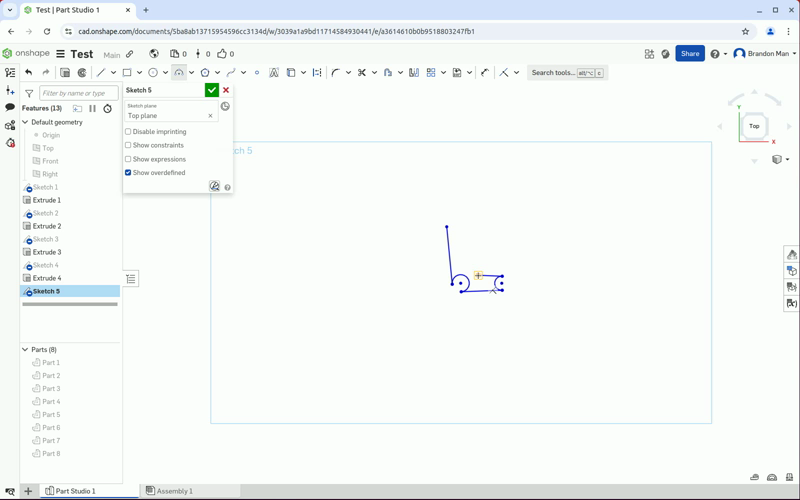
key_down(shift)
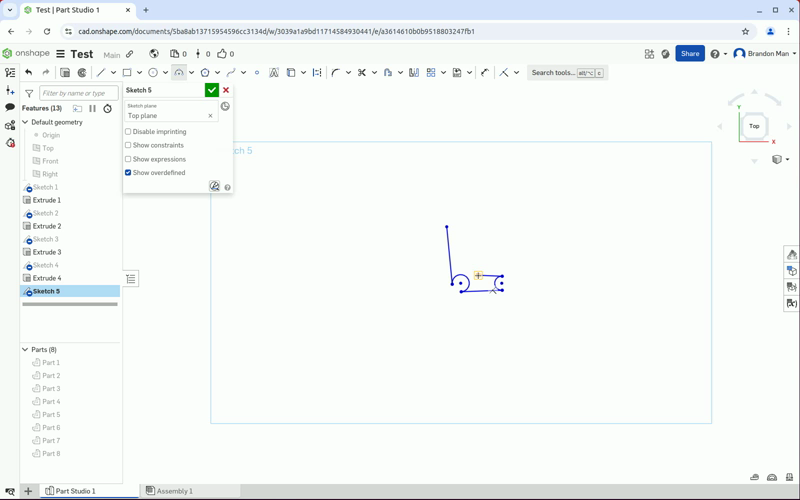
mouse_move(471, 267)
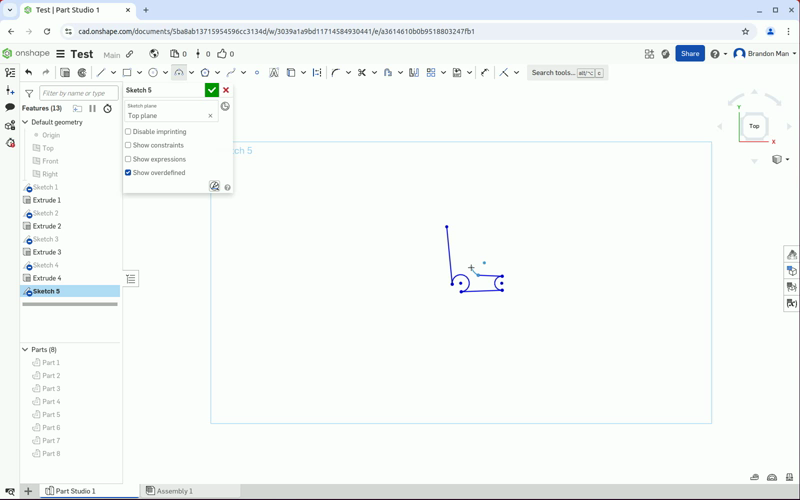
click(471, 267)
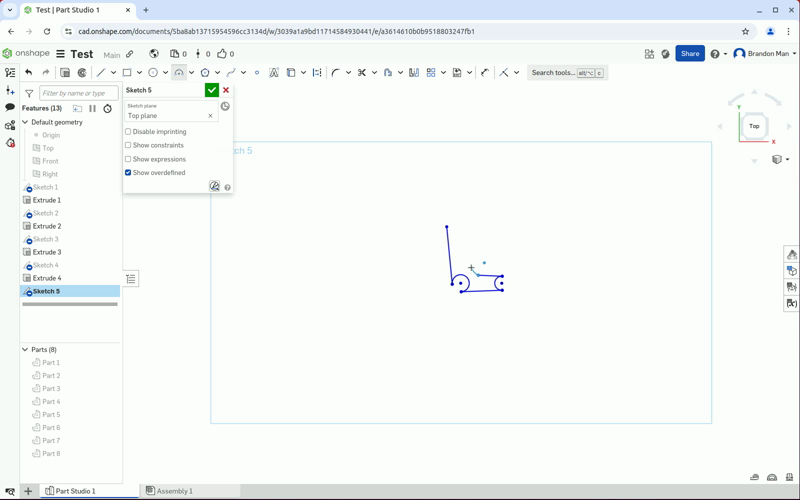
mouse_move(472, 272)
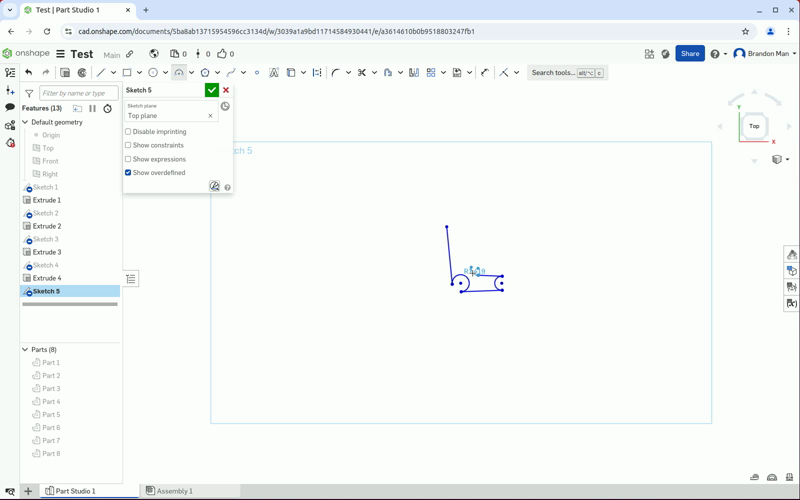
click(472, 272)
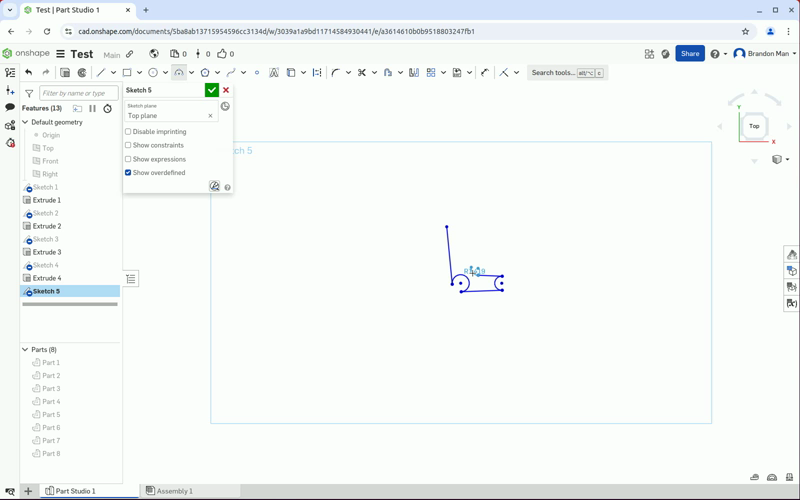
key_up(shift)
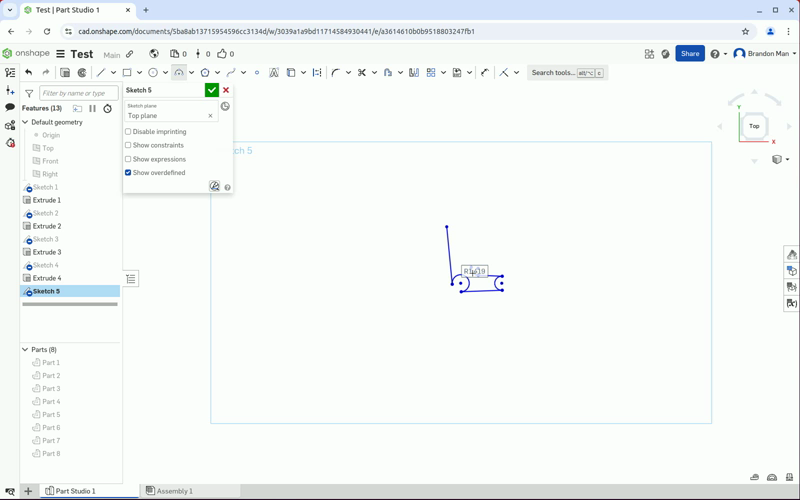
key(esc)
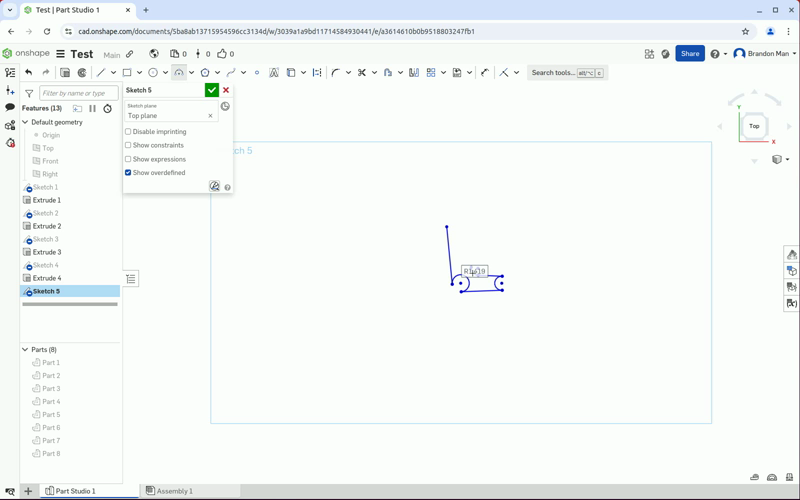
key(l)
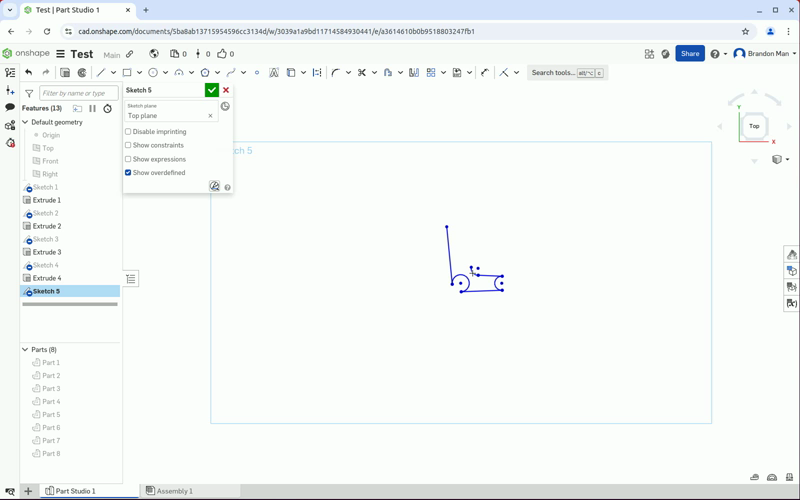
mouse_move(471, 267)
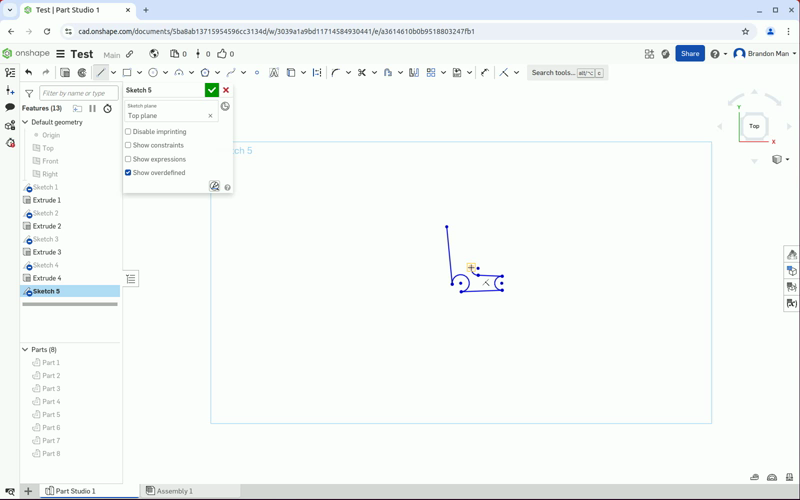
click(471, 267)
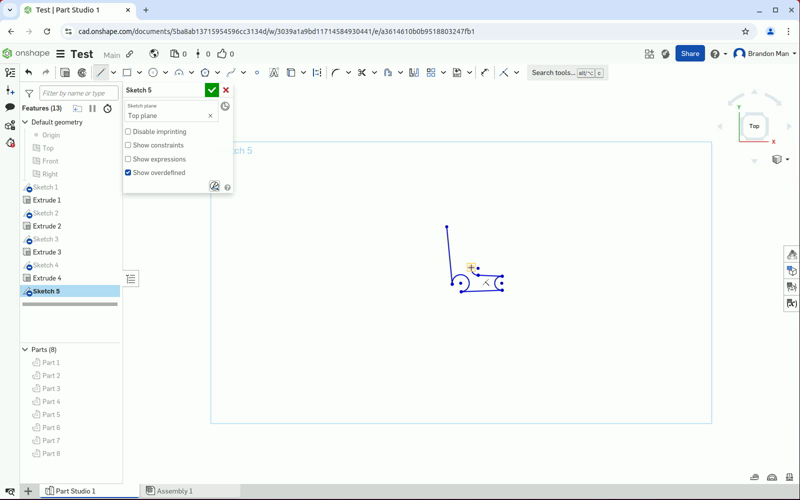
key_down(shift)
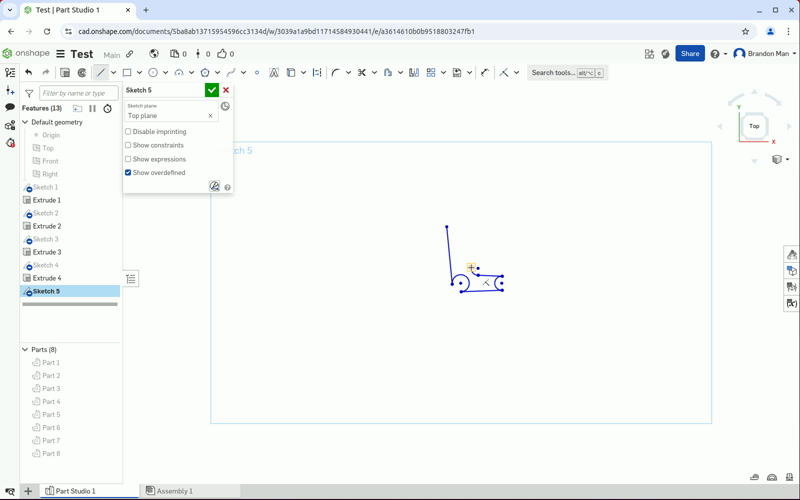
mouse_move(501, 267)
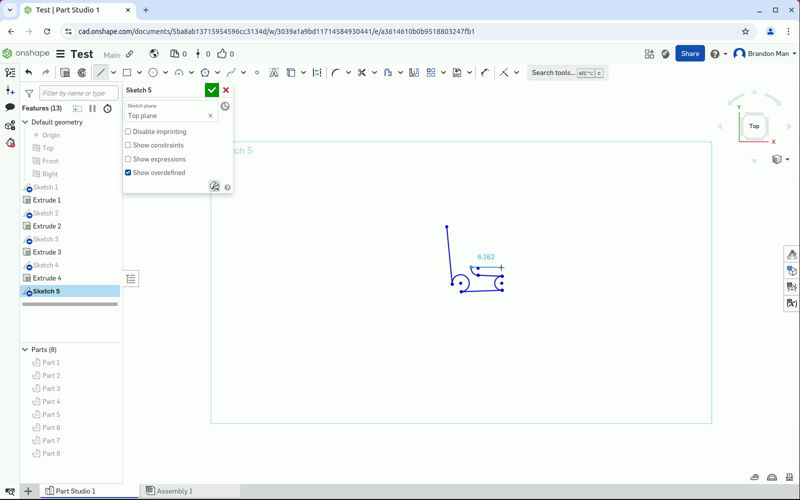
mouse_move(475, 226)
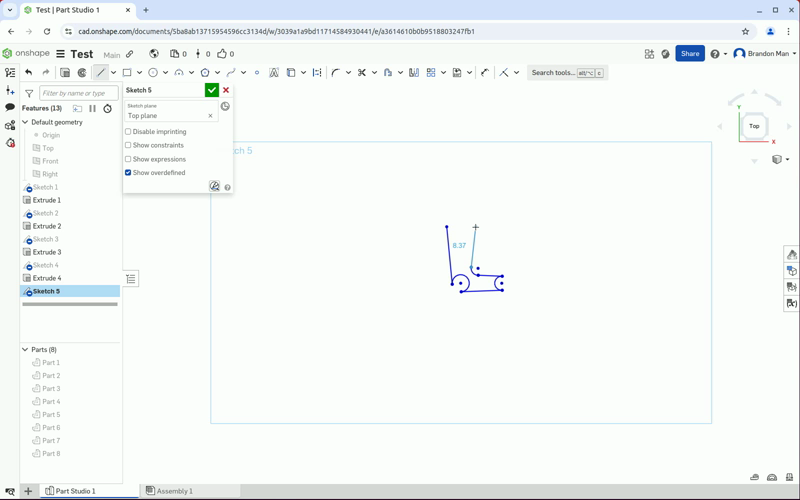
click(475, 226)
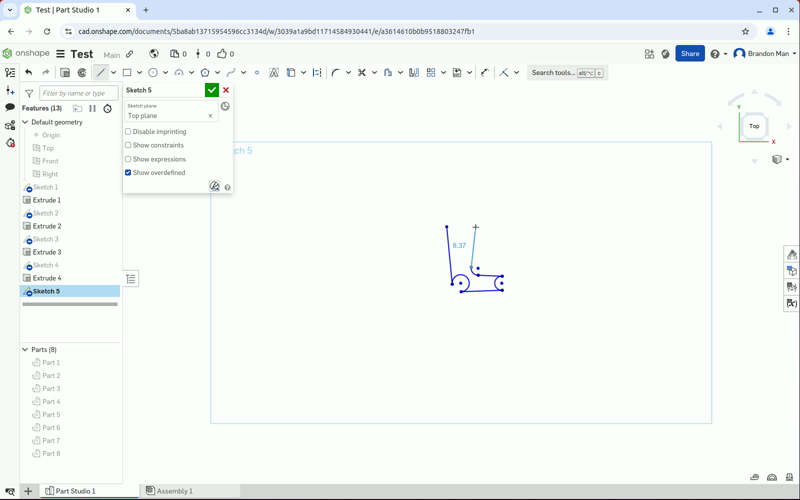
key_up(shift)
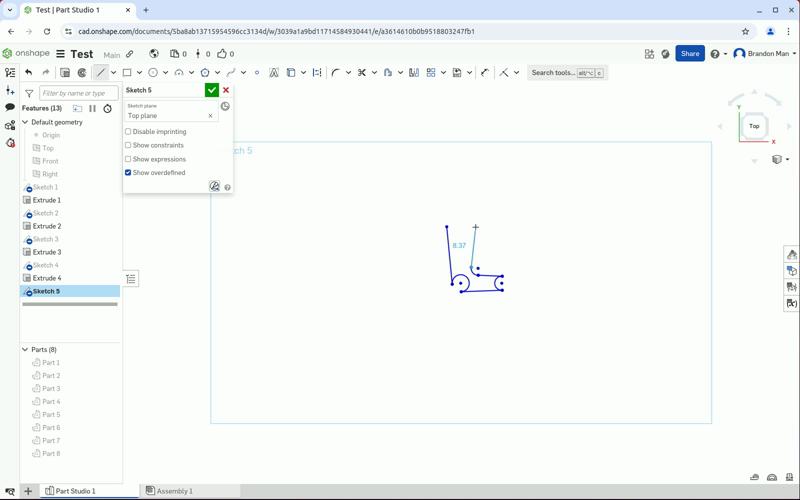
key(esc)
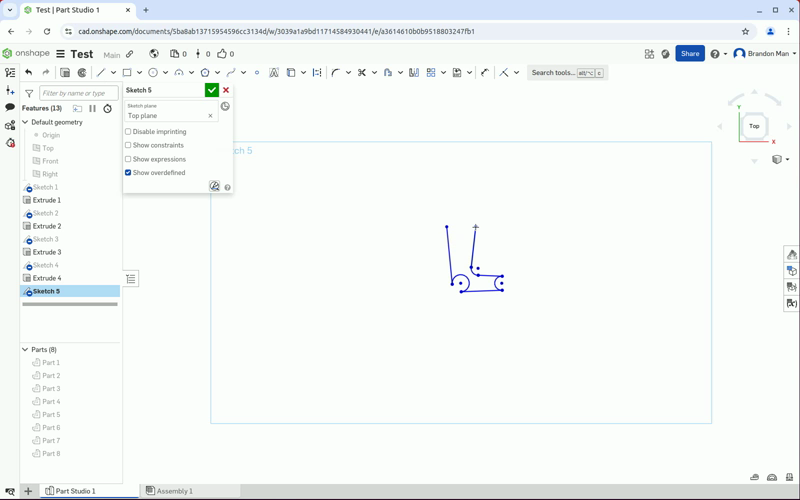
key(a)
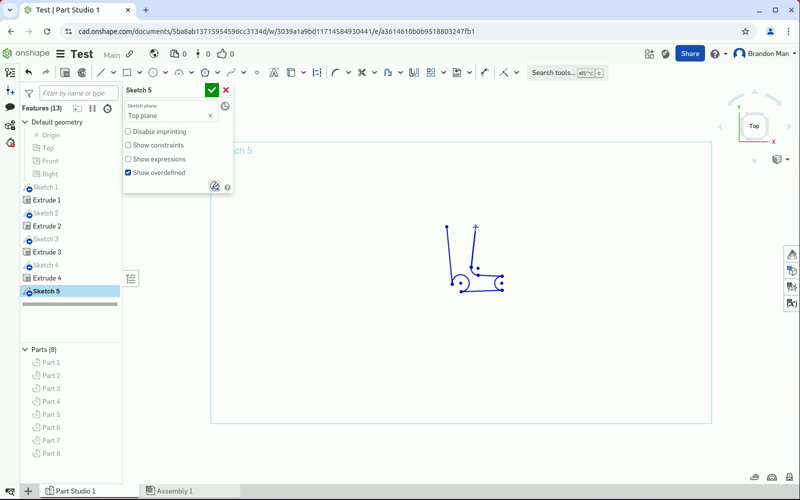
mouse_move(475, 226)
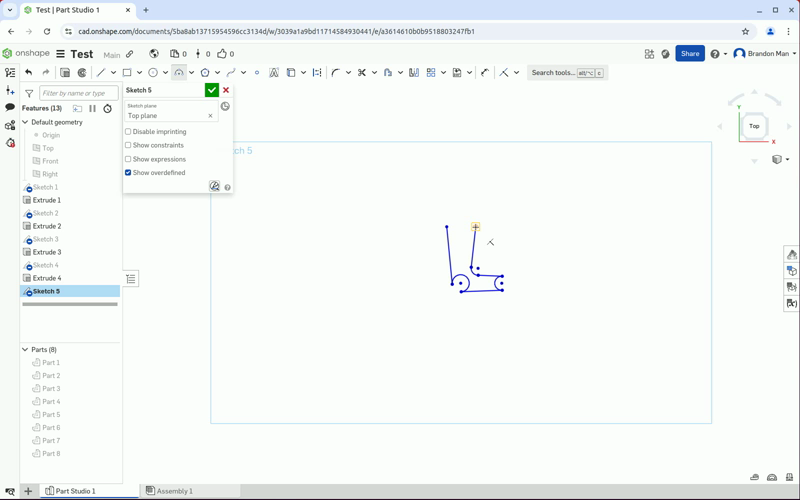
click(475, 226)
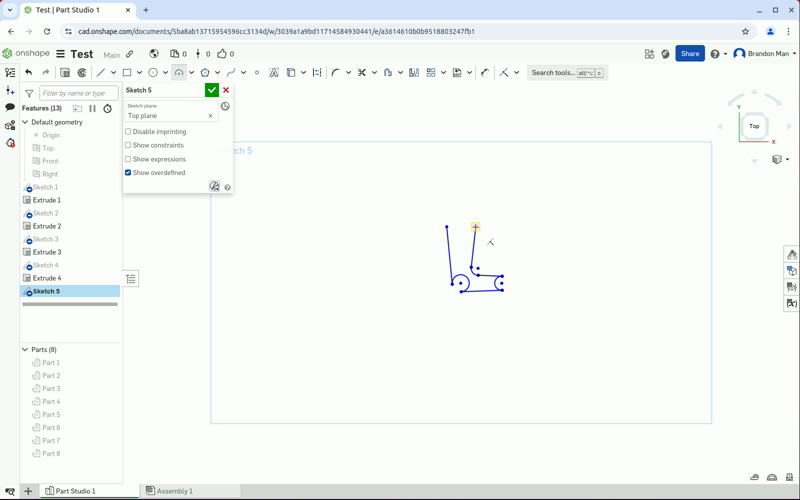
mouse_move(446, 226)
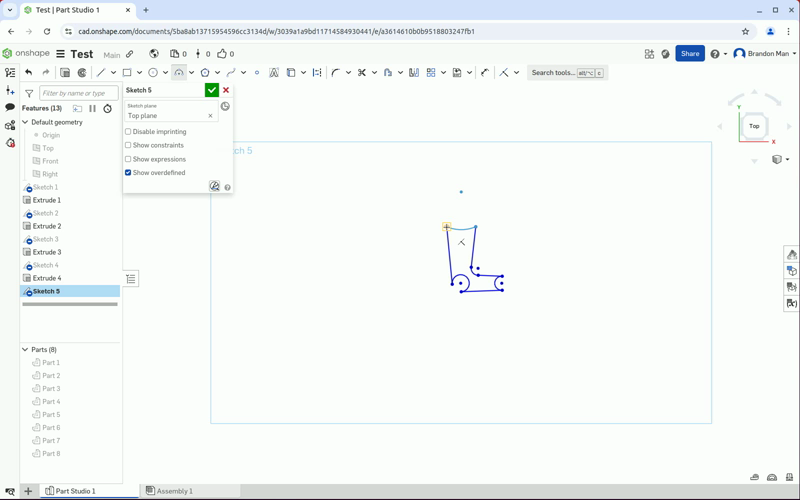
click(446, 226)
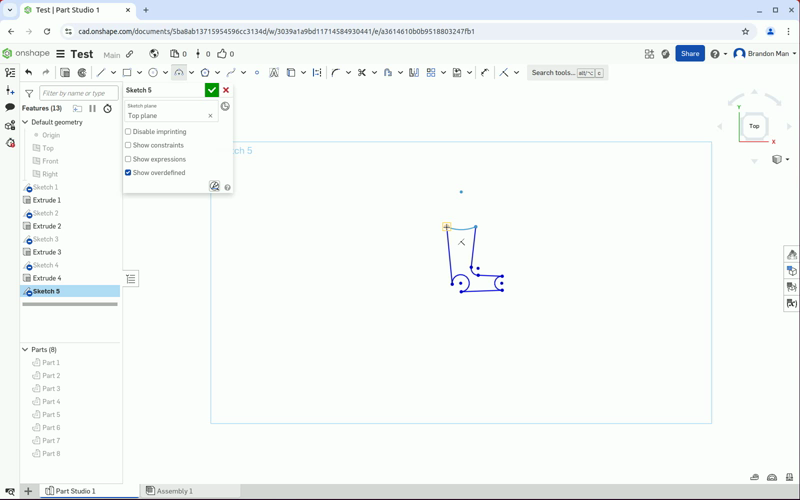
key_down(shift)
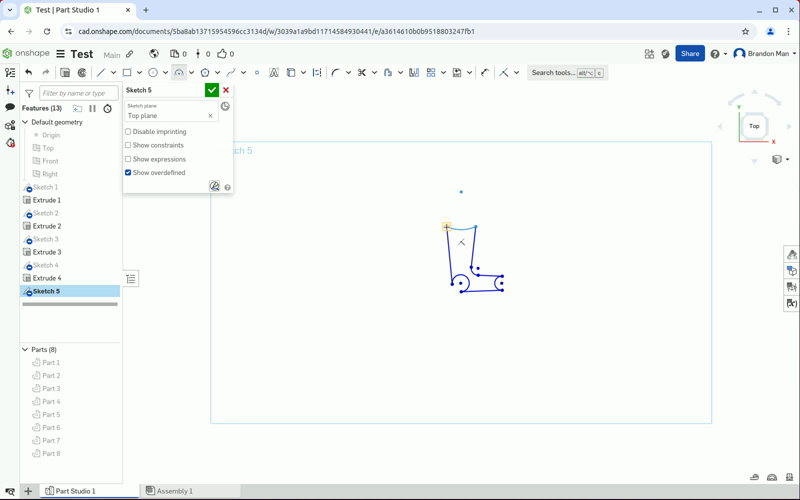
mouse_move(461, 239)
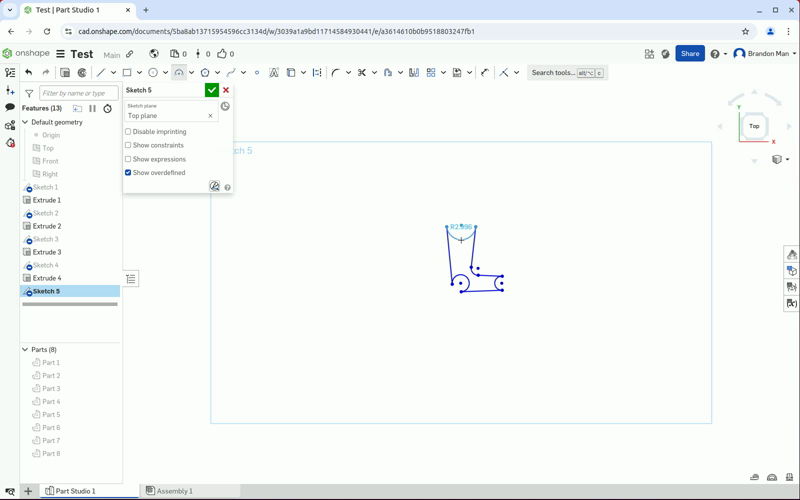
click(461, 239)
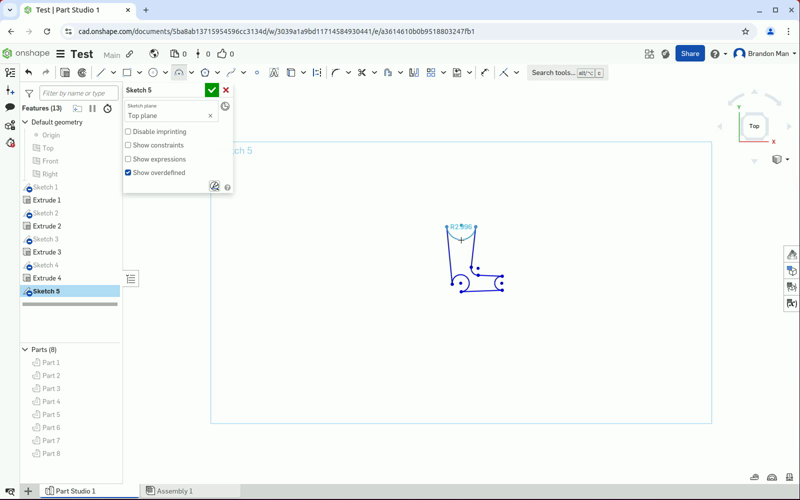
key_up(shift)
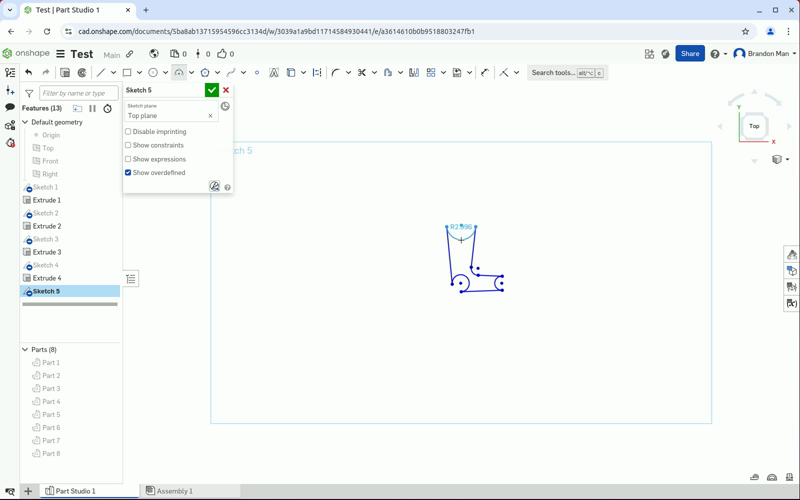
key(esc)
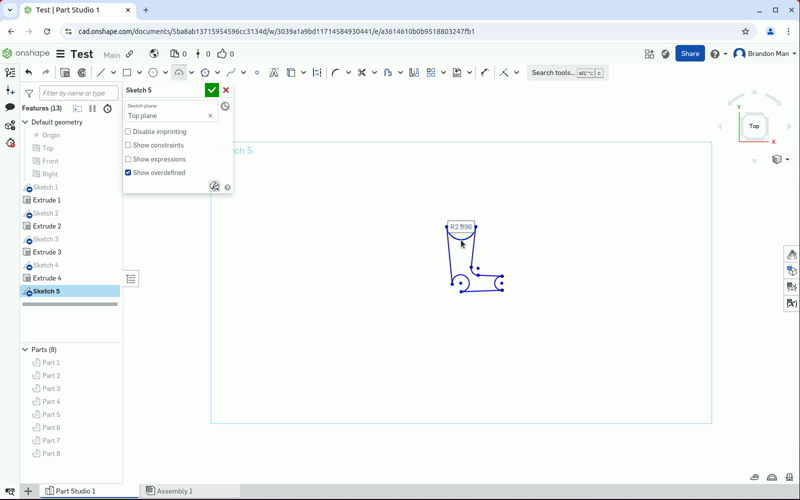
mouse_move(465, 248)
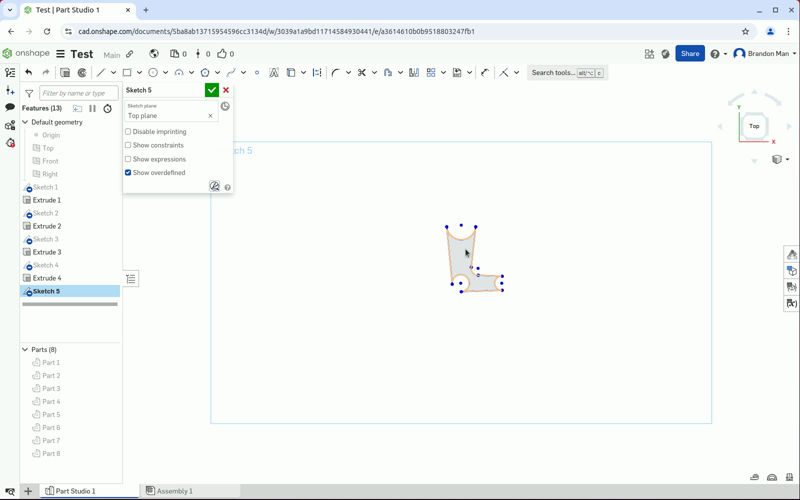
scroll(6)
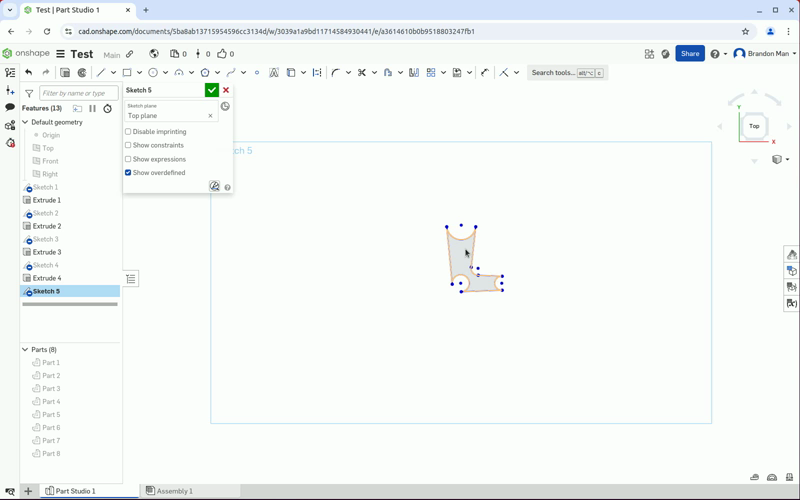
scroll(6)
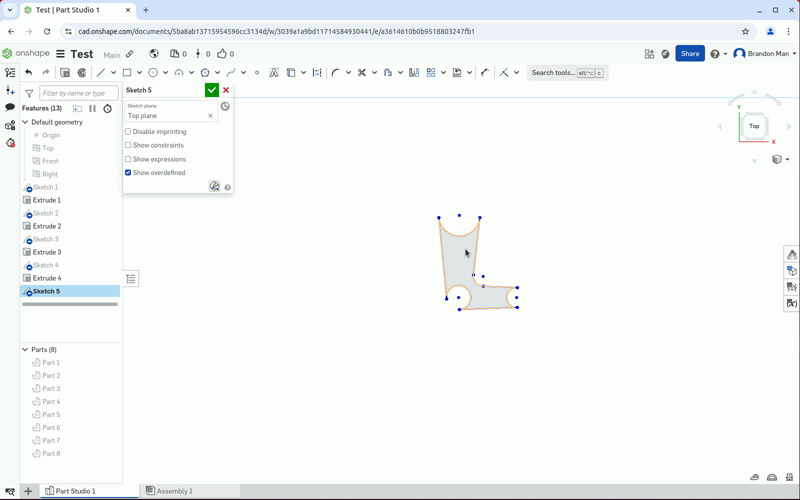
scroll(6)
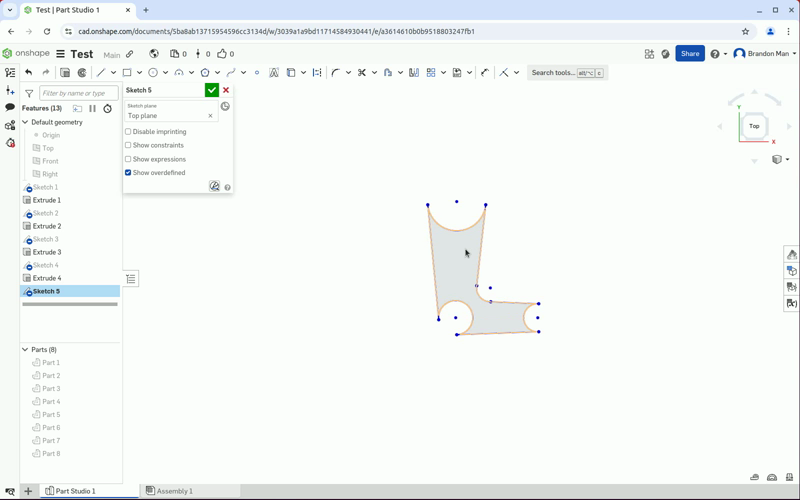
scroll(6)
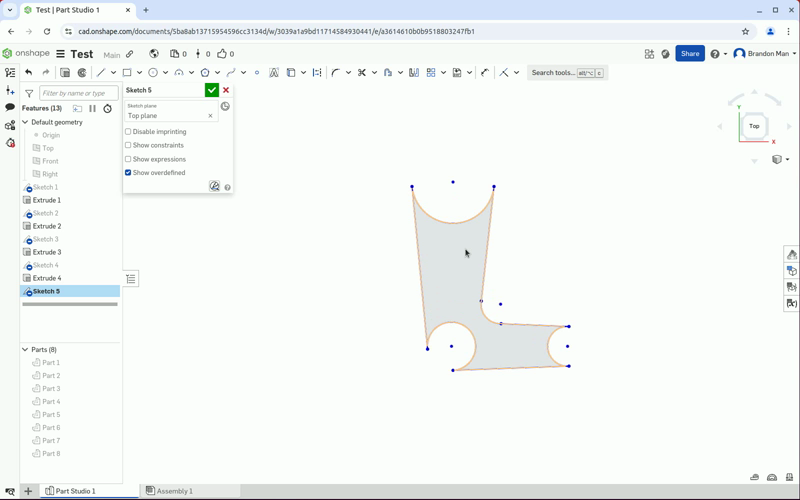
scroll(6)
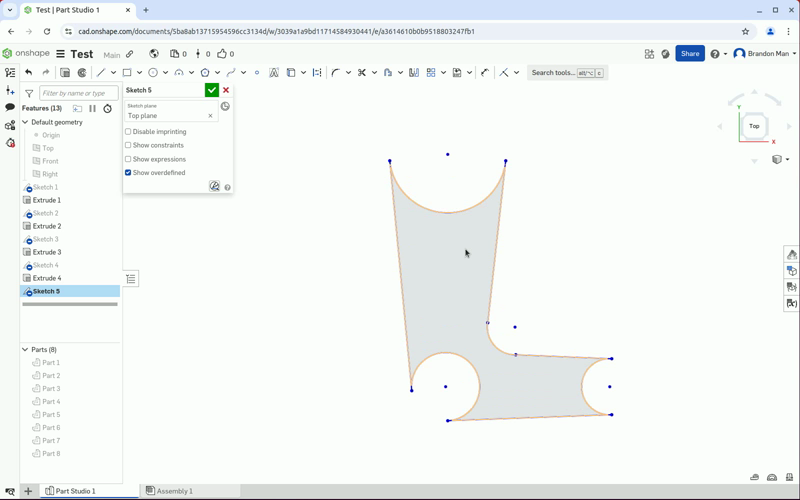
scroll(6)
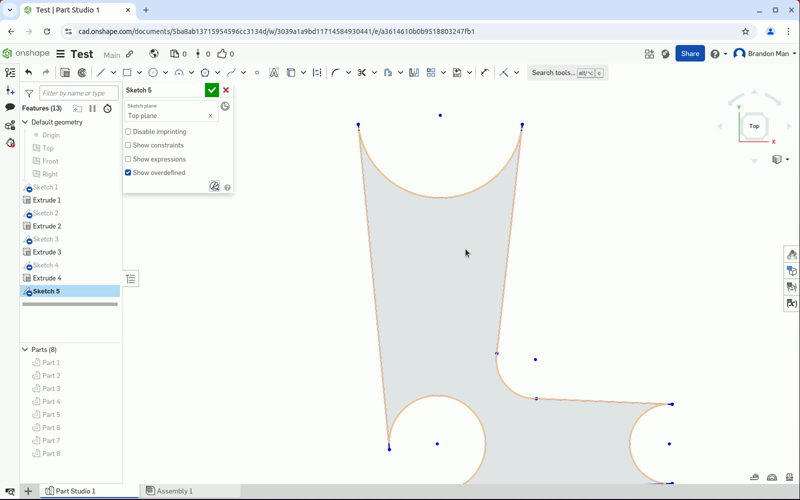
scroll(6)
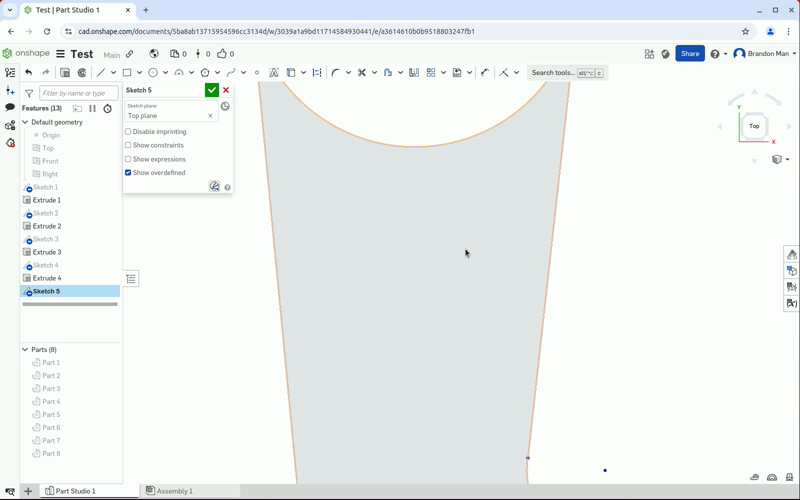
click(465, 248)
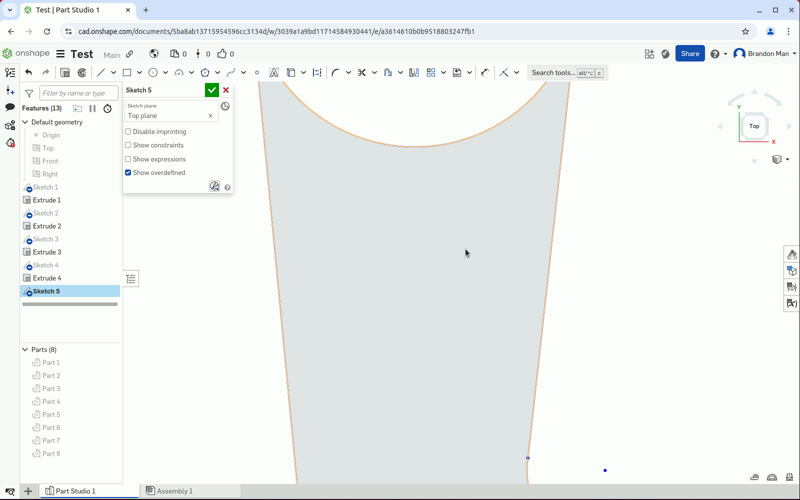
scroll(-6)
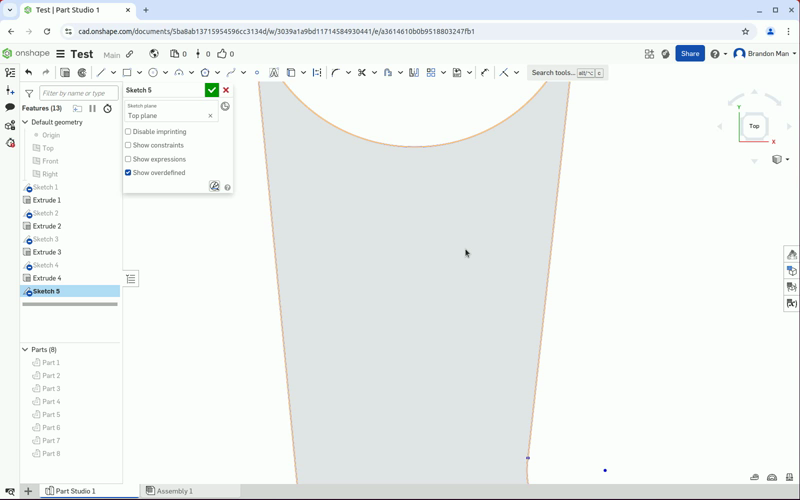
scroll(-6)
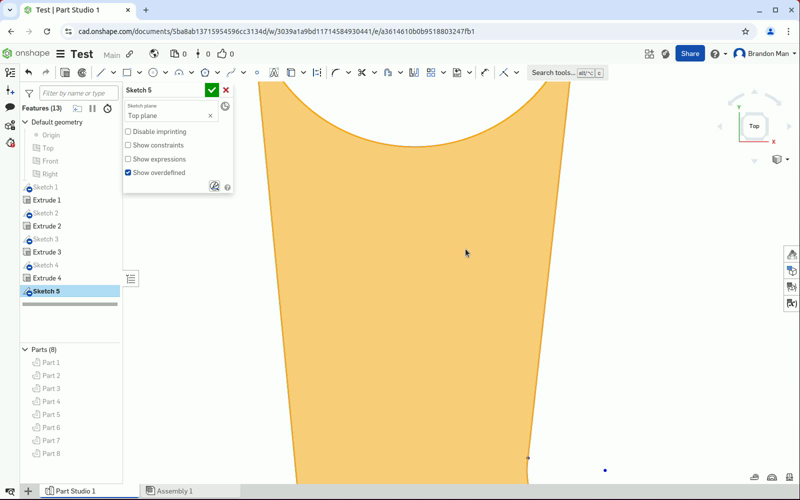
scroll(-6)
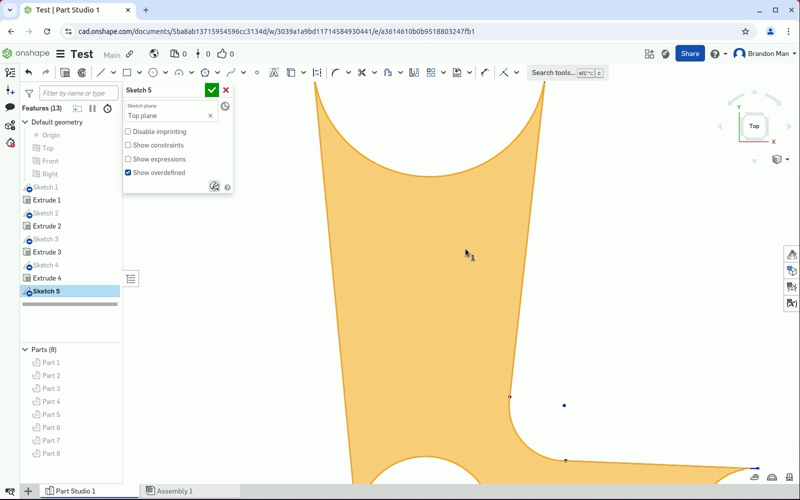
scroll(-6)
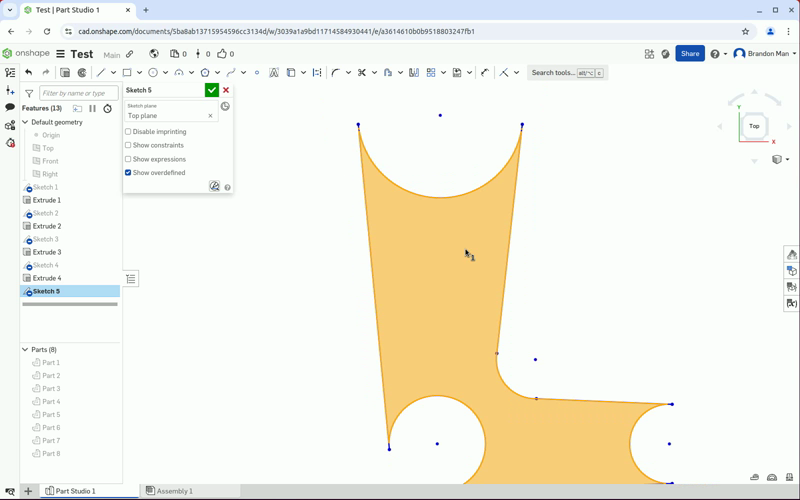
scroll(-6)
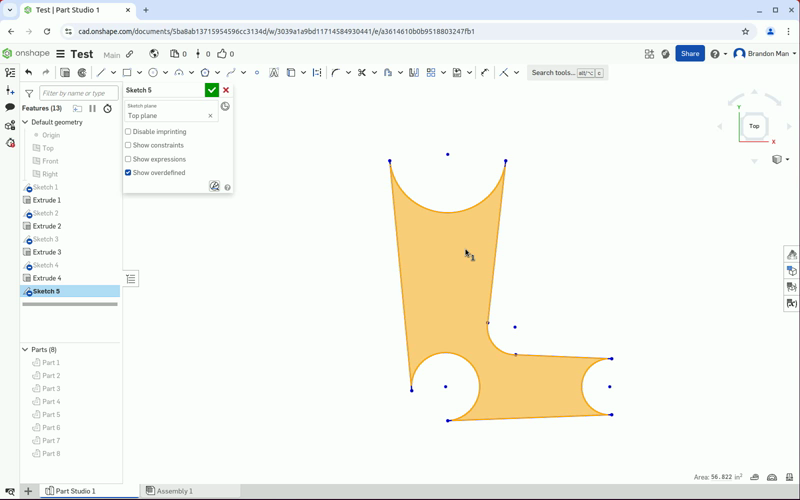
scroll(-6)
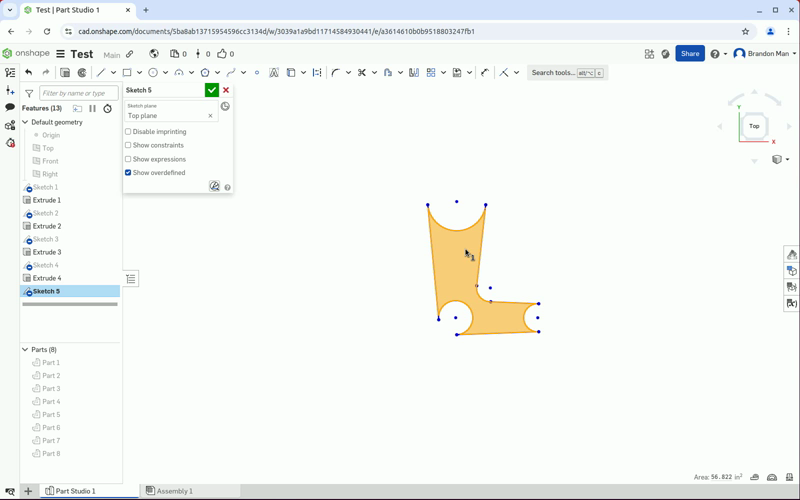
scroll(-6)
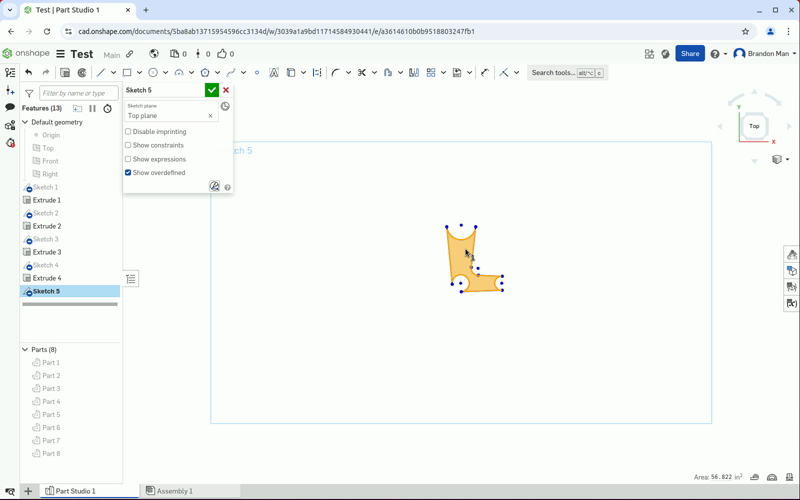
mouse_move(73, 352)
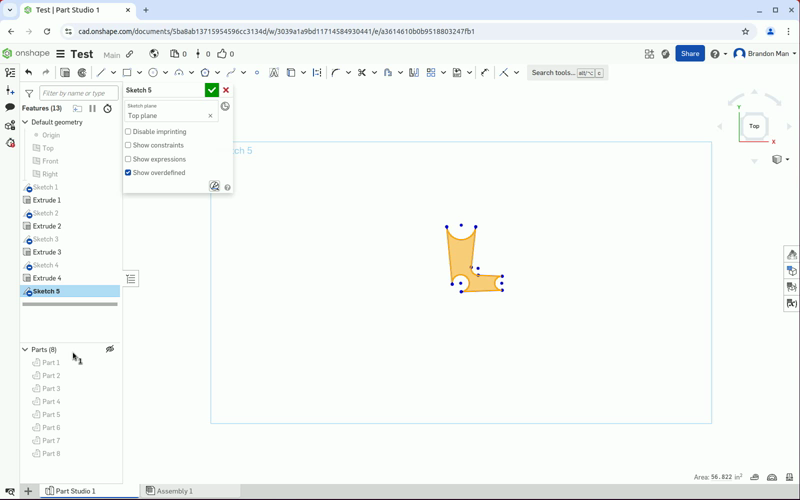
key(shift+y)
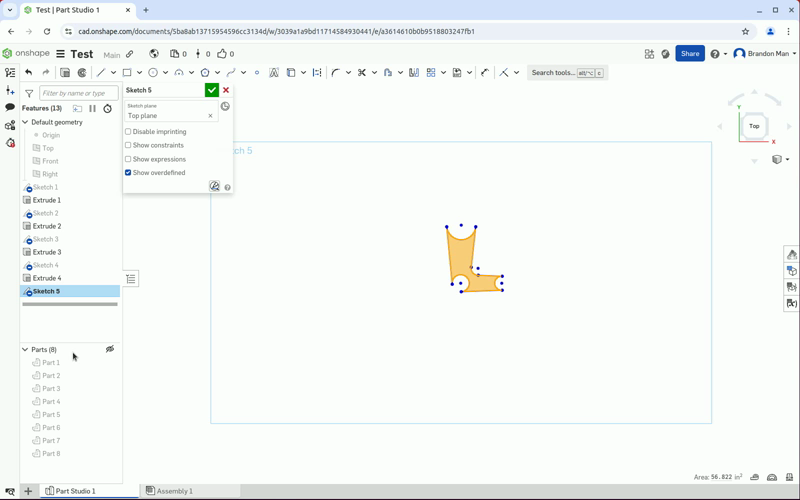
key(shift+e)
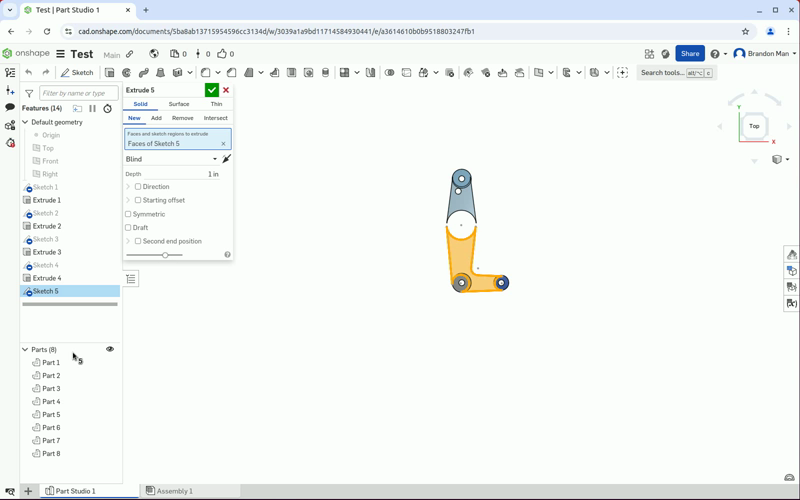
mouse_move(143, 106)
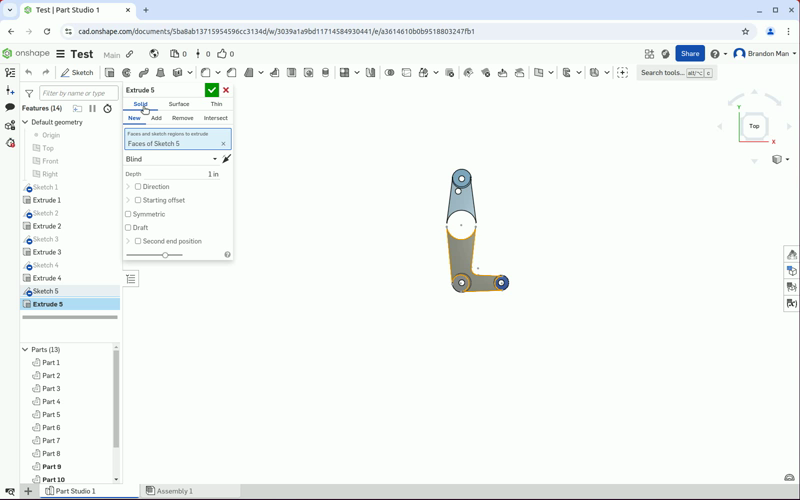
click(143, 106)
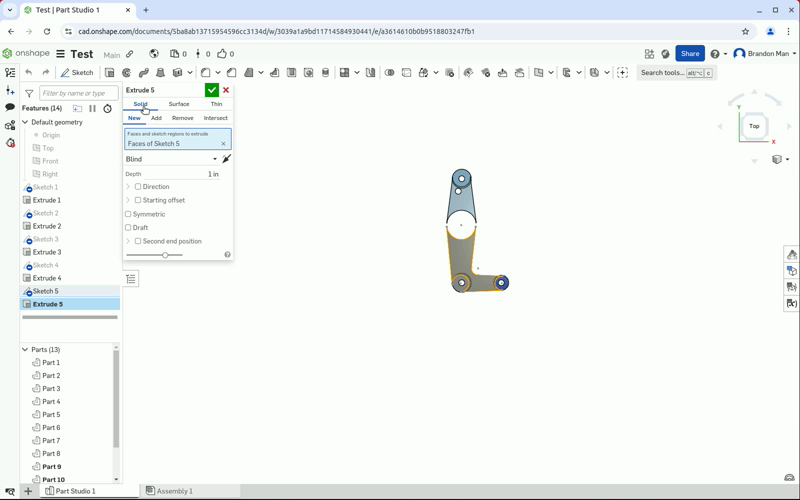
mouse_move(137, 120)
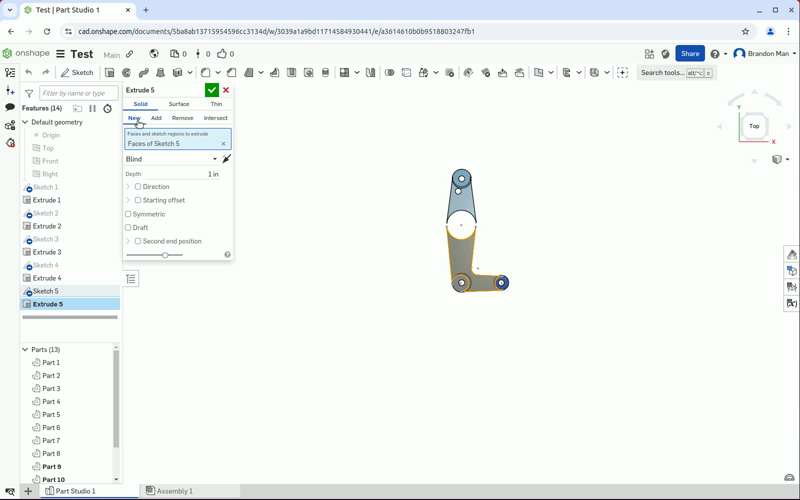
click(137, 120)
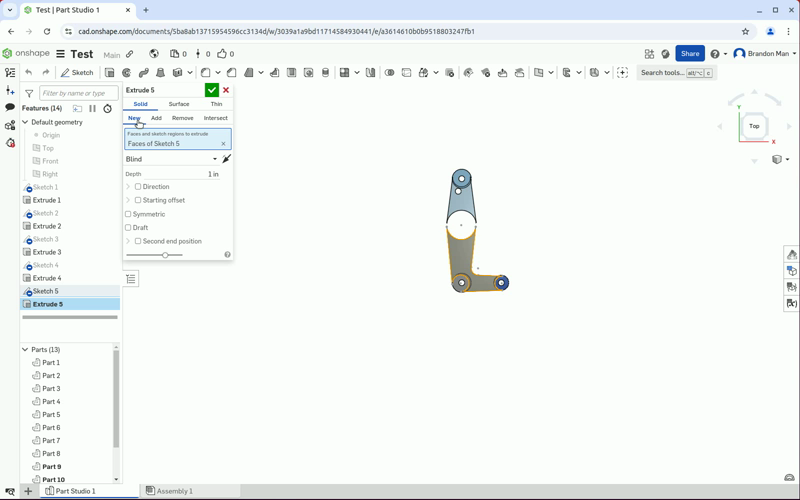
key(tab, 4)
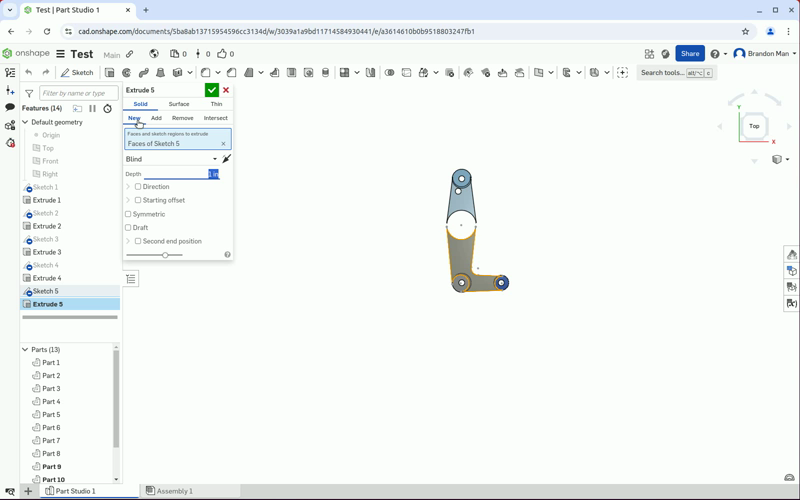
text(5.777)
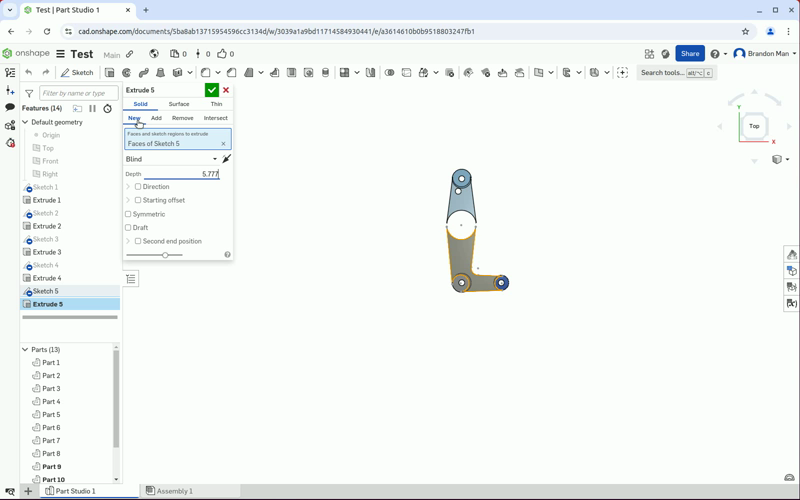
key(enter)
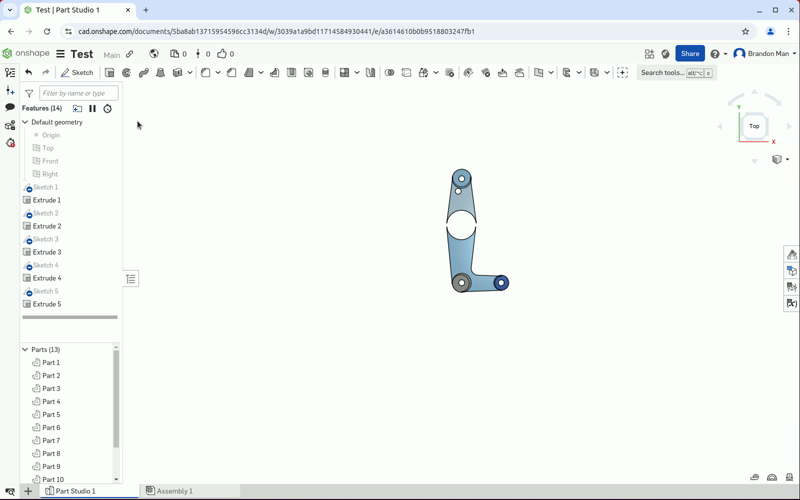
key(shift+h)
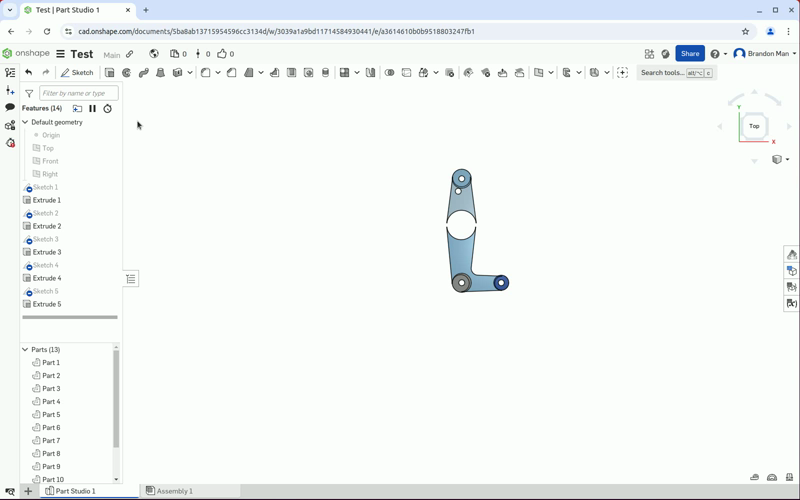
key(shift+h)
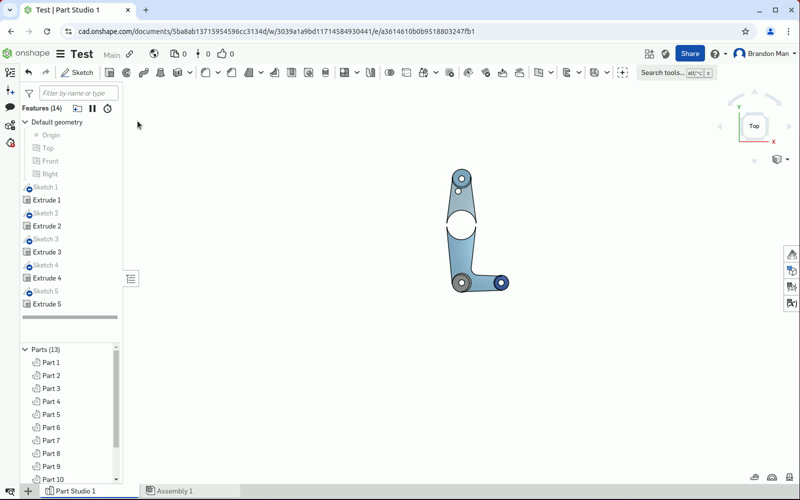
mouse_move(73, 189)
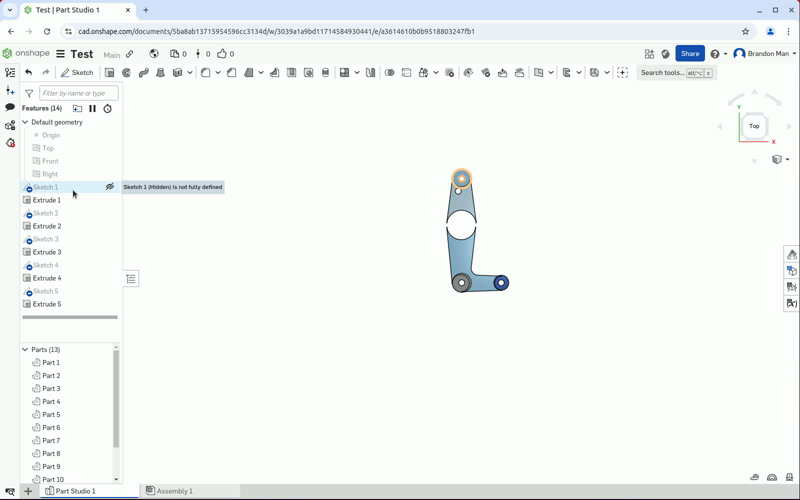
click(73, 189)
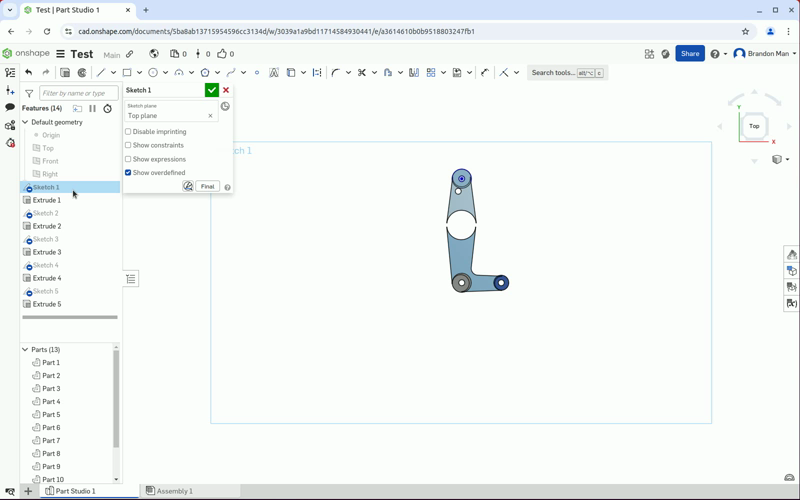
mouse_move(229, 92)
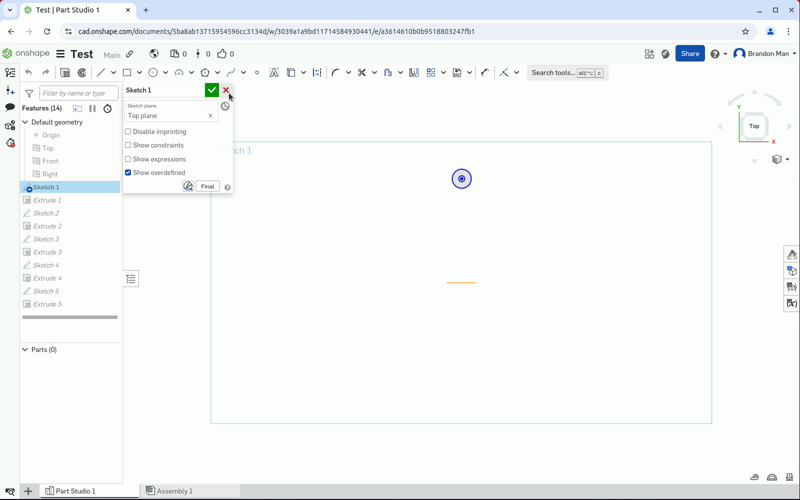
click(229, 92)
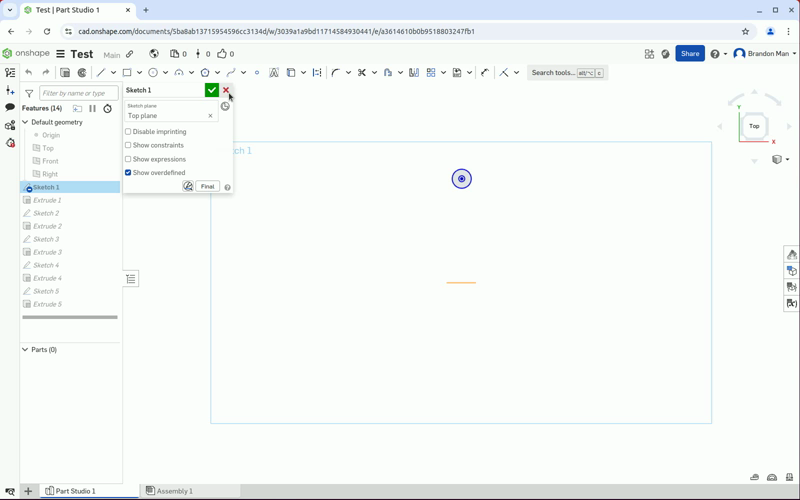
key(shift+s)
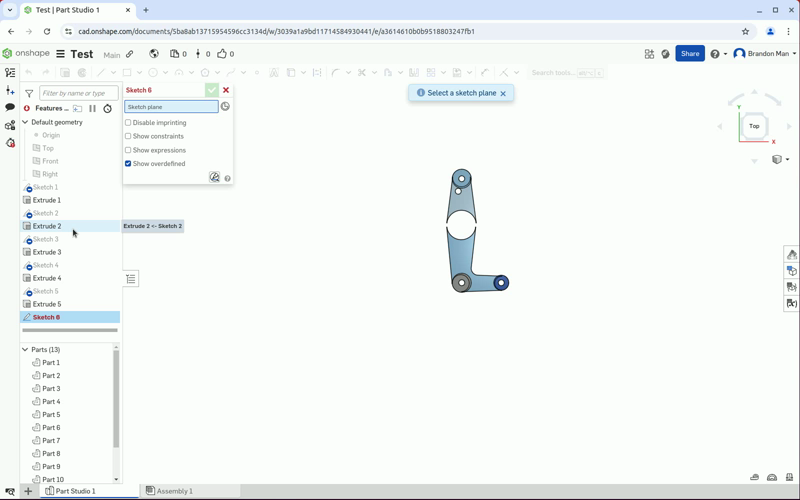
scroll(3)
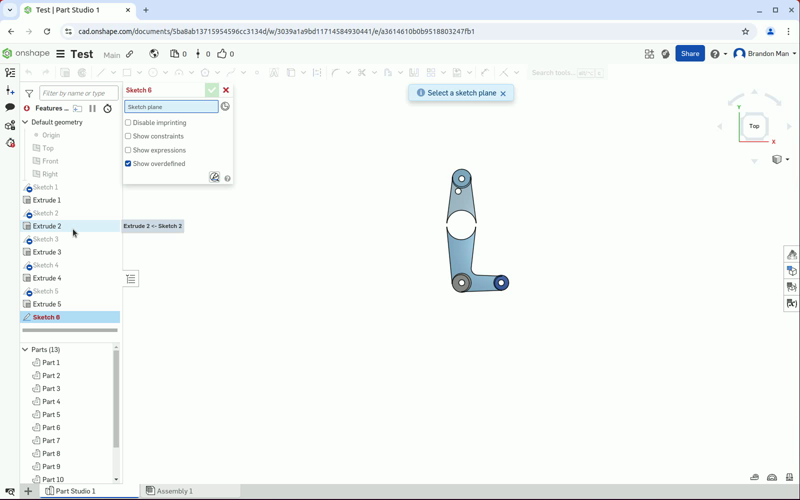
mouse_move(73, 150)
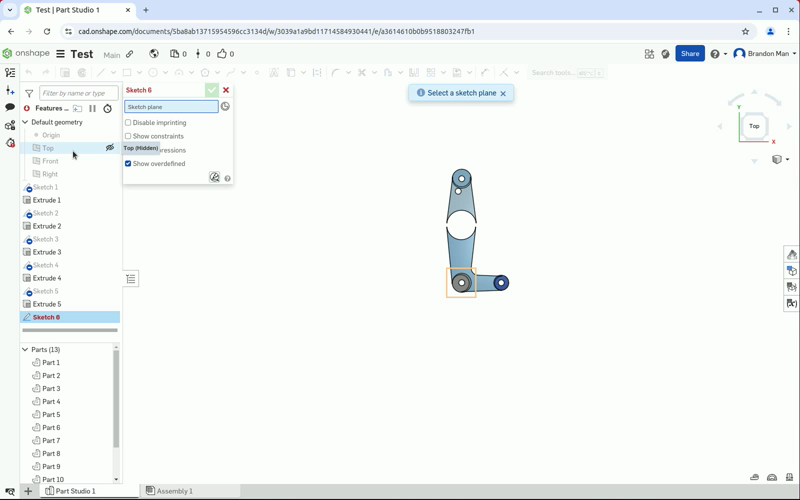
click(73, 150)
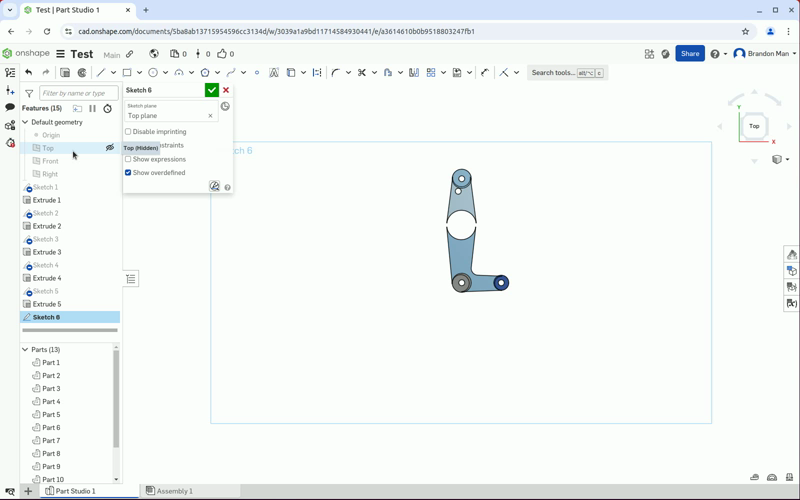
mouse_move(69, 352)
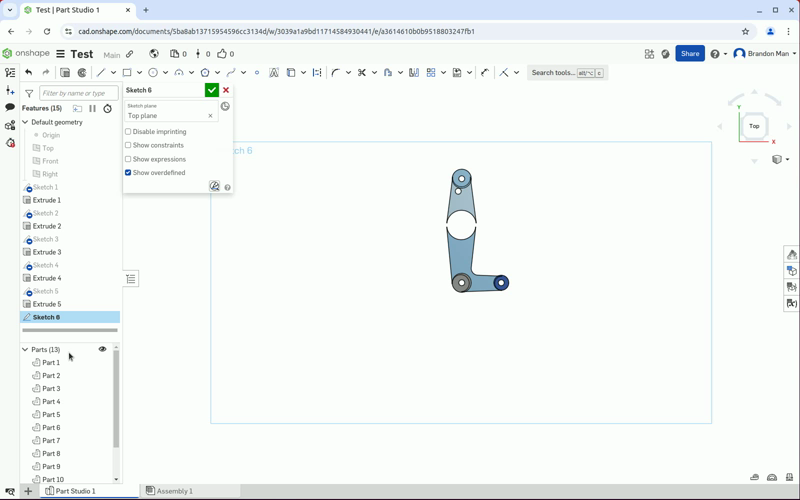
key(y)
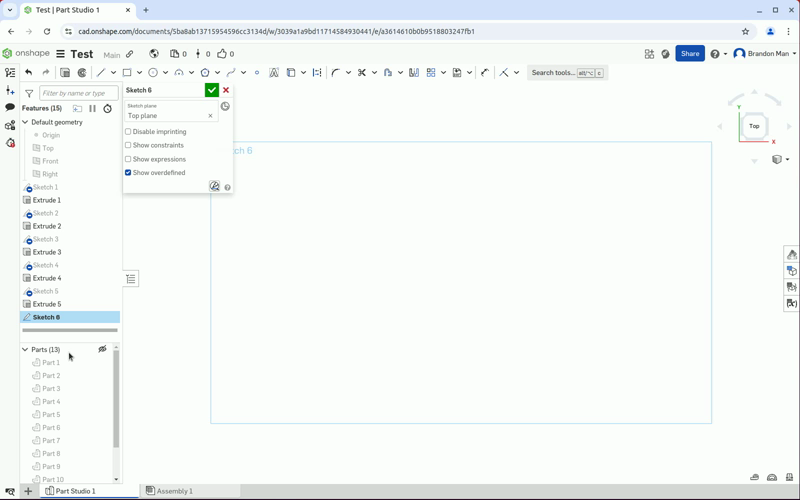
key(c)
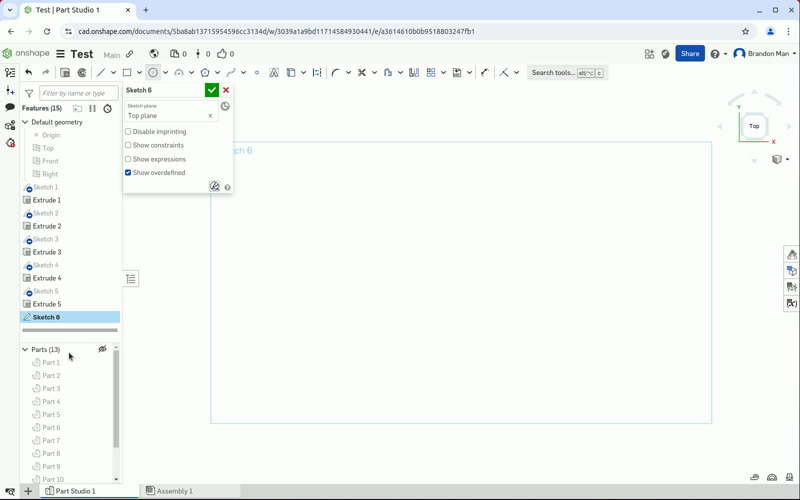
key_down(shift)
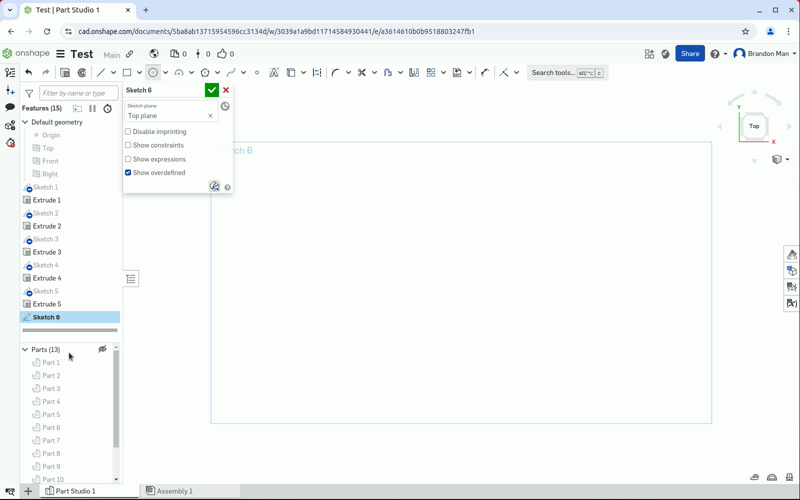
mouse_move(461, 225)
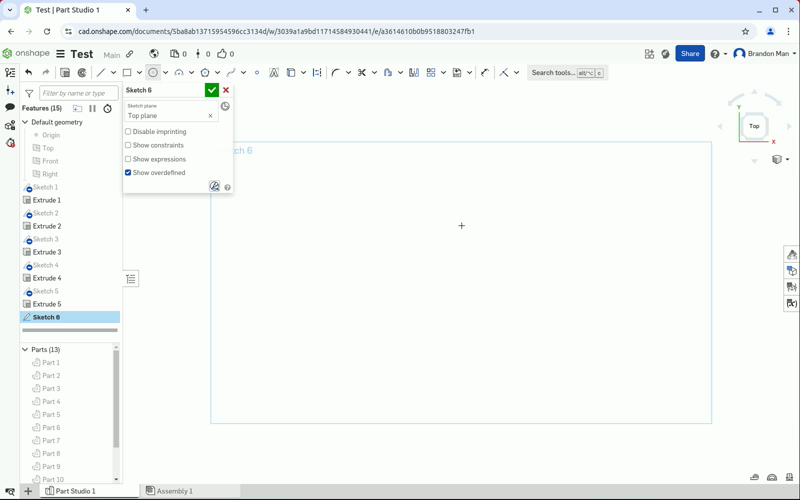
click(461, 225)
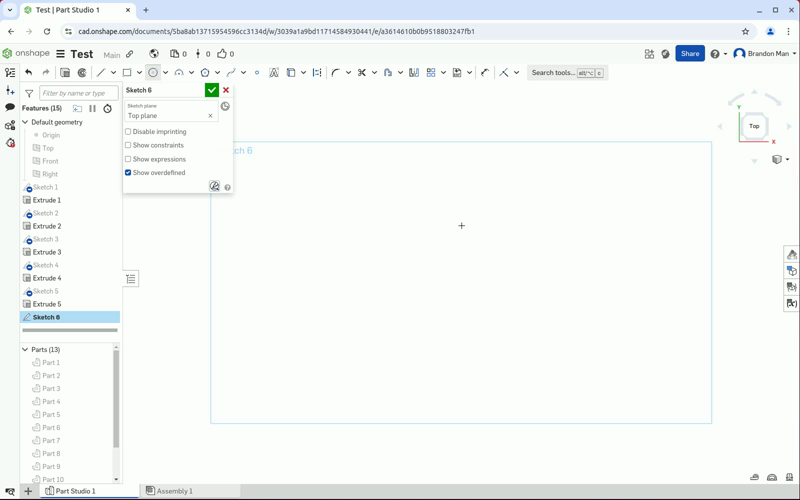
key_up(shift)
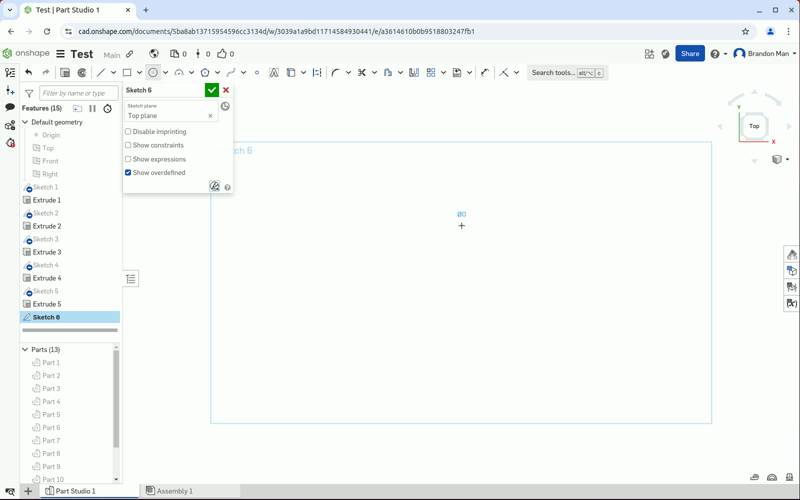
mouse_move(477, 225)
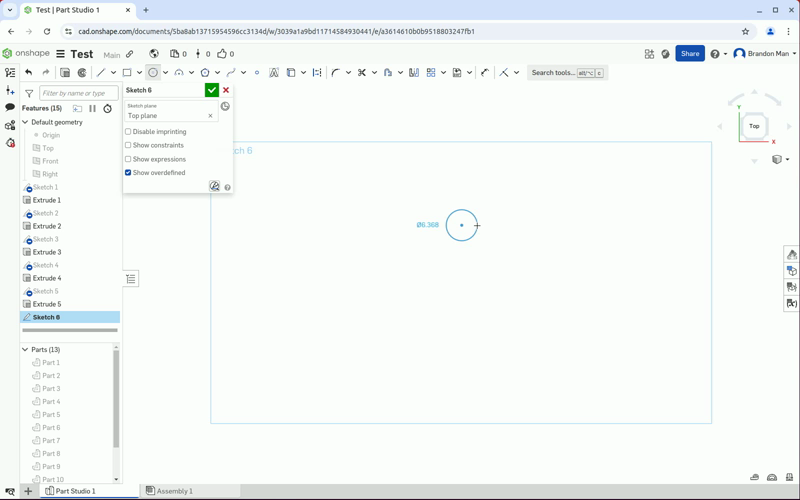
click(477, 225)
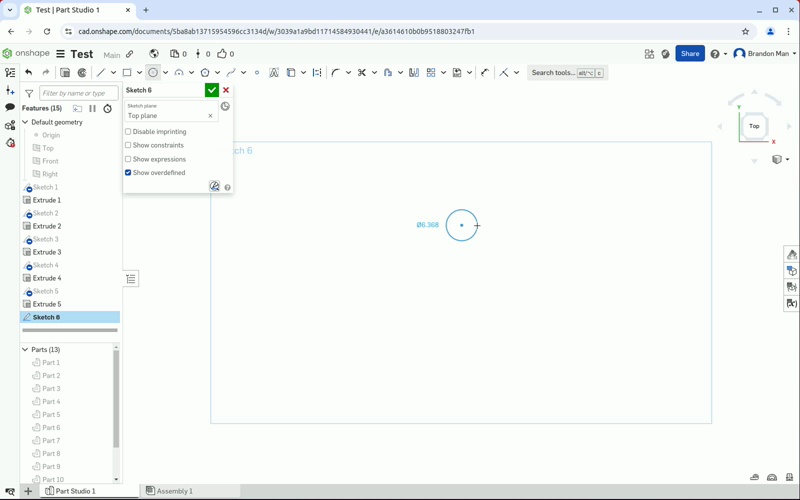
key(esc)
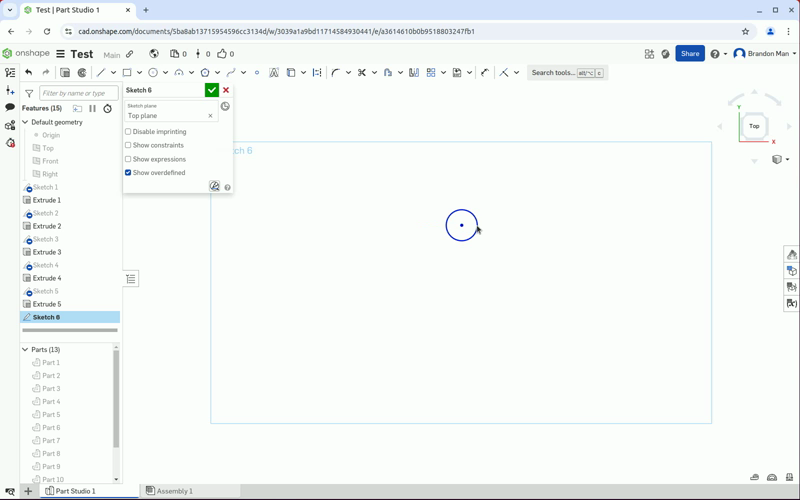
key(c)
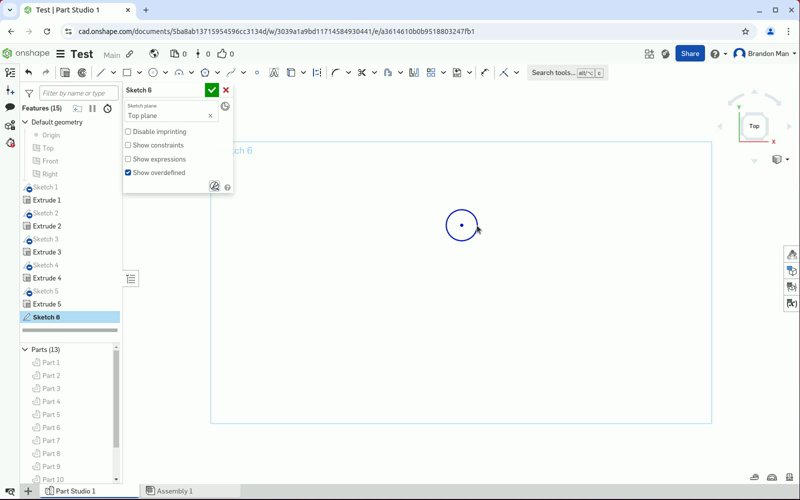
key_down(shift)
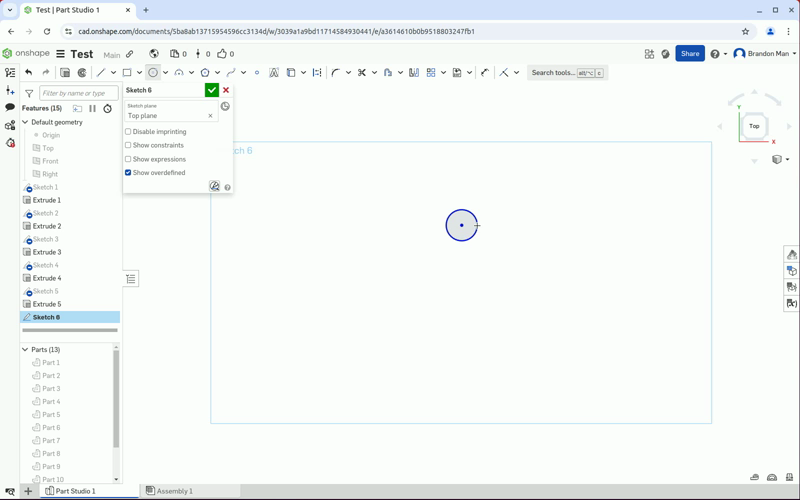
mouse_move(461, 225)
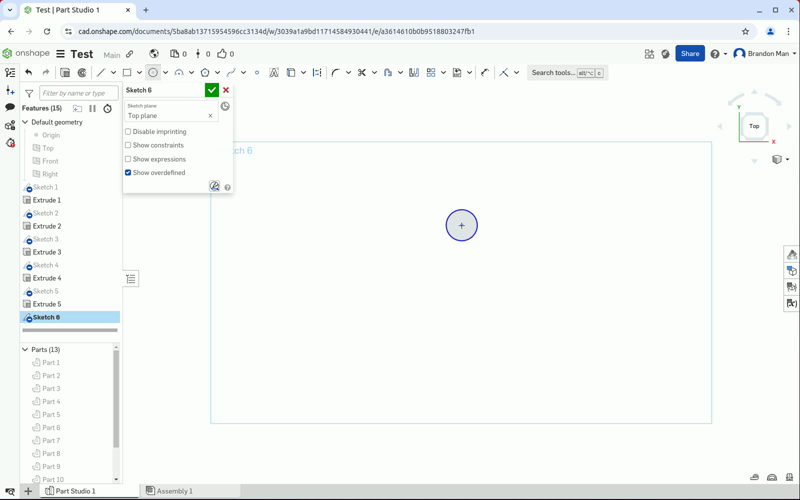
click(461, 225)
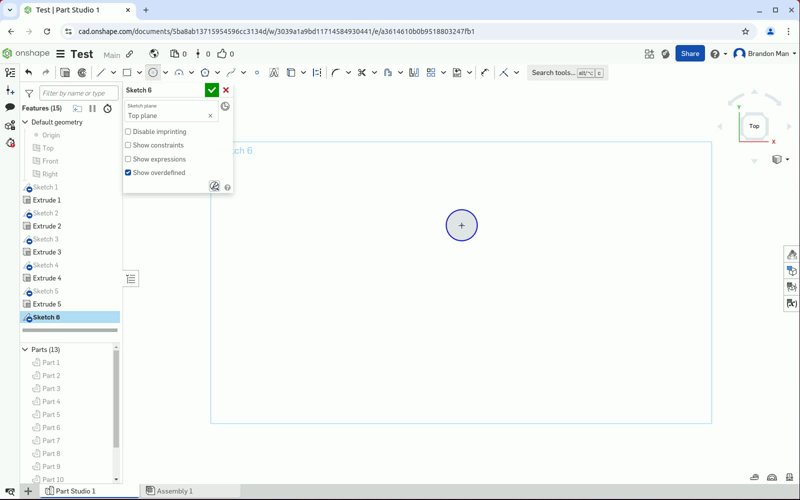
key_up(shift)
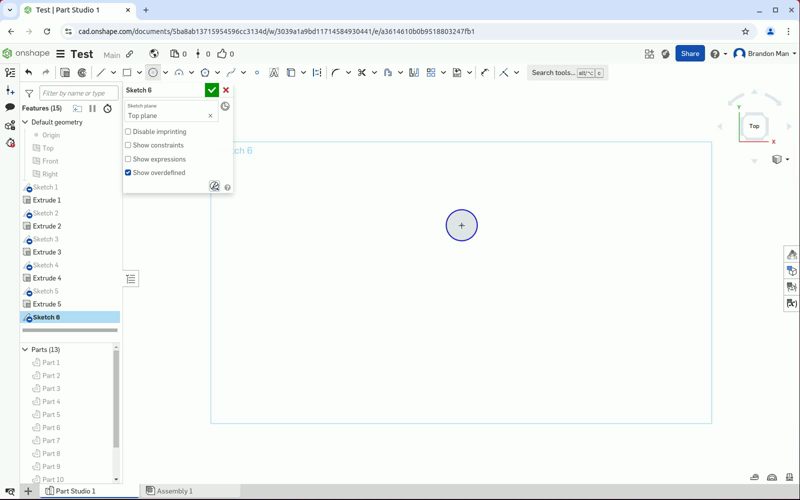
mouse_move(465, 225)
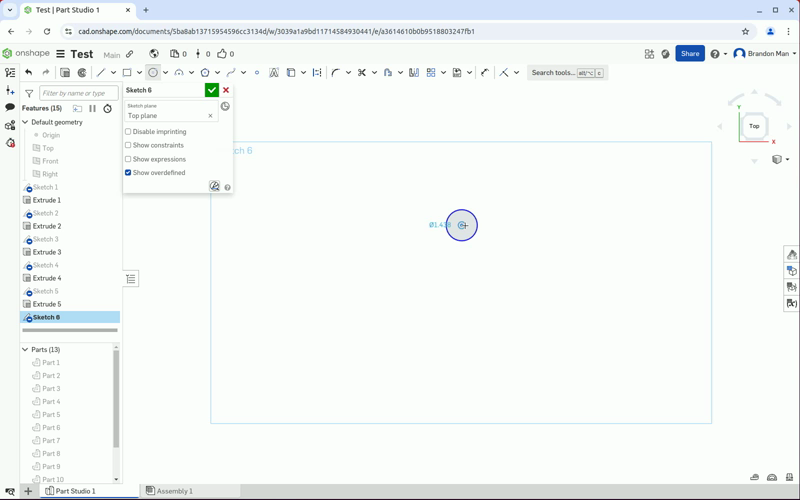
scroll(6)
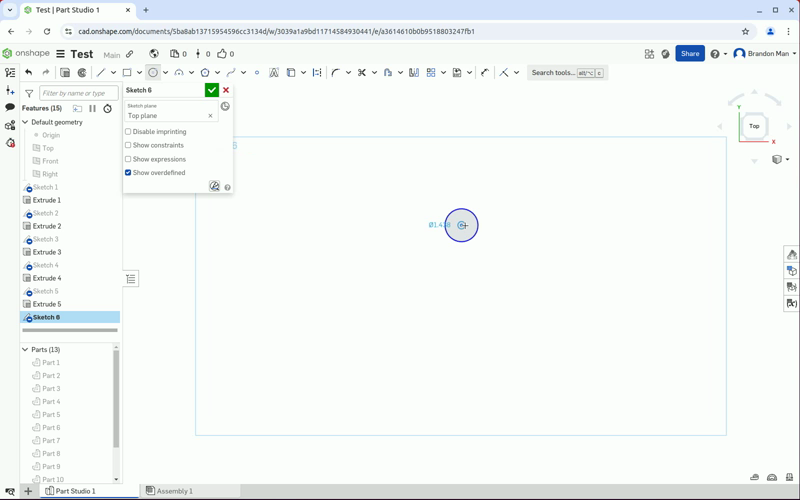
scroll(6)
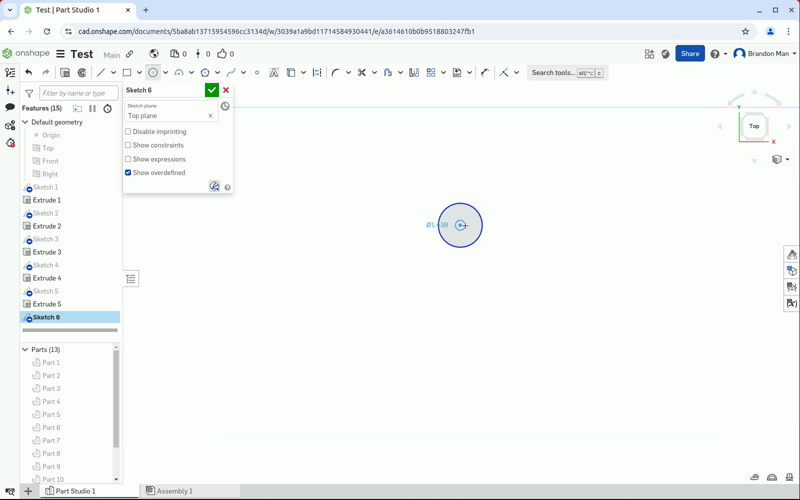
scroll(6)
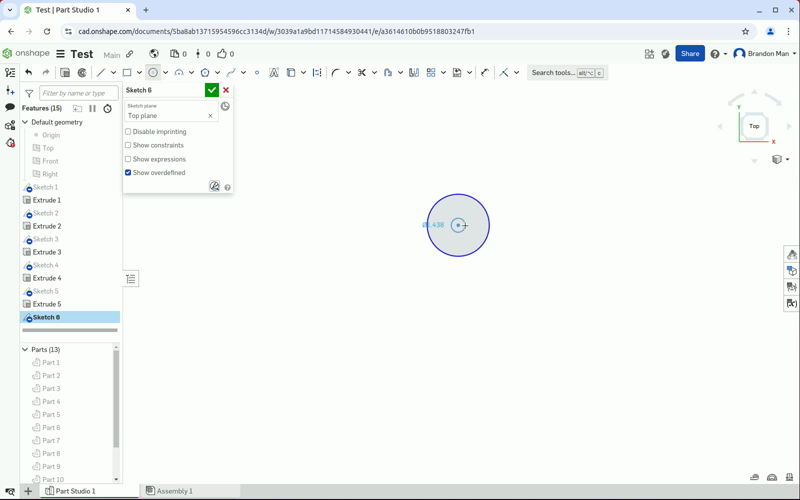
scroll(6)
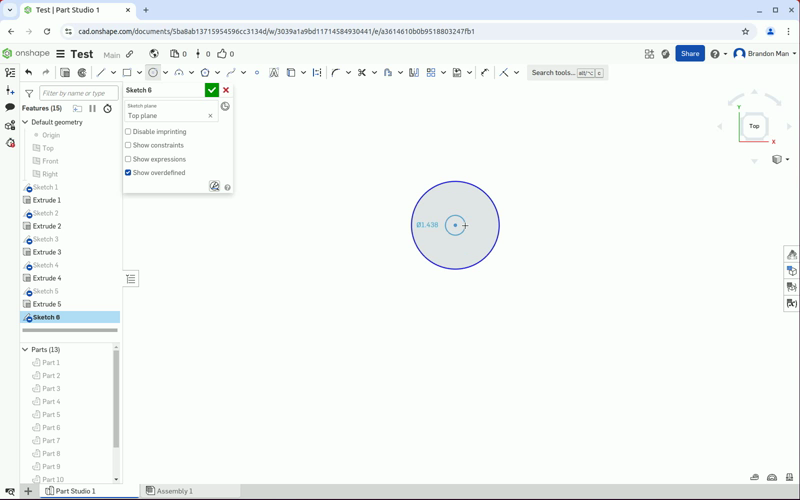
scroll(6)
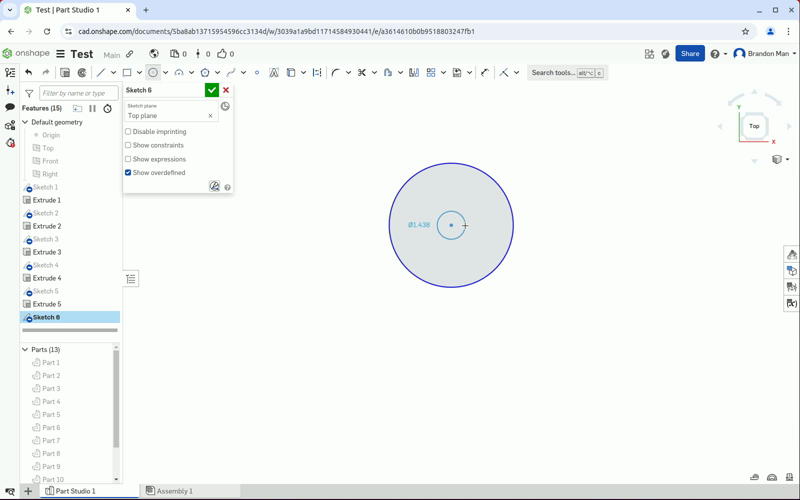
scroll(6)
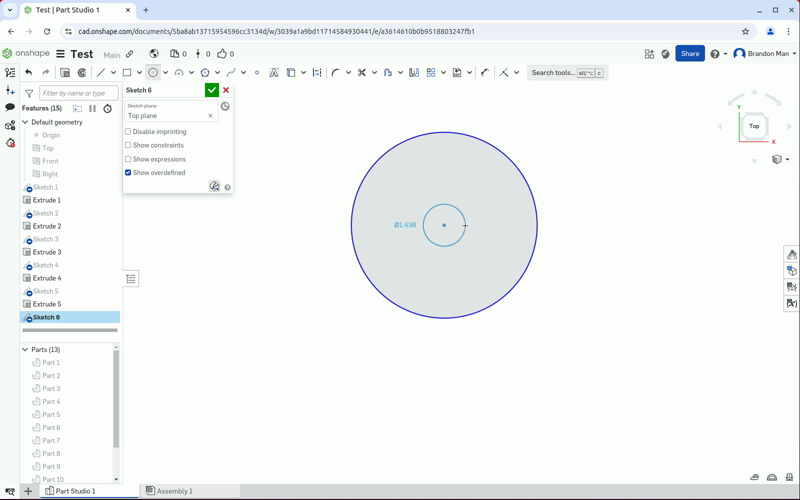
scroll(6)
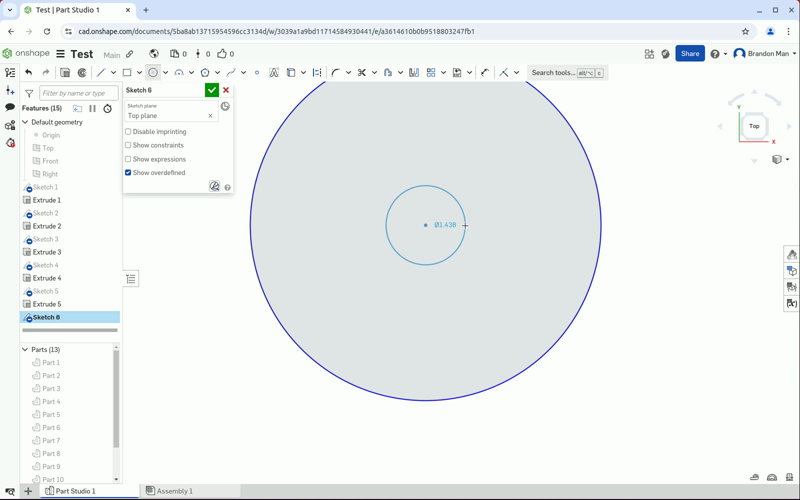
click(465, 225)
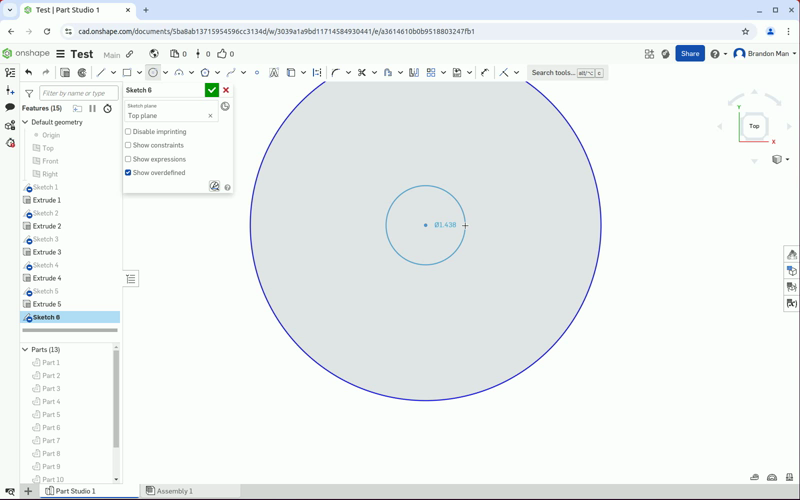
scroll(-6)
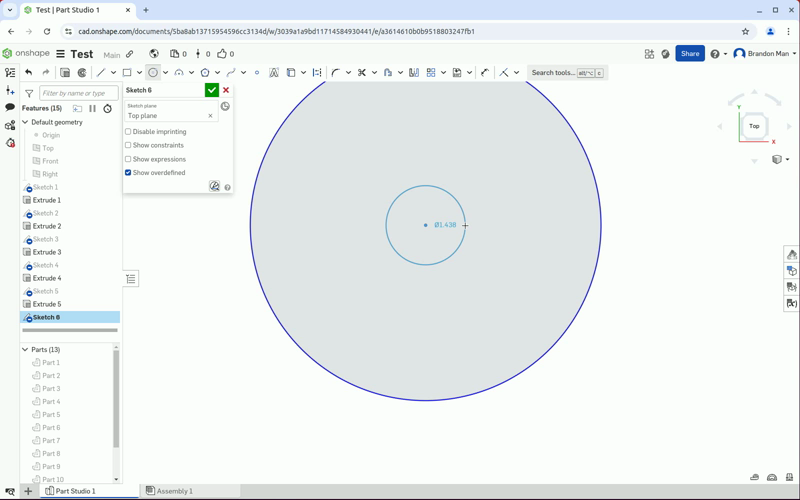
scroll(-6)
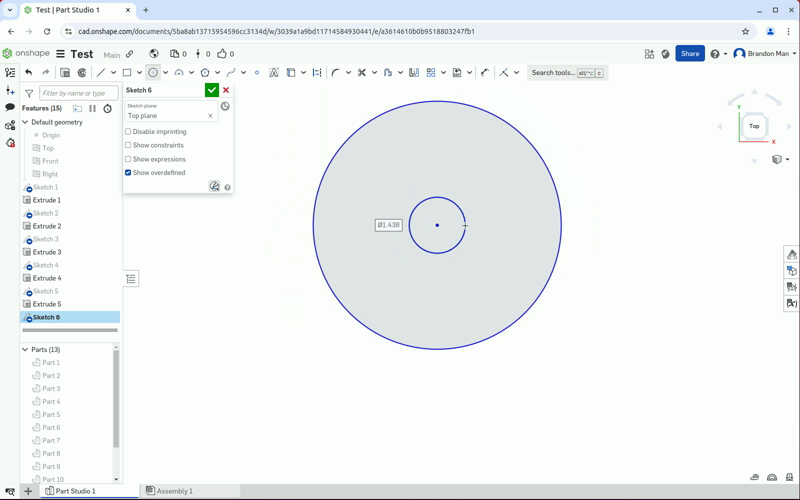
scroll(-6)
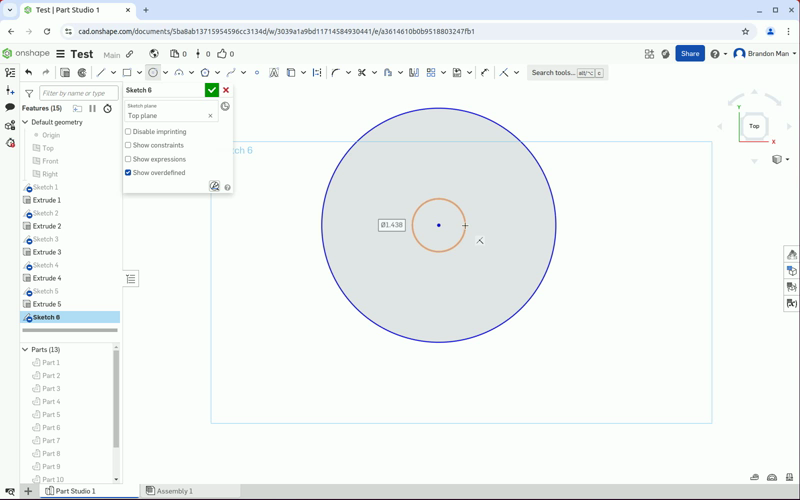
scroll(-6)
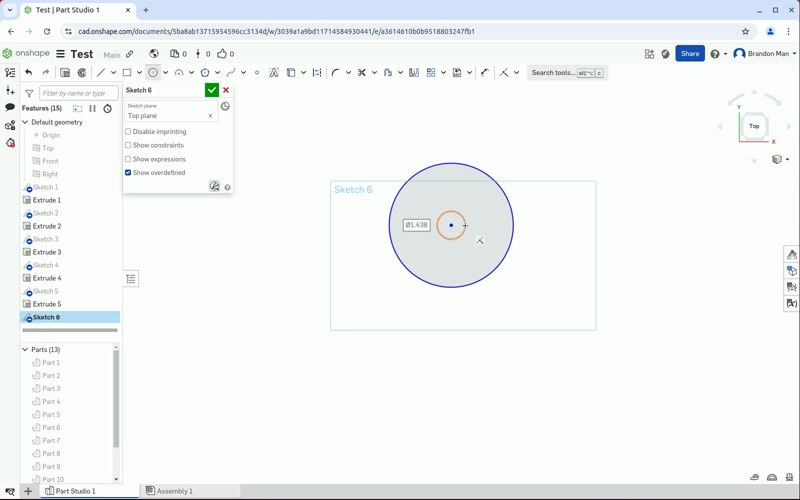
scroll(-6)
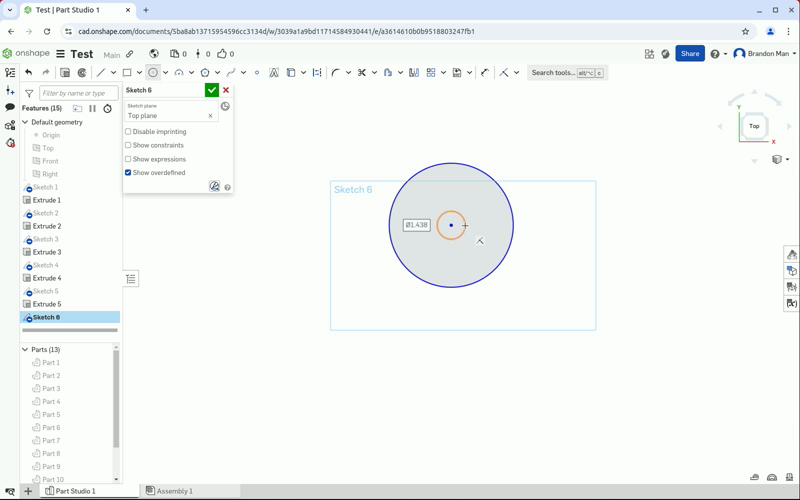
scroll(-6)
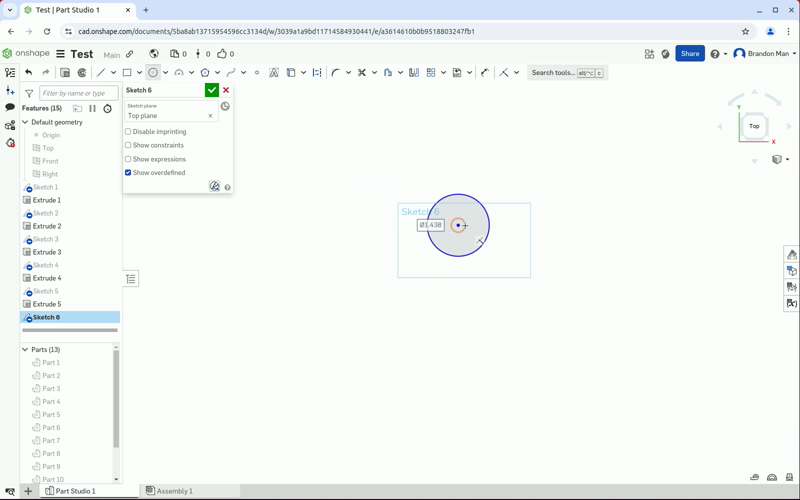
scroll(-6)
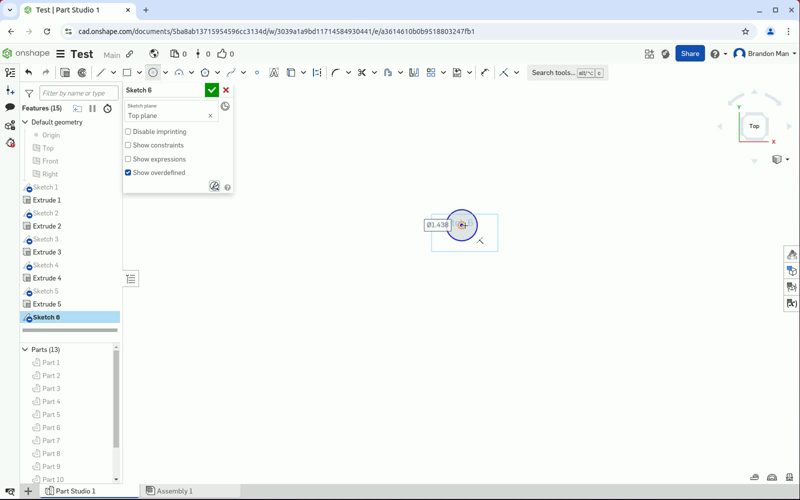
key(esc)
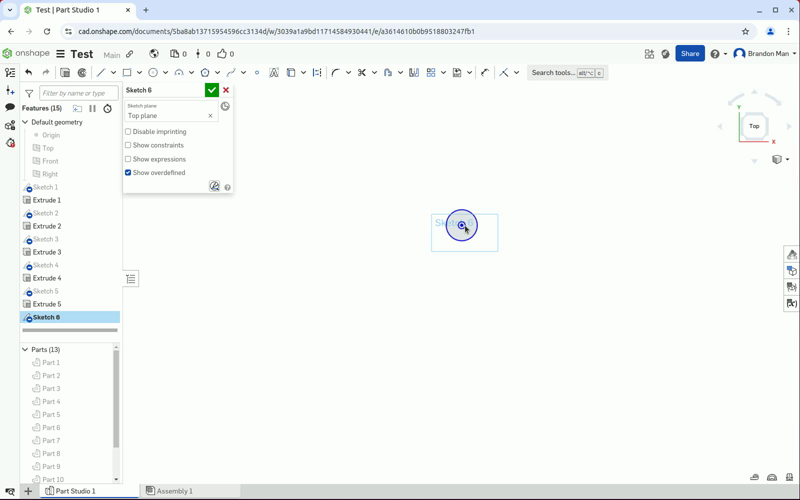
mouse_move(475, 221)
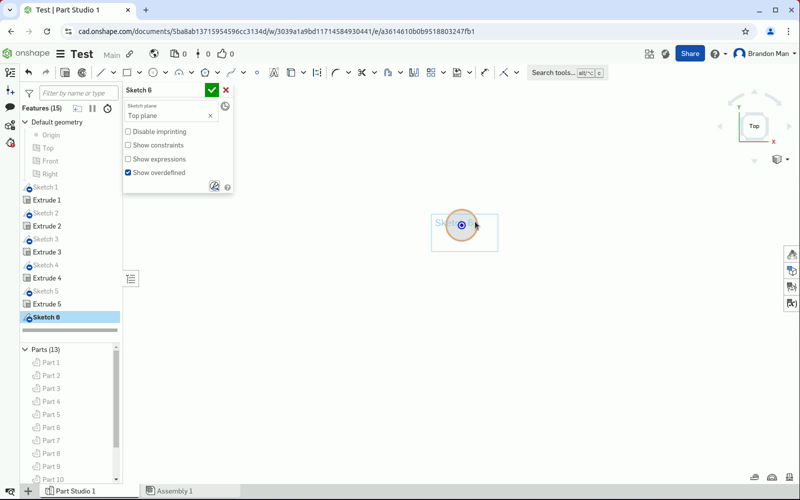
scroll(6)
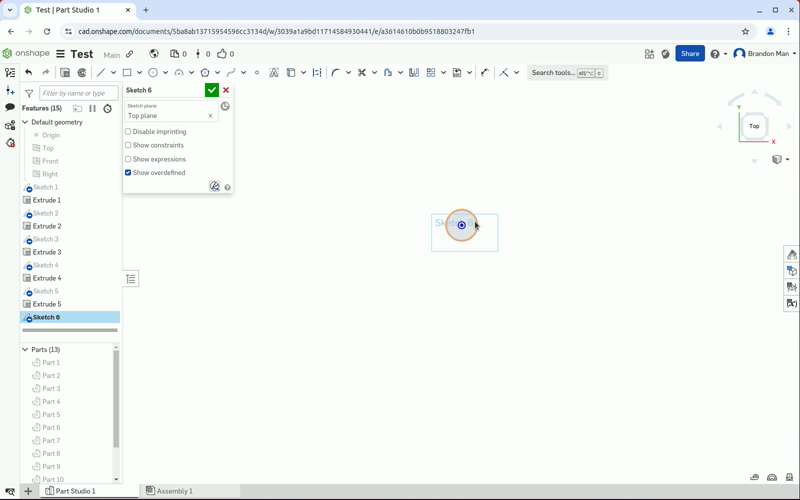
scroll(6)
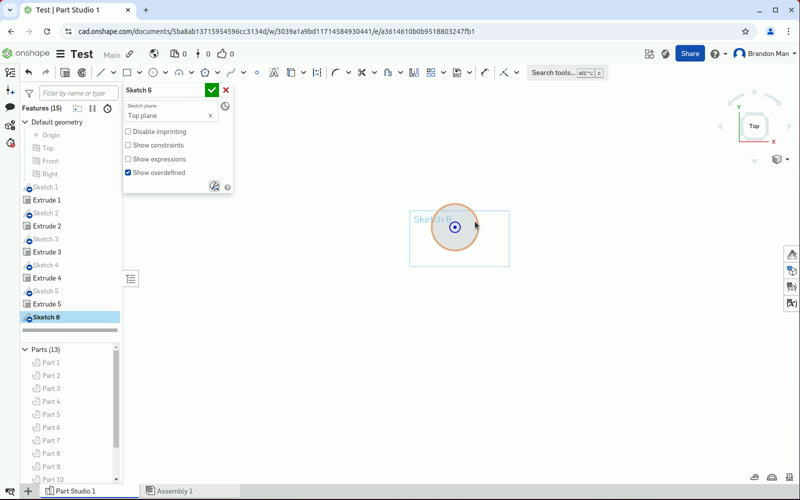
scroll(6)
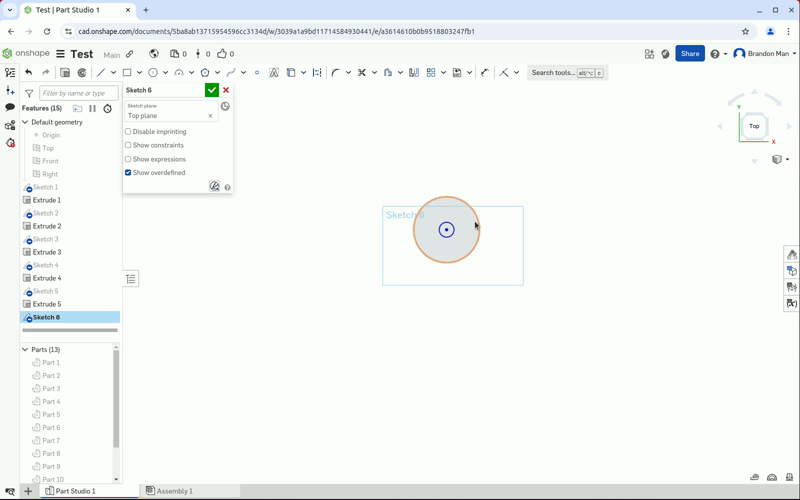
scroll(6)
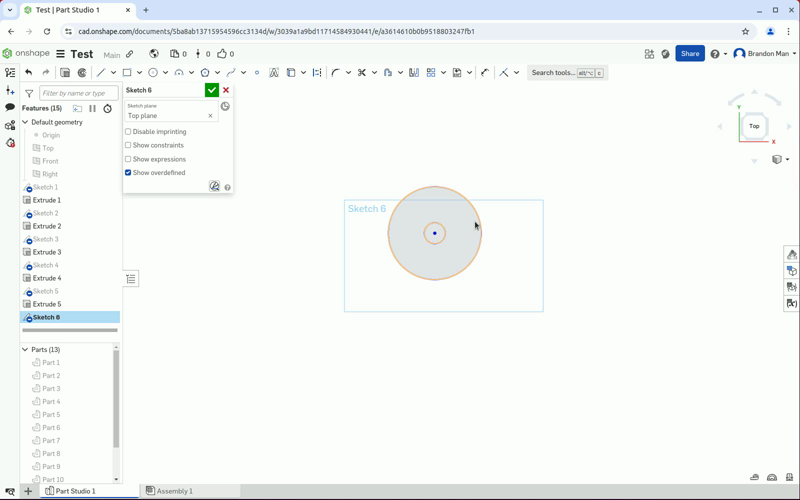
scroll(6)
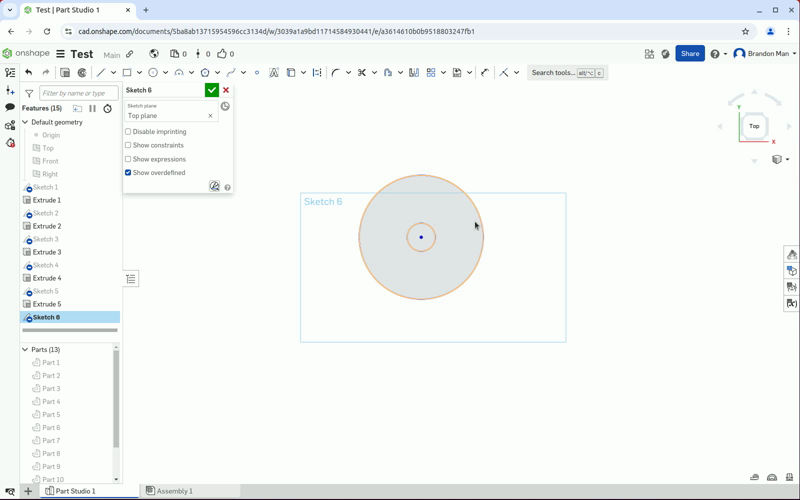
scroll(6)
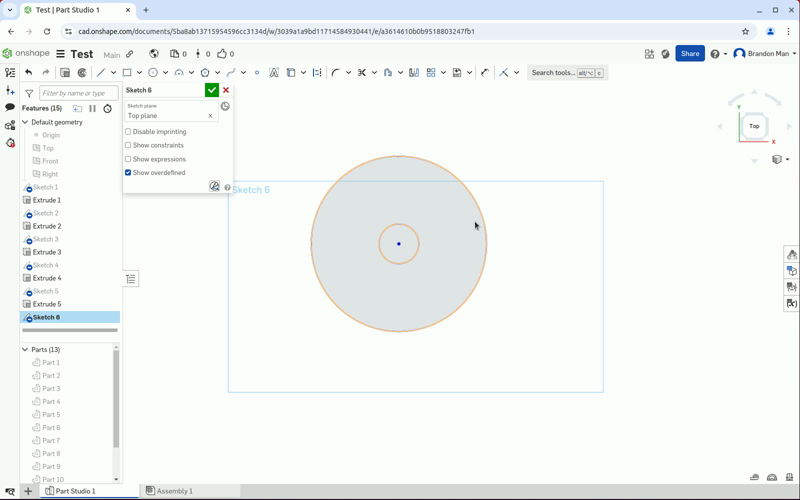
scroll(6)
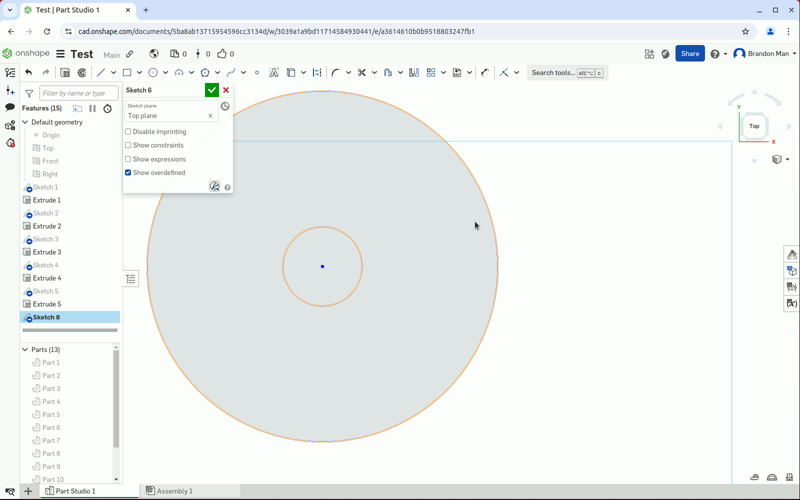
click(475, 221)
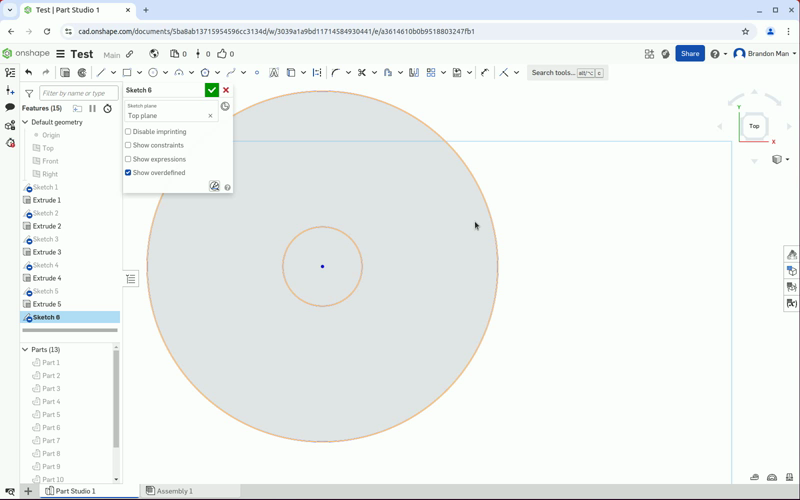
scroll(-6)
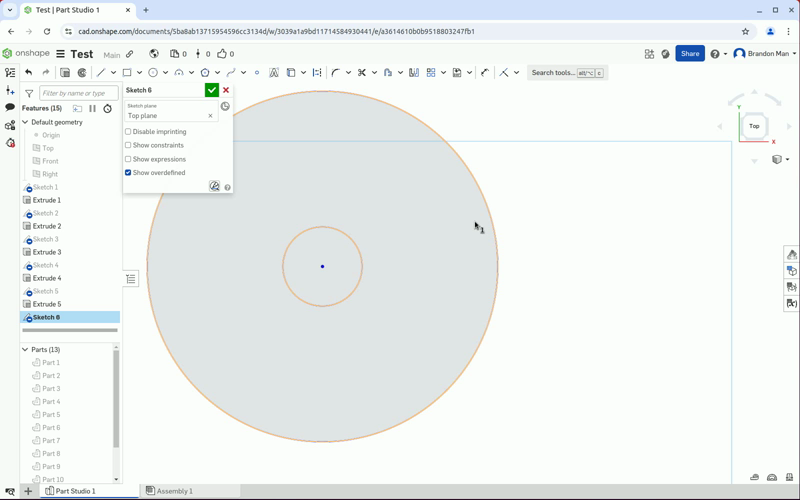
scroll(-6)
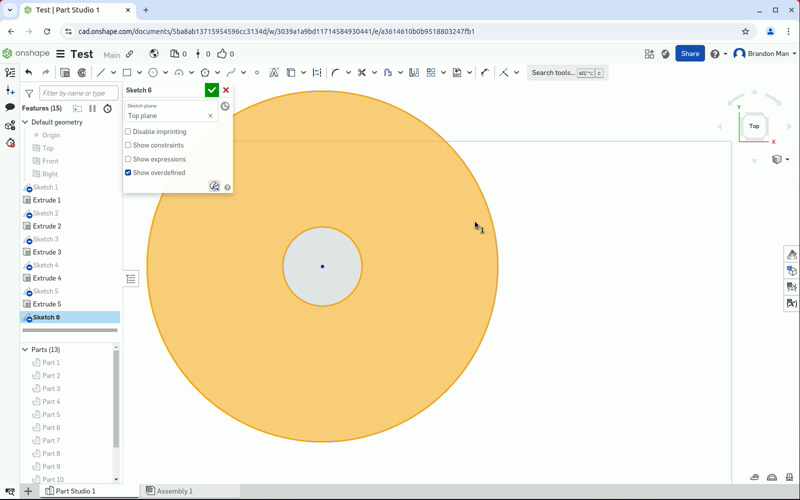
scroll(-6)
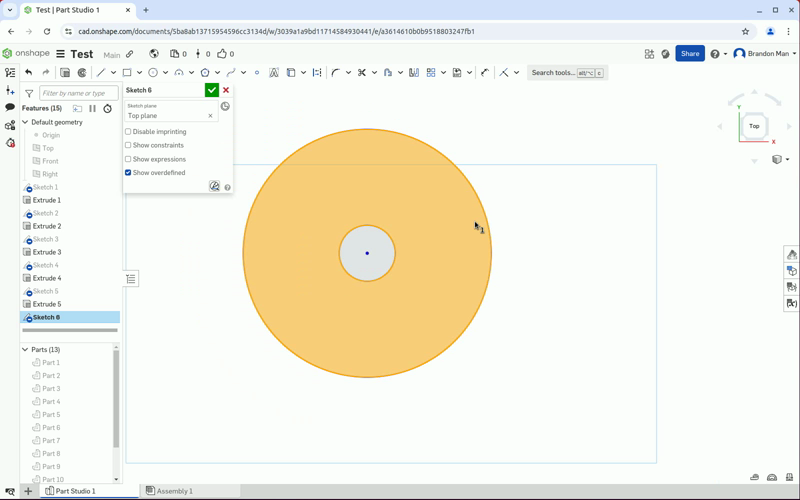
scroll(-6)
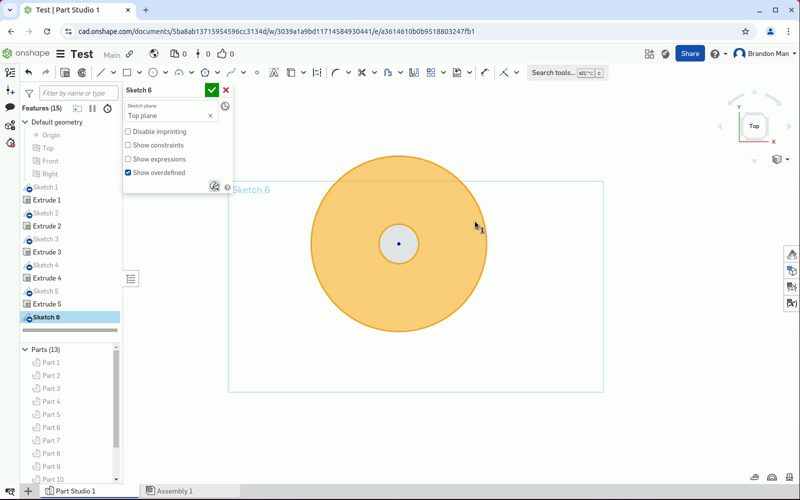
scroll(-6)
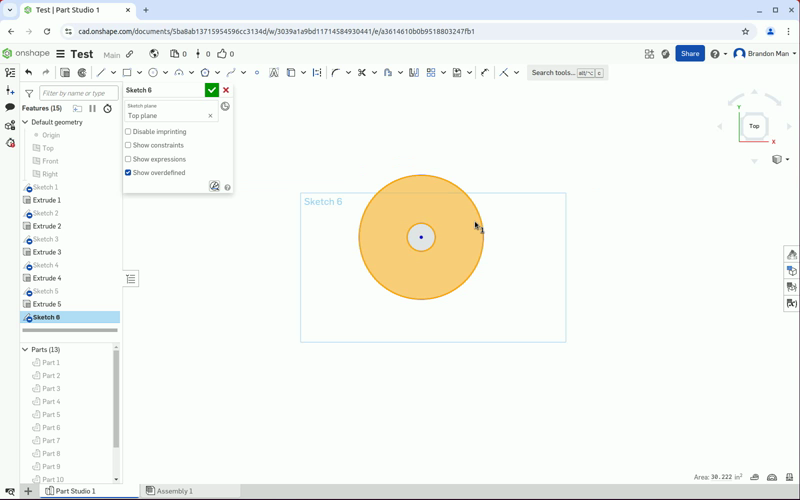
scroll(-6)
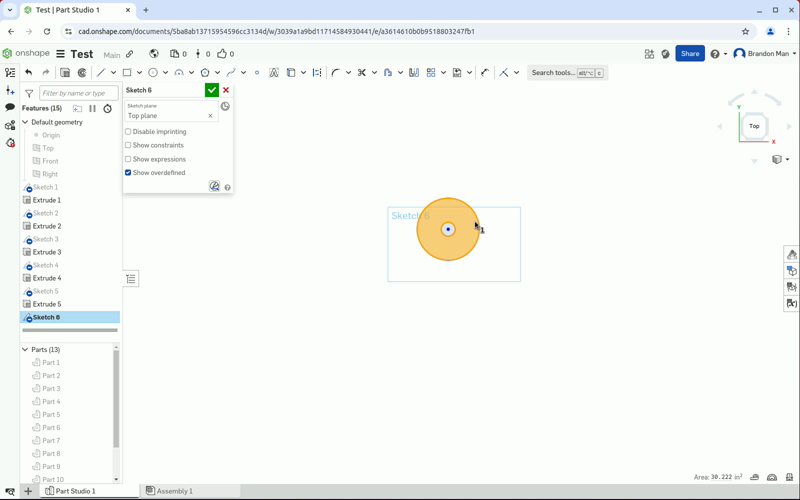
scroll(-6)
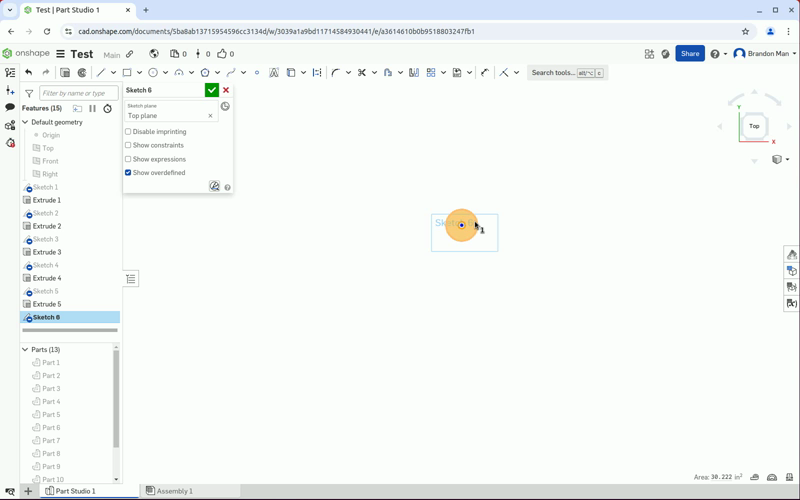
mouse_move(69, 352)
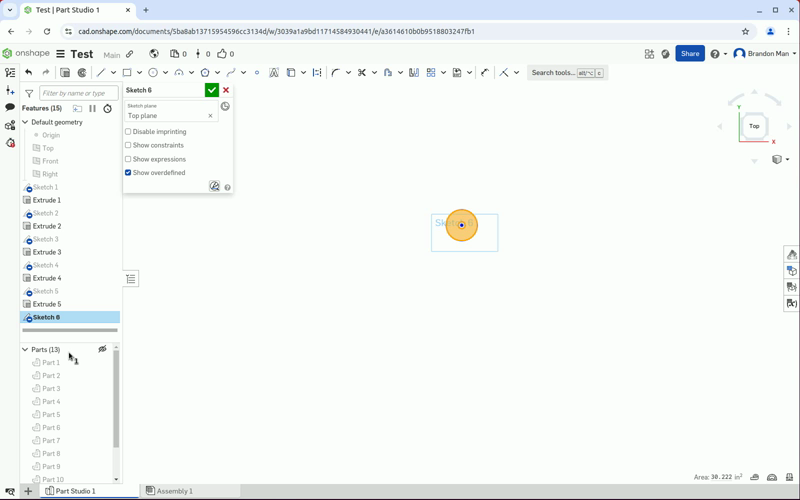
key(shift+y)
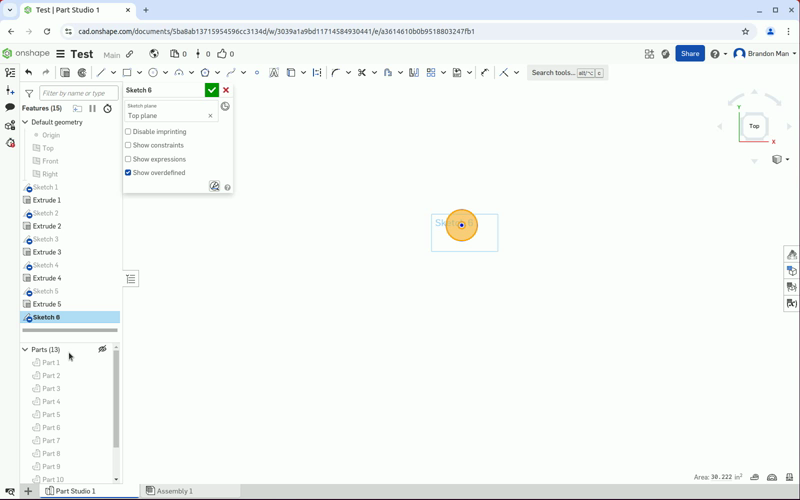
key(shift+e)
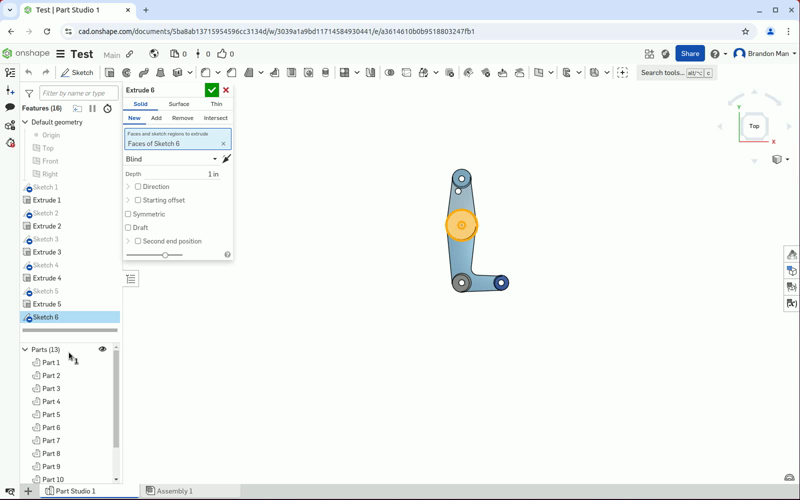
mouse_move(143, 106)
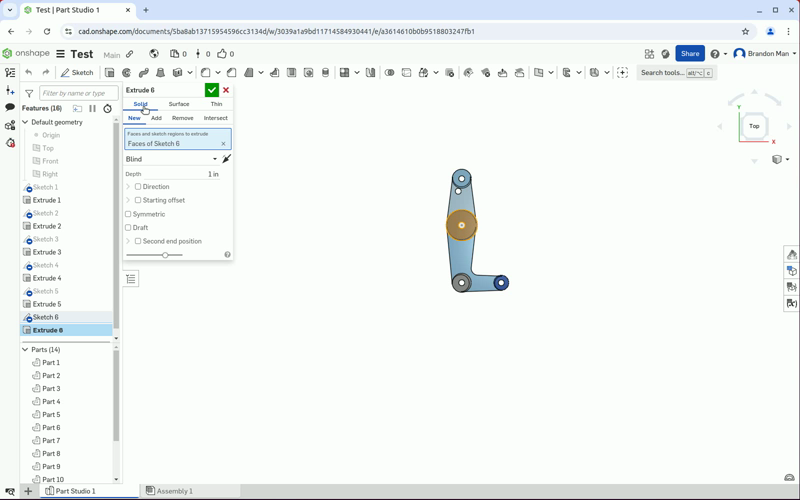
click(143, 106)
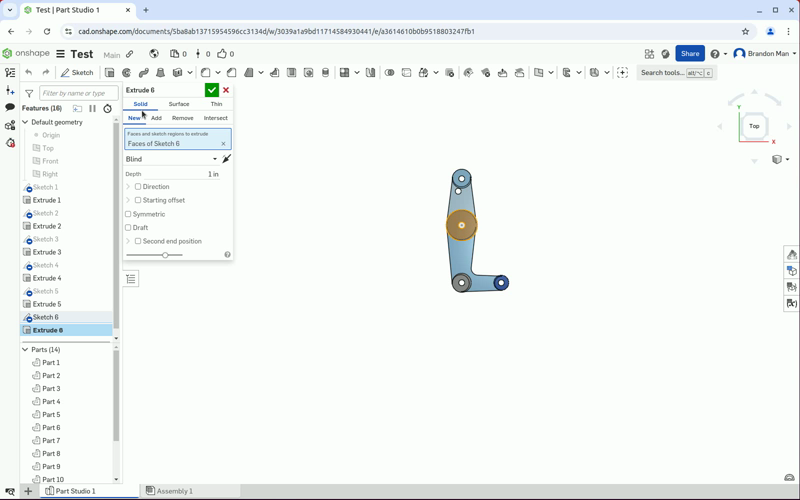
mouse_move(137, 120)
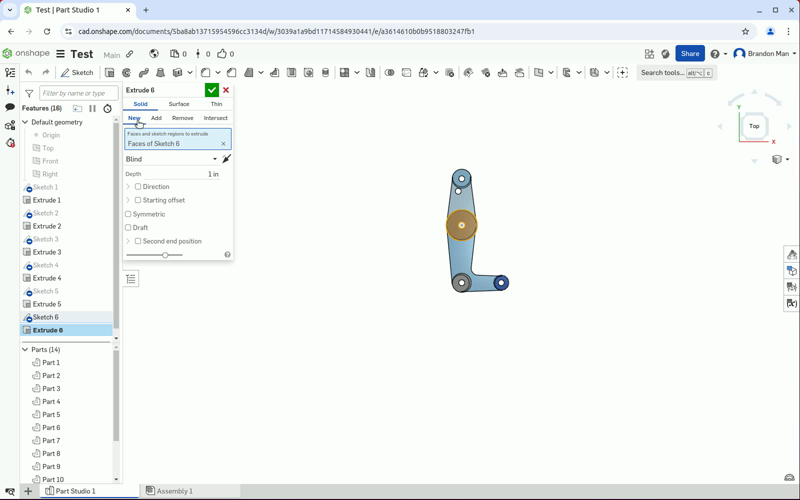
click(137, 120)
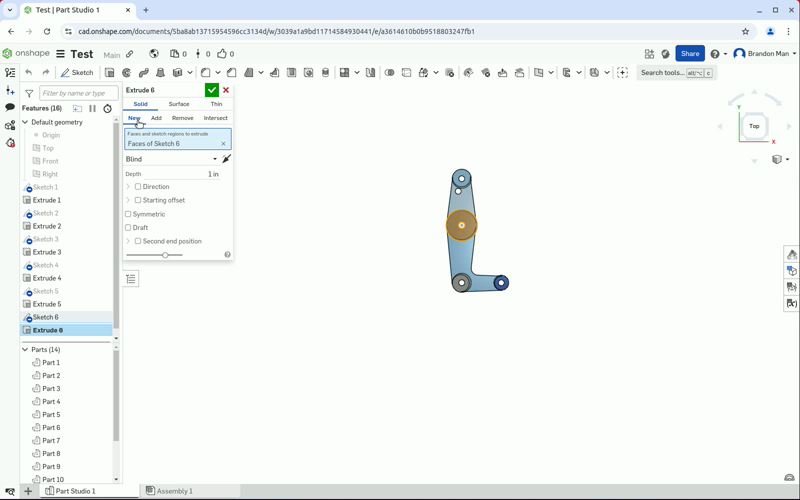
key(tab, 4)
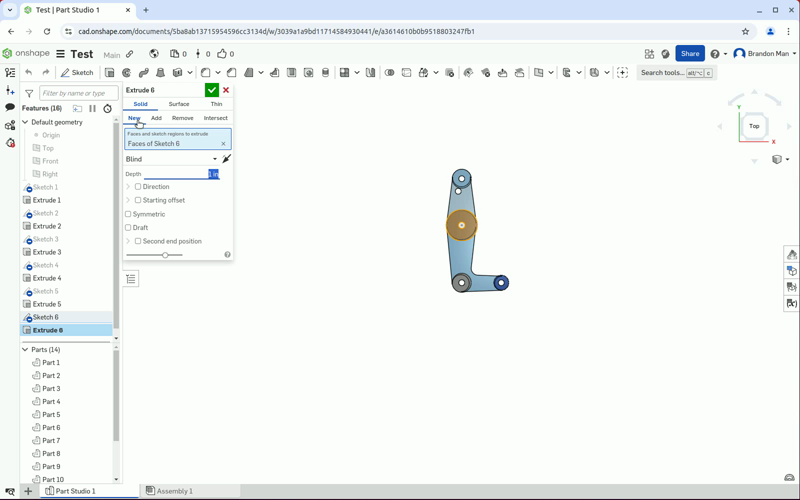
text(5.777)
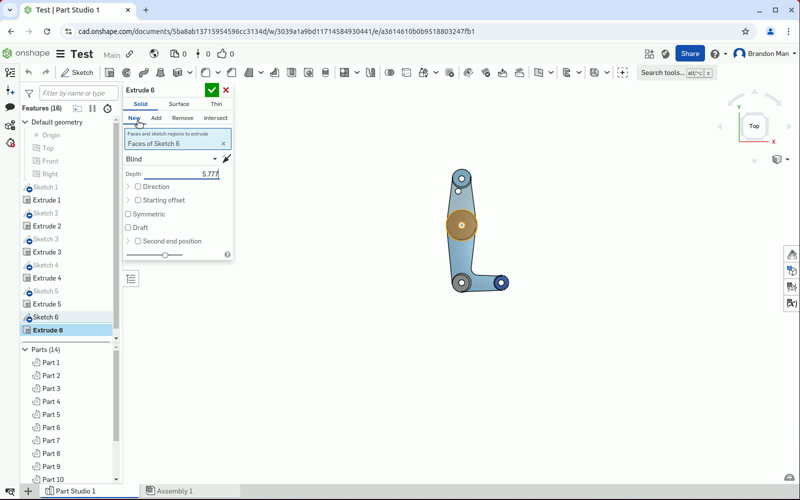
key(enter)
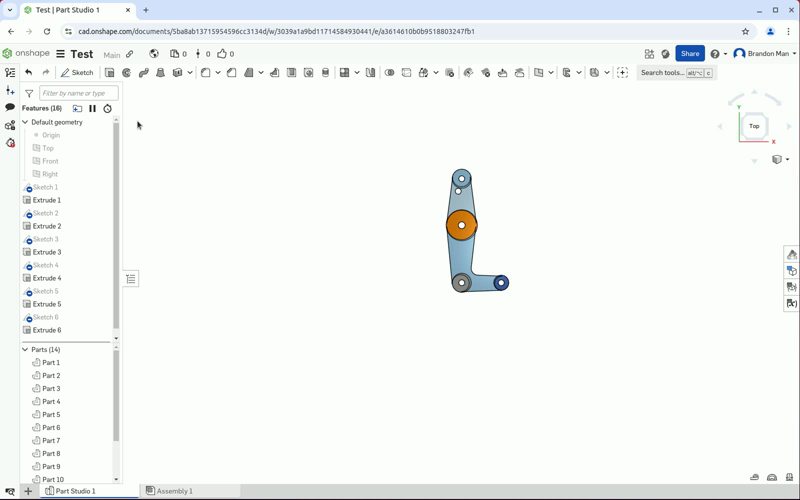
key(shift+h)
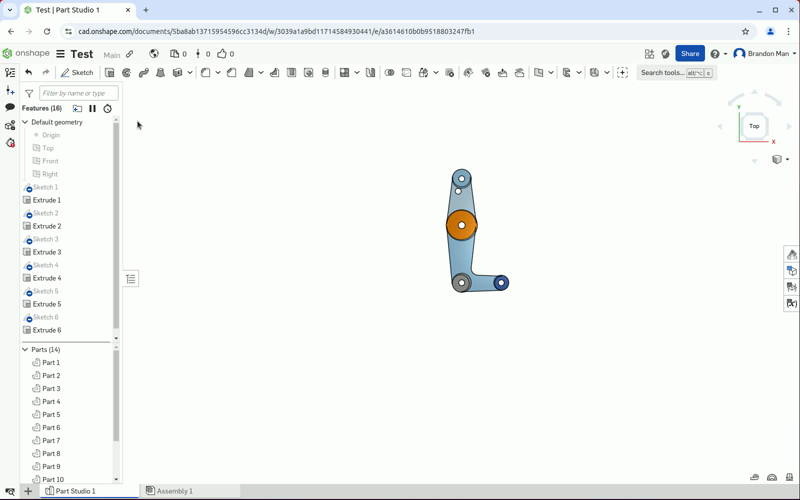
key(shift+h)
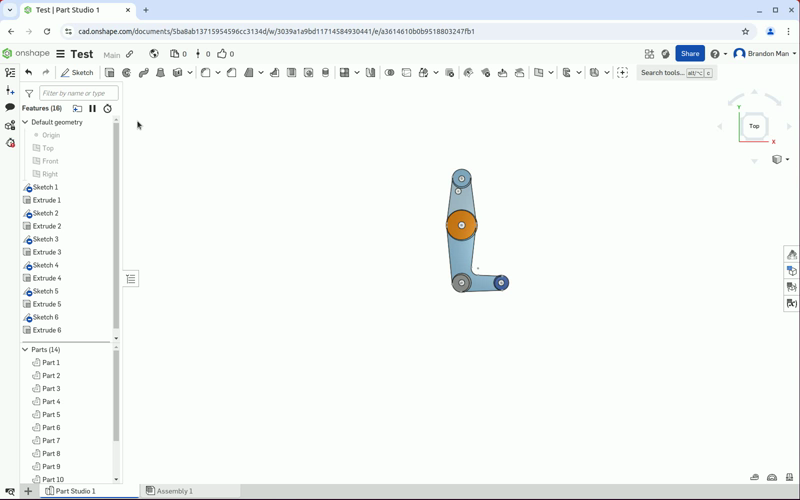
key(shift+7)
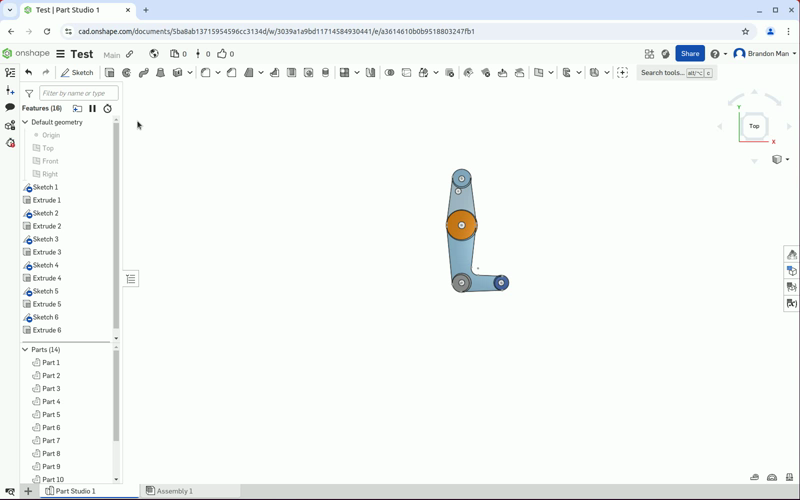
key(up, 3)
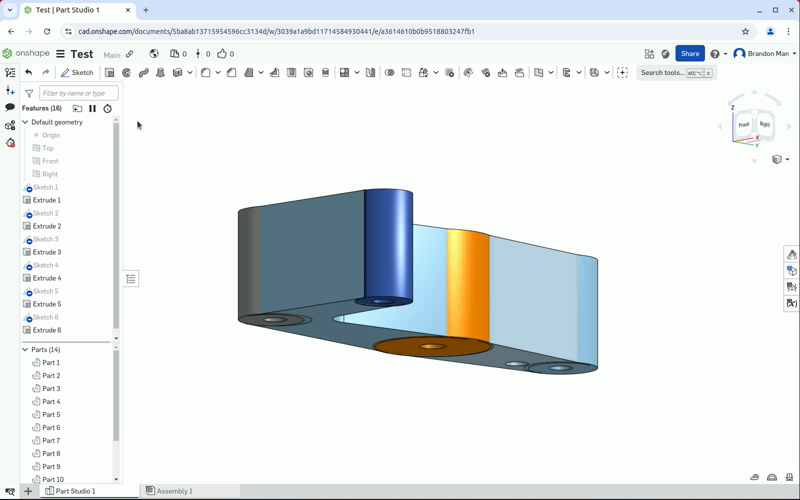
key(left, 3)
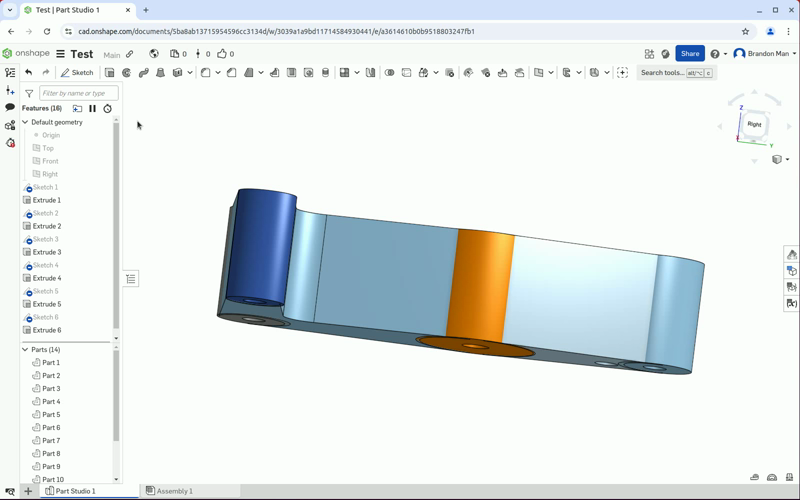
key(right, 3)
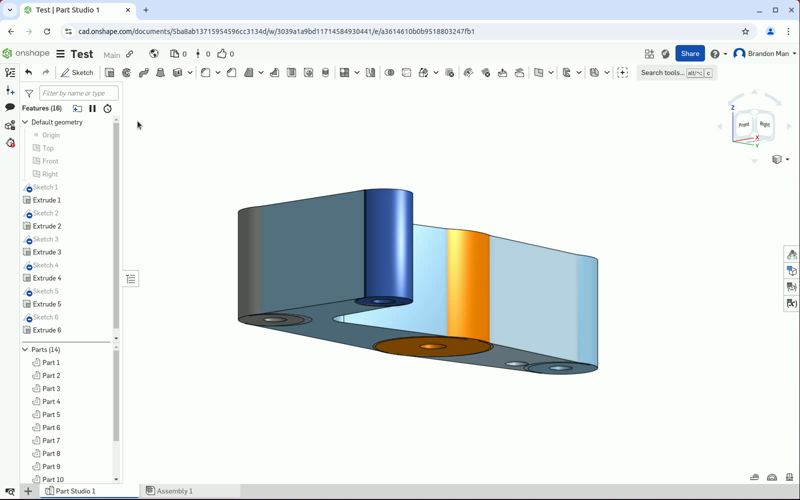
key(down, 3)
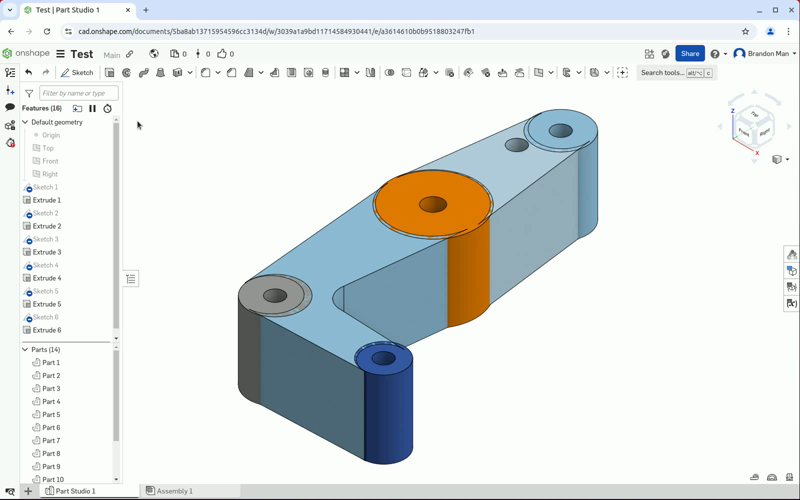
mouse_move(69, 189)
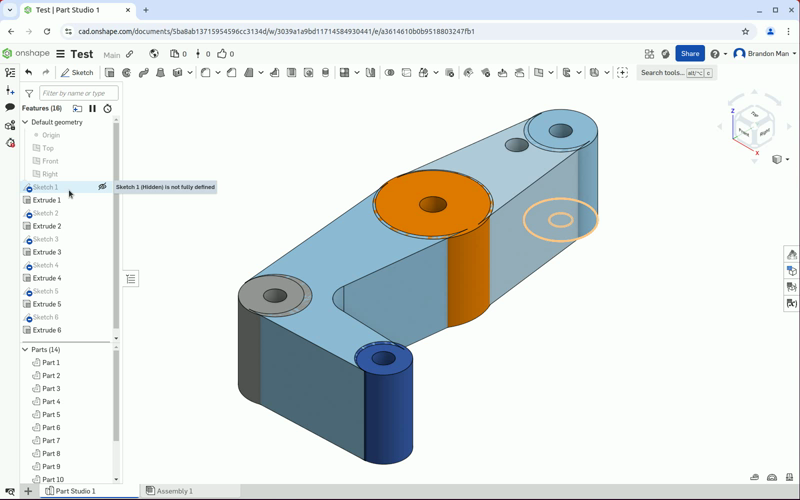
click(69, 189)